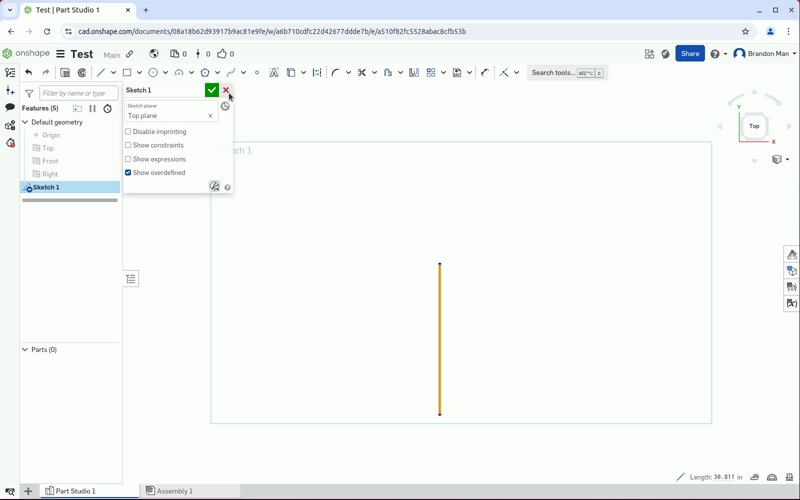
key(shift+h)
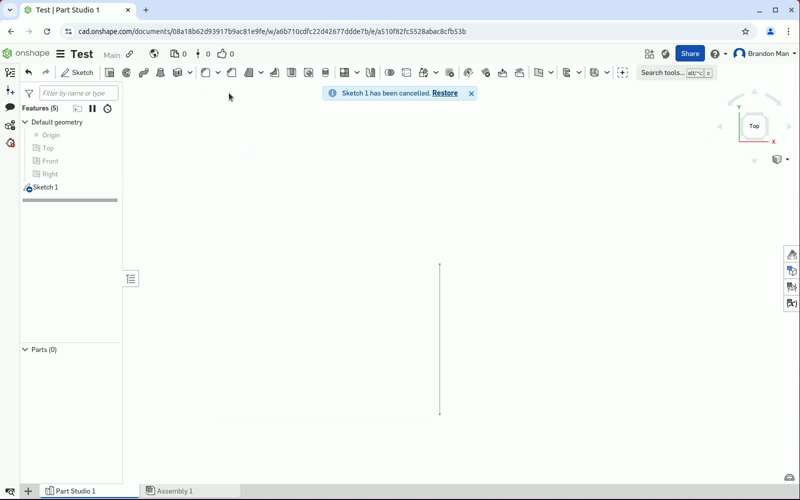
key(shift+s)
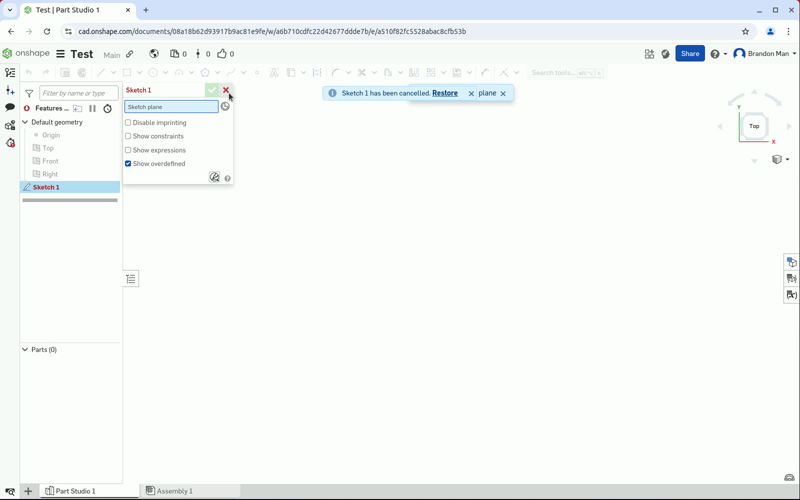
mouse_move(73, 150)
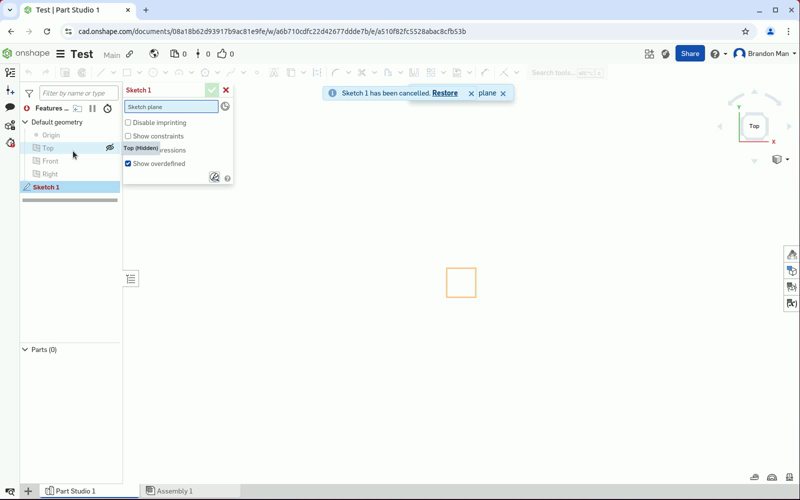
click(73, 150)
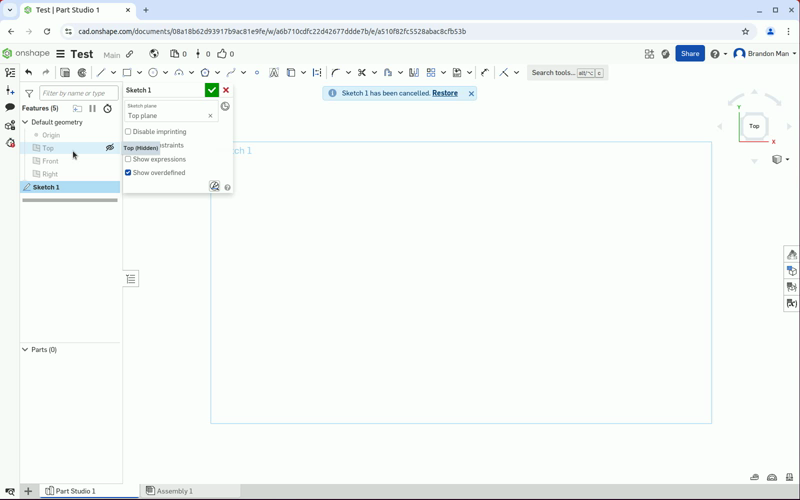
mouse_move(73, 352)
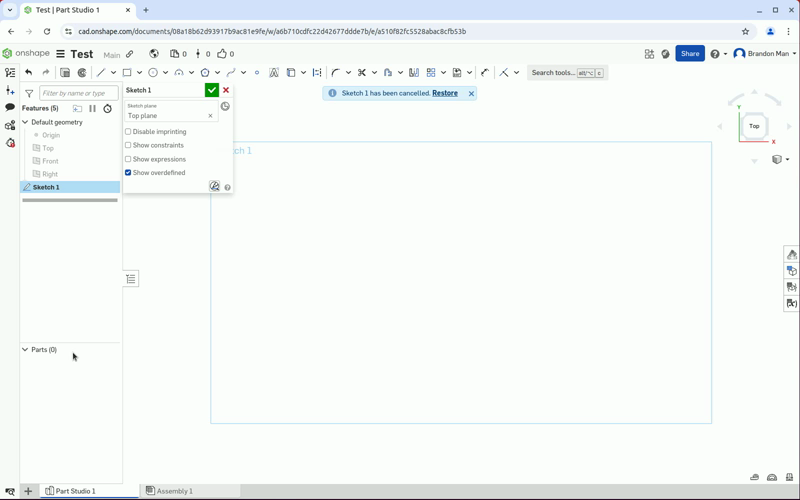
key(y)
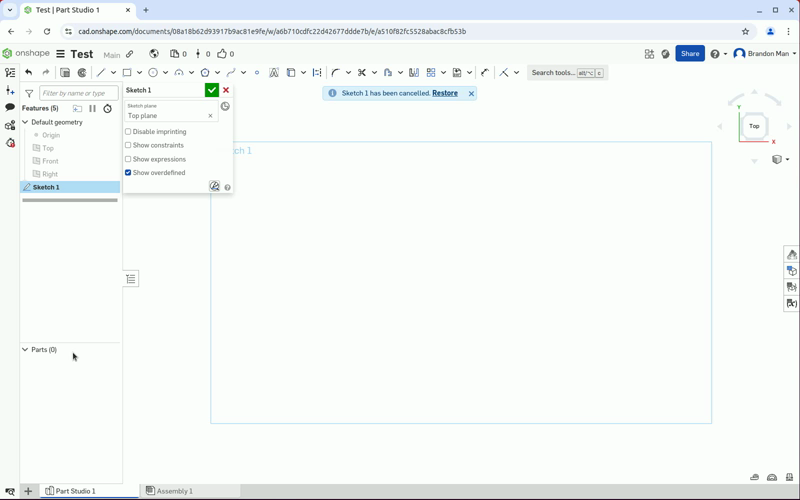
key(l)
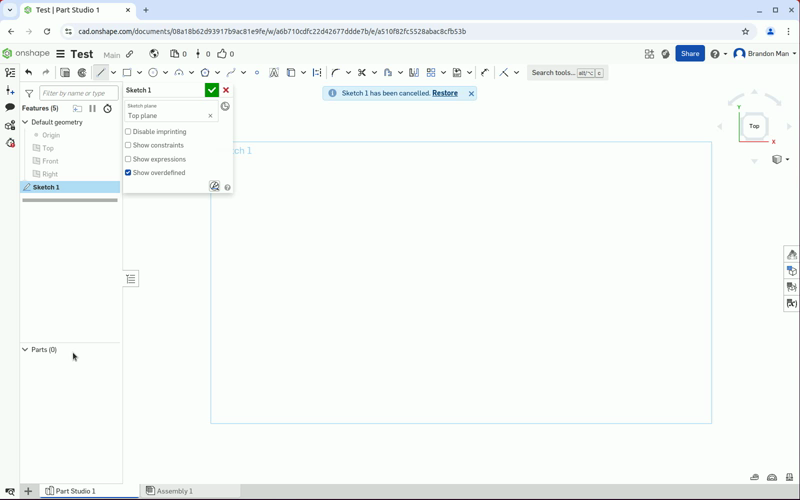
key_down(shift)
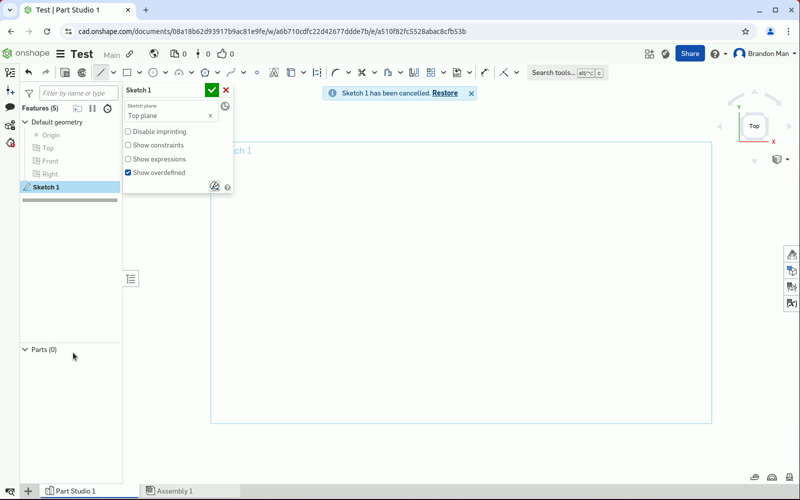
mouse_move(403, 303)
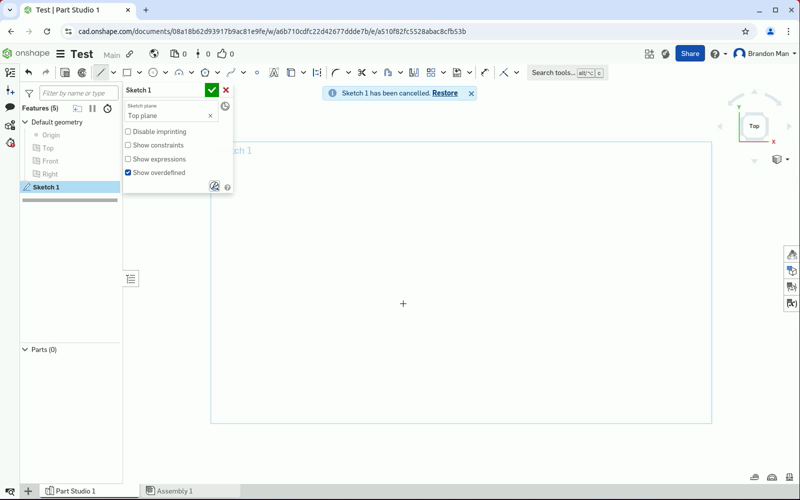
click(403, 303)
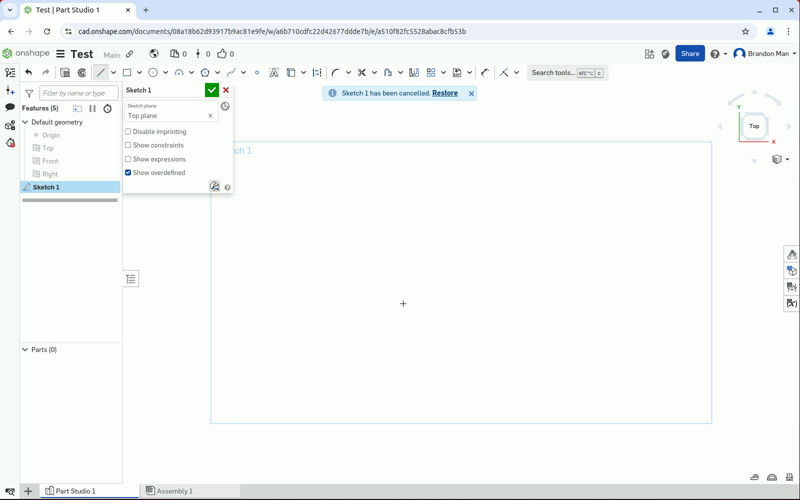
key_up(shift)
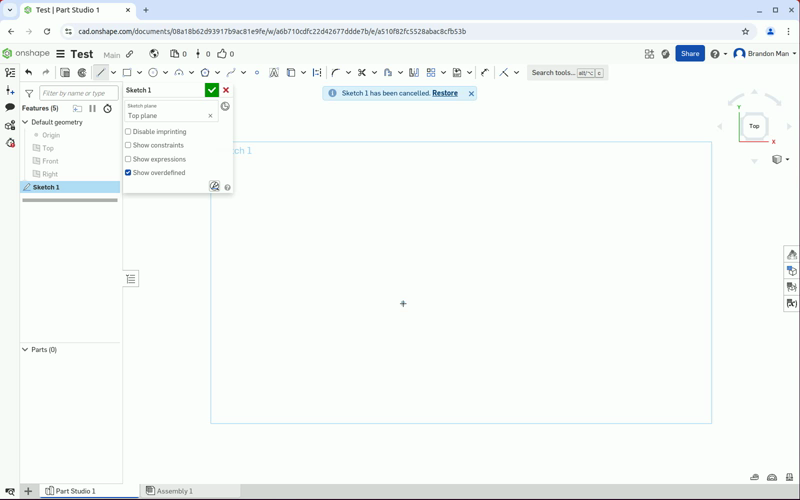
key_down(shift)
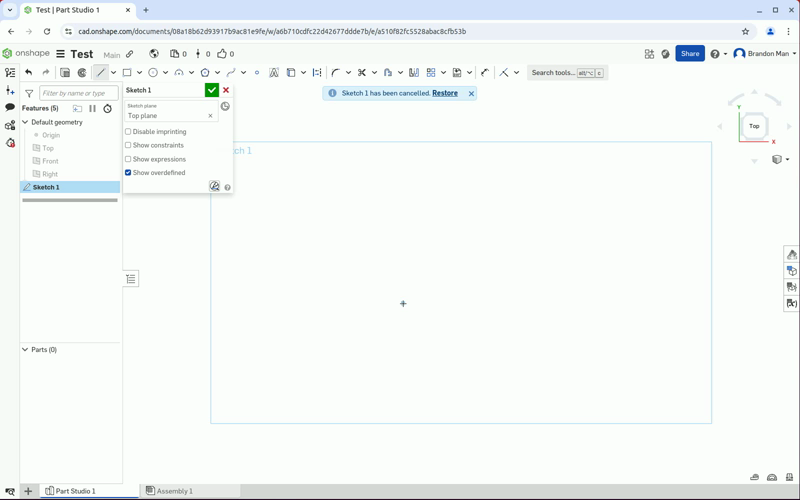
mouse_move(433, 303)
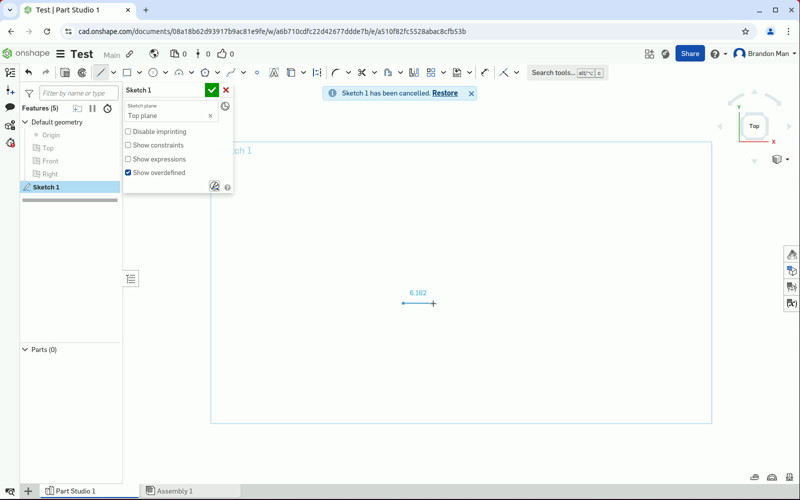
mouse_move(432, 303)
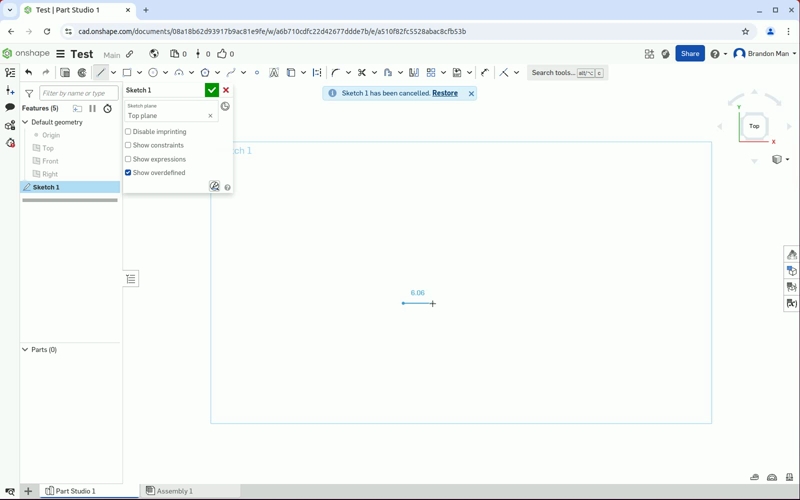
click(432, 303)
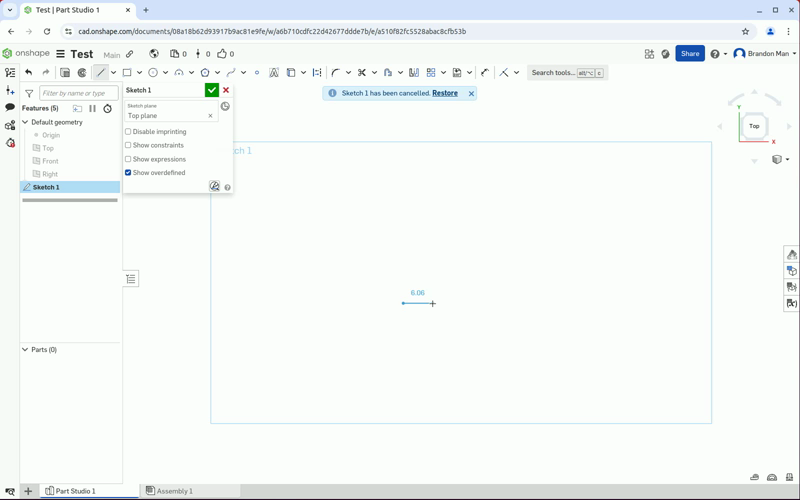
key_up(shift)
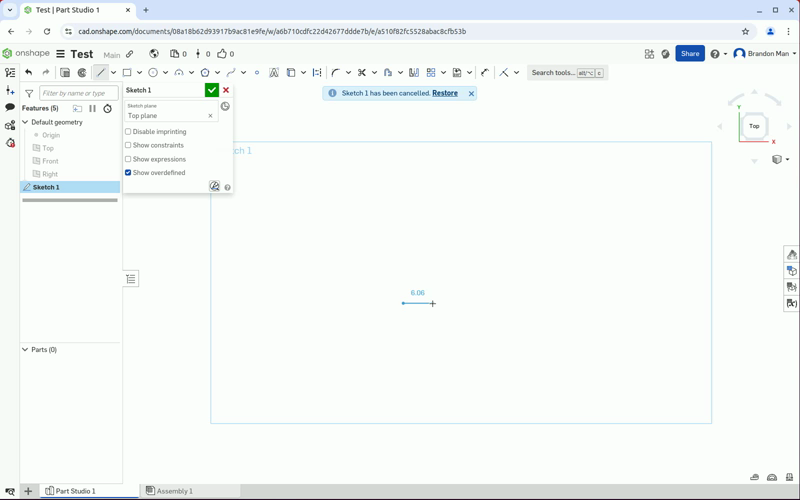
key_down(shift)
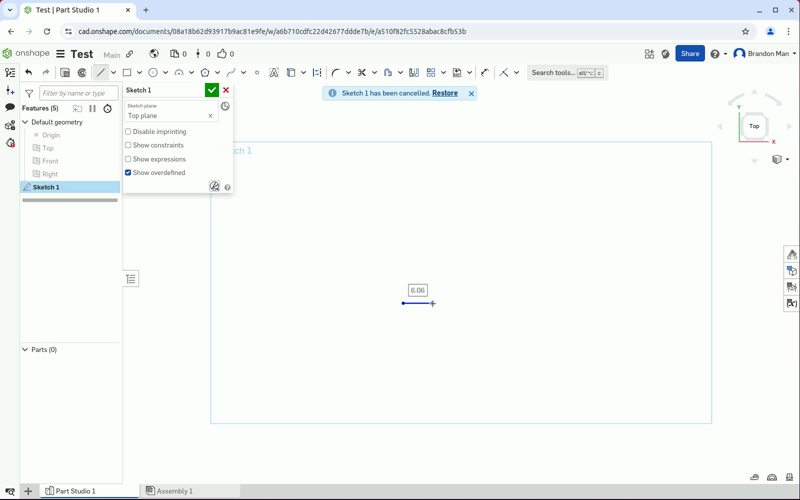
mouse_move(462, 303)
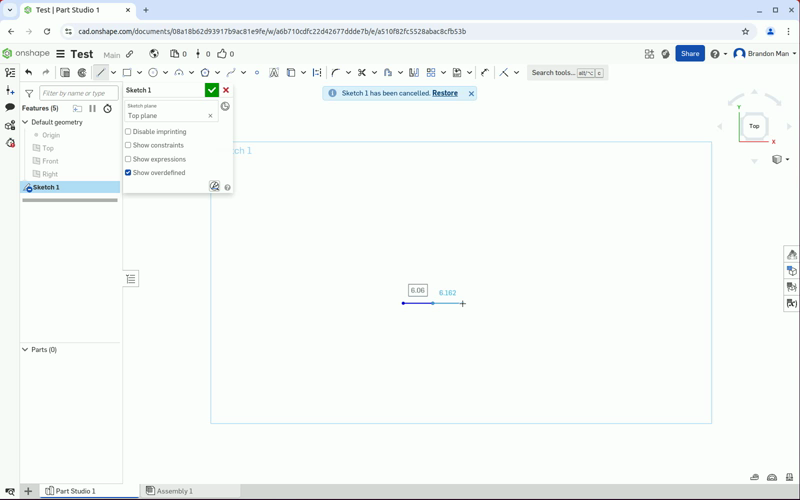
mouse_move(432, 311)
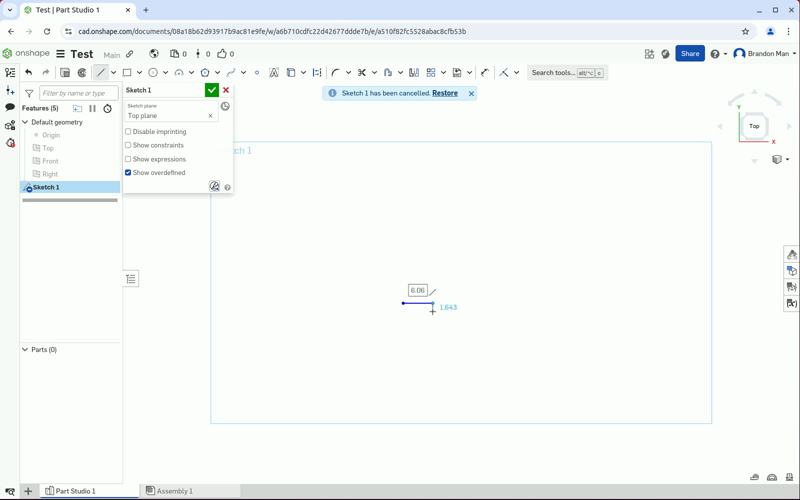
click(432, 311)
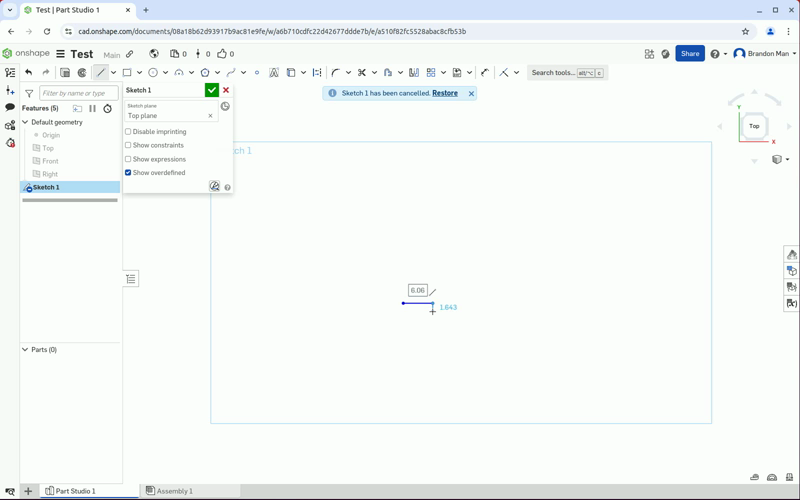
key_up(shift)
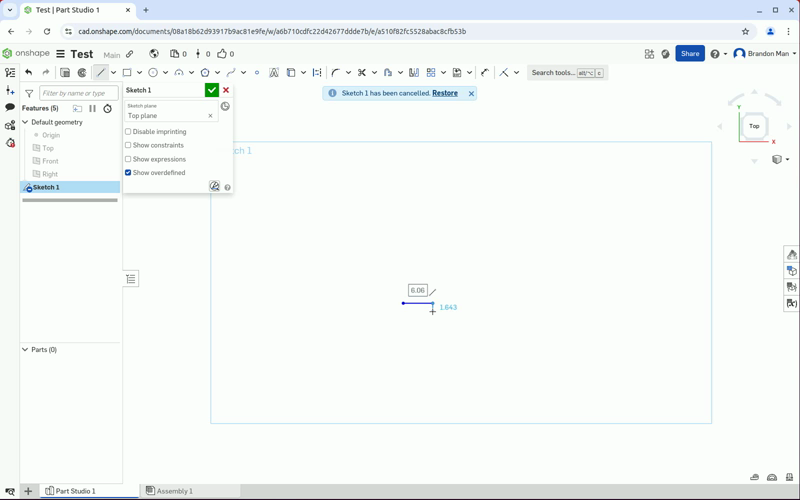
key(esc)
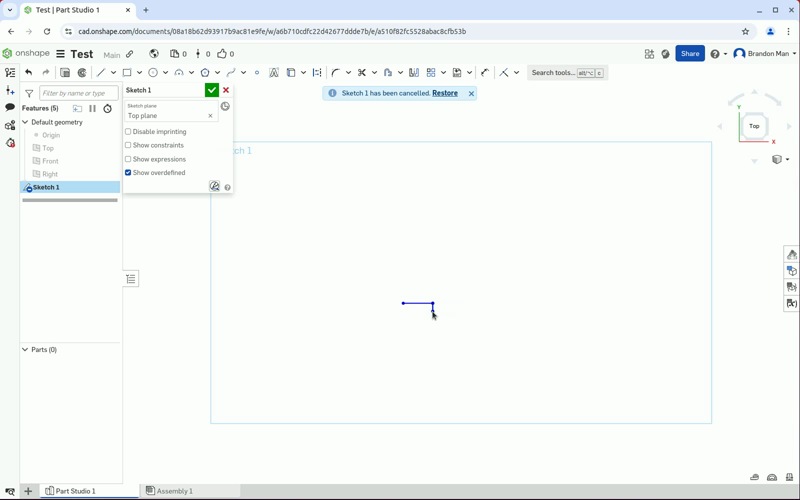
key(a)
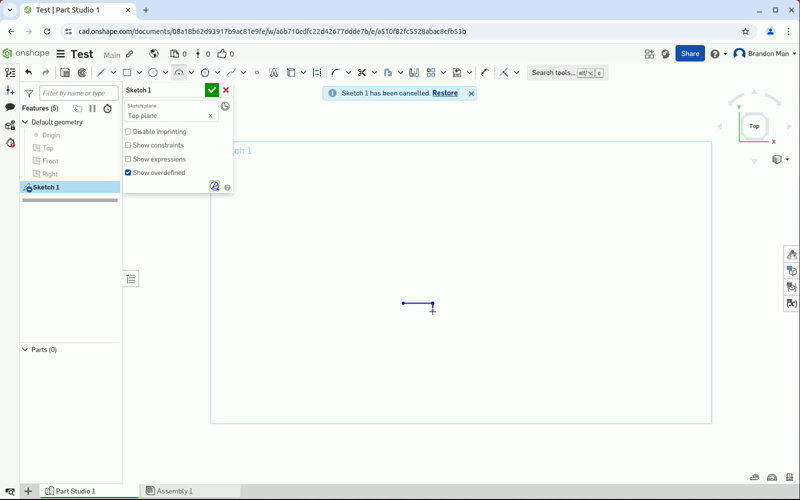
mouse_move(432, 311)
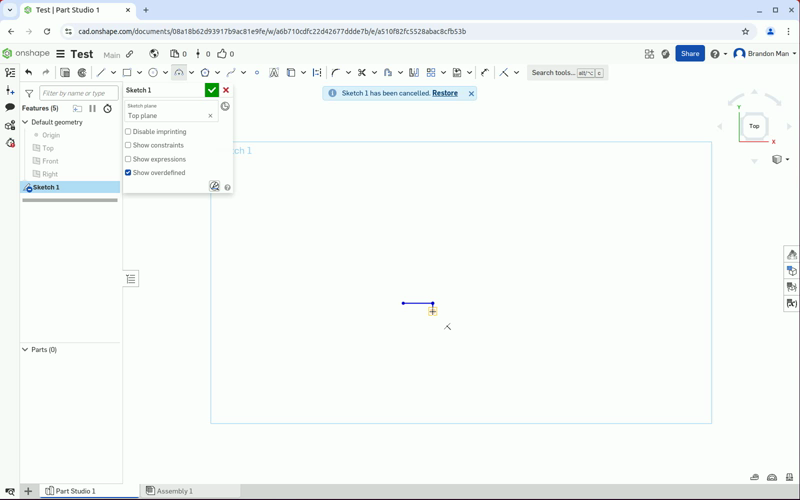
click(432, 311)
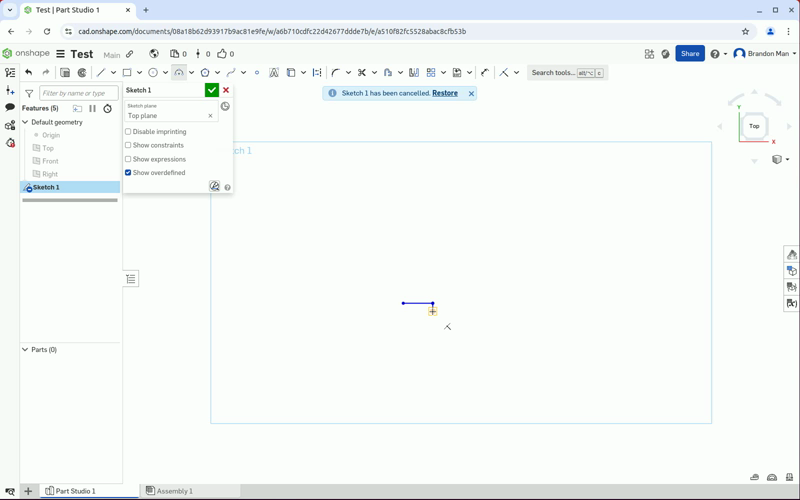
key_down(shift)
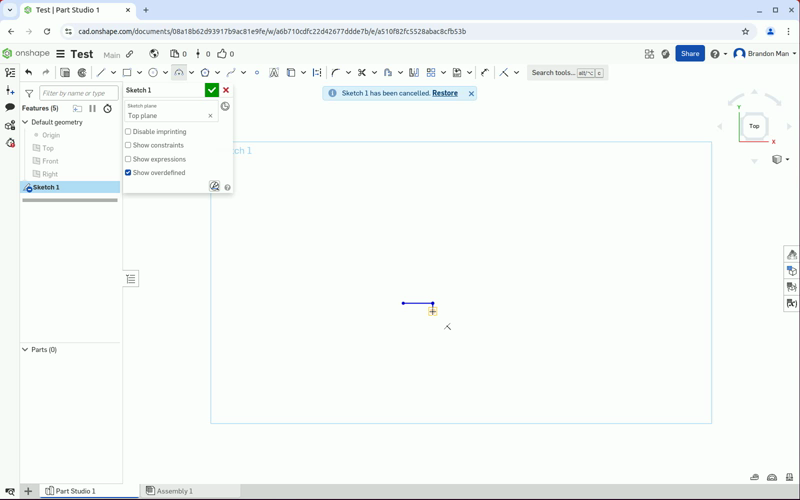
mouse_move(434, 314)
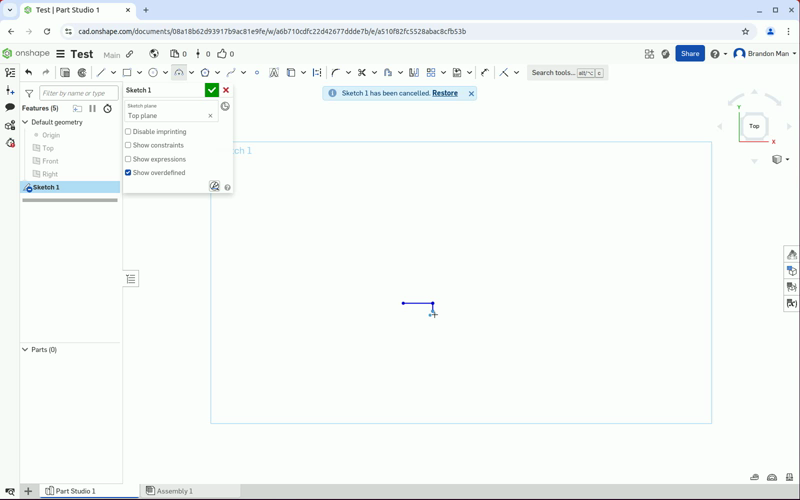
scroll(6)
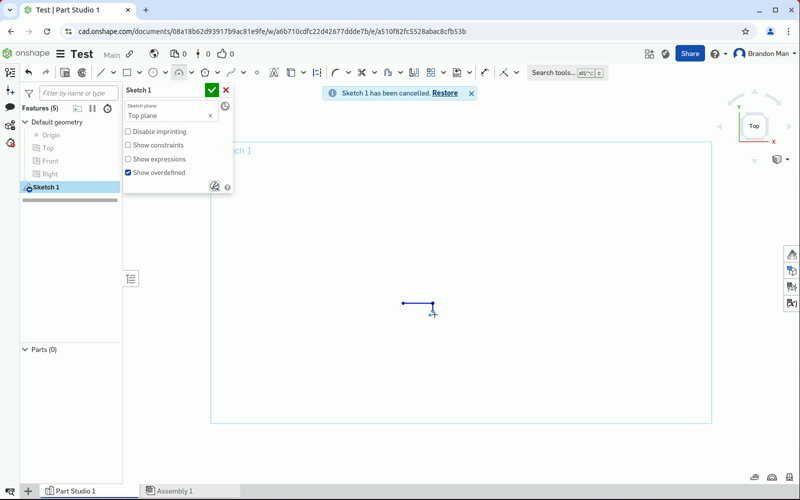
scroll(6)
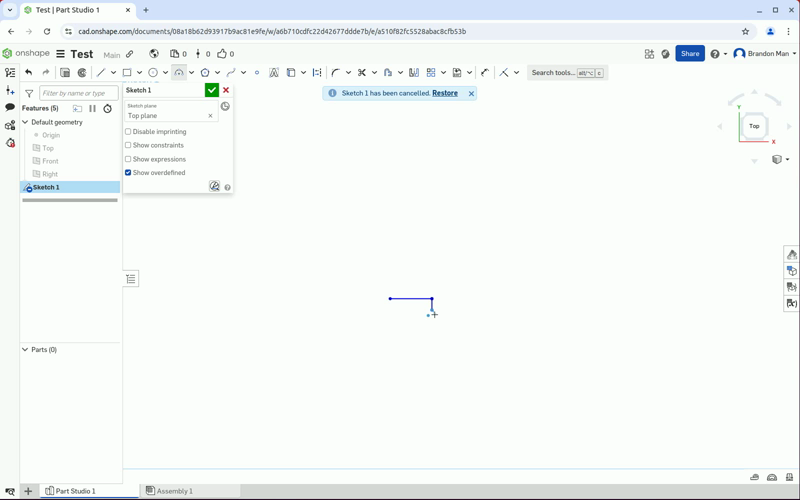
scroll(6)
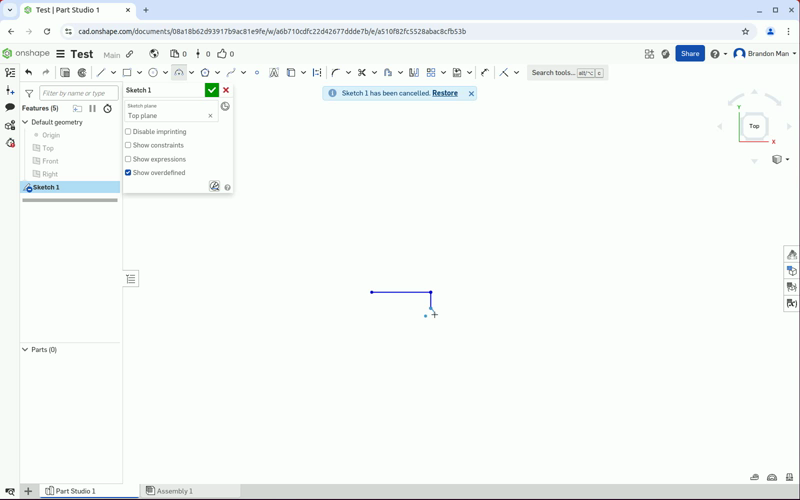
scroll(6)
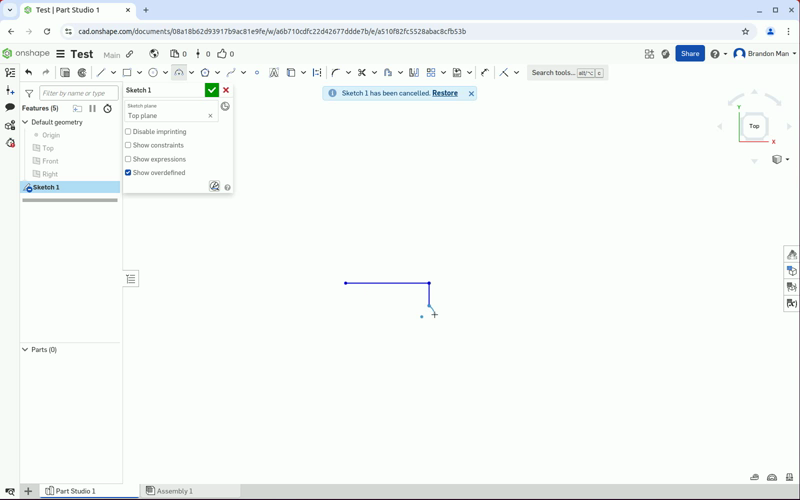
scroll(6)
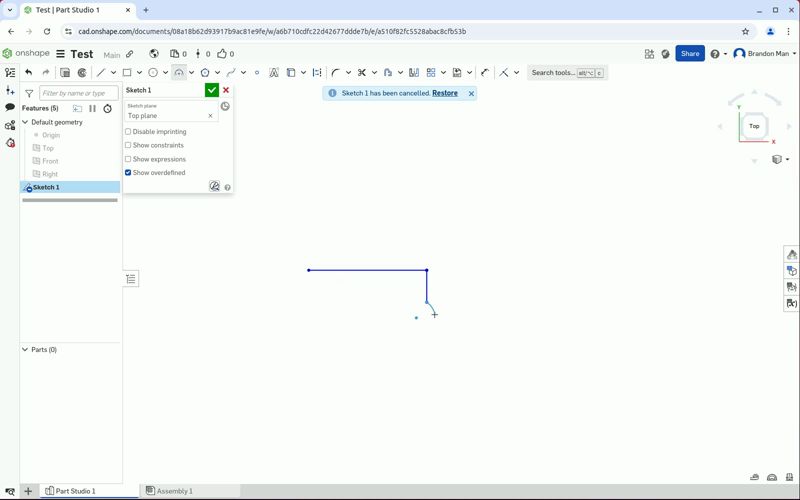
scroll(6)
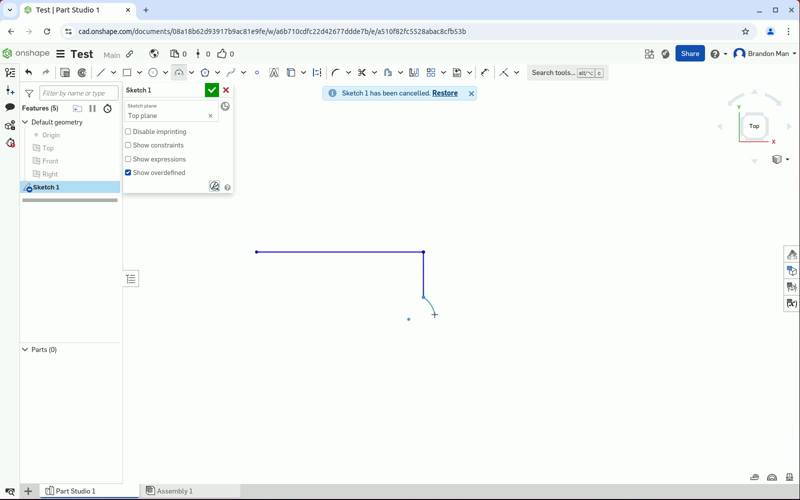
scroll(6)
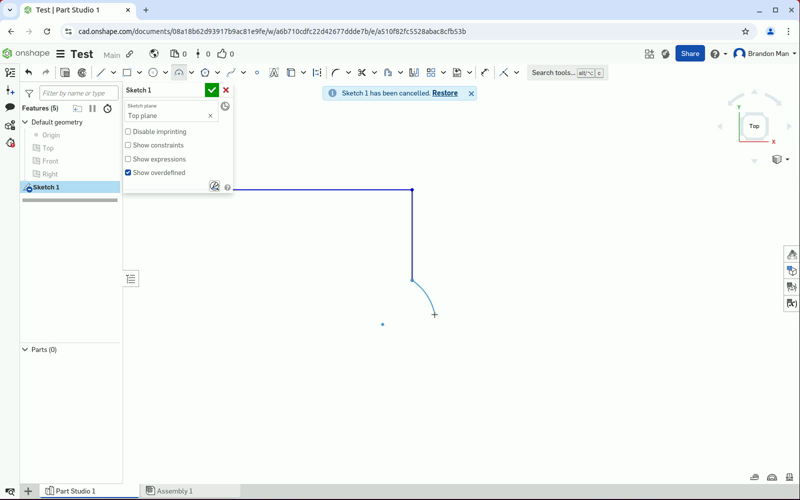
click(434, 314)
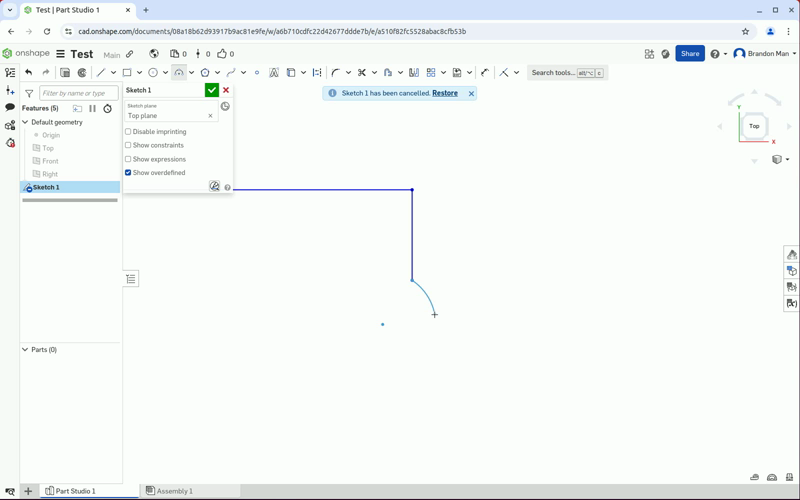
scroll(-6)
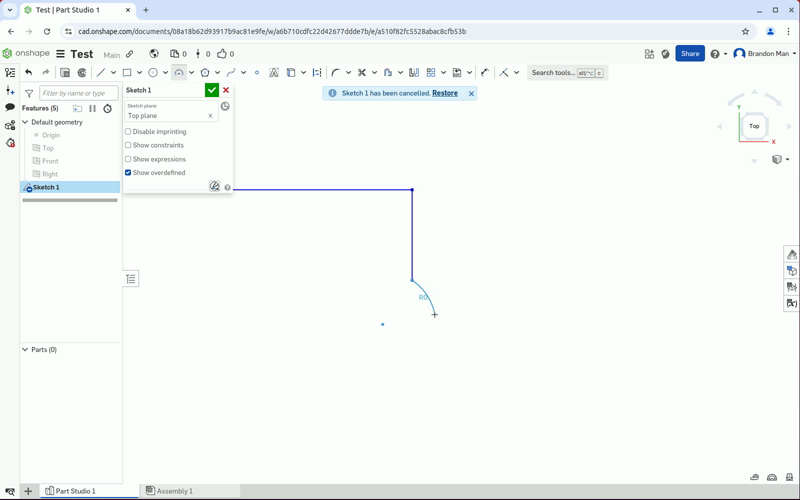
scroll(-6)
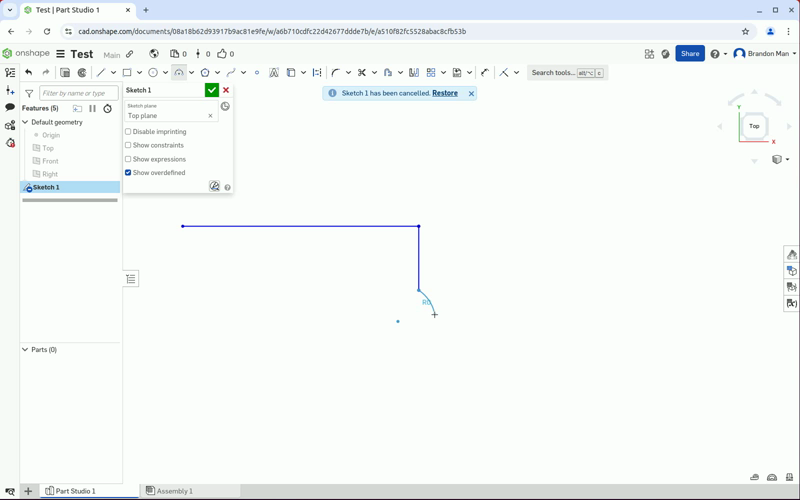
scroll(-6)
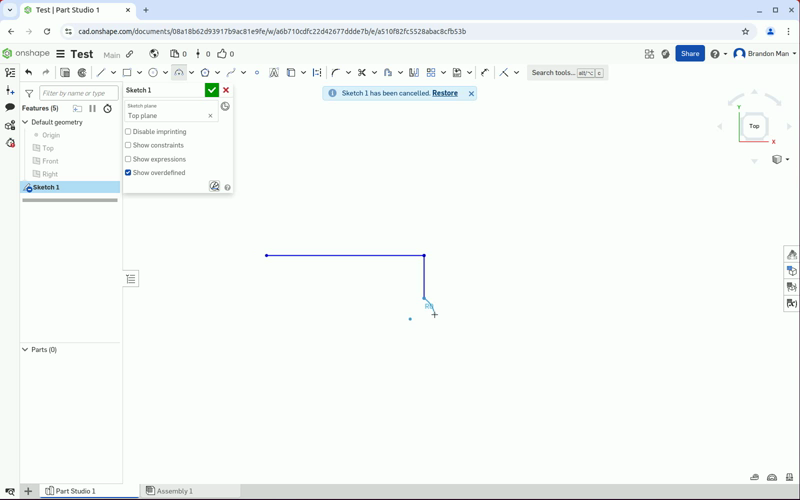
scroll(-6)
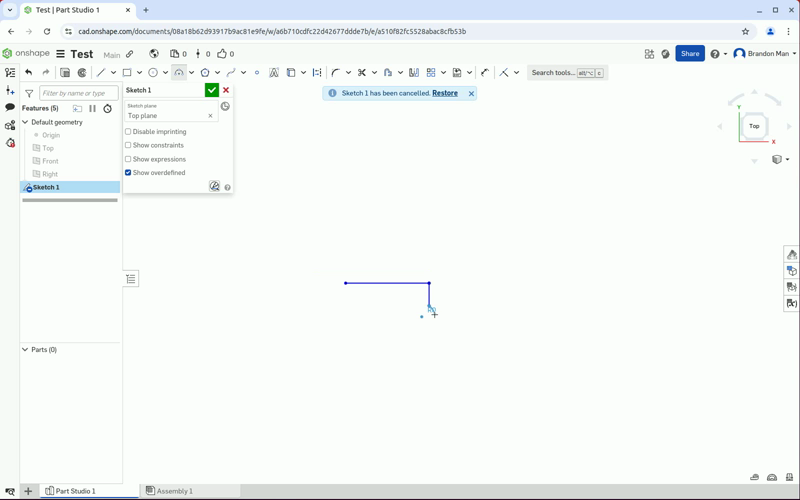
scroll(-6)
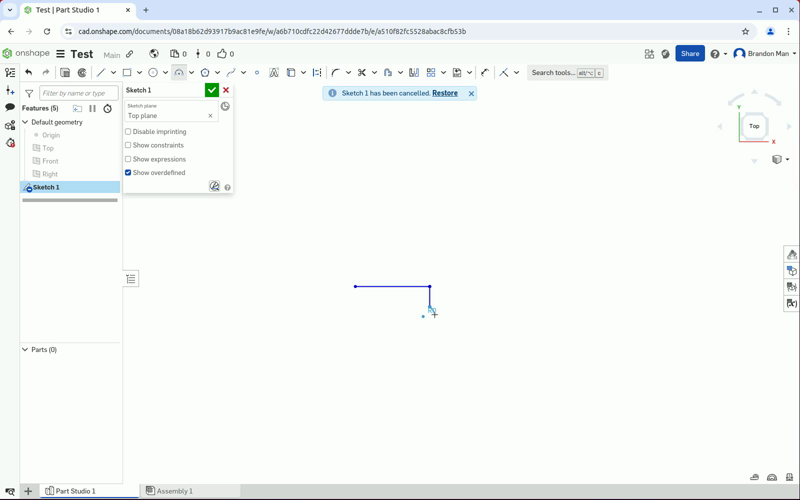
scroll(-6)
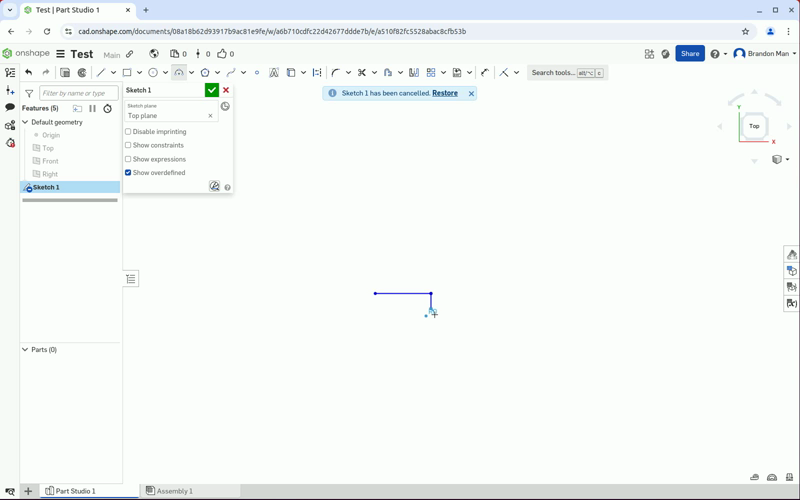
scroll(-6)
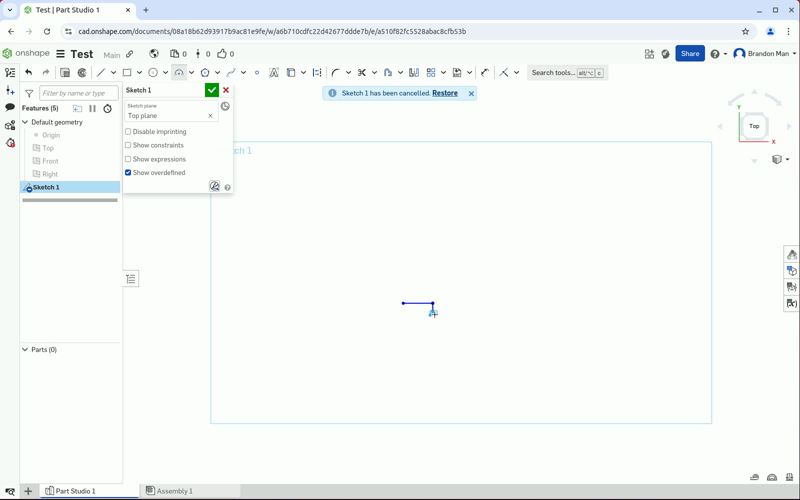
mouse_move(433, 313)
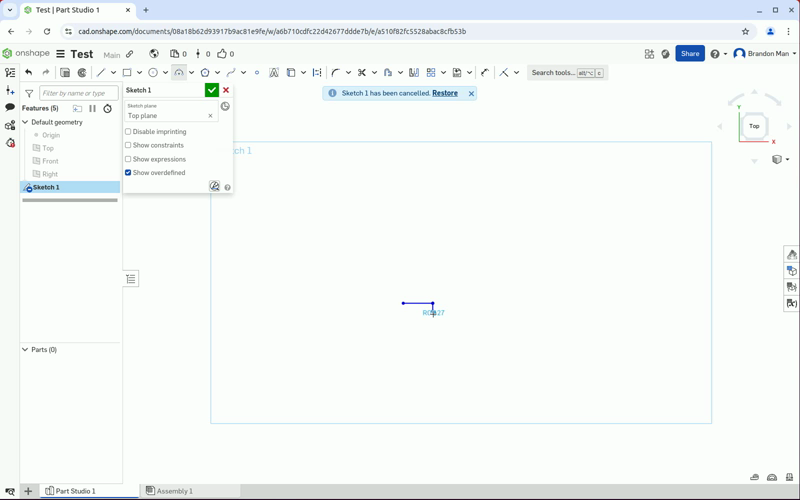
scroll(6)
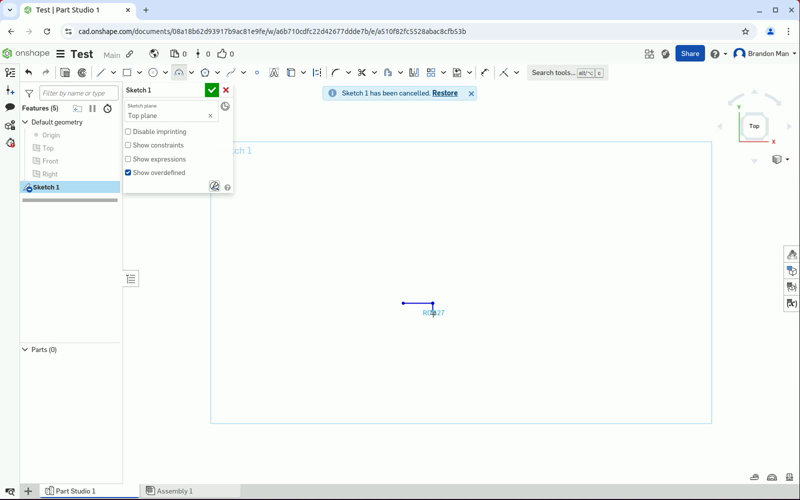
scroll(6)
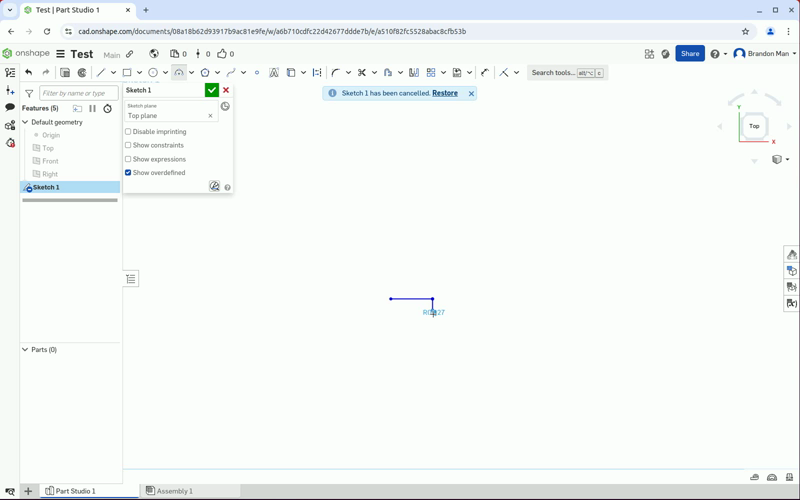
scroll(6)
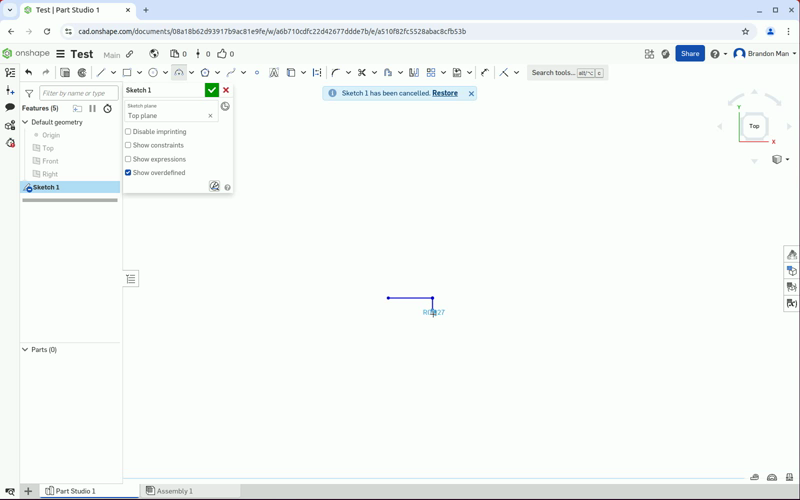
scroll(6)
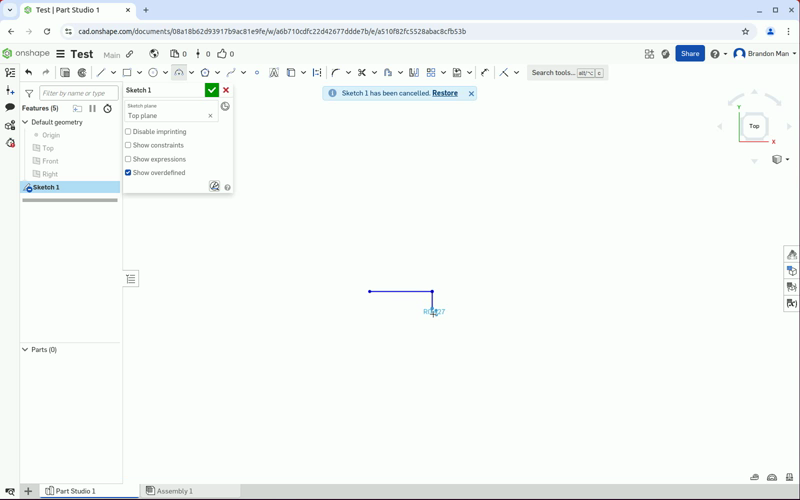
scroll(6)
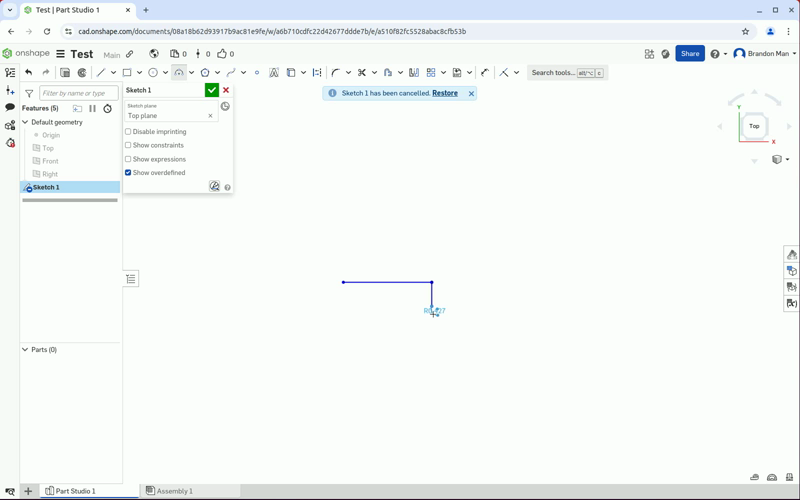
scroll(6)
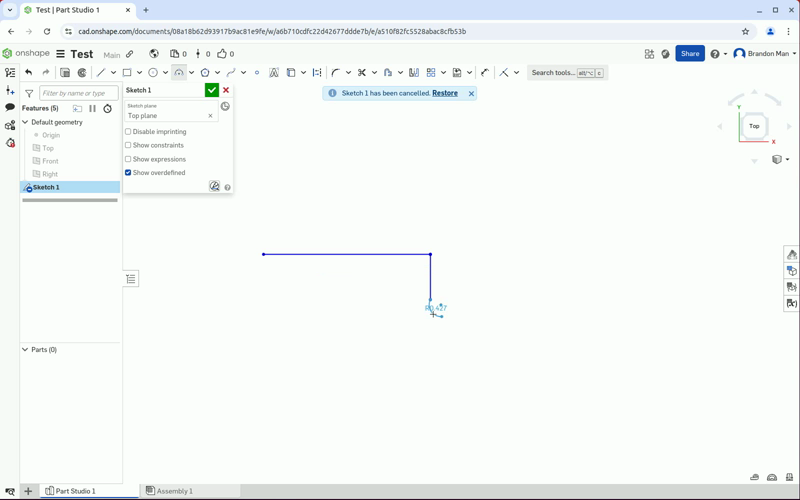
scroll(6)
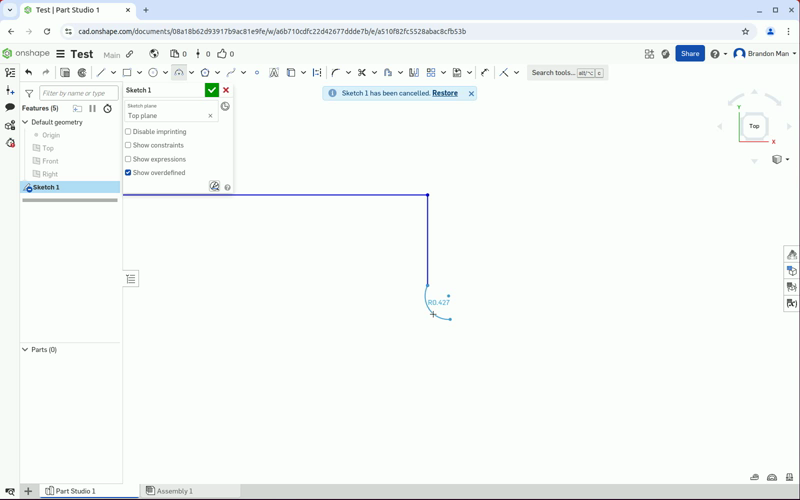
click(433, 313)
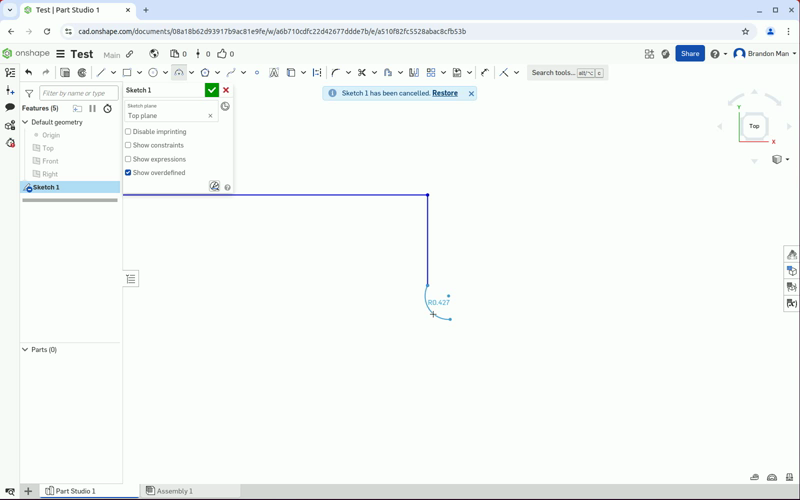
scroll(-6)
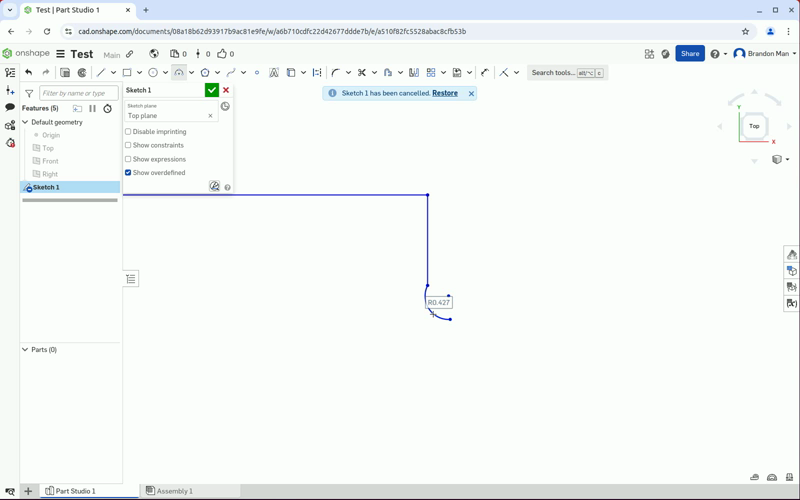
scroll(-6)
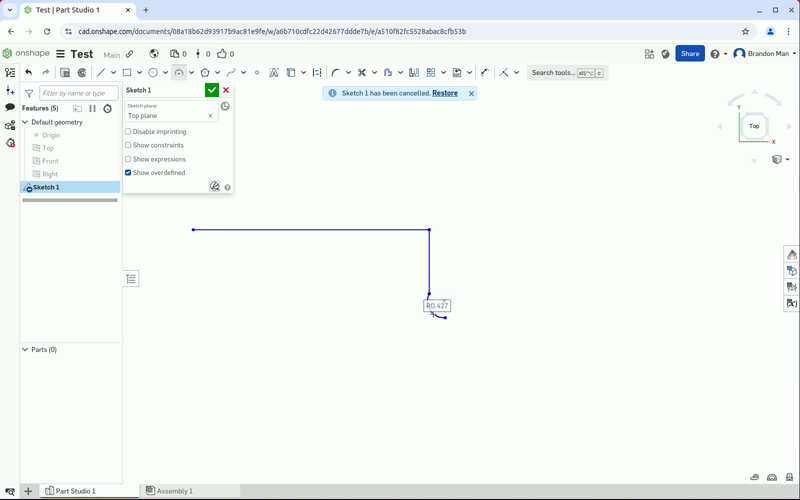
scroll(-6)
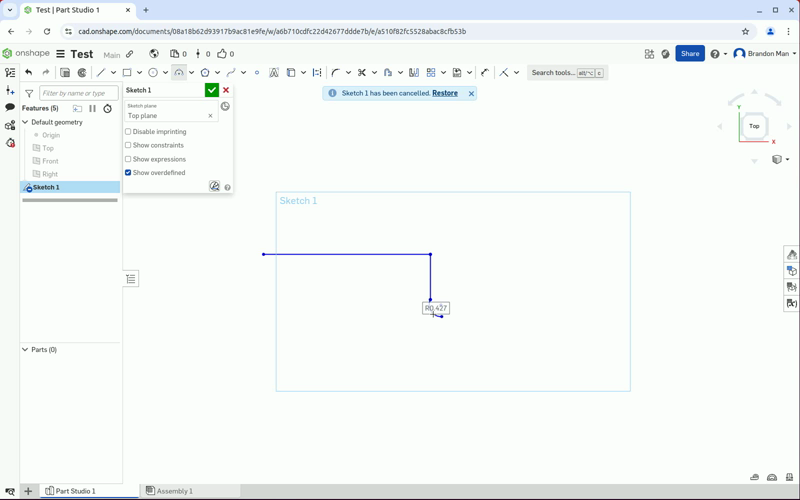
scroll(-6)
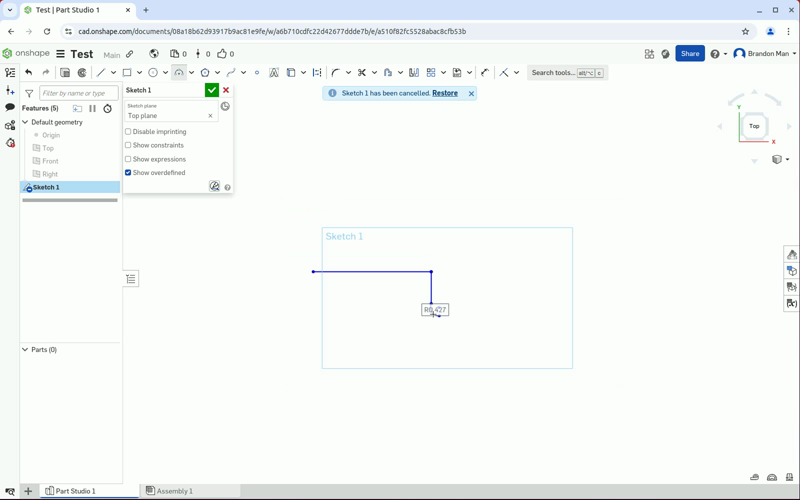
scroll(-6)
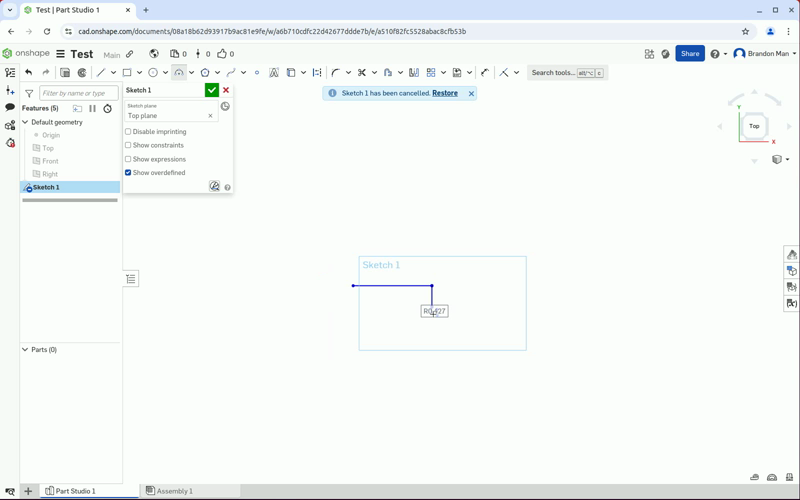
scroll(-6)
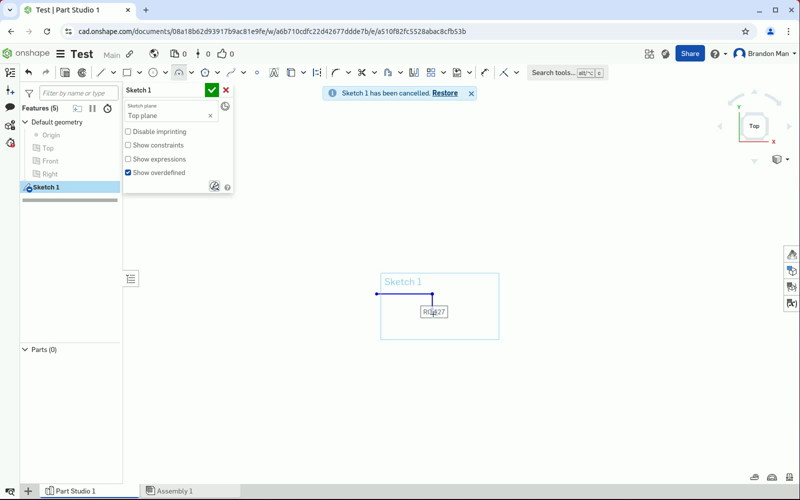
scroll(-6)
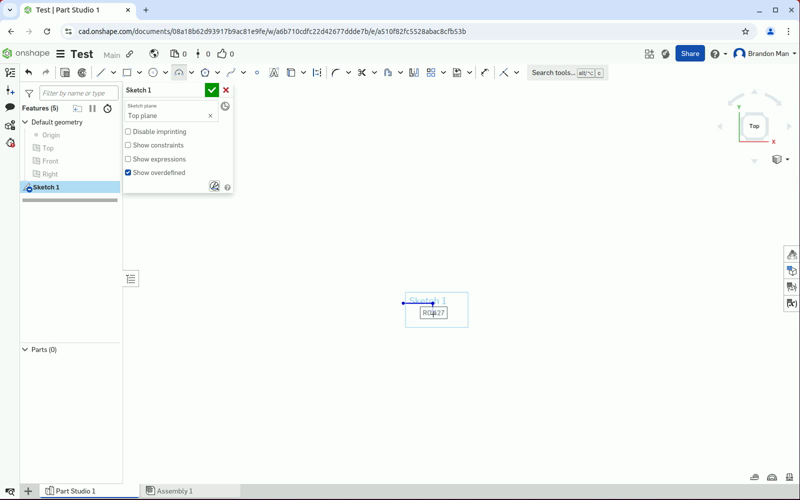
key_up(shift)
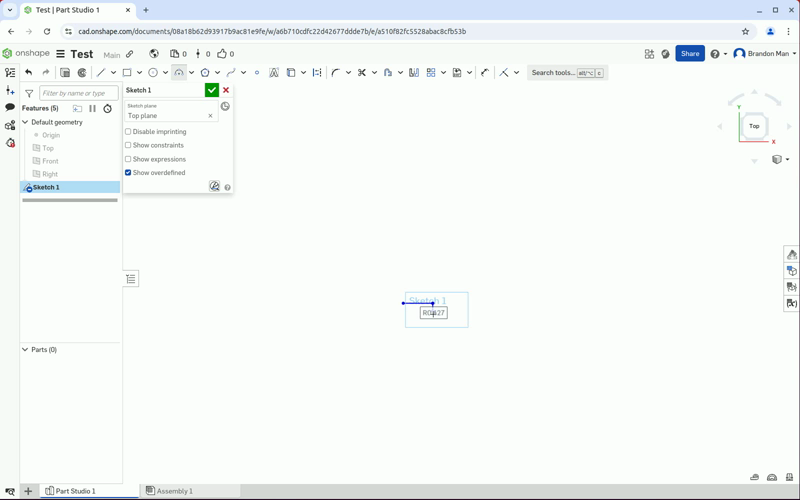
key(esc)
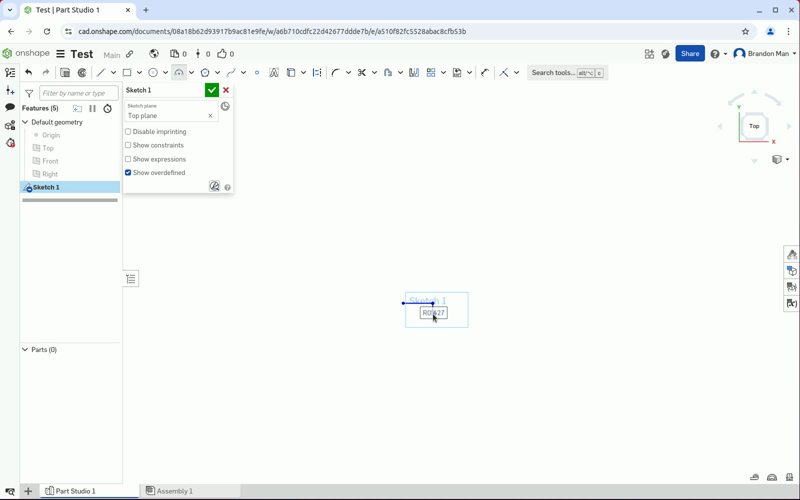
key(l)
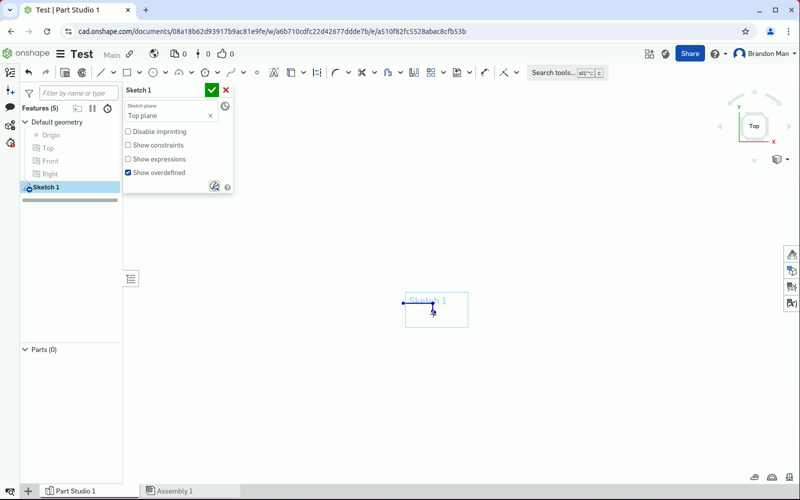
mouse_move(434, 314)
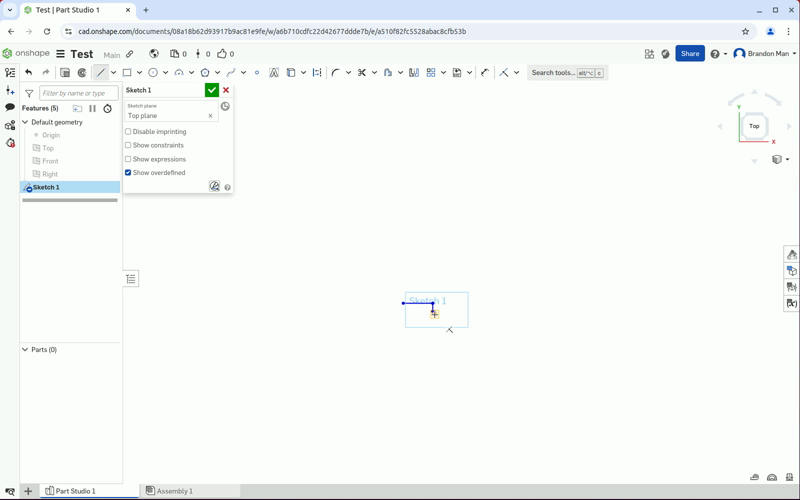
scroll(6)
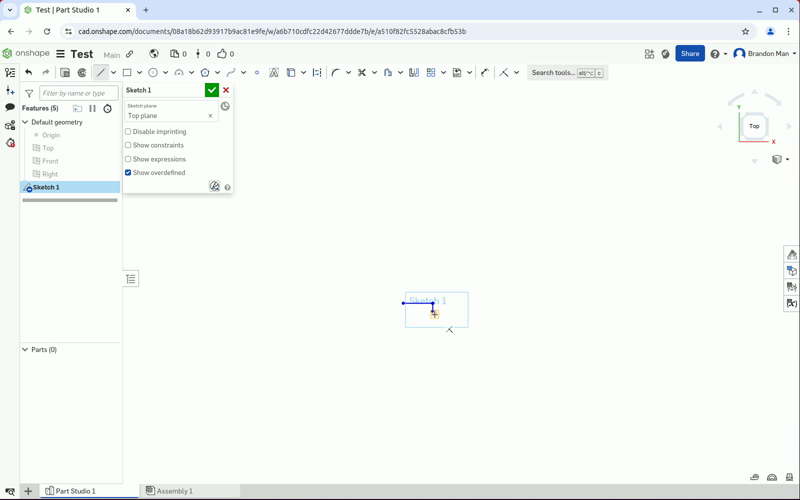
scroll(6)
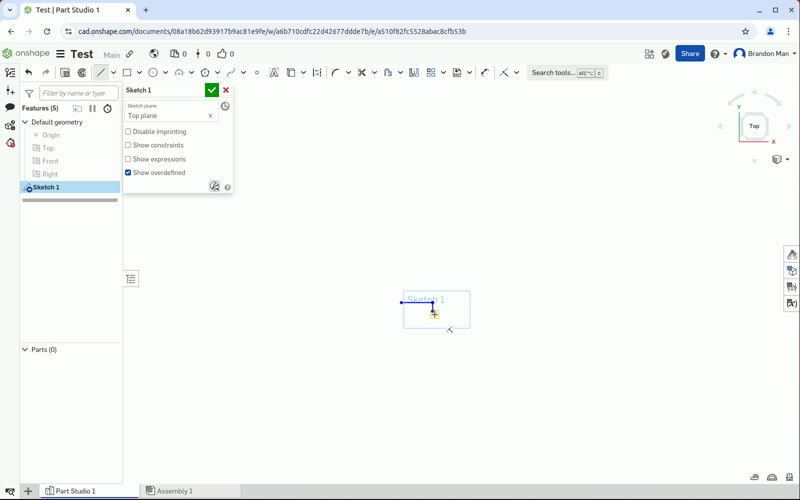
scroll(6)
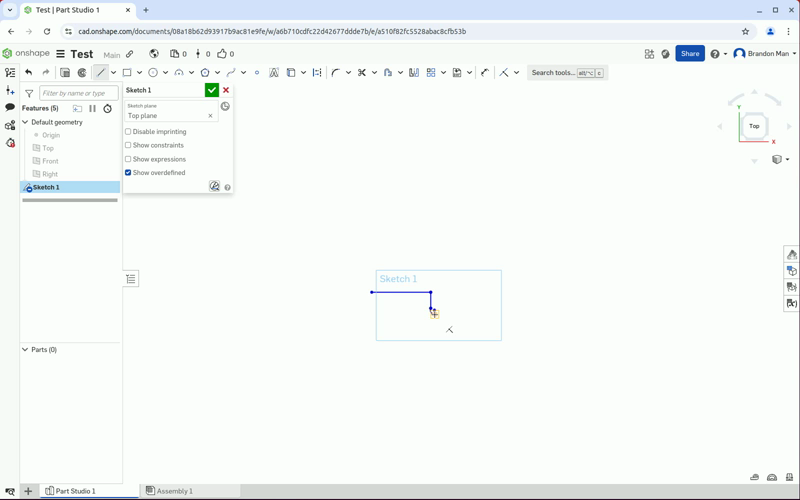
scroll(6)
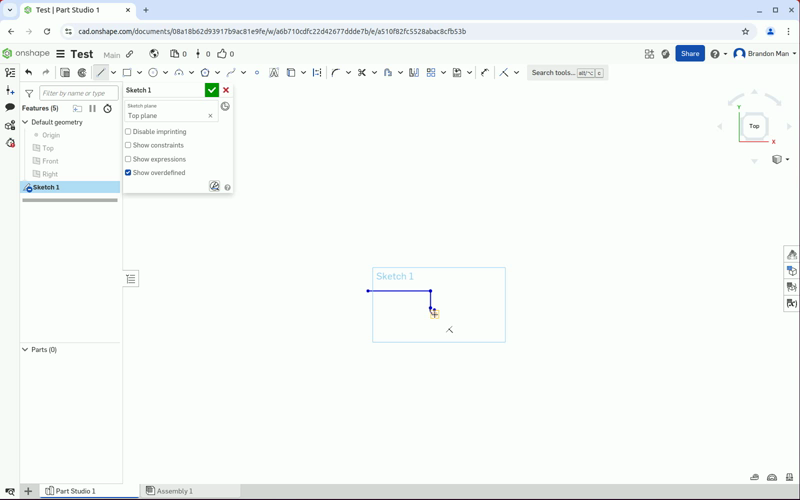
scroll(6)
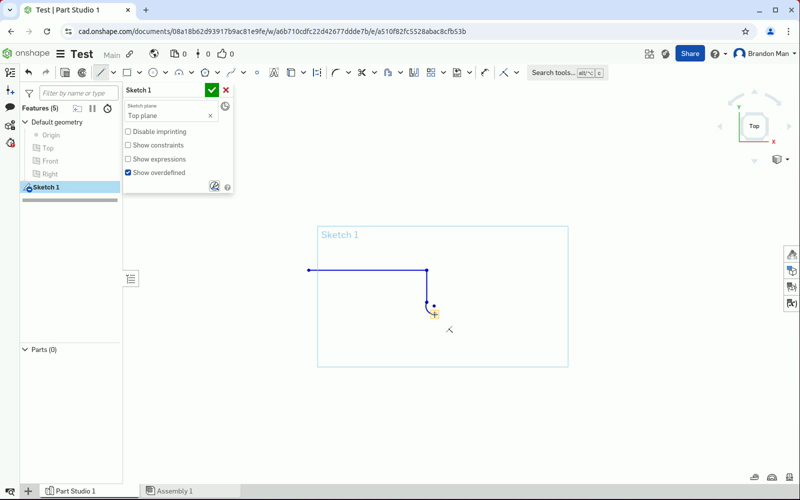
scroll(6)
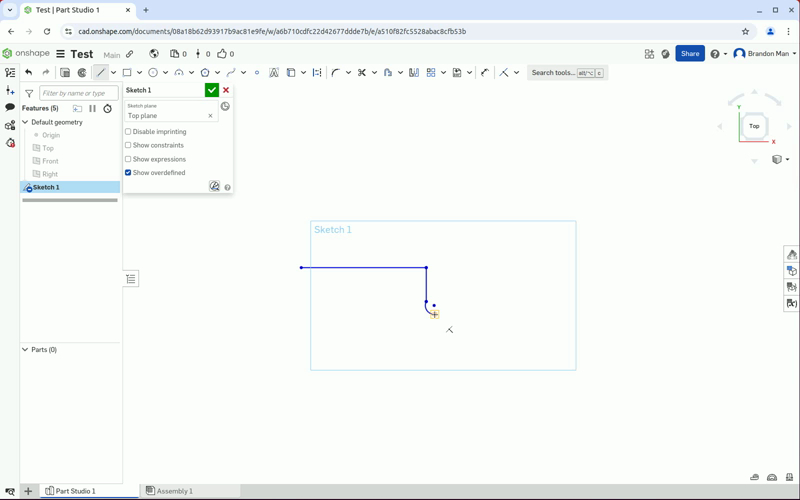
scroll(6)
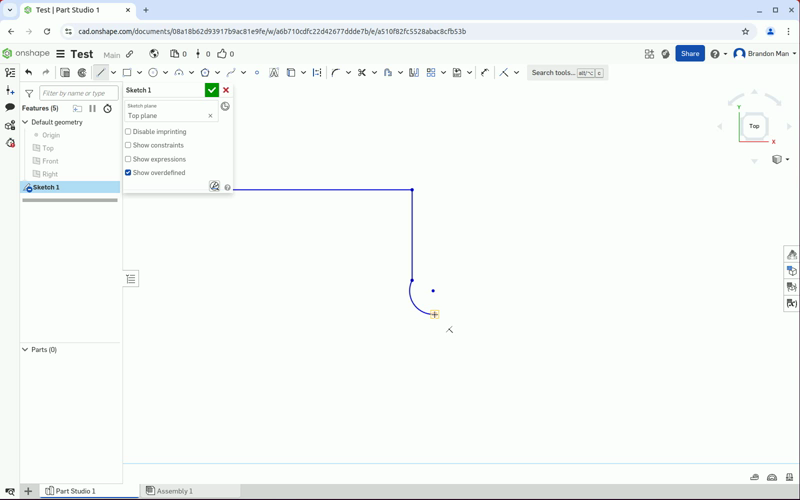
click(434, 314)
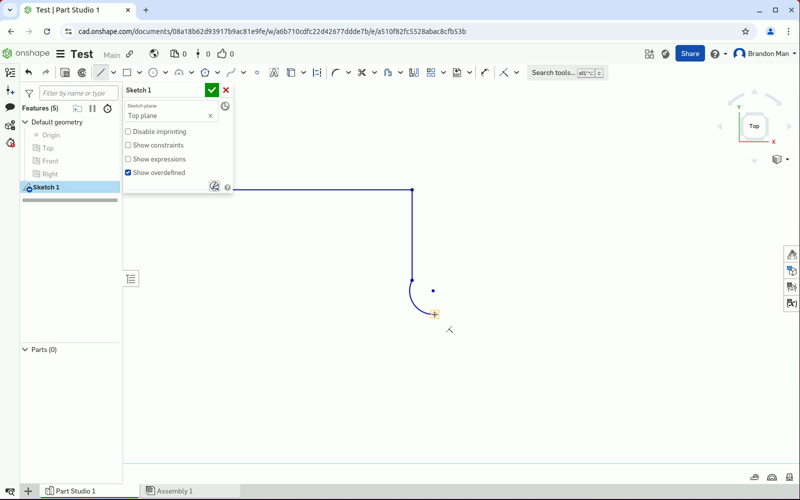
scroll(-6)
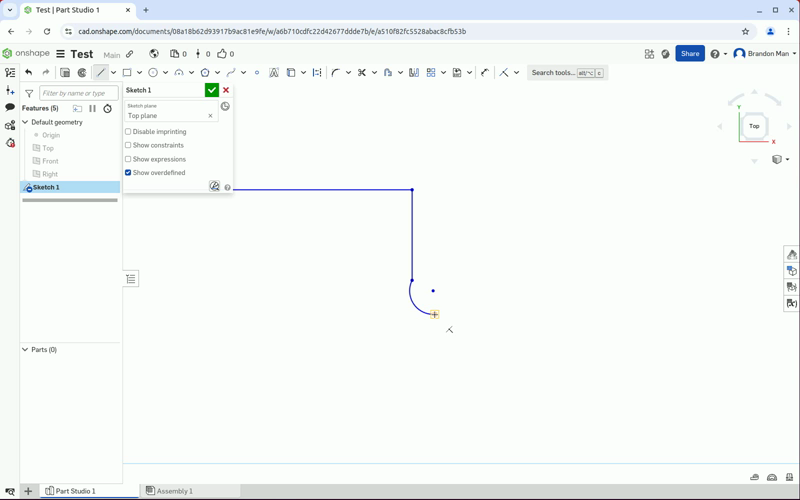
scroll(-6)
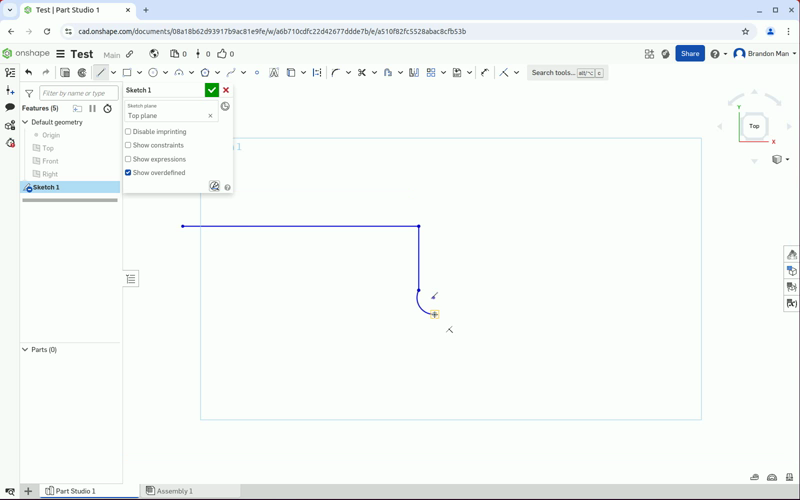
scroll(-6)
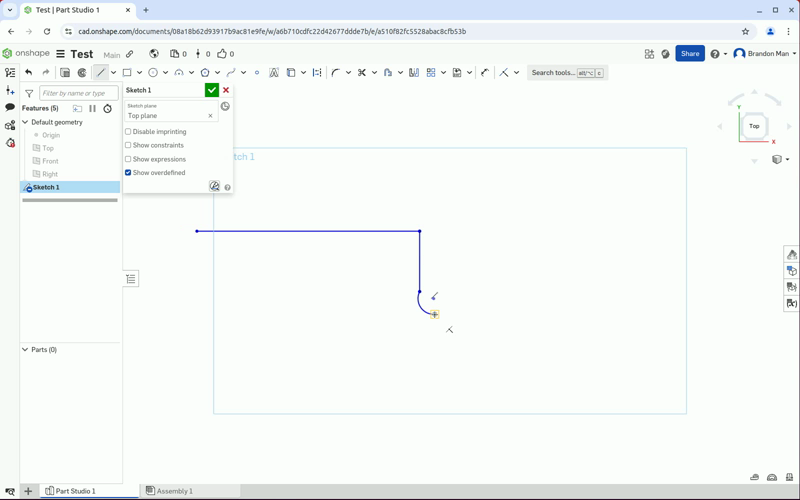
scroll(-6)
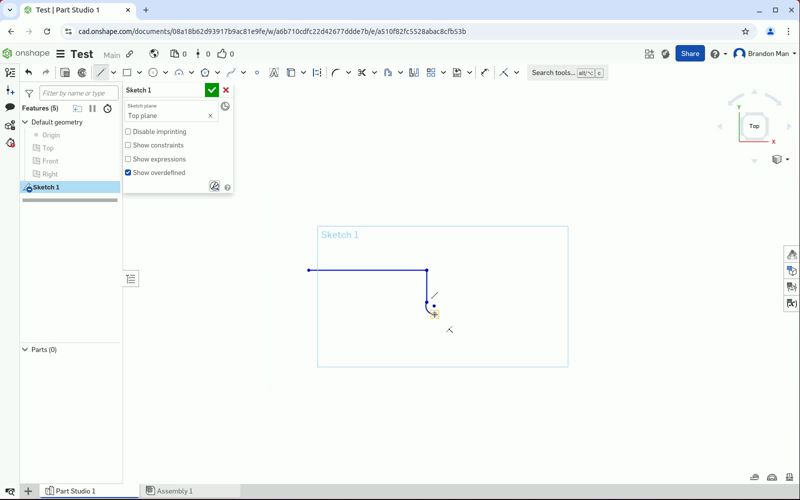
scroll(-6)
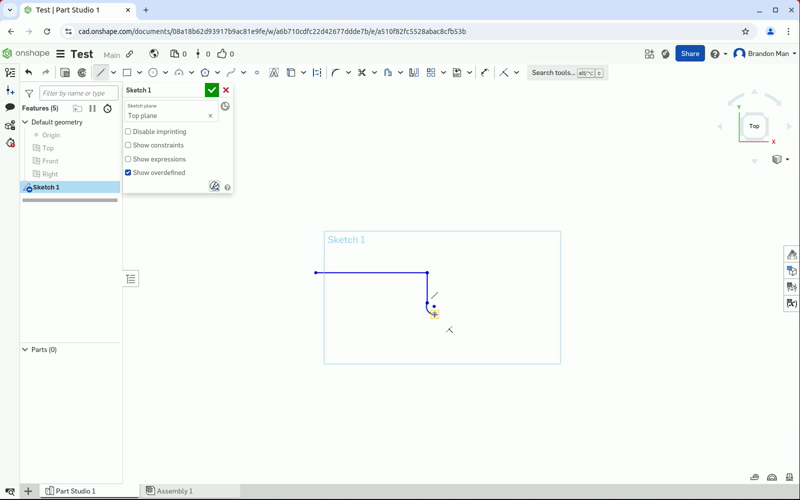
scroll(-6)
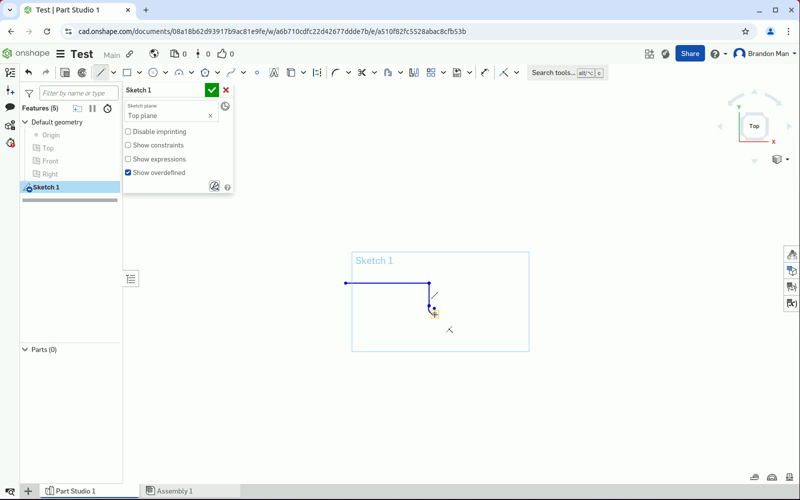
scroll(-6)
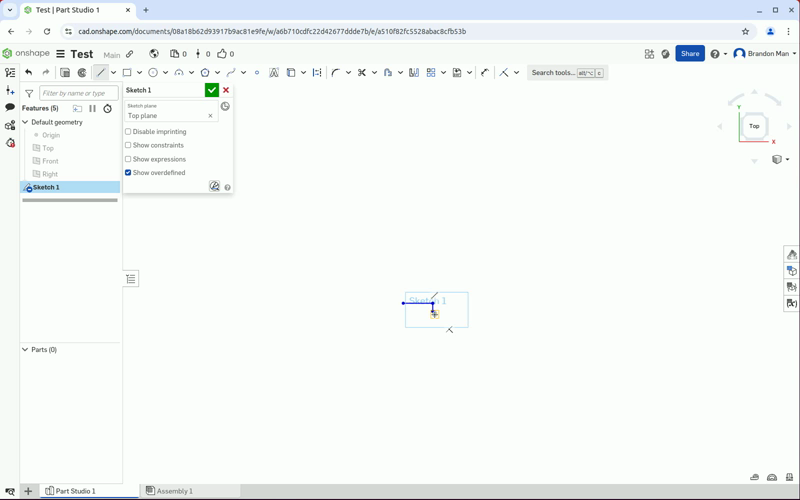
key_down(shift)
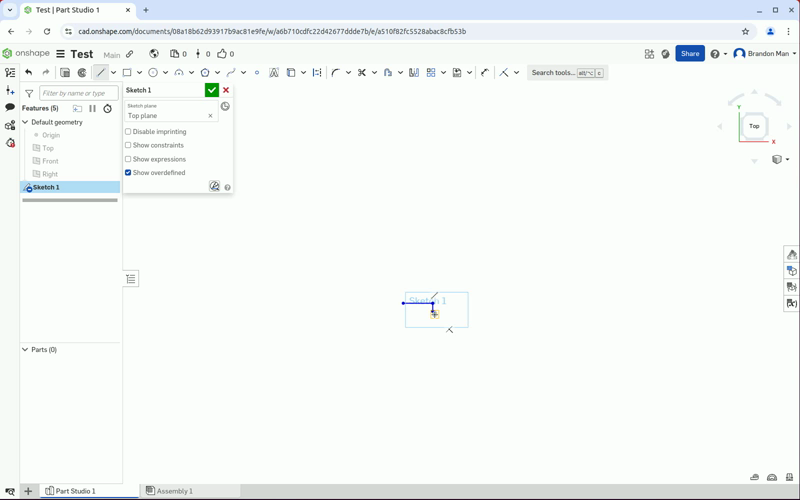
mouse_move(464, 314)
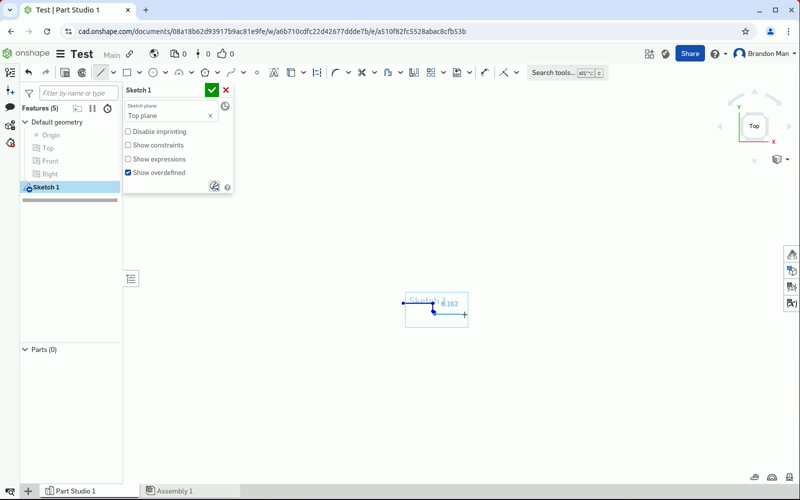
mouse_move(458, 314)
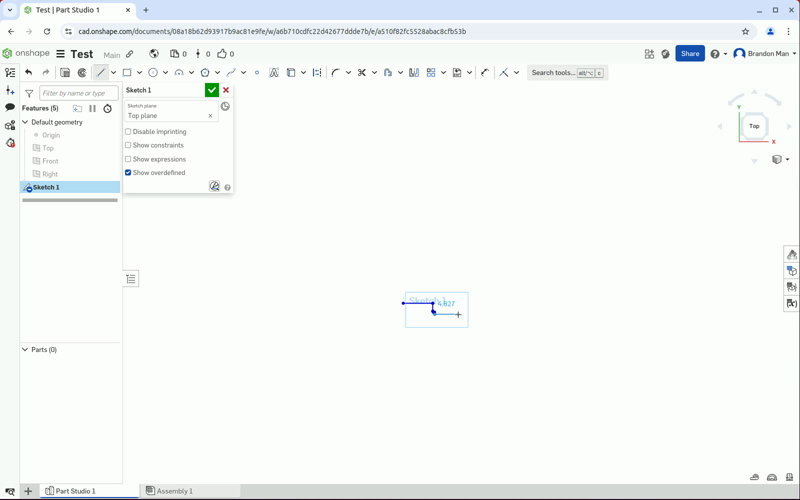
click(458, 314)
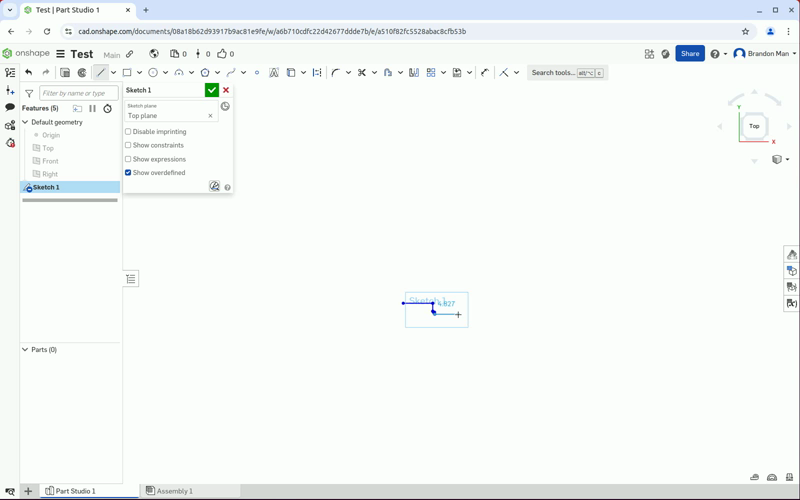
key_up(shift)
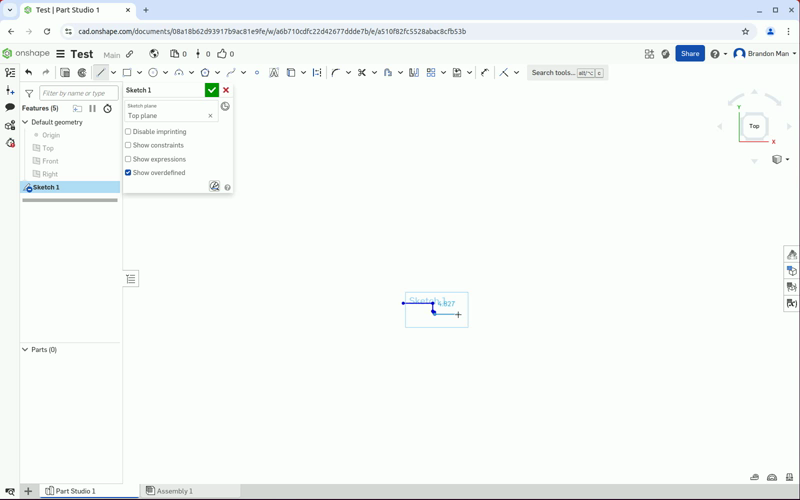
key(esc)
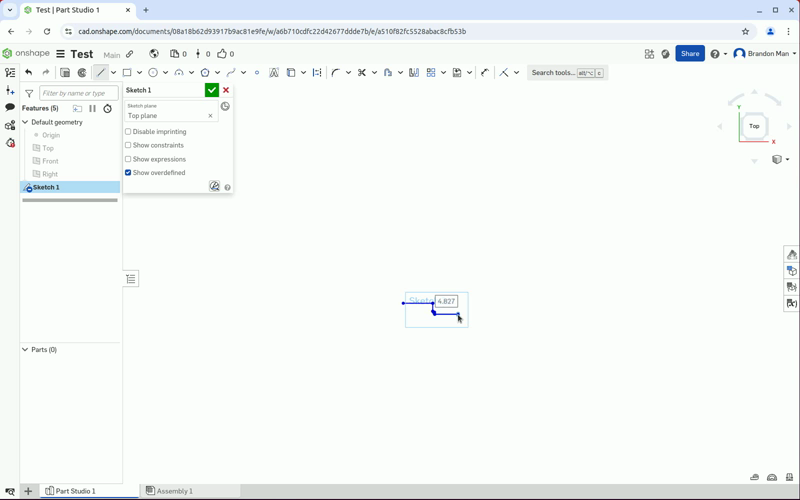
key(a)
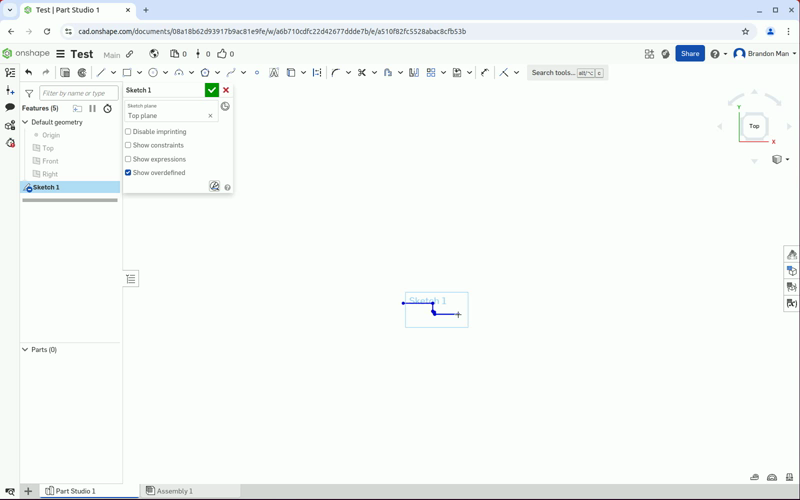
mouse_move(458, 314)
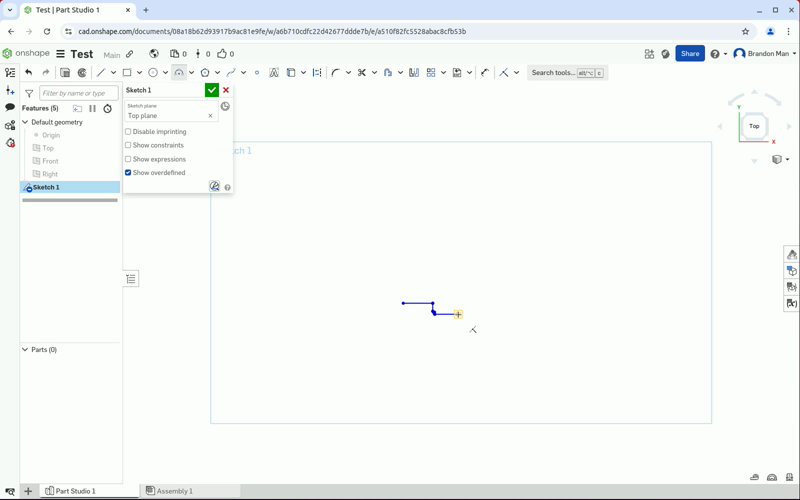
click(458, 314)
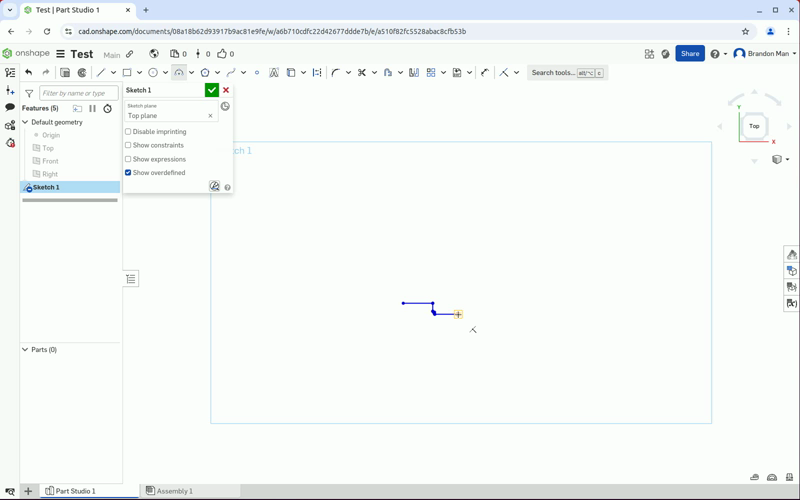
key_down(shift)
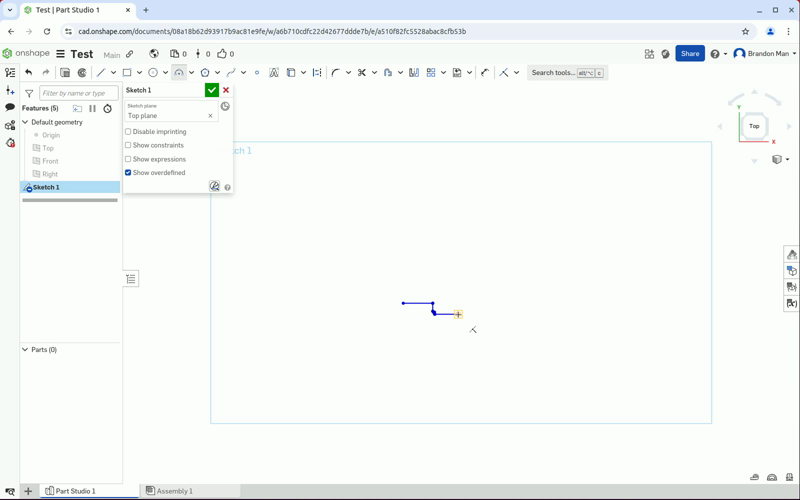
mouse_move(461, 311)
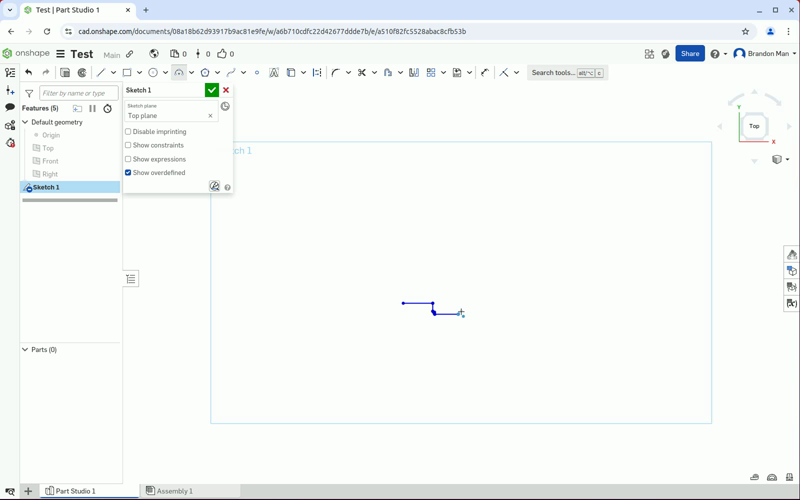
scroll(6)
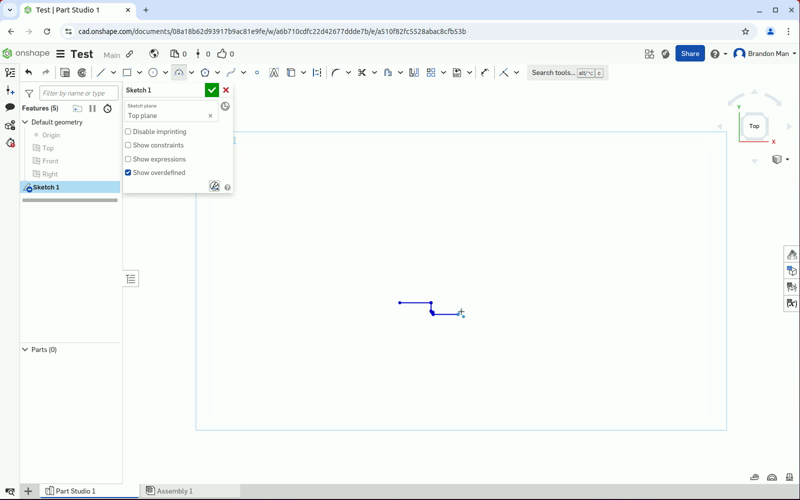
scroll(6)
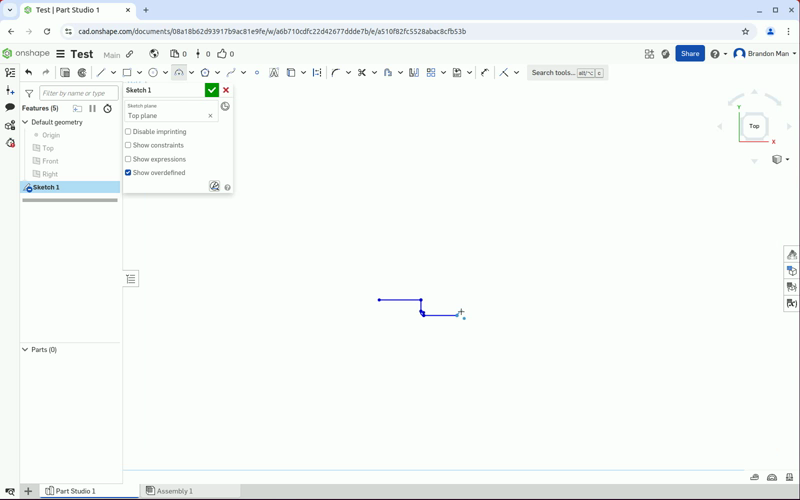
scroll(6)
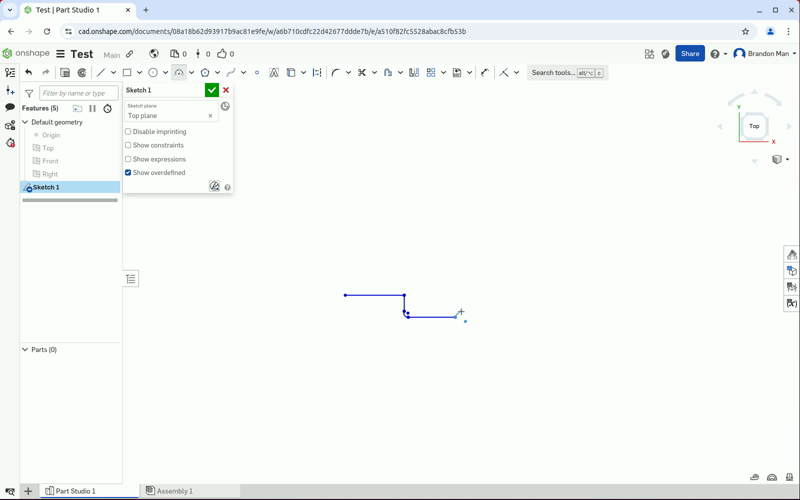
scroll(6)
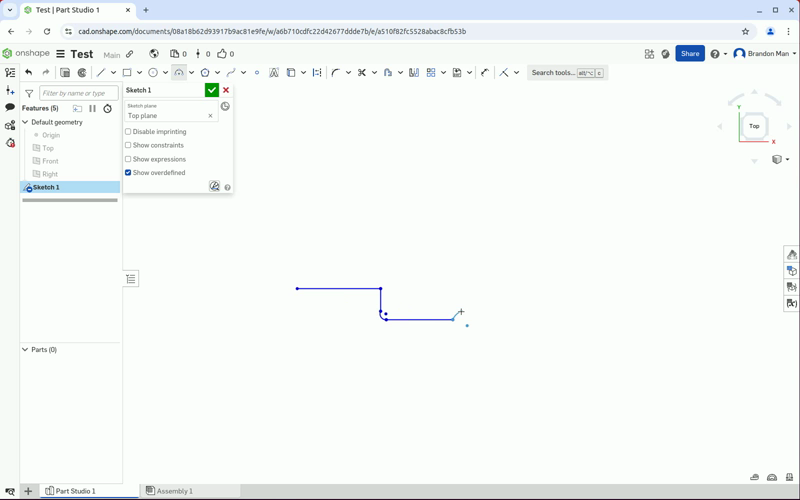
scroll(6)
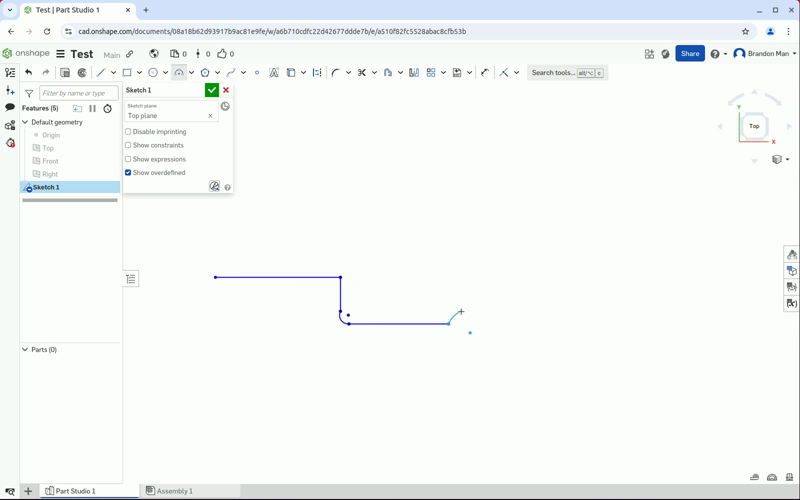
scroll(6)
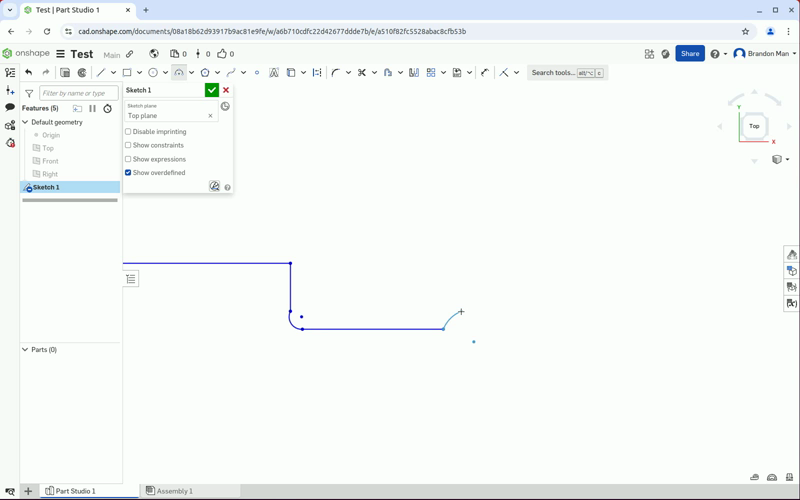
scroll(6)
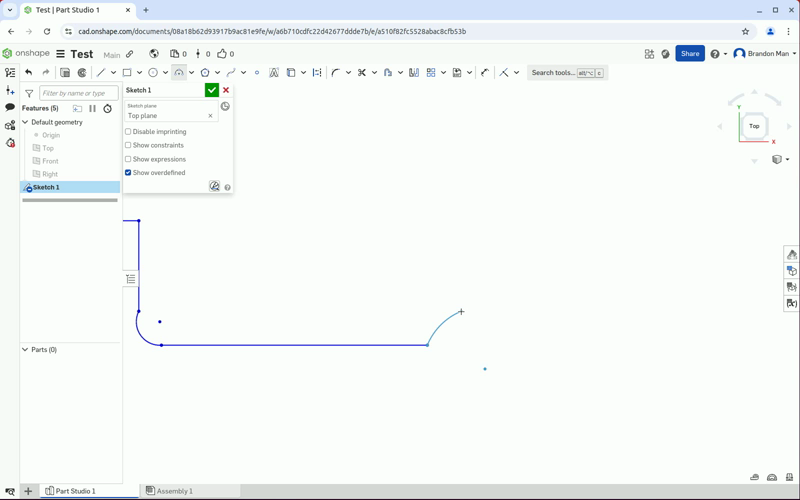
click(461, 311)
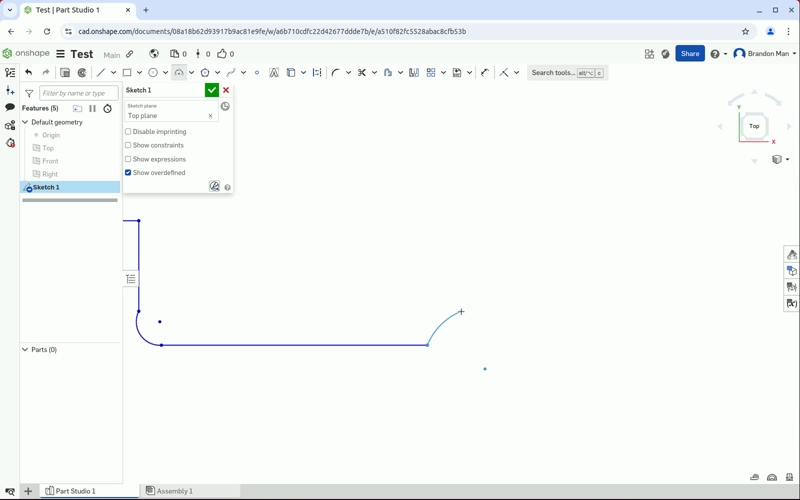
scroll(-6)
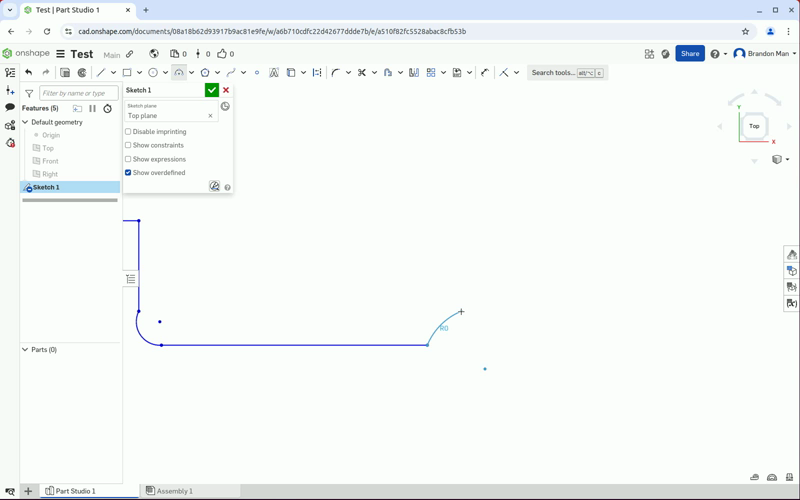
scroll(-6)
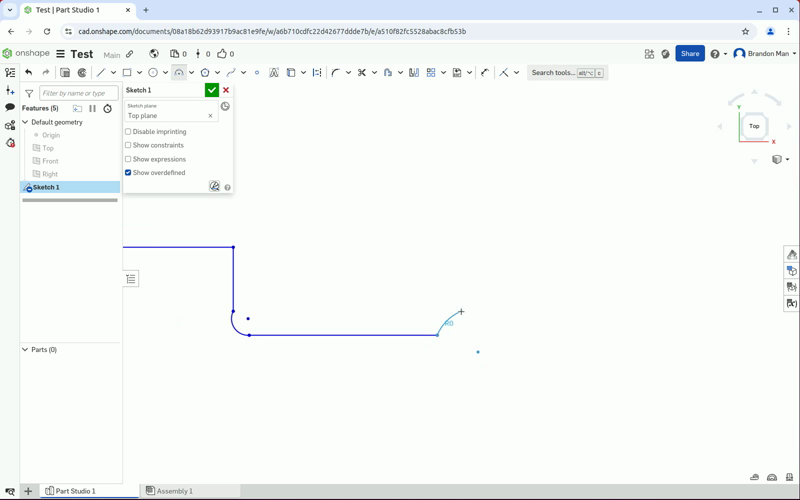
scroll(-6)
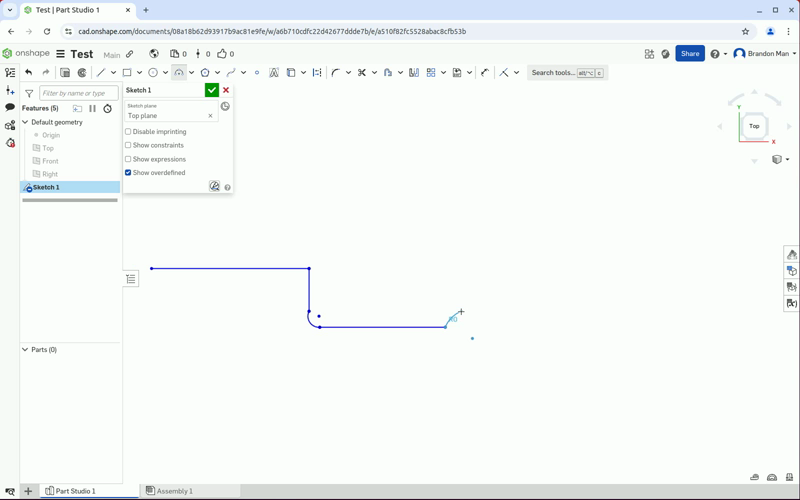
scroll(-6)
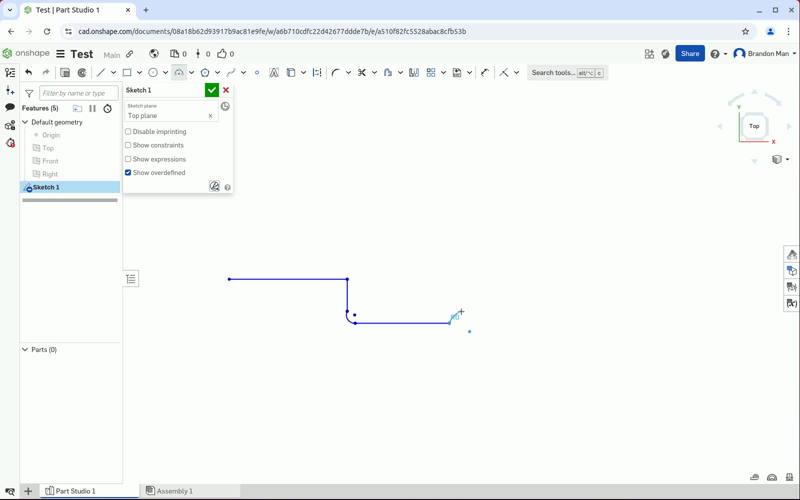
scroll(-6)
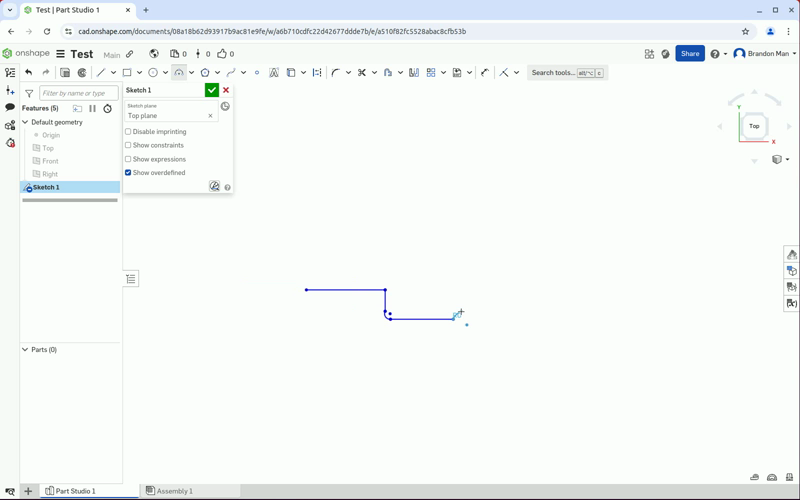
scroll(-6)
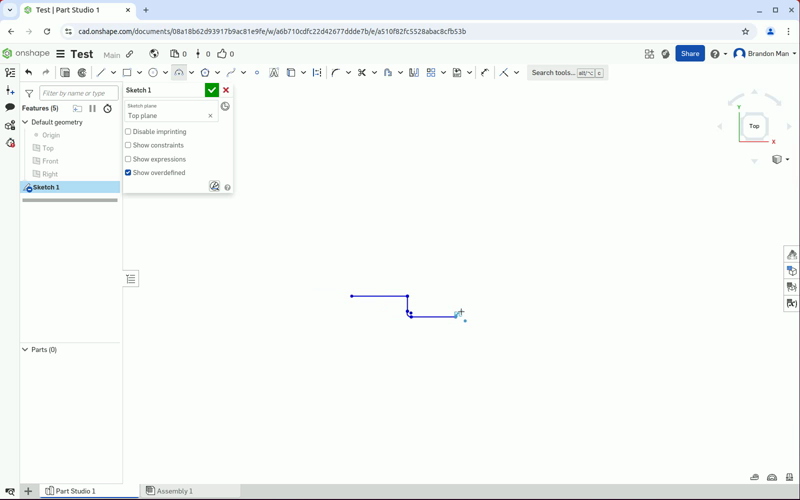
scroll(-6)
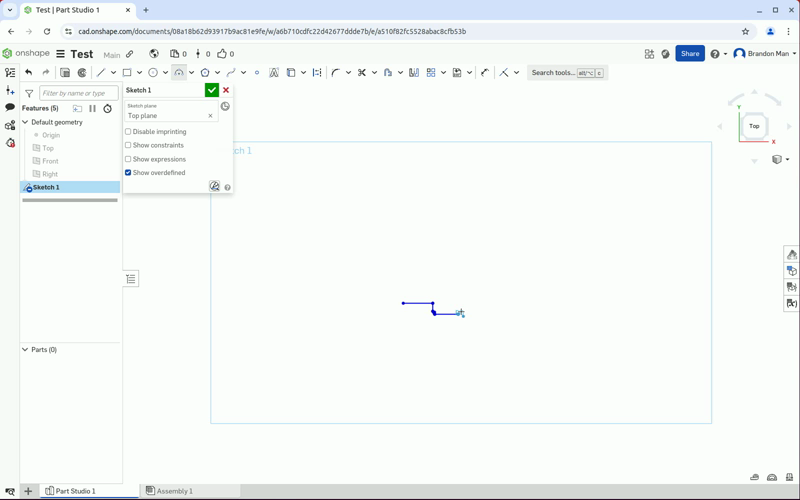
mouse_move(460, 313)
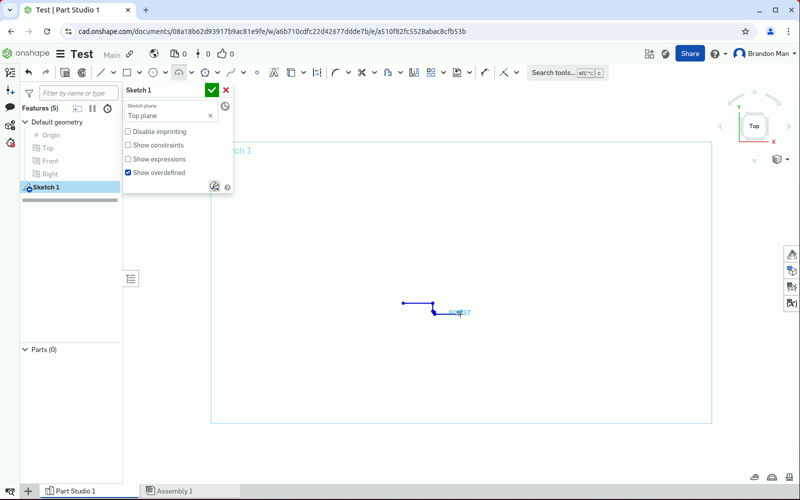
scroll(6)
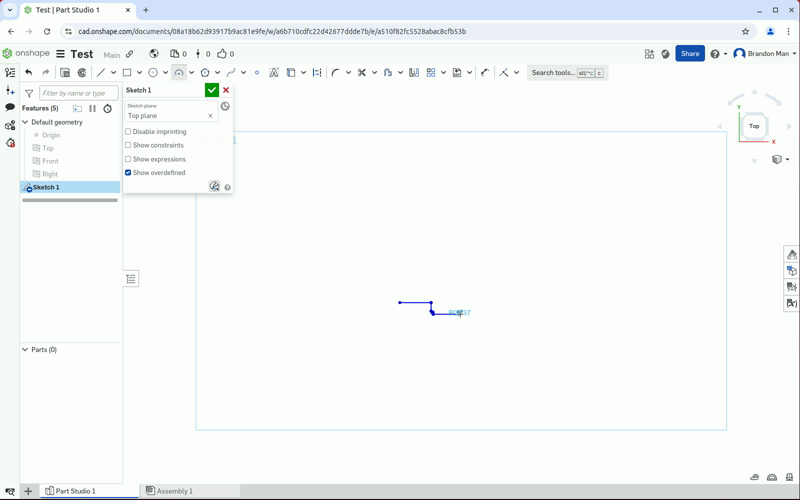
scroll(6)
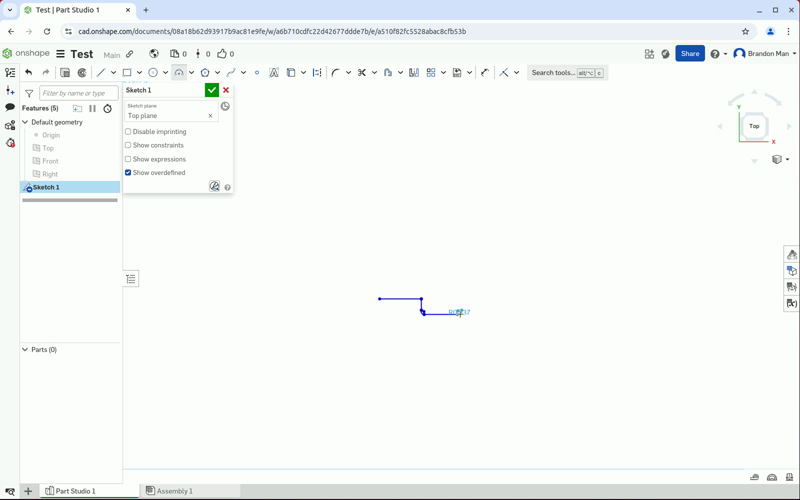
scroll(6)
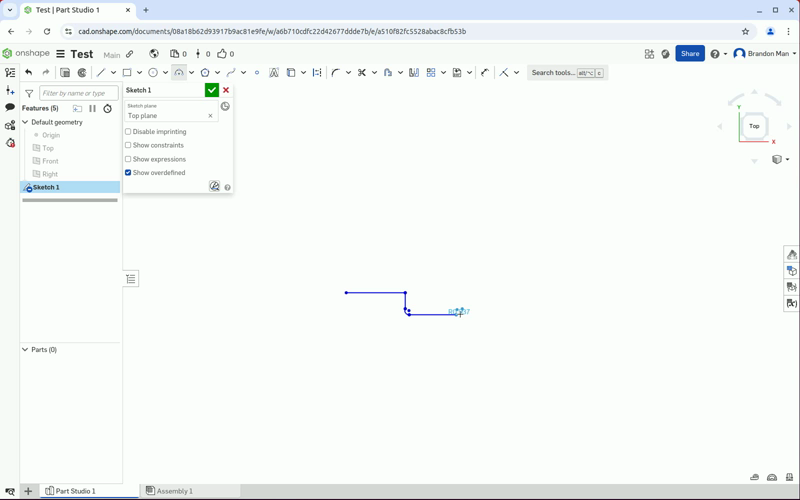
scroll(6)
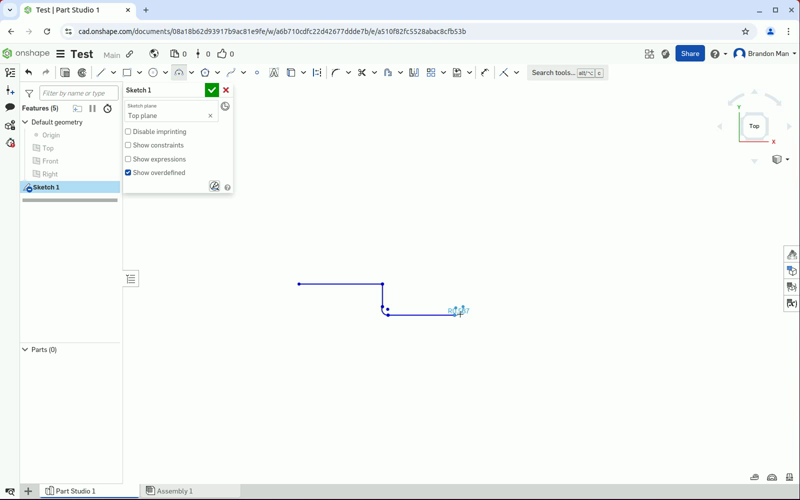
scroll(6)
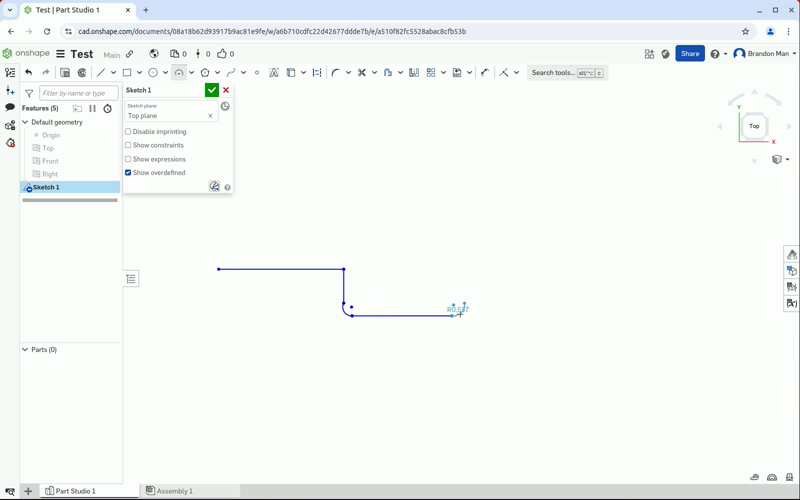
scroll(6)
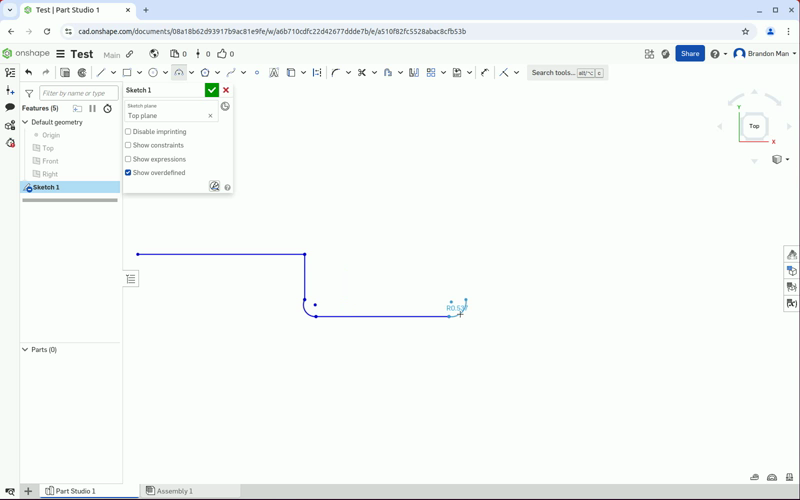
scroll(6)
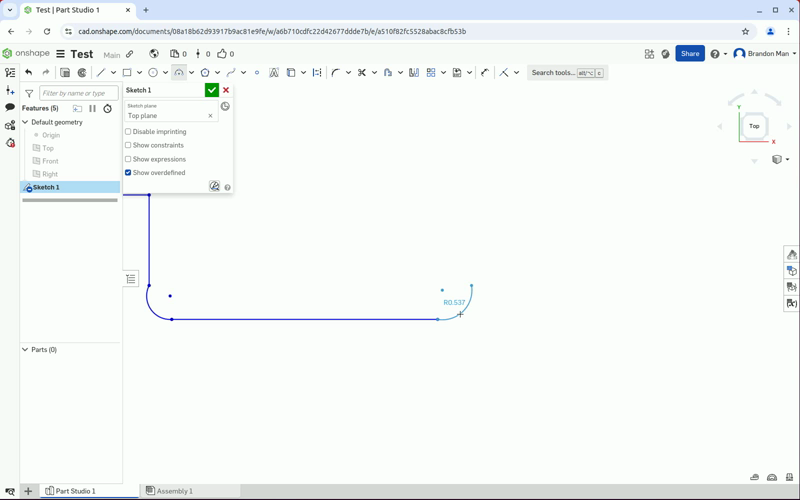
click(460, 313)
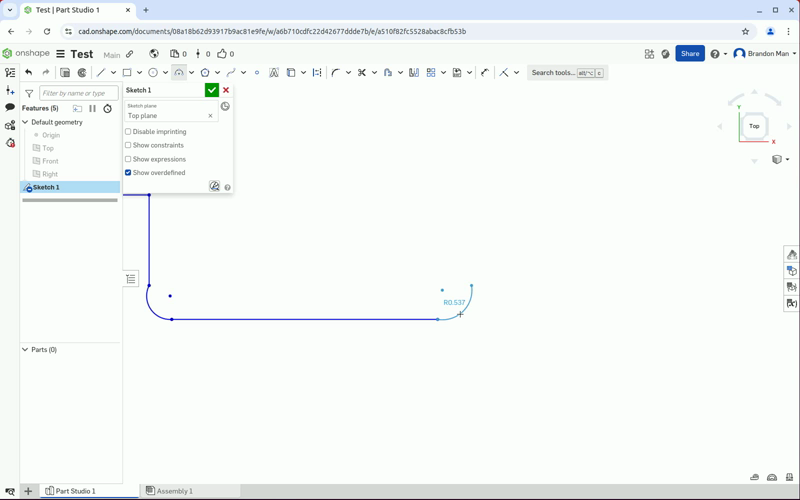
scroll(-6)
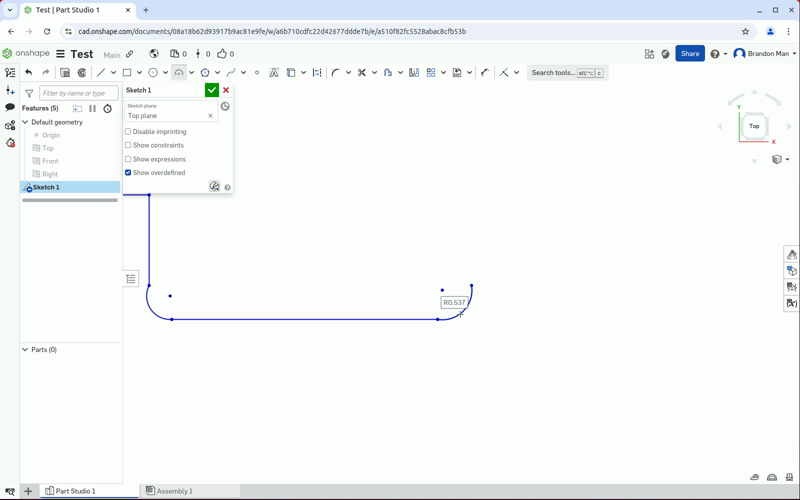
scroll(-6)
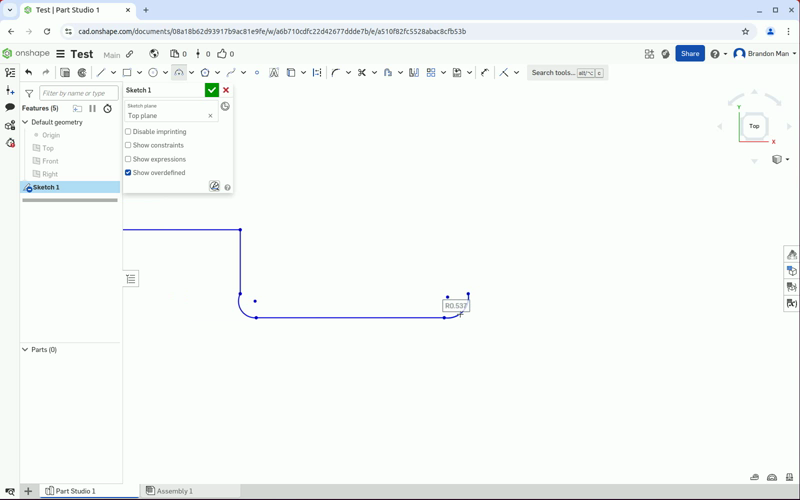
scroll(-6)
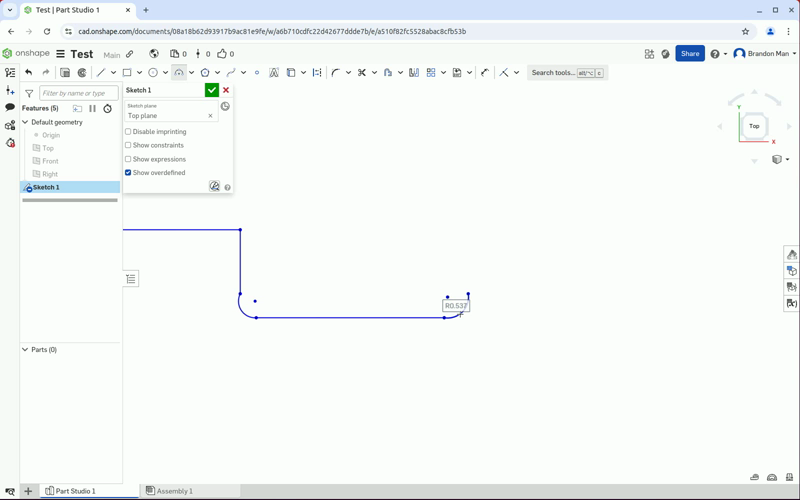
scroll(-6)
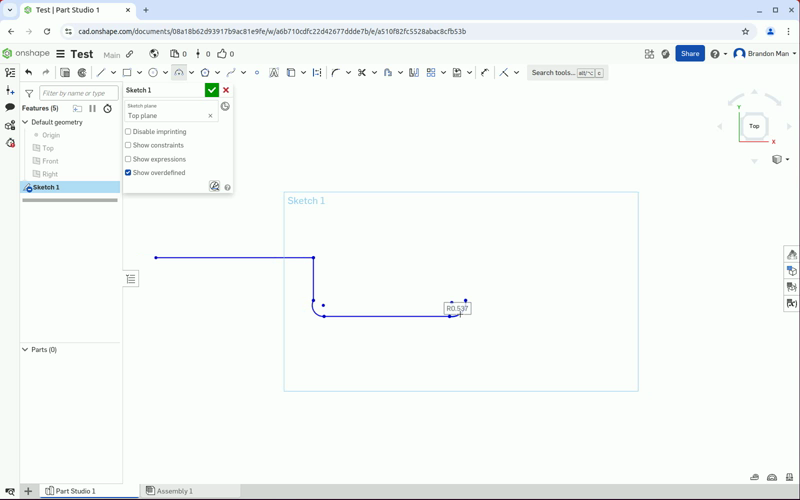
scroll(-6)
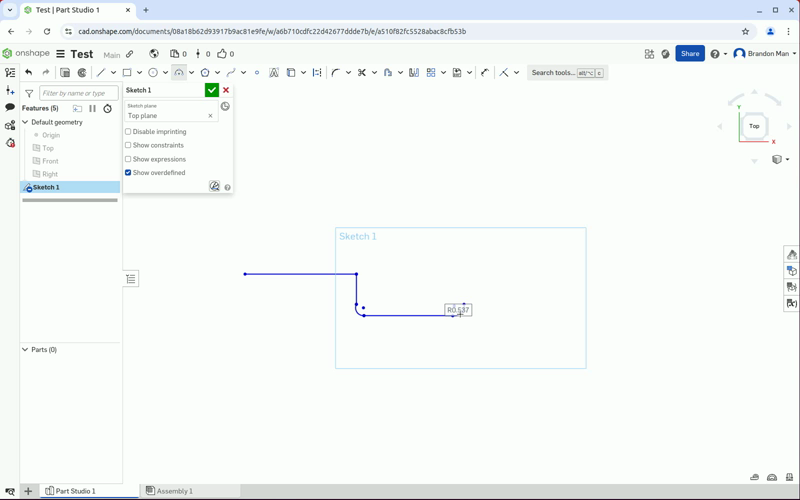
scroll(-6)
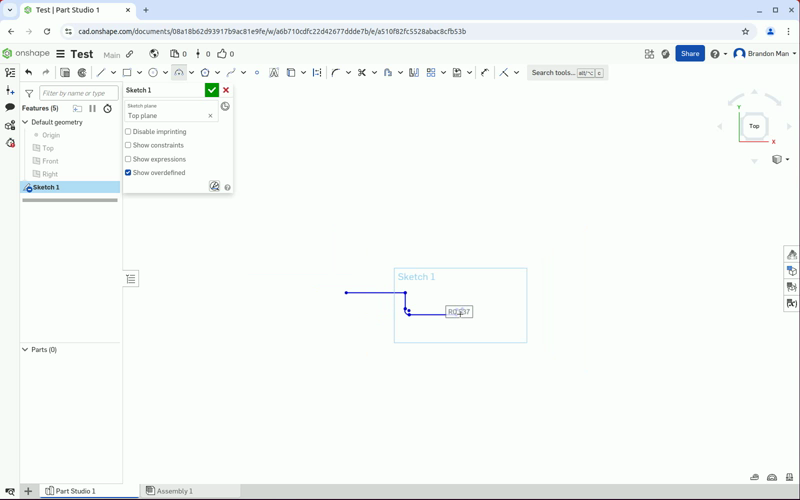
scroll(-6)
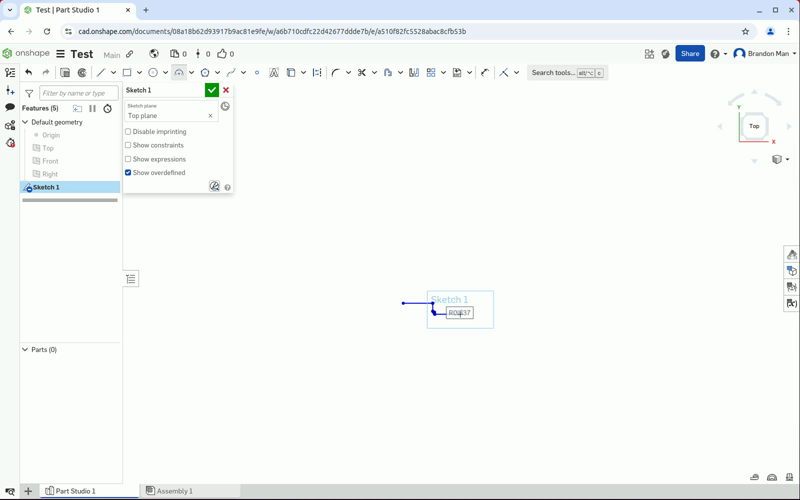
key_up(shift)
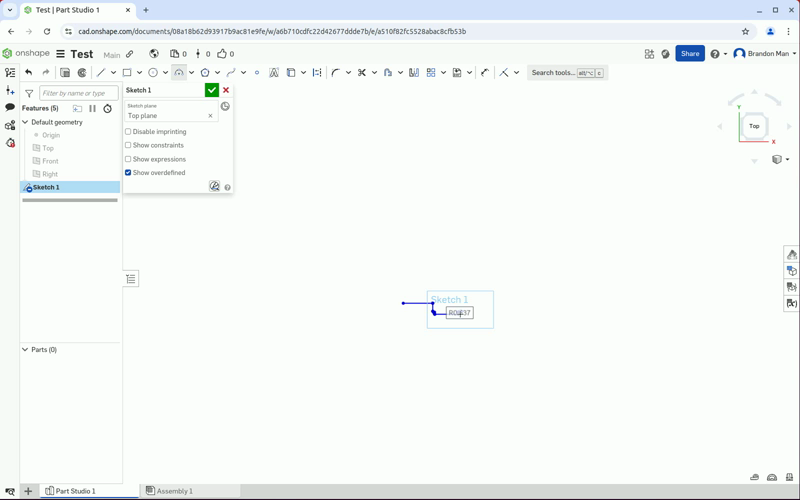
key(esc)
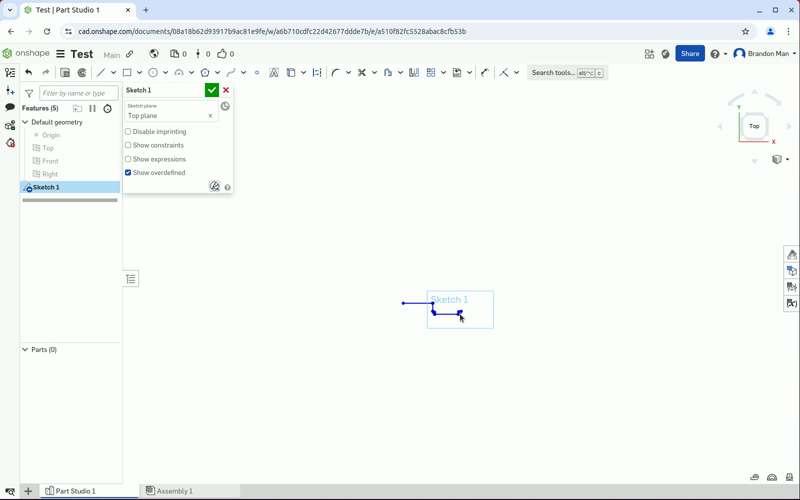
key(l)
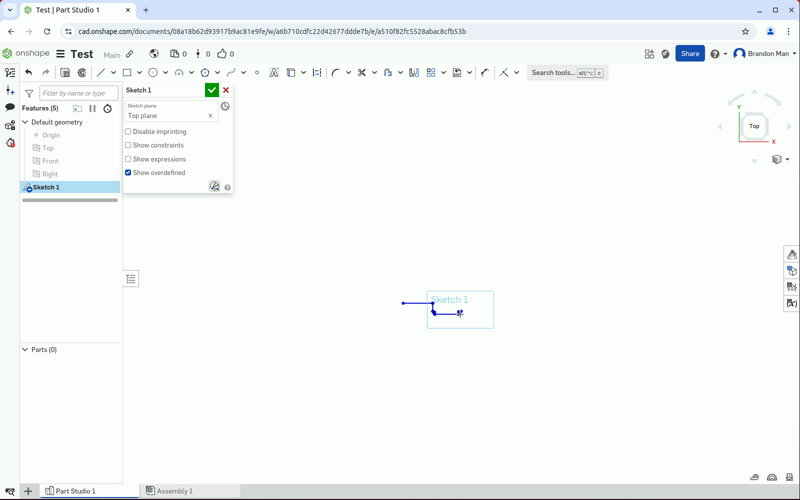
mouse_move(461, 311)
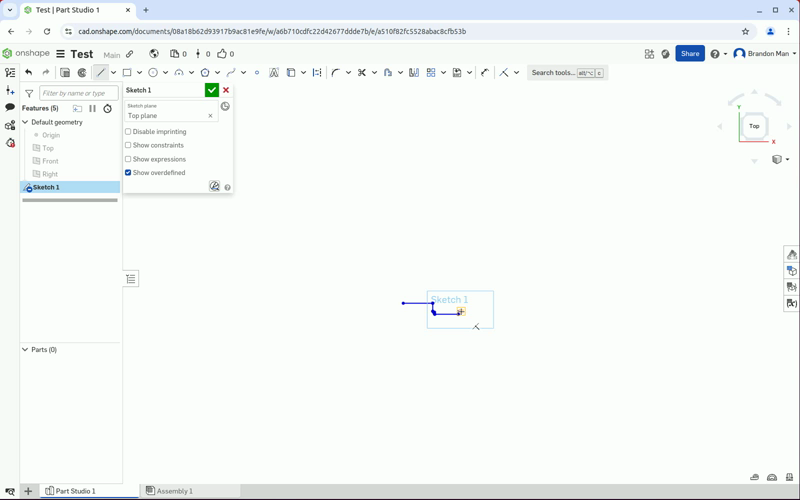
scroll(6)
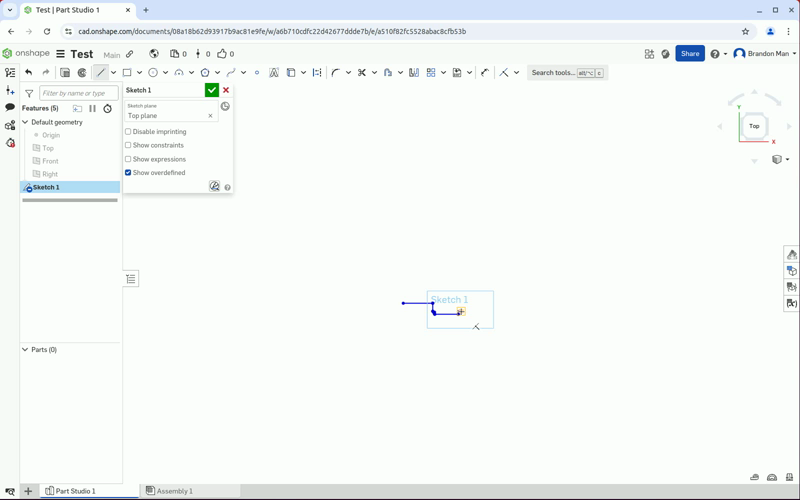
scroll(6)
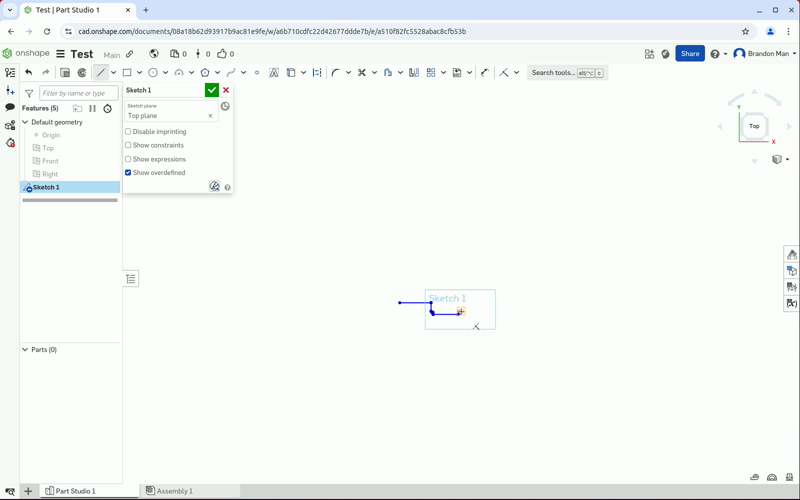
scroll(6)
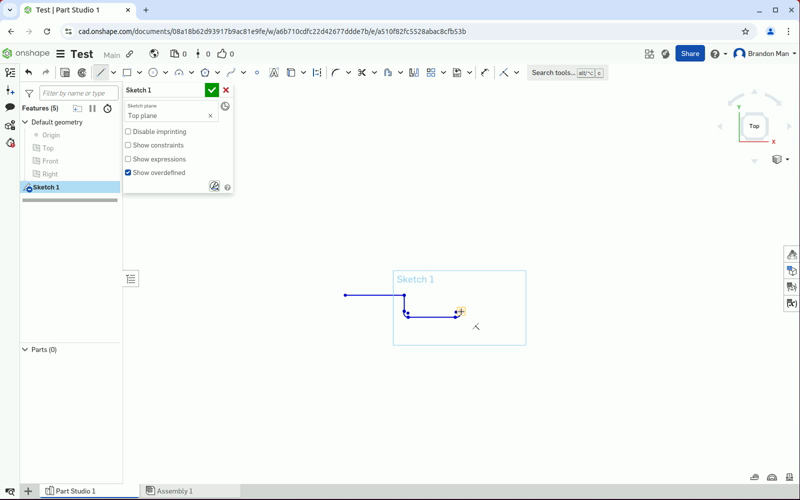
scroll(6)
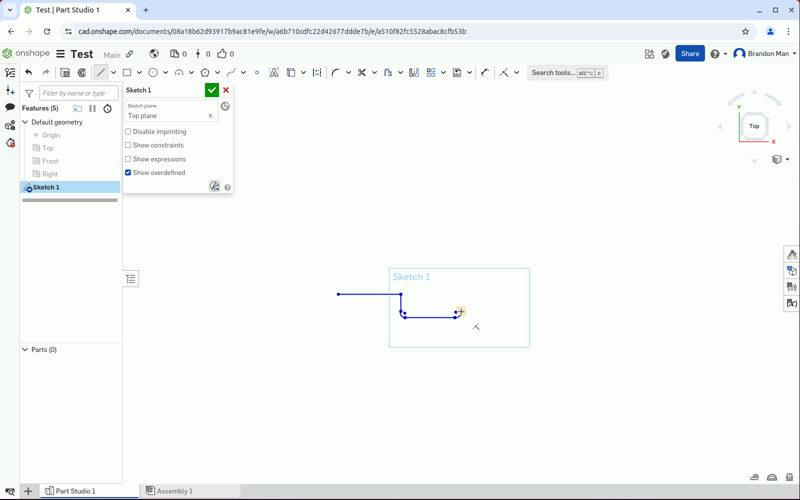
scroll(6)
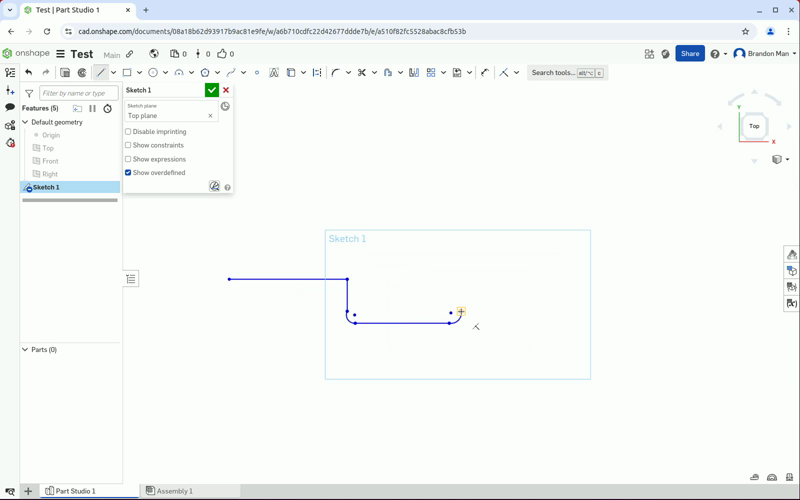
scroll(6)
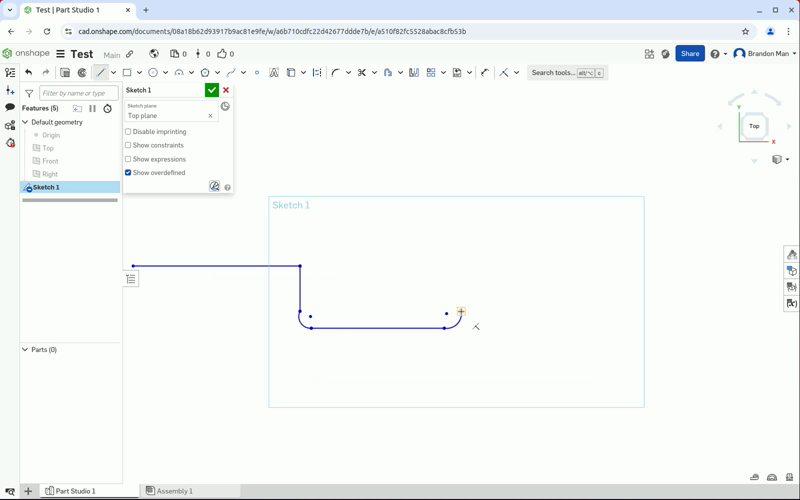
scroll(6)
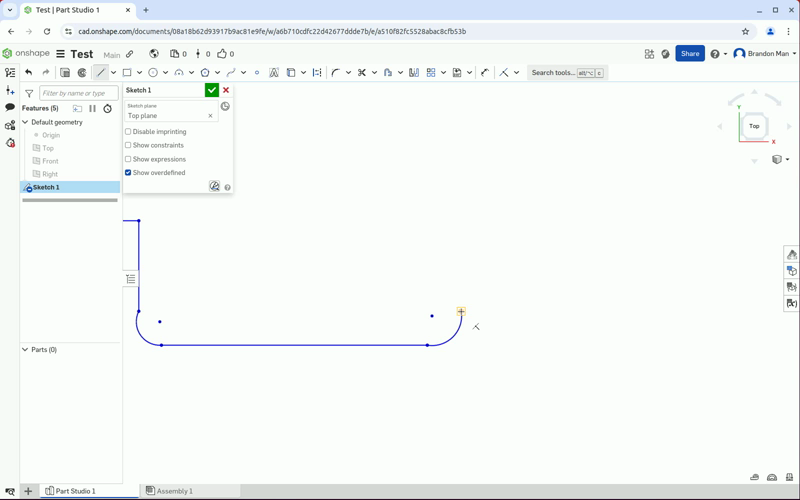
click(461, 311)
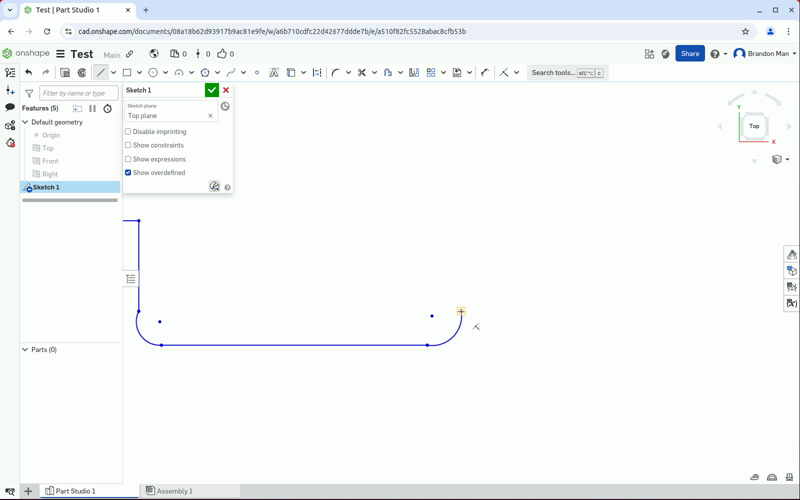
scroll(-6)
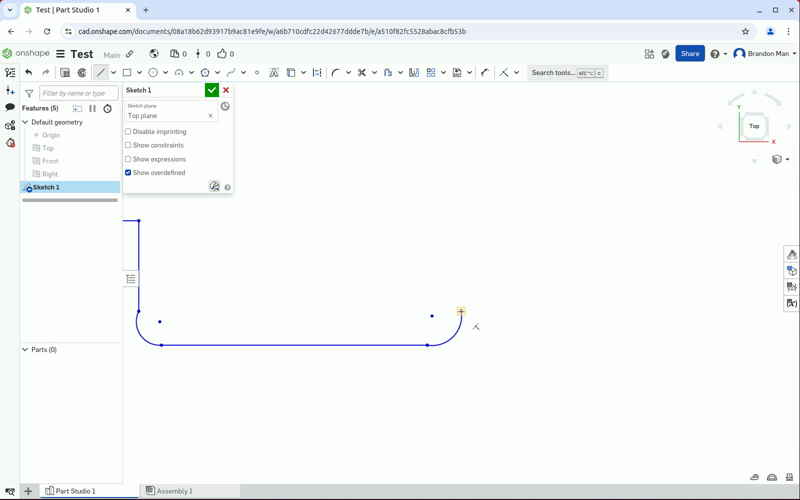
scroll(-6)
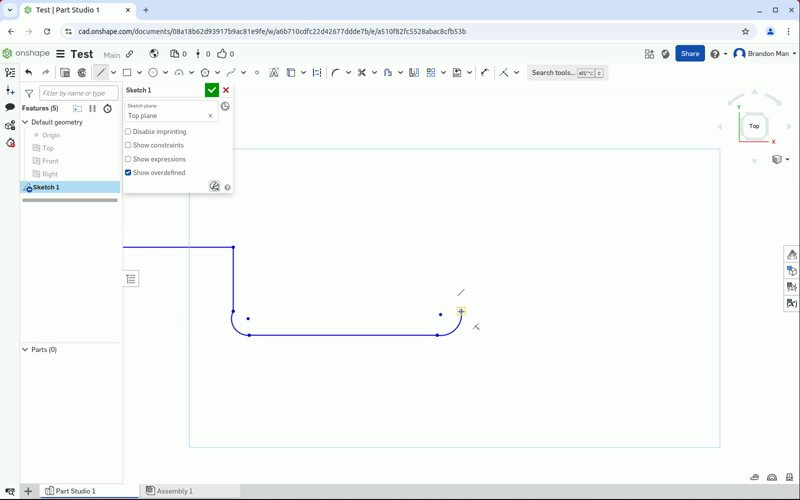
scroll(-6)
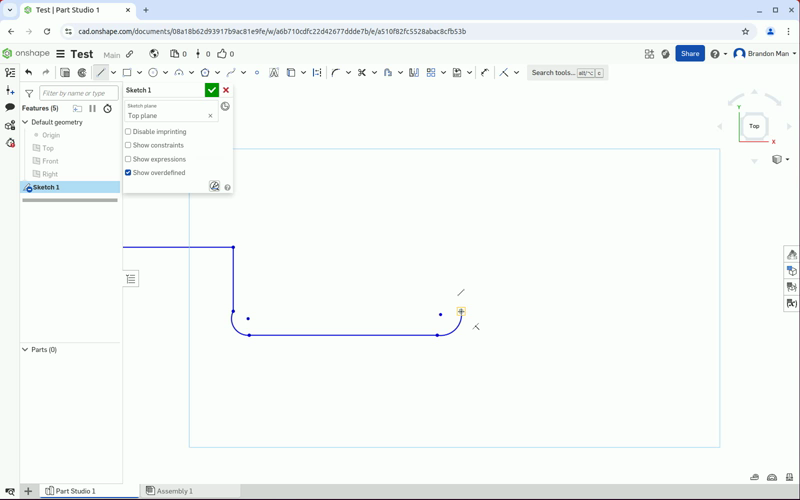
scroll(-6)
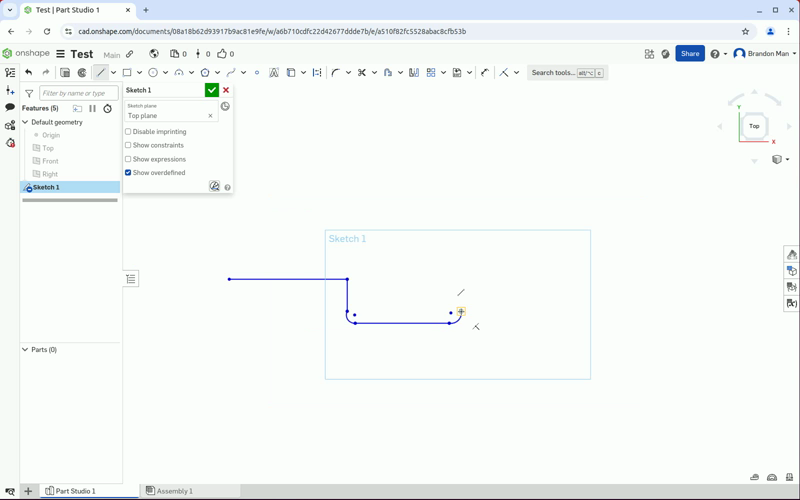
scroll(-6)
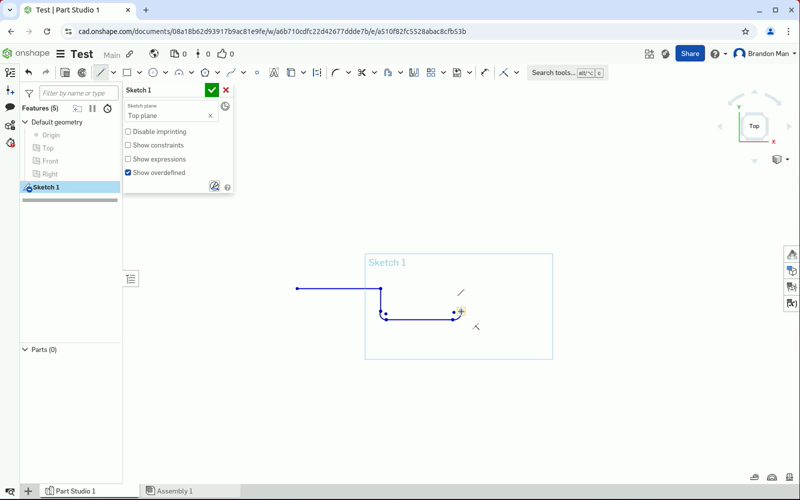
scroll(-6)
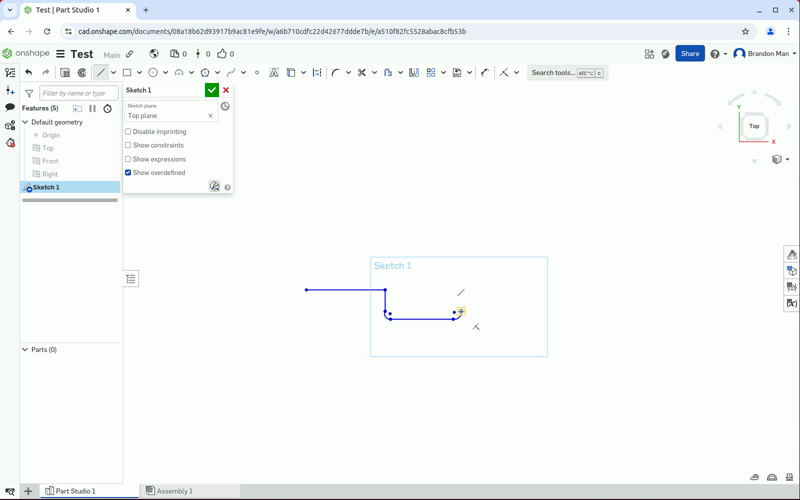
scroll(-6)
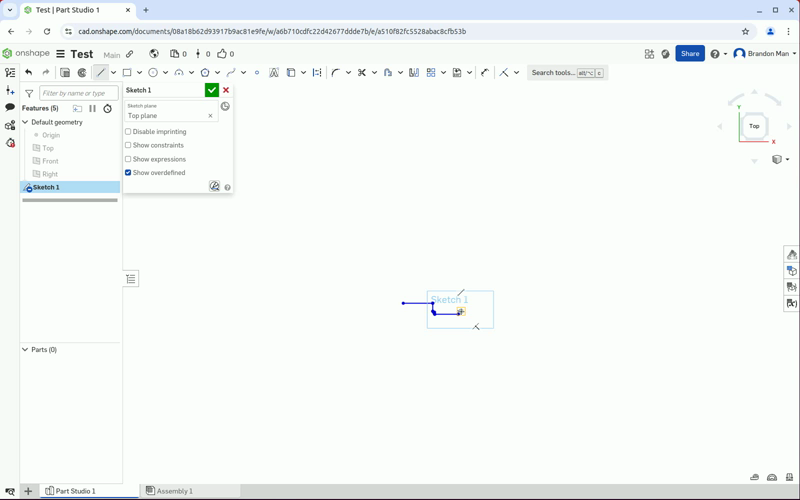
key_down(shift)
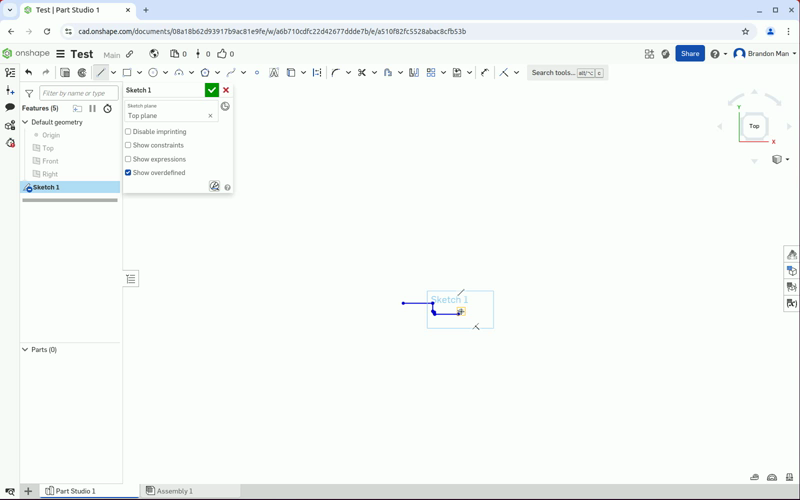
mouse_move(491, 311)
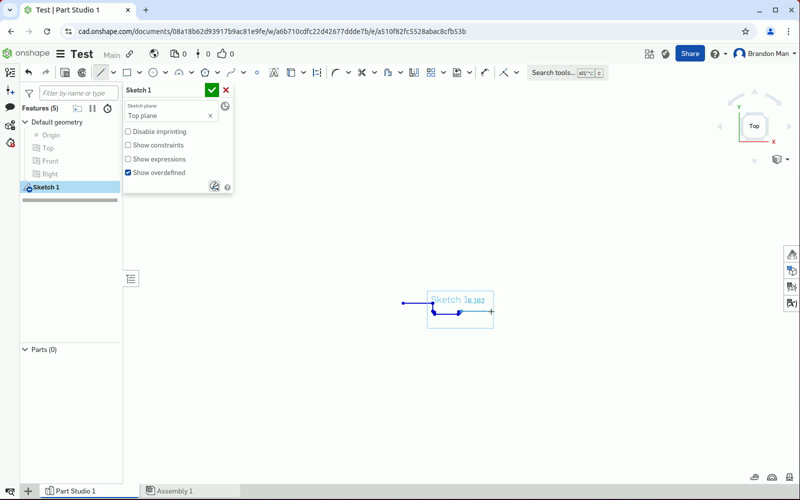
mouse_move(461, 282)
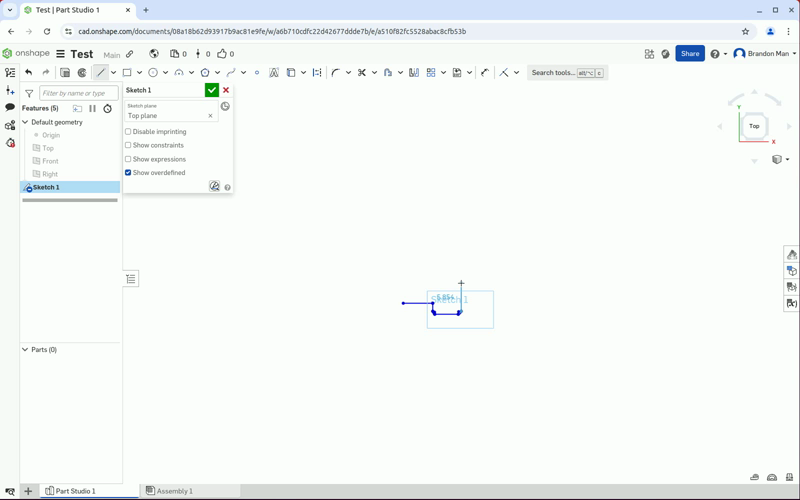
click(461, 282)
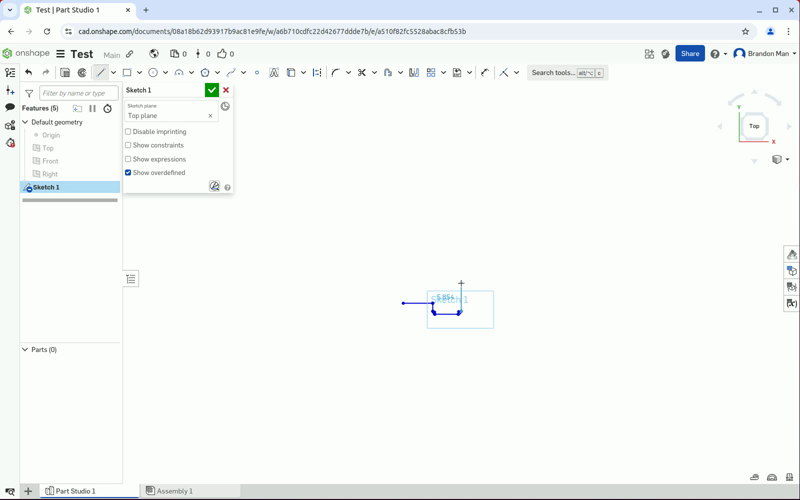
key_up(shift)
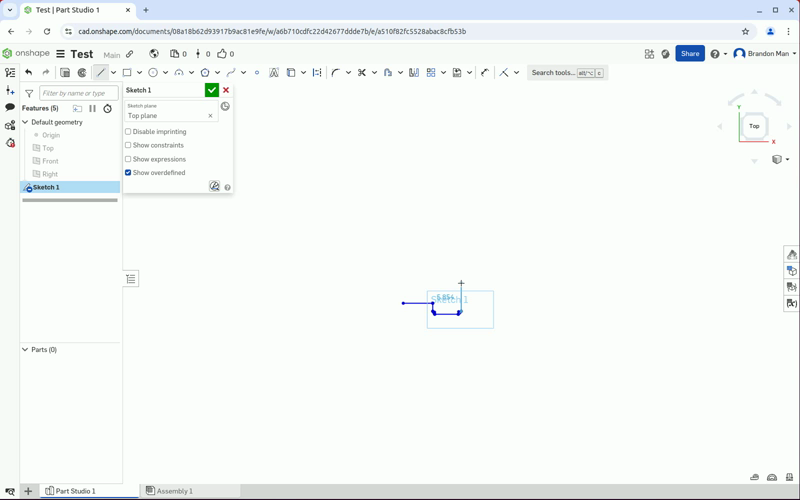
key_down(shift)
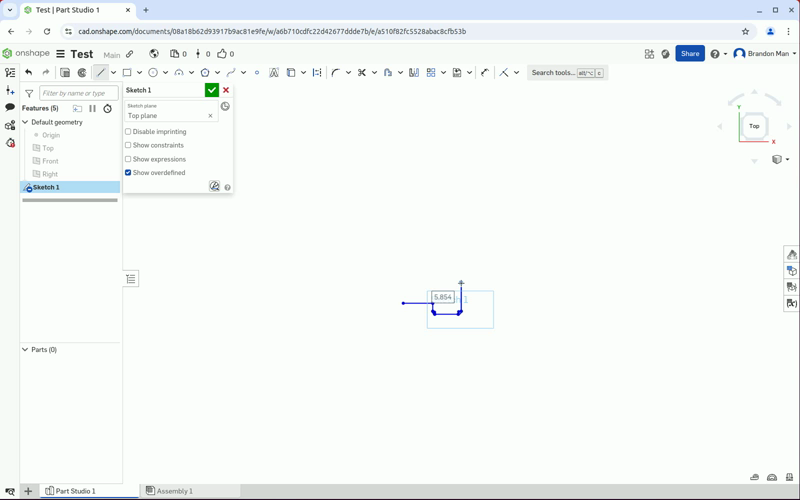
mouse_move(491, 282)
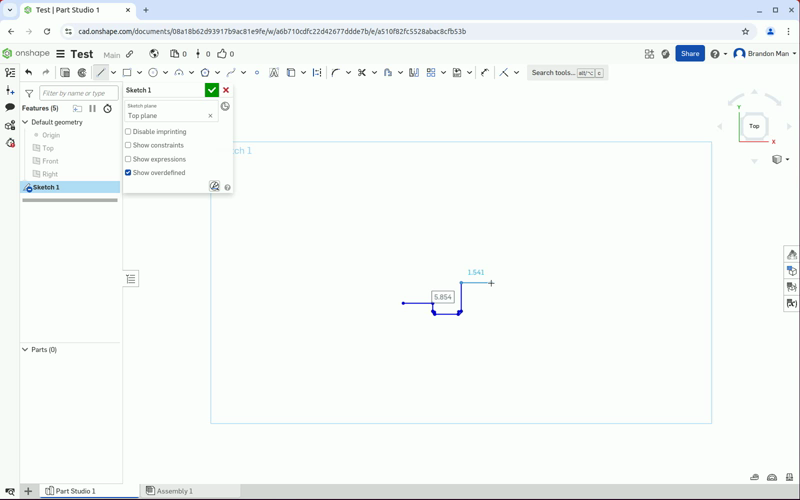
mouse_move(461, 253)
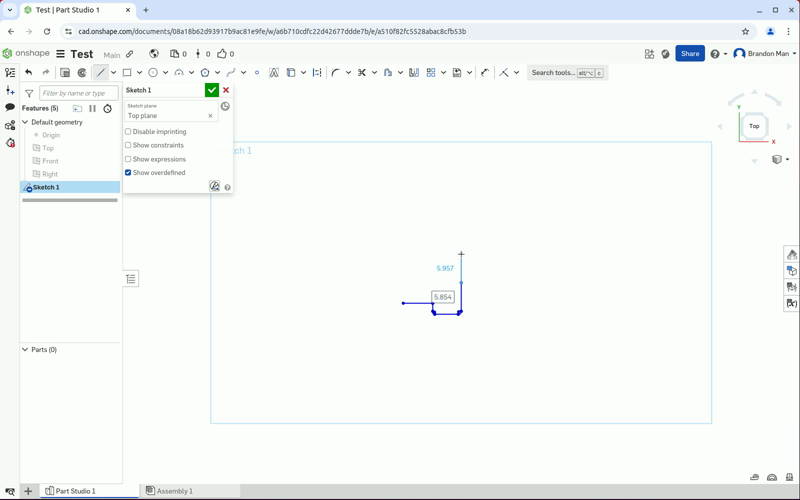
click(461, 253)
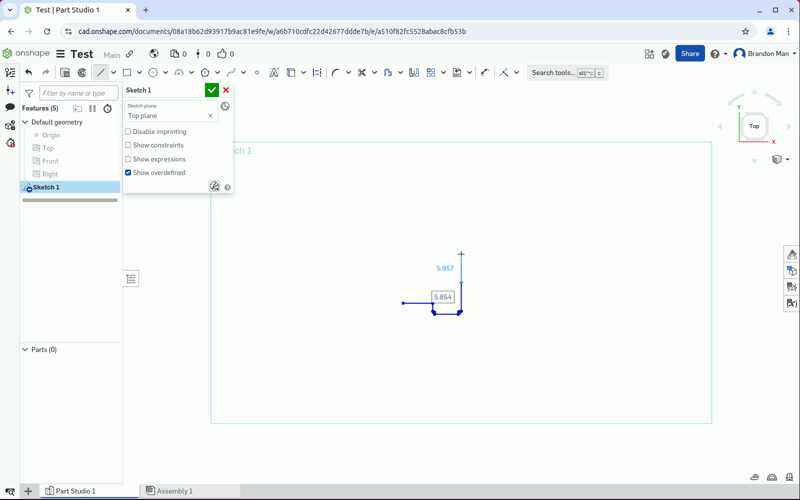
key_up(shift)
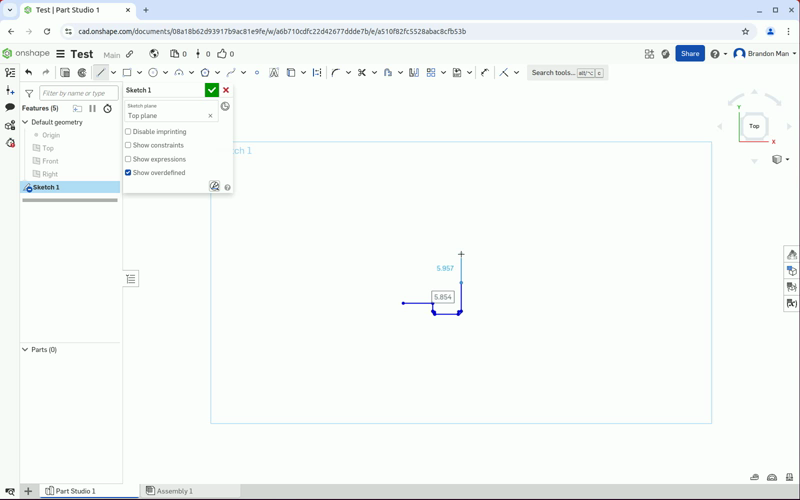
key(esc)
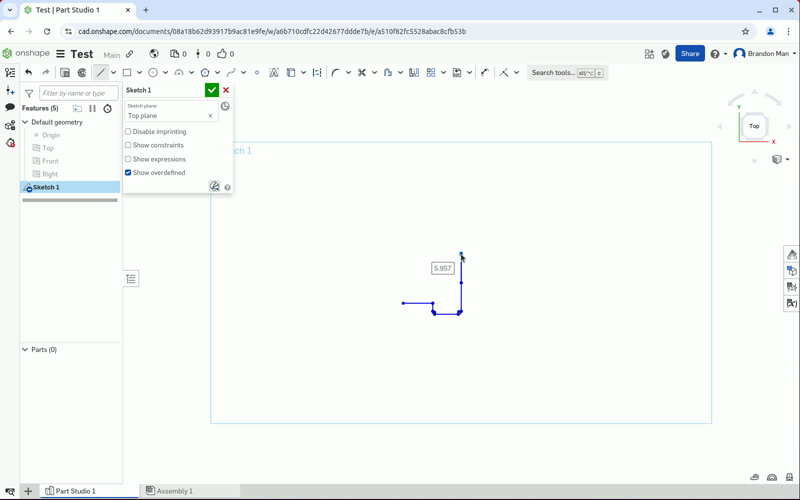
key(a)
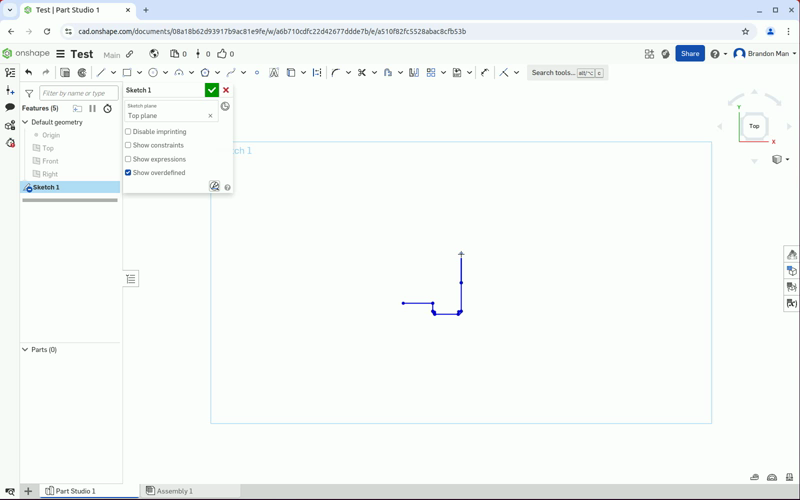
mouse_move(461, 253)
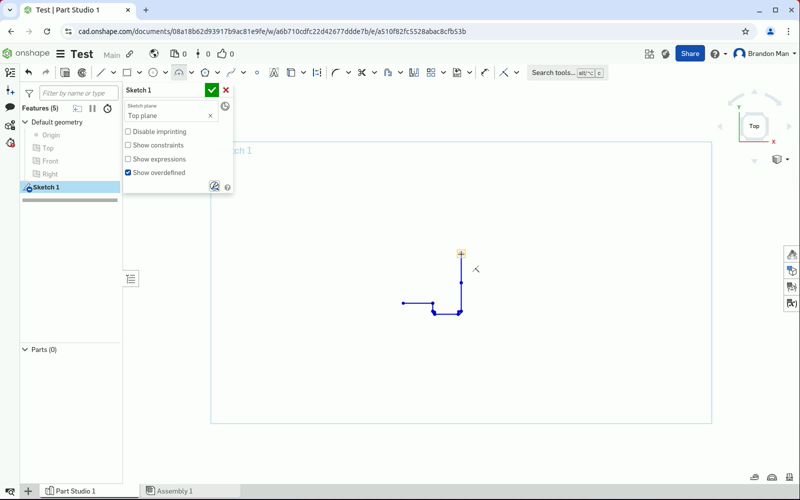
click(461, 253)
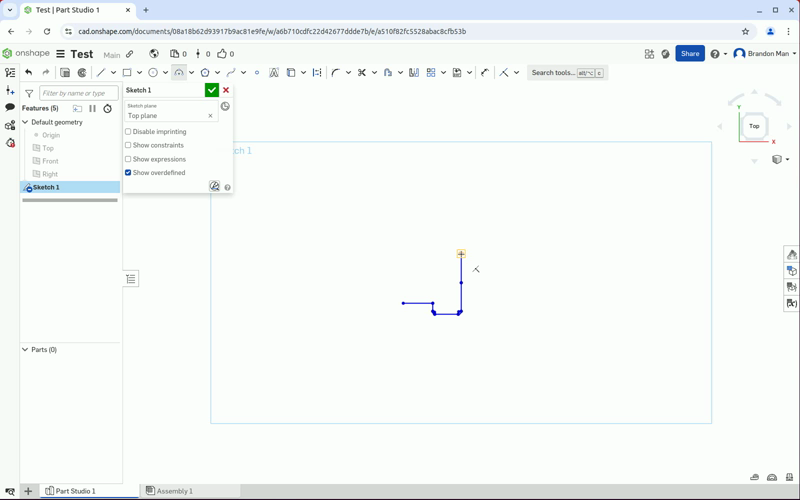
key_down(shift)
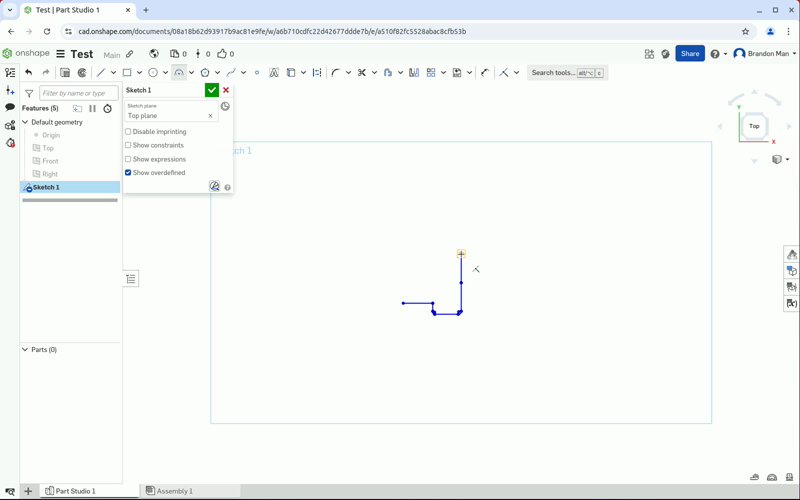
mouse_move(458, 250)
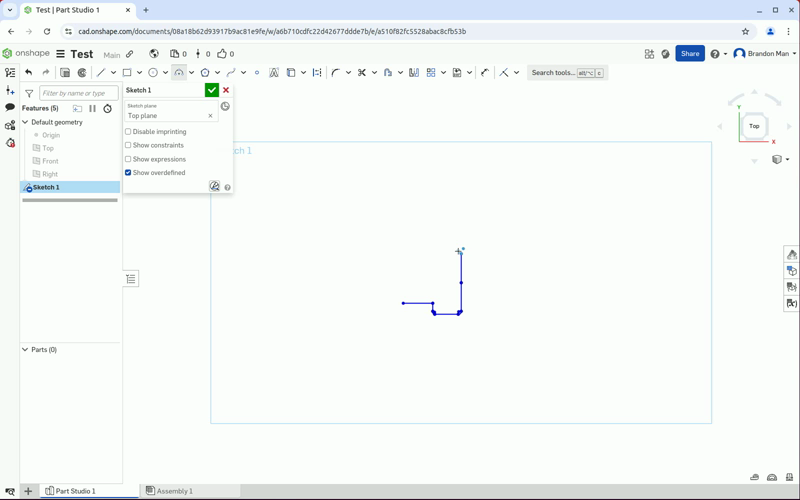
scroll(6)
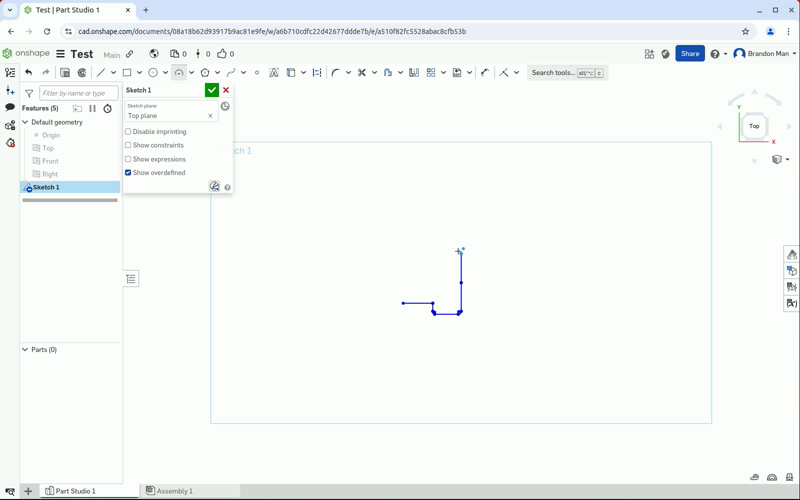
scroll(6)
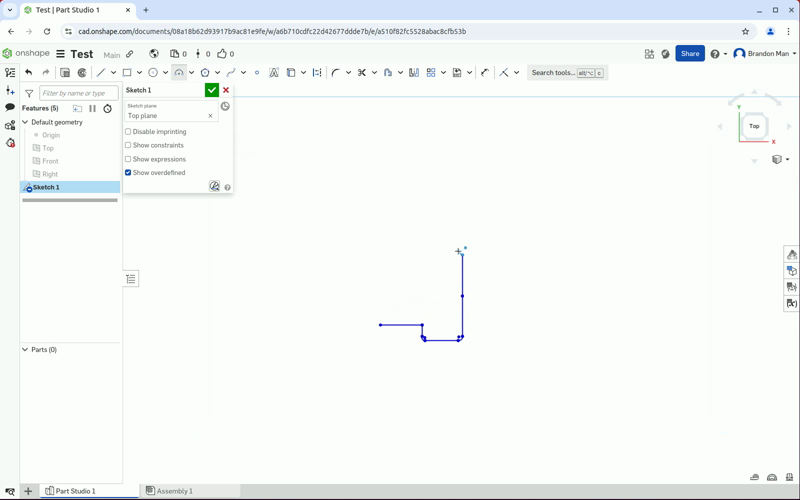
scroll(6)
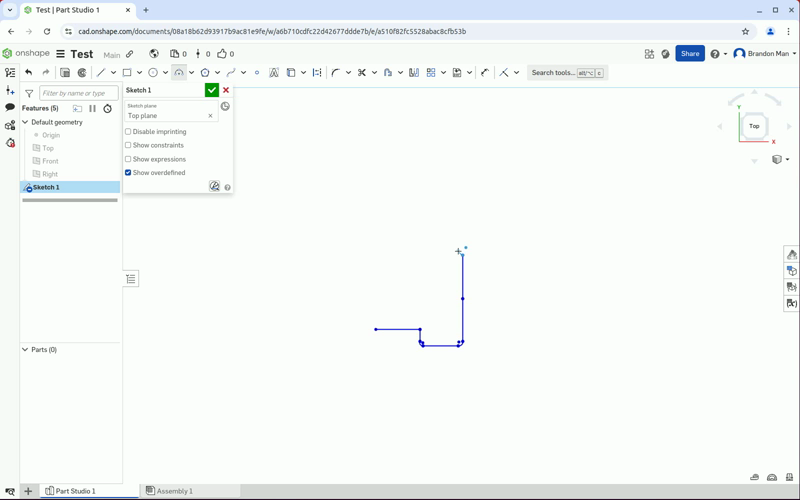
scroll(6)
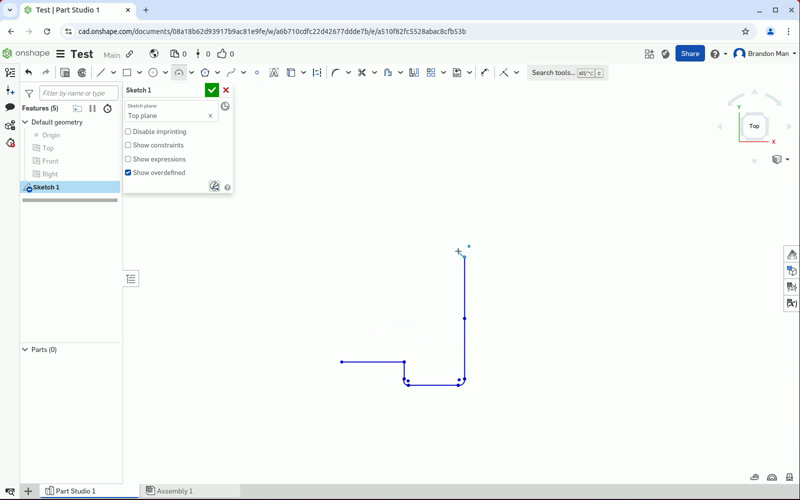
scroll(6)
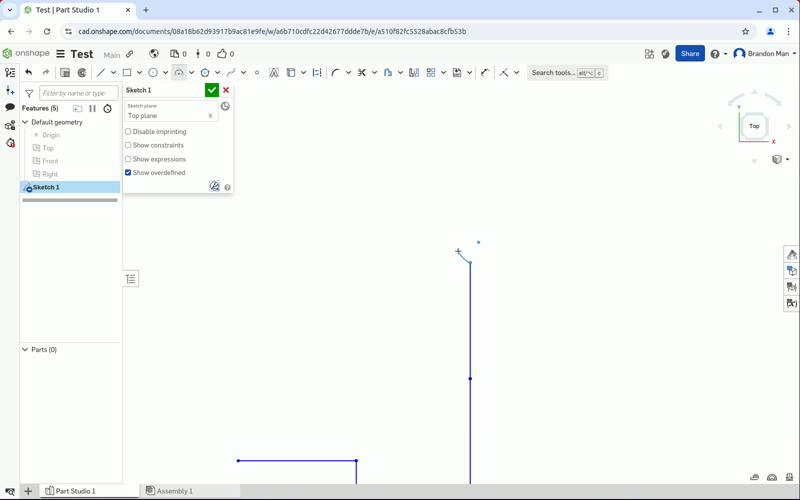
scroll(6)
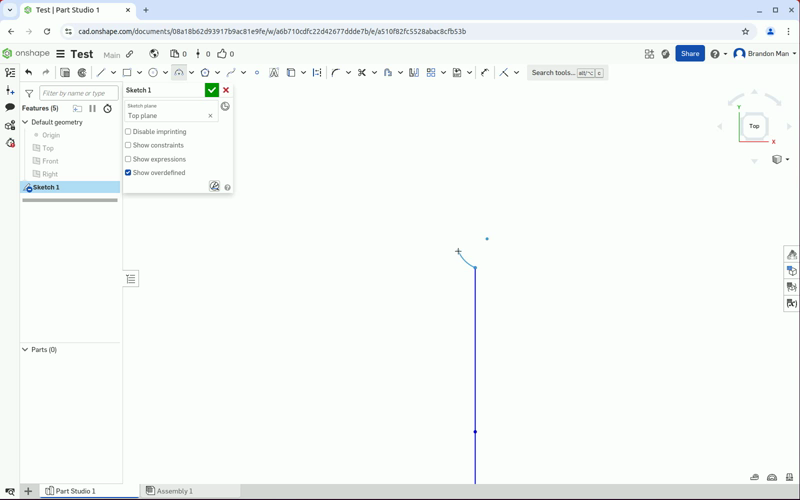
scroll(6)
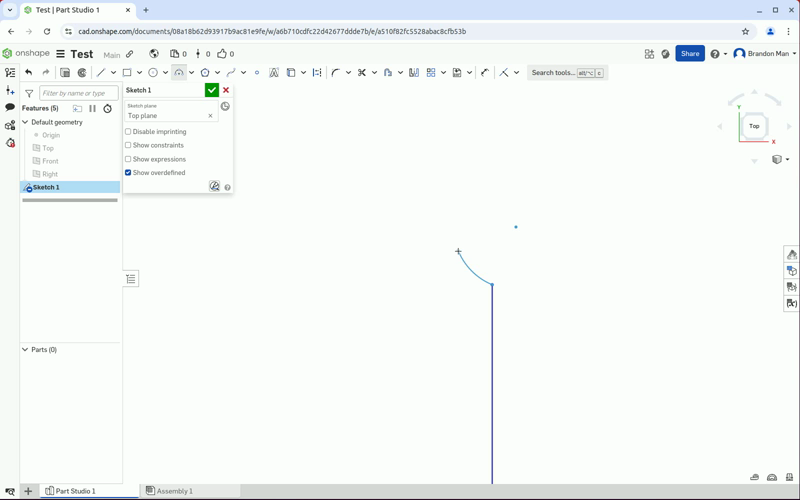
click(458, 250)
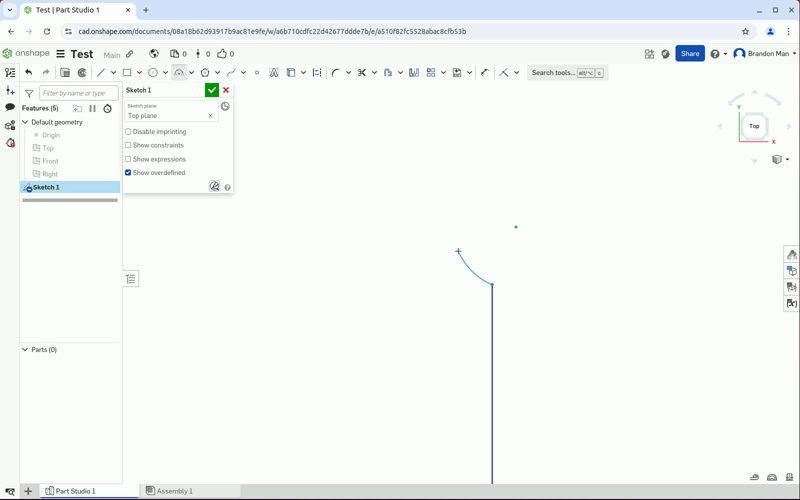
scroll(-6)
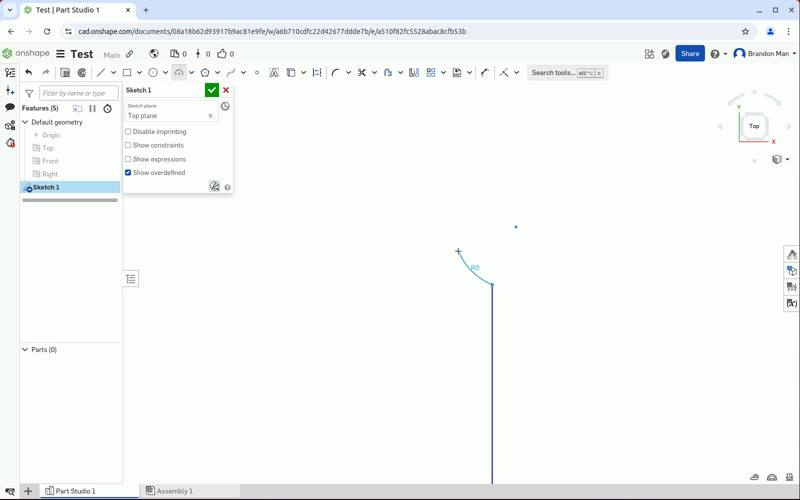
scroll(-6)
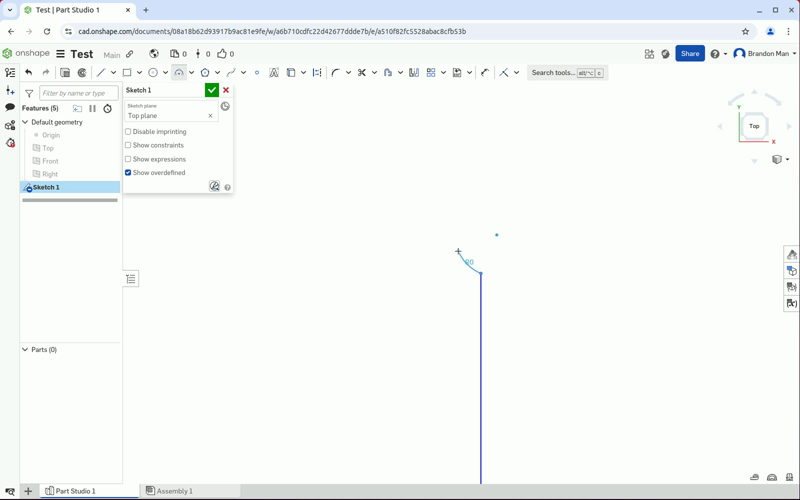
scroll(-6)
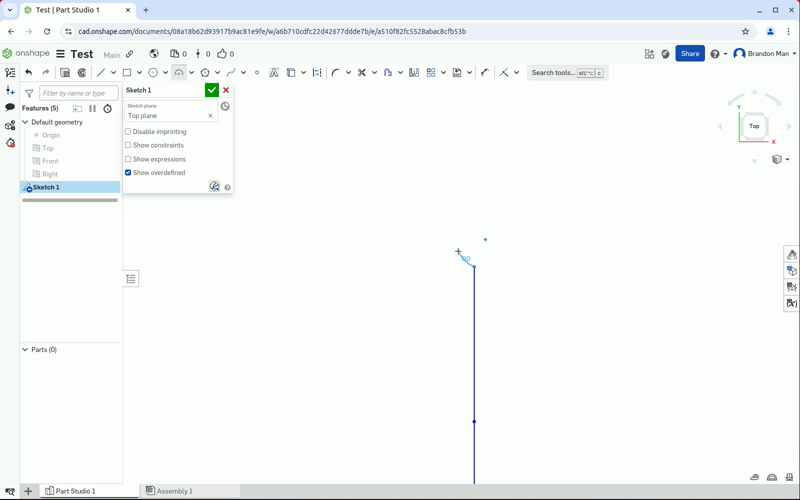
scroll(-6)
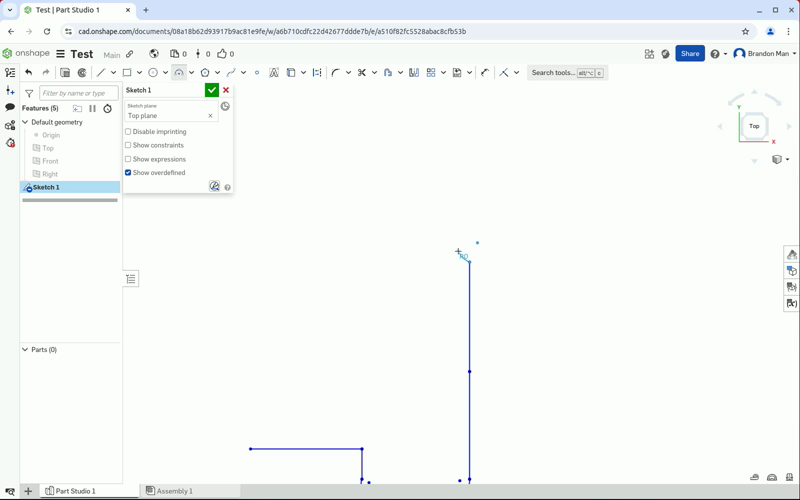
scroll(-6)
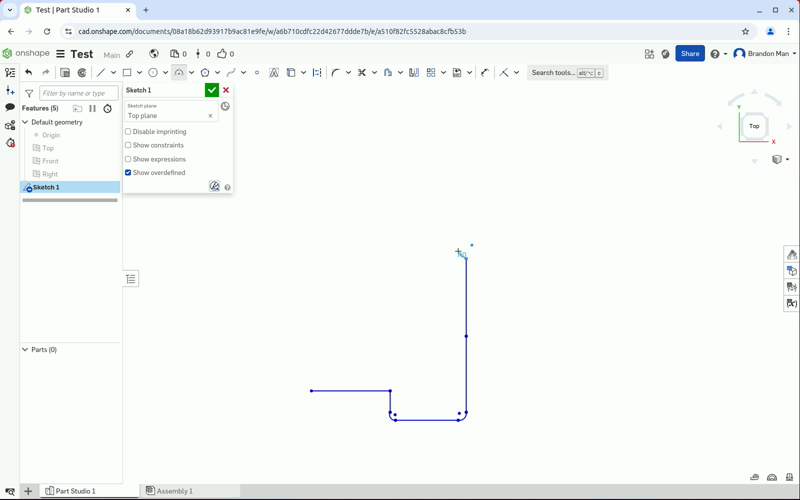
scroll(-6)
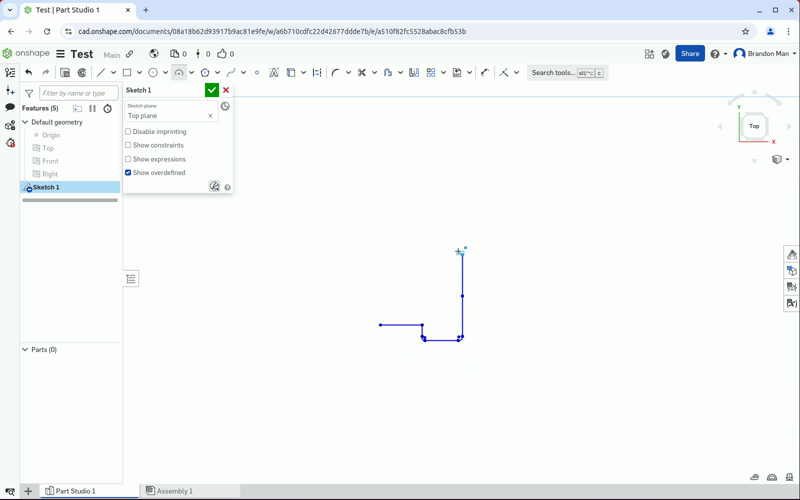
scroll(-6)
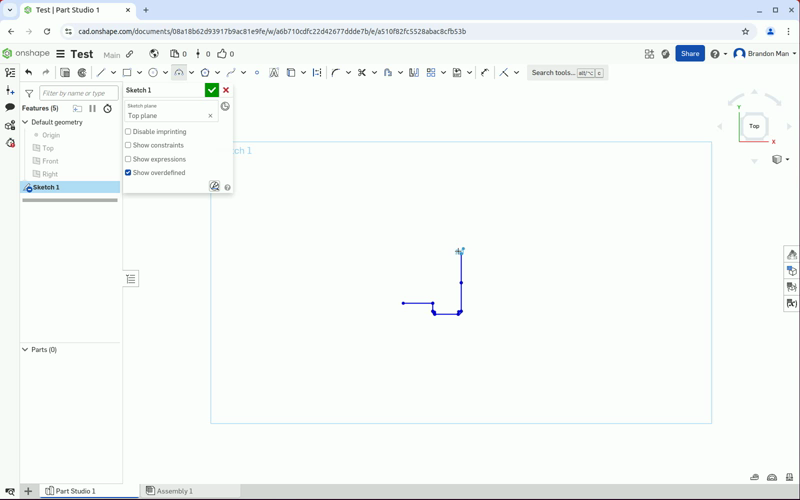
mouse_move(460, 251)
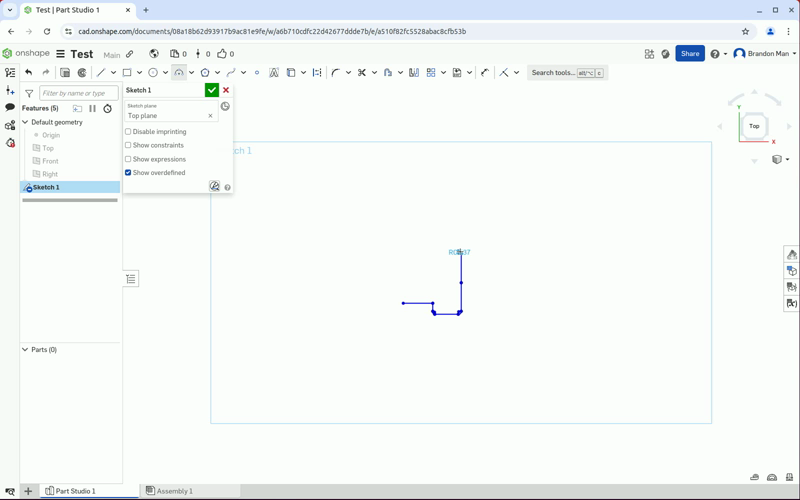
scroll(6)
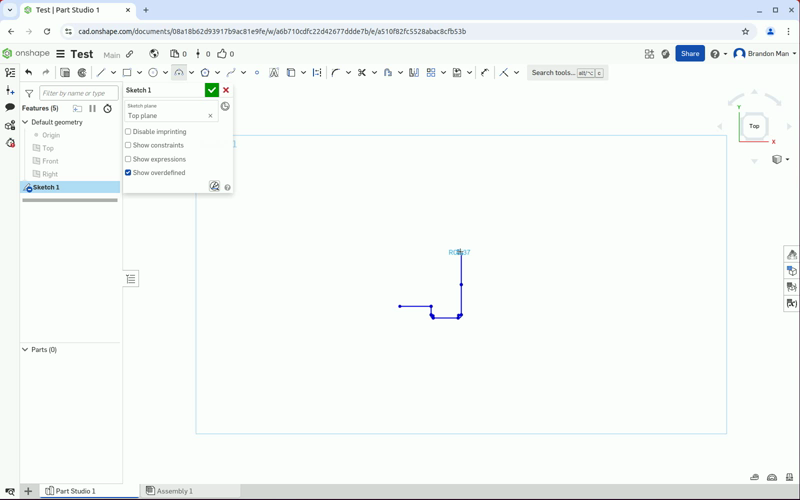
scroll(6)
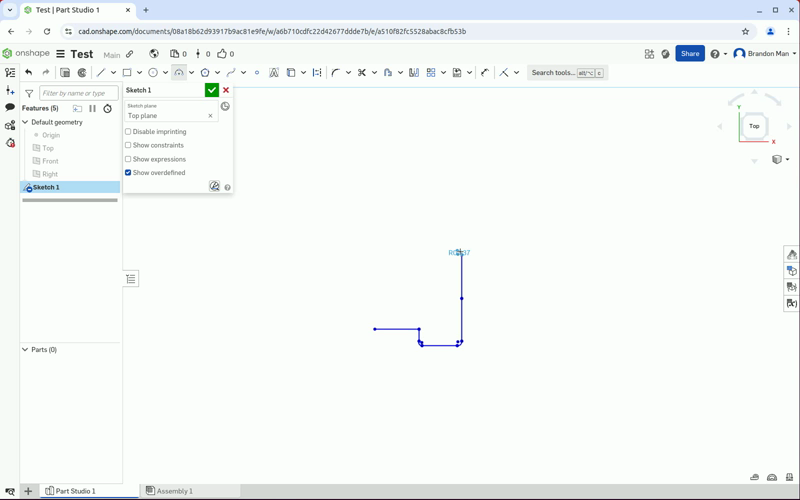
scroll(6)
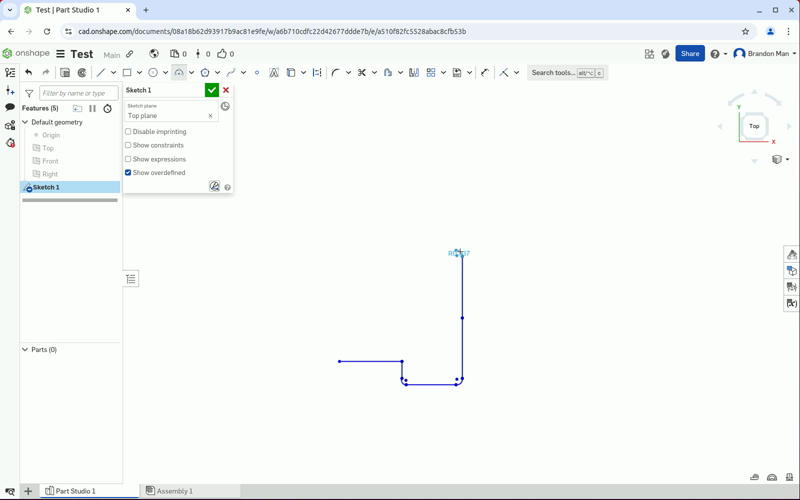
scroll(6)
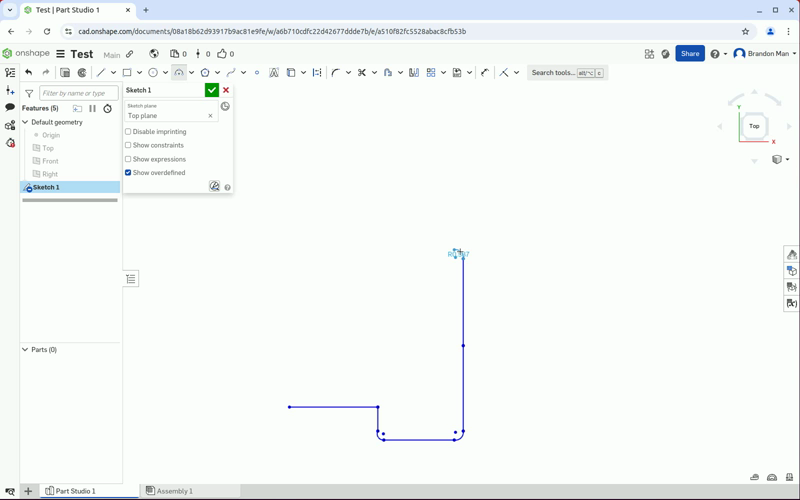
scroll(6)
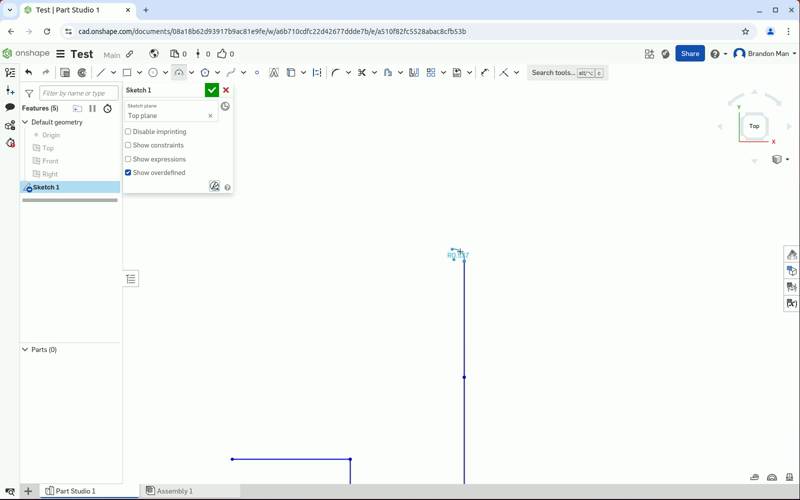
scroll(6)
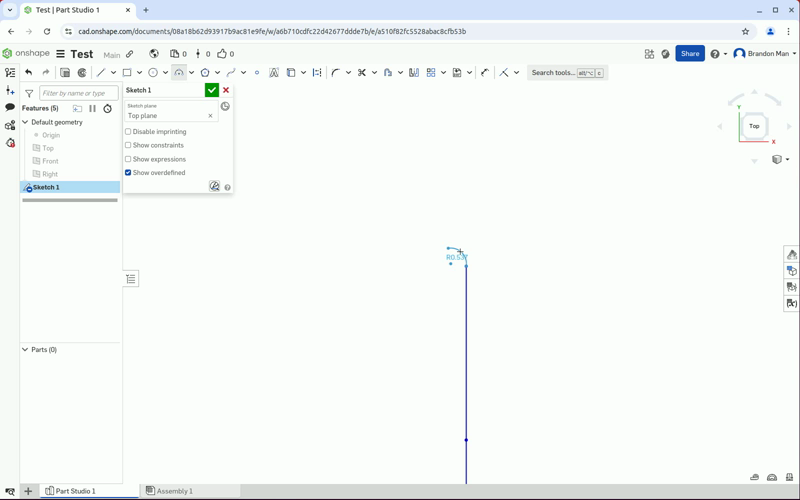
scroll(6)
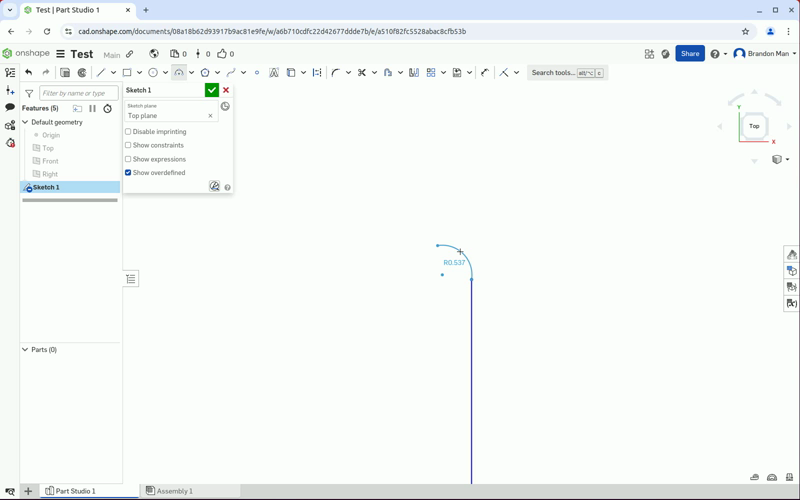
click(460, 251)
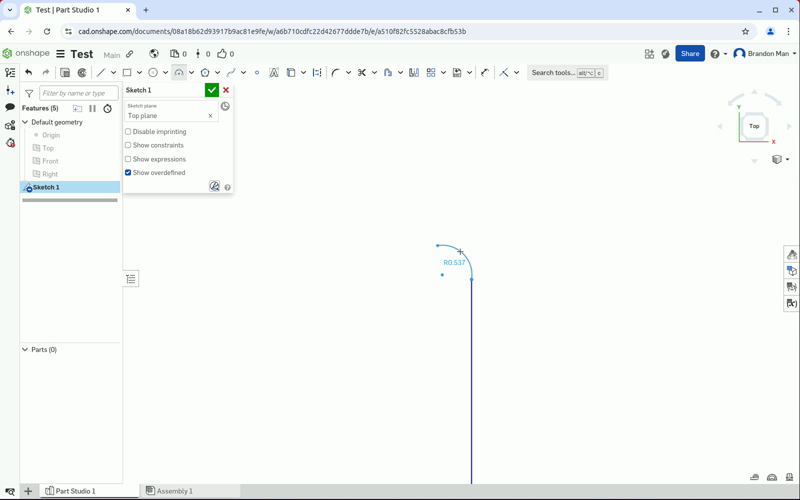
scroll(-6)
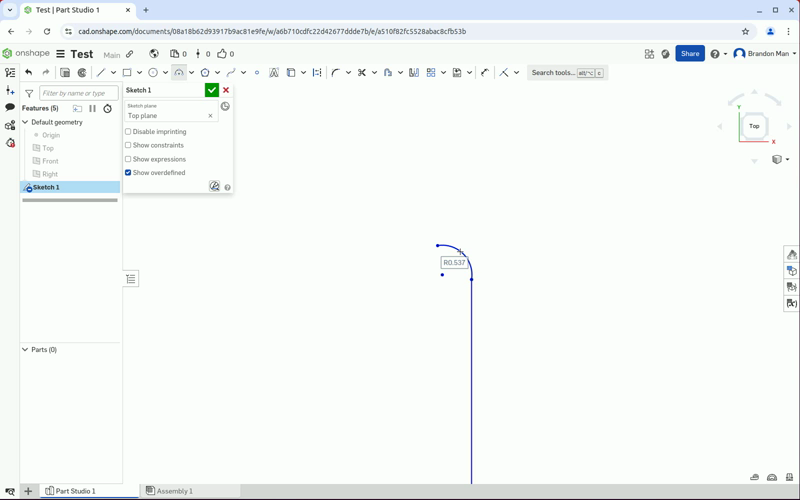
scroll(-6)
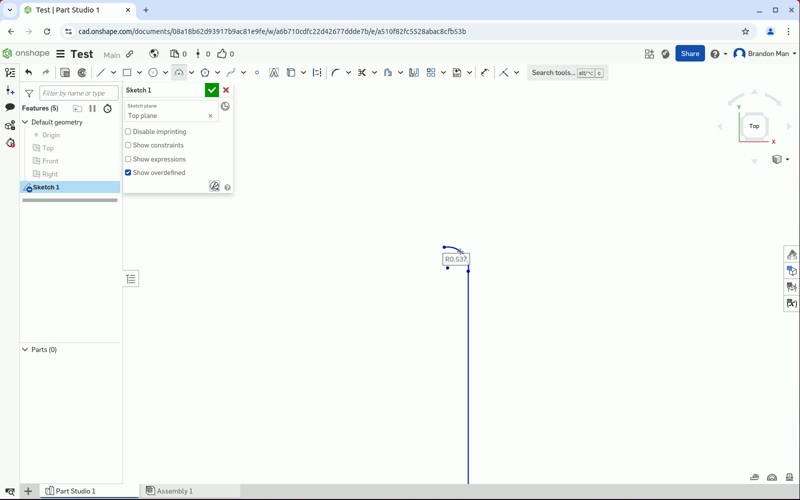
scroll(-6)
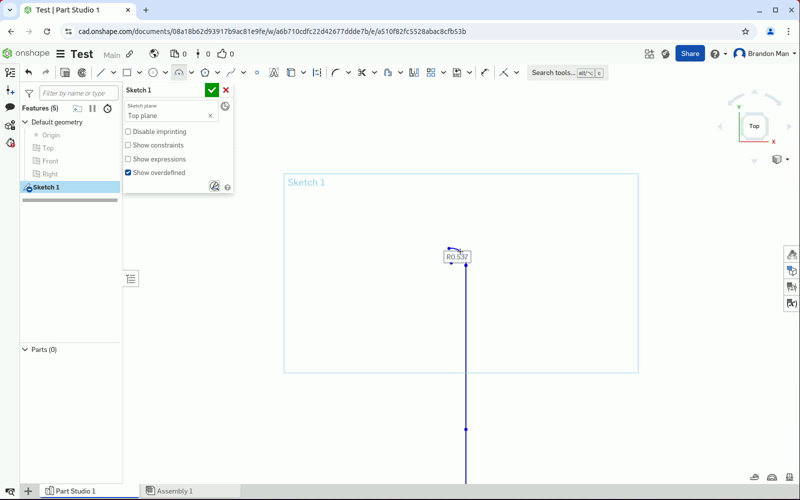
scroll(-6)
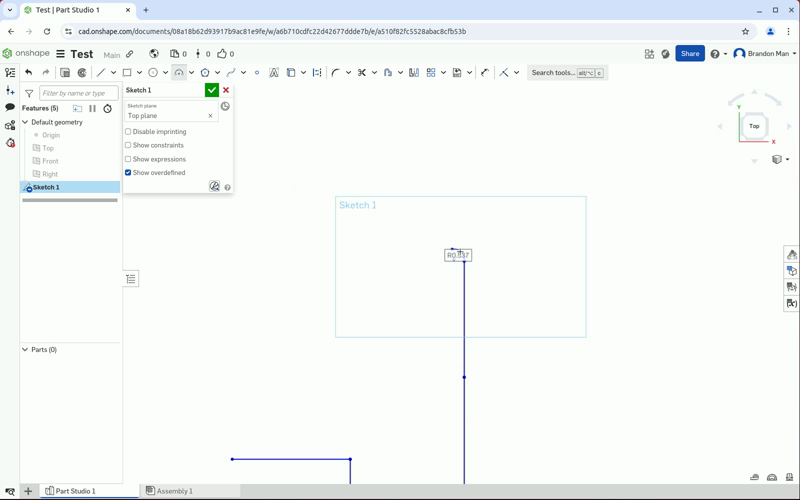
scroll(-6)
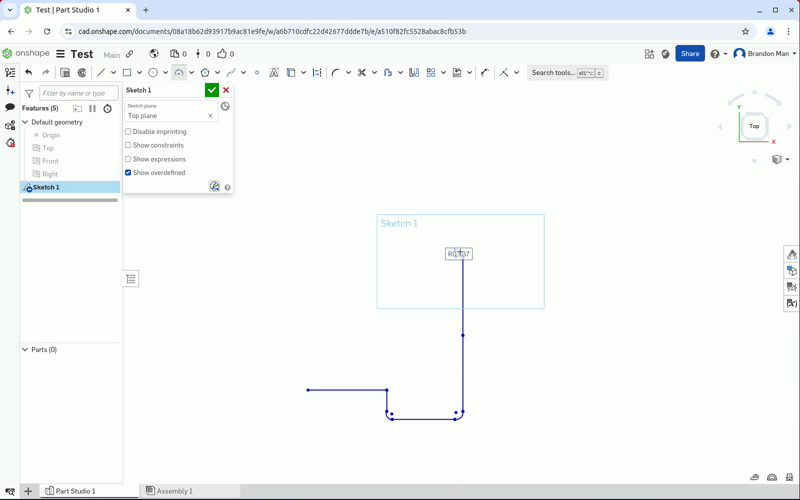
scroll(-6)
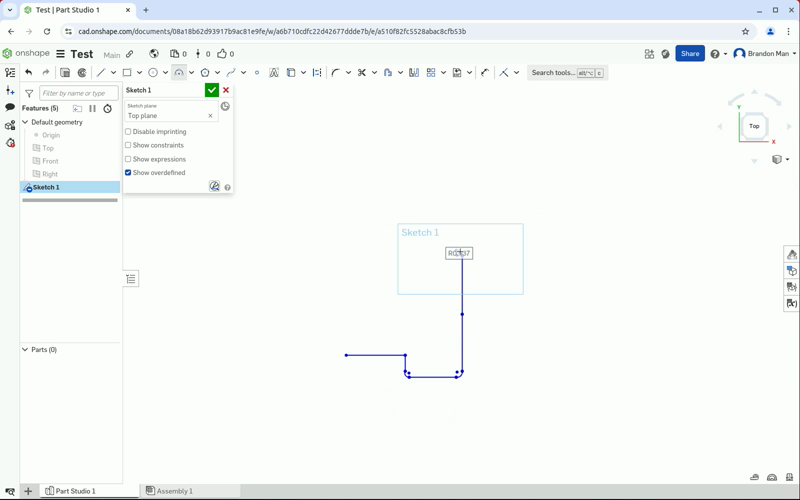
scroll(-6)
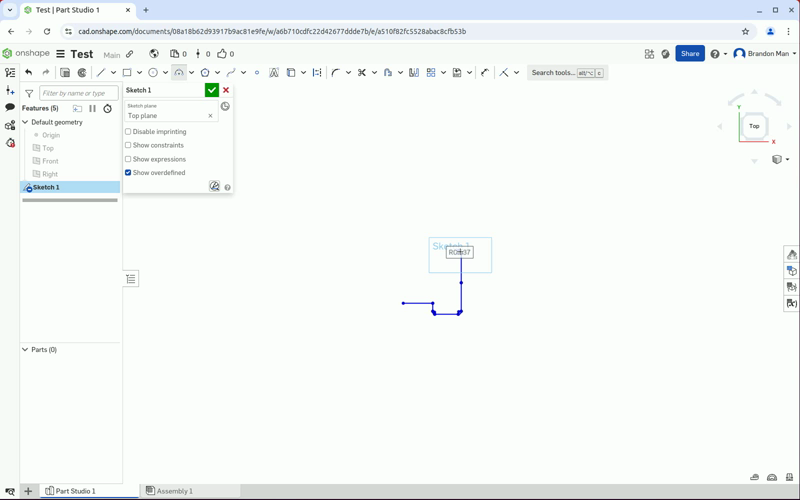
key_up(shift)
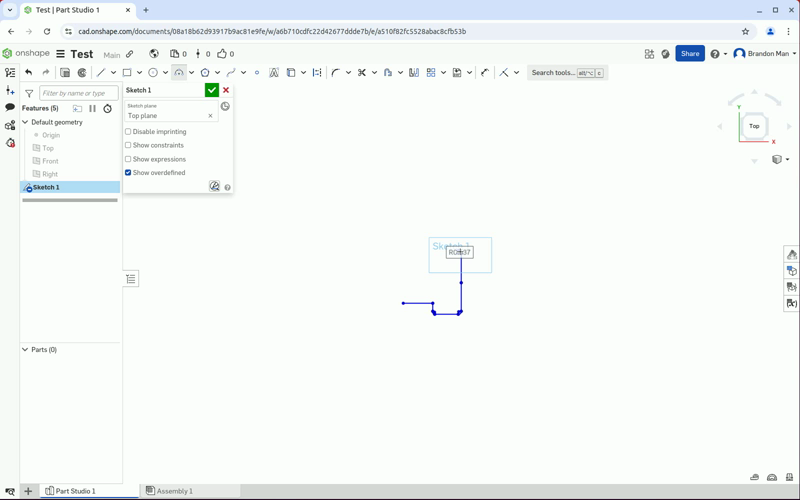
key(esc)
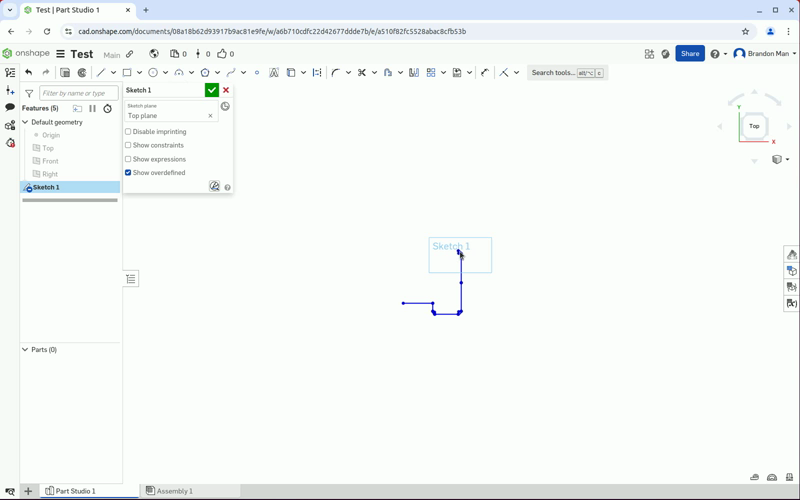
key(l)
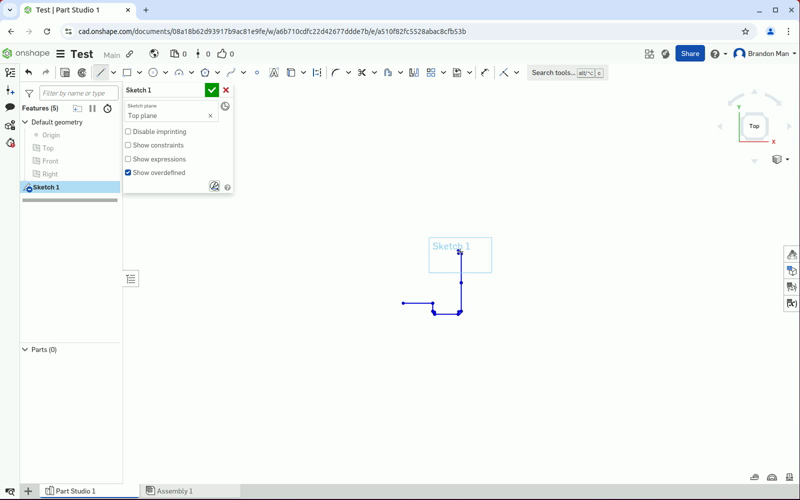
mouse_move(458, 250)
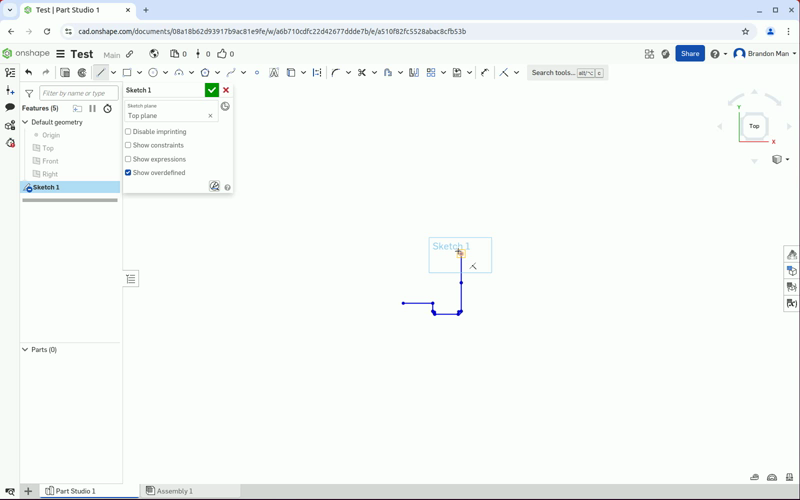
scroll(6)
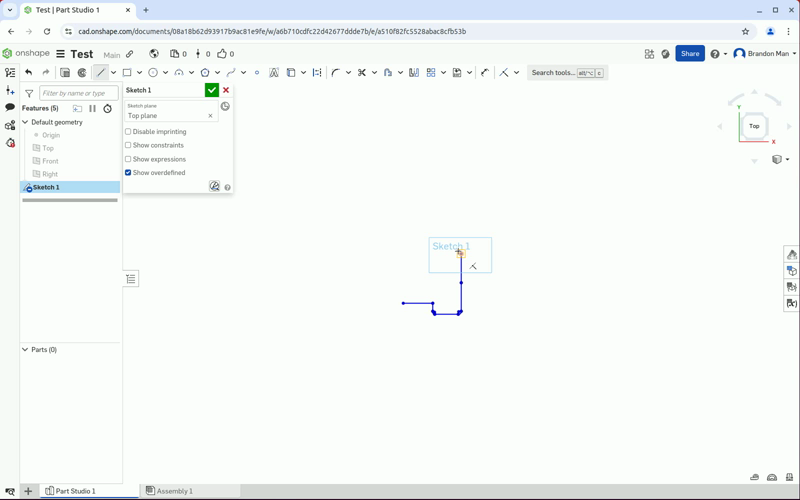
scroll(6)
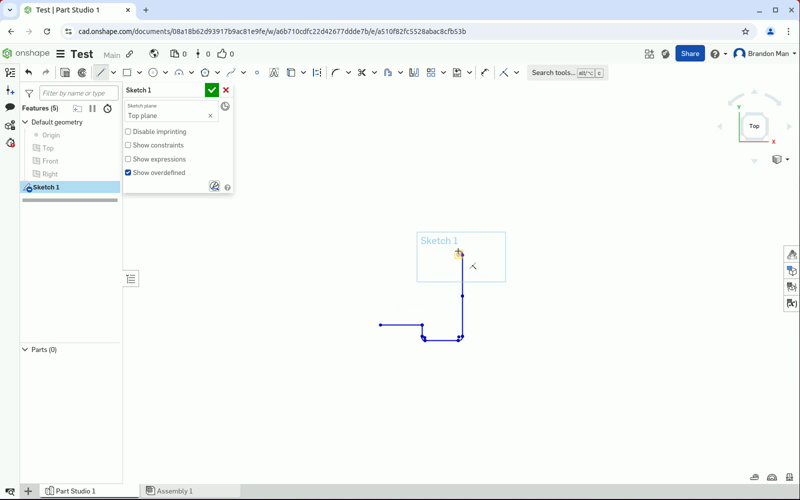
scroll(6)
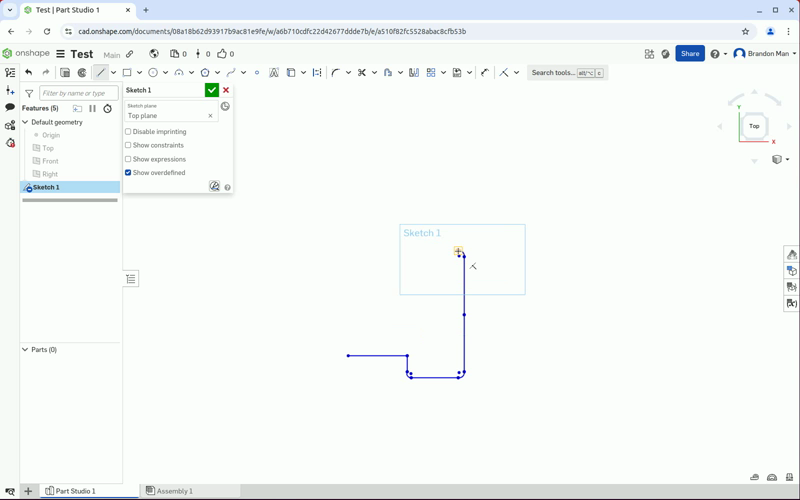
scroll(6)
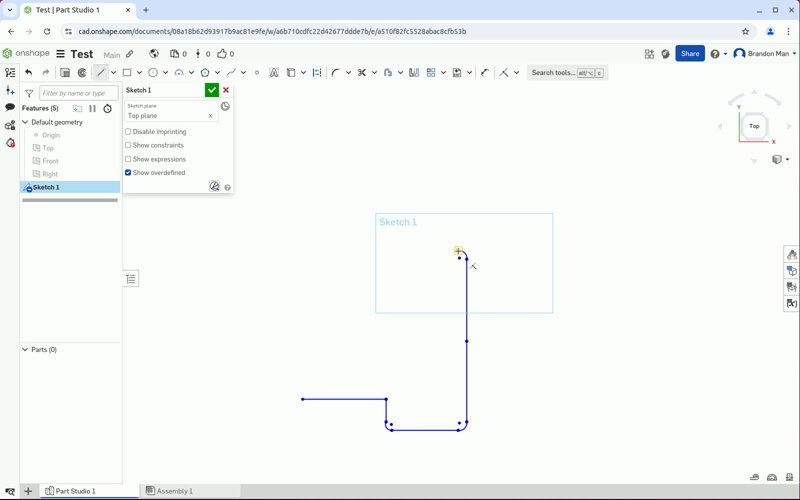
scroll(6)
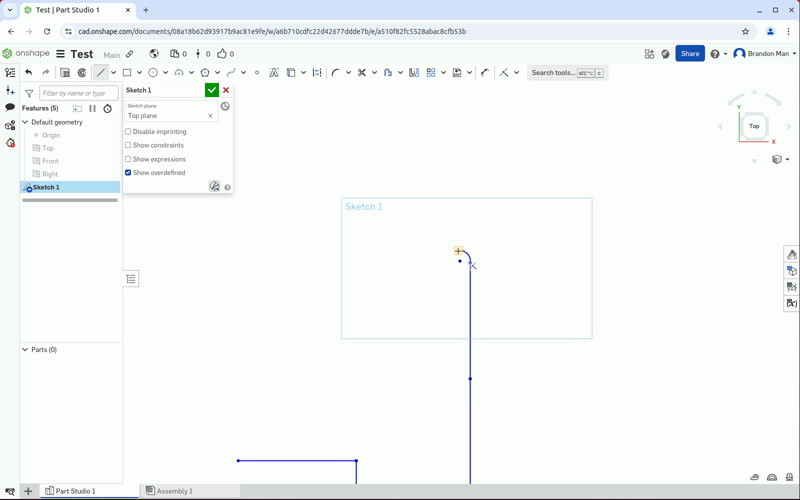
scroll(6)
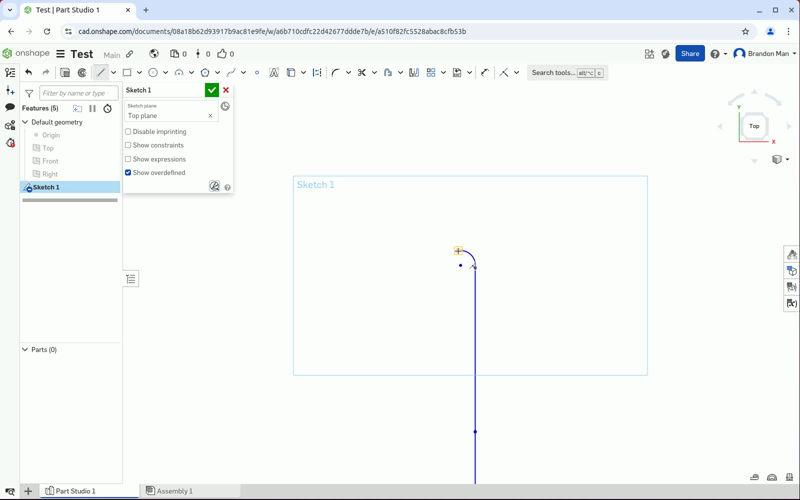
scroll(6)
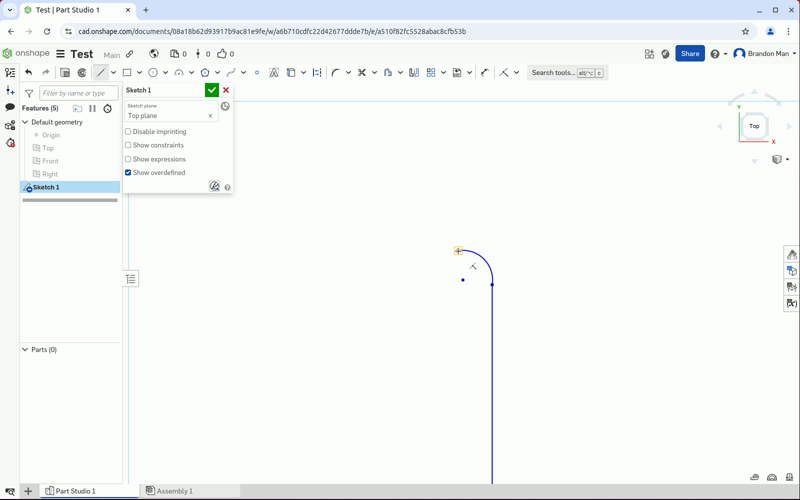
click(458, 250)
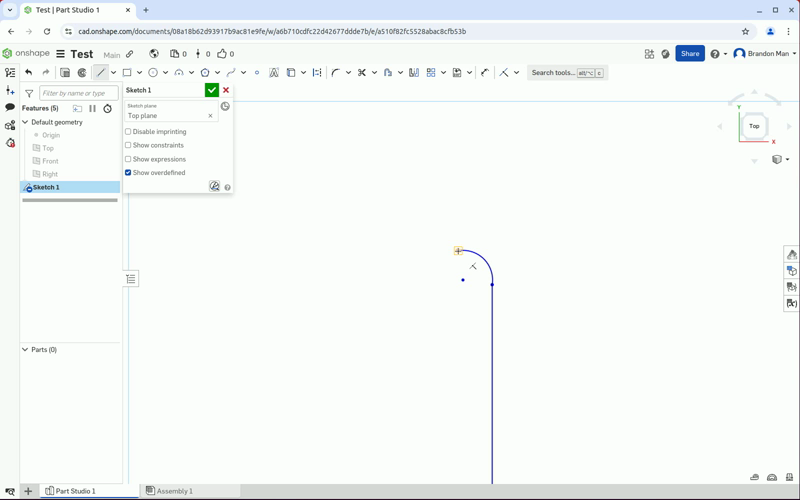
scroll(-6)
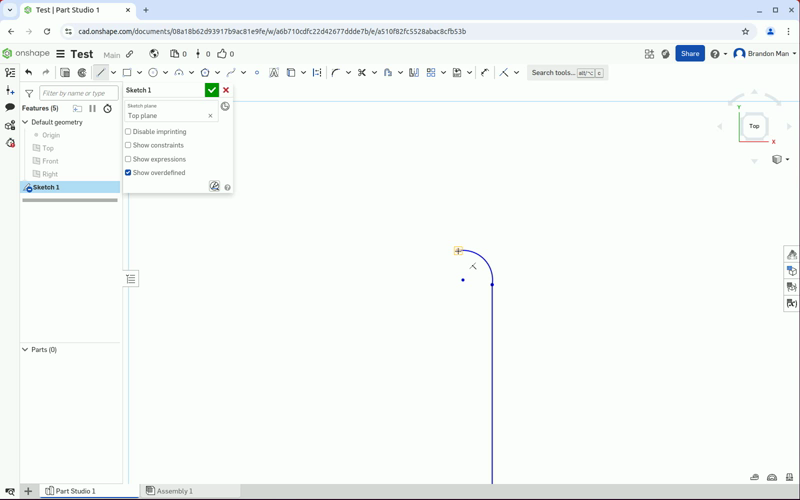
scroll(-6)
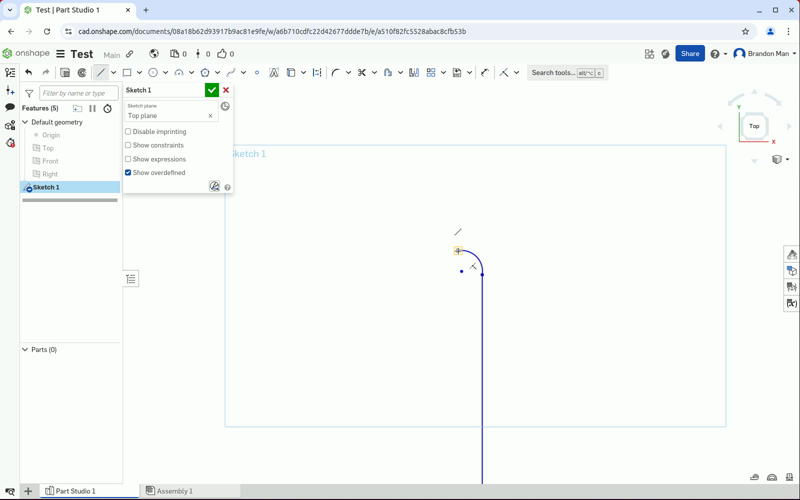
scroll(-6)
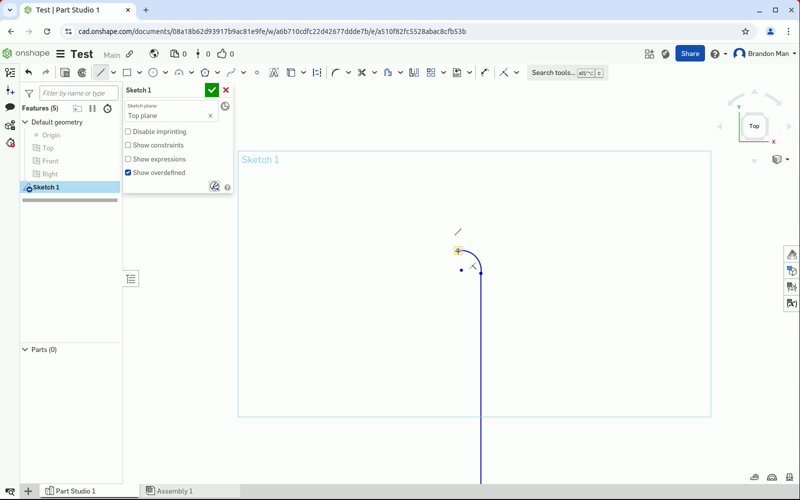
scroll(-6)
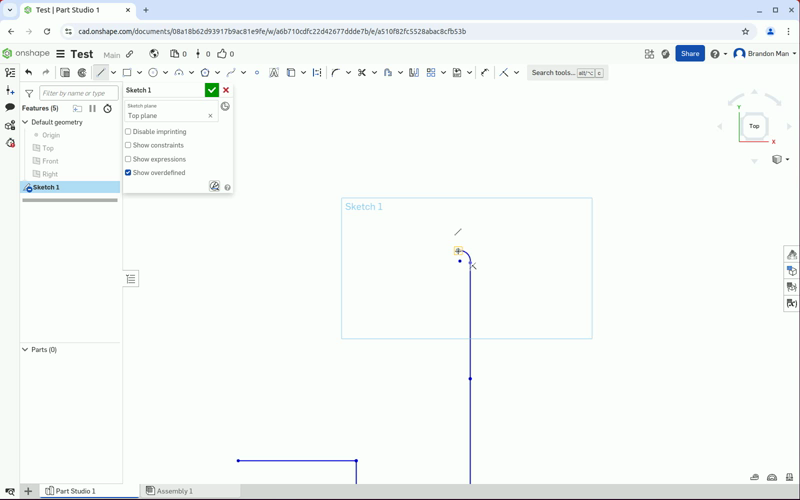
scroll(-6)
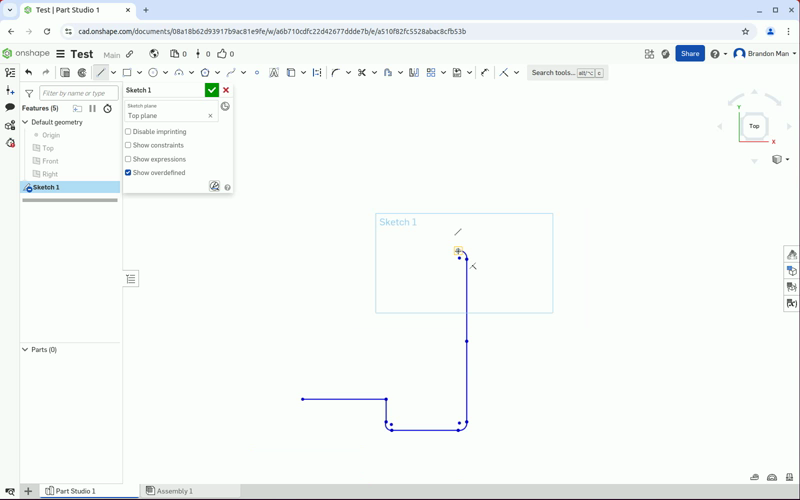
scroll(-6)
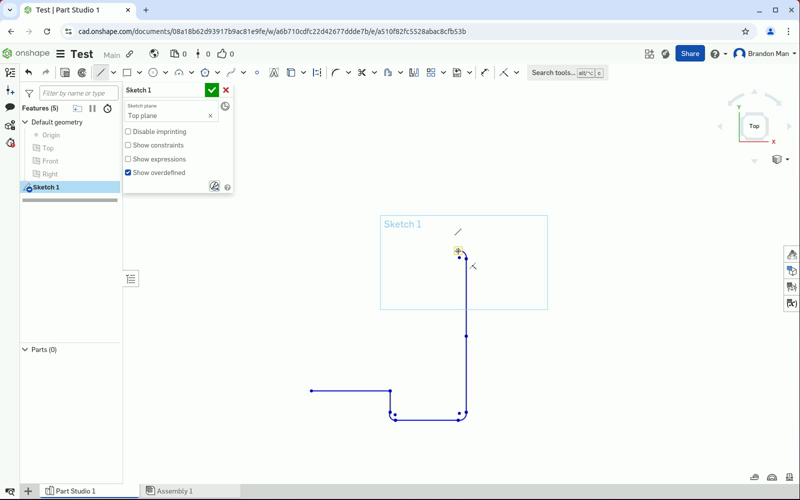
scroll(-6)
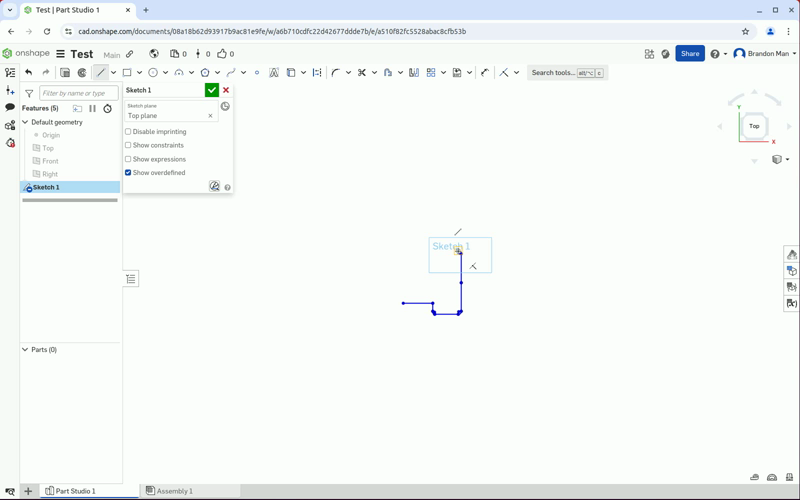
key_down(shift)
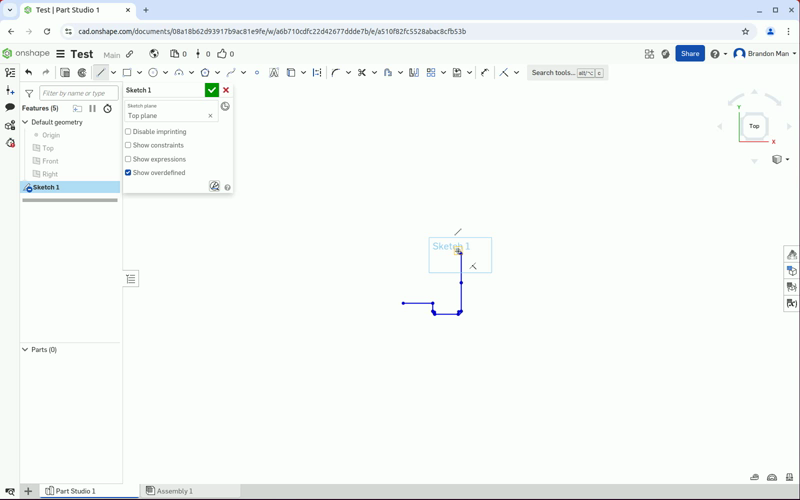
mouse_move(488, 250)
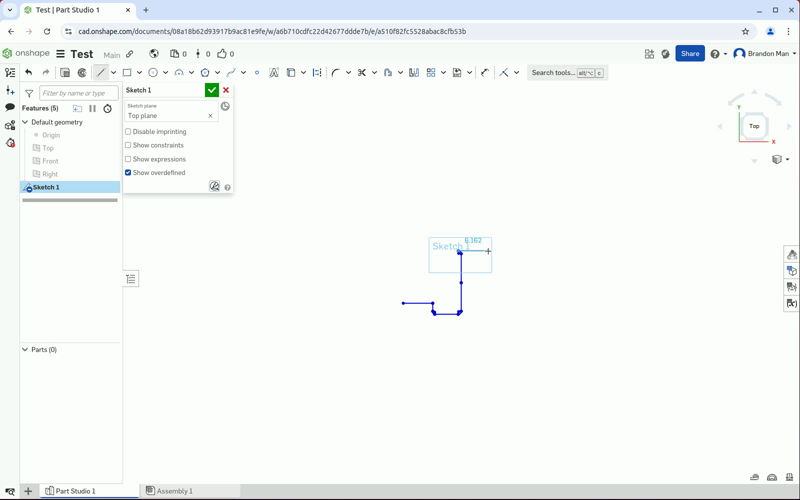
mouse_move(434, 250)
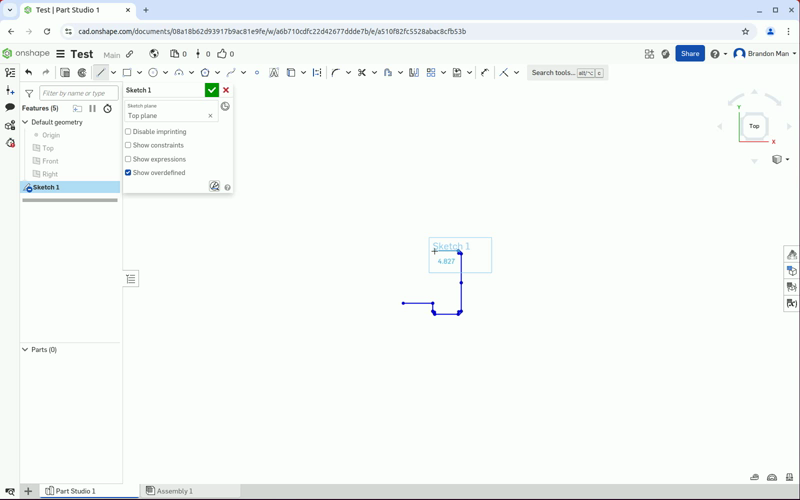
click(434, 250)
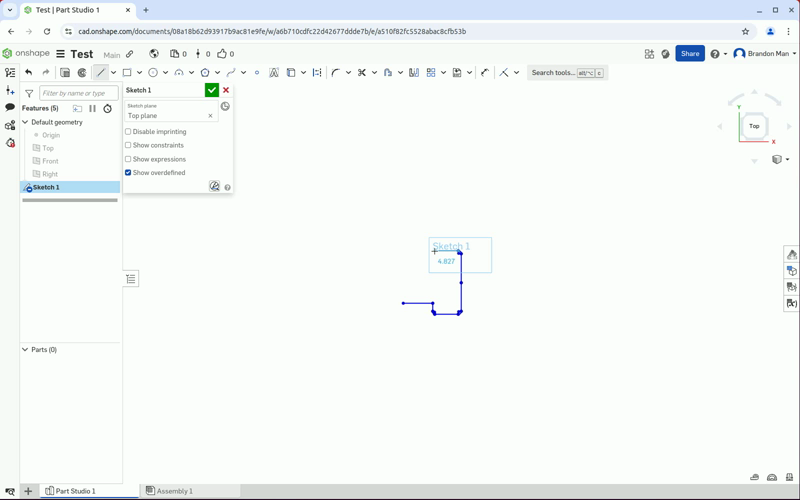
key_up(shift)
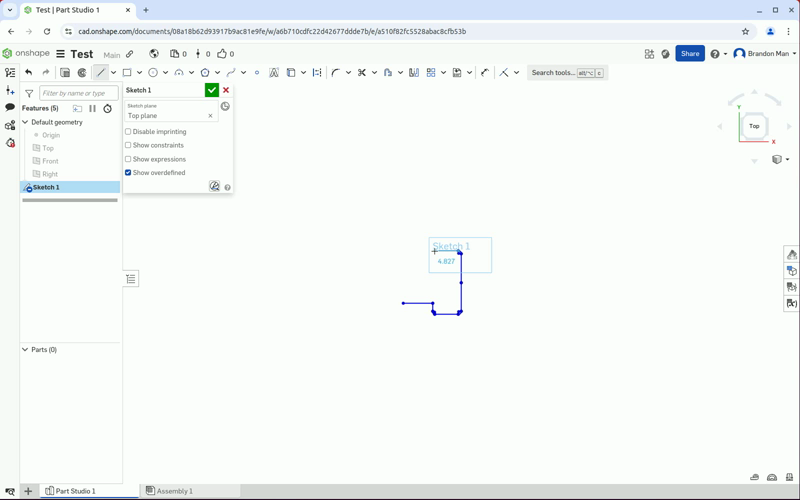
key(esc)
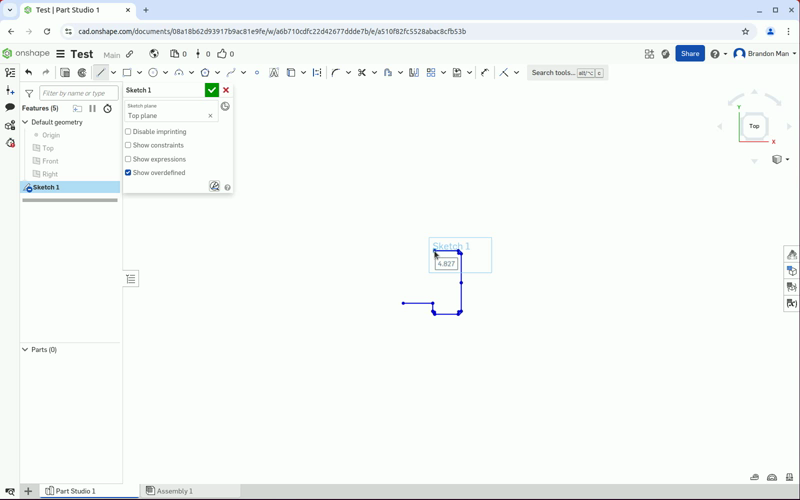
key(a)
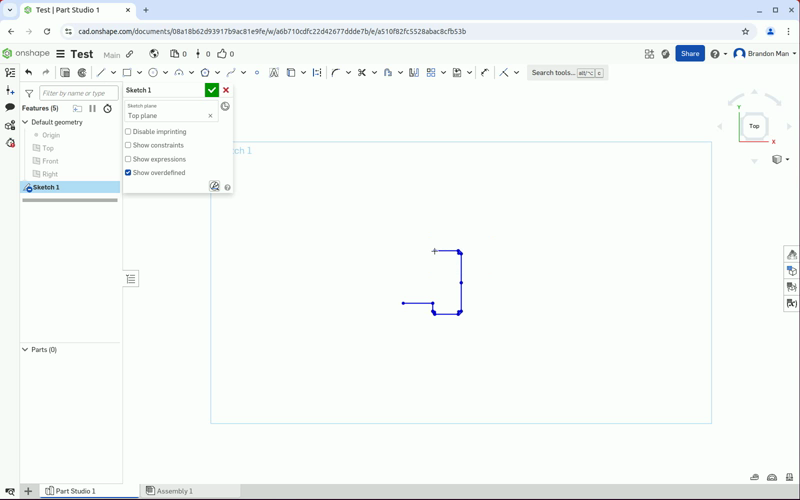
mouse_move(434, 250)
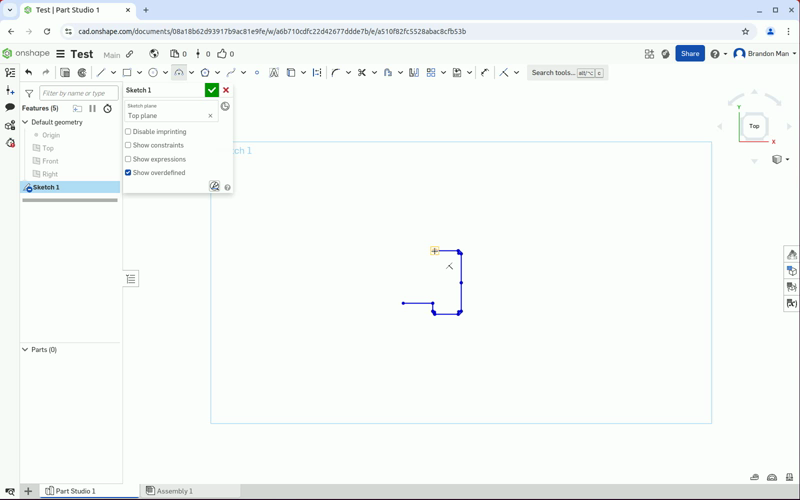
click(434, 250)
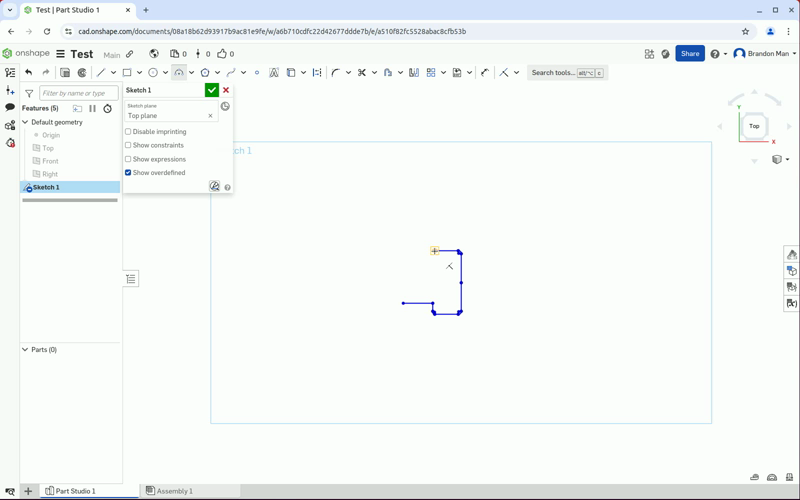
key_down(shift)
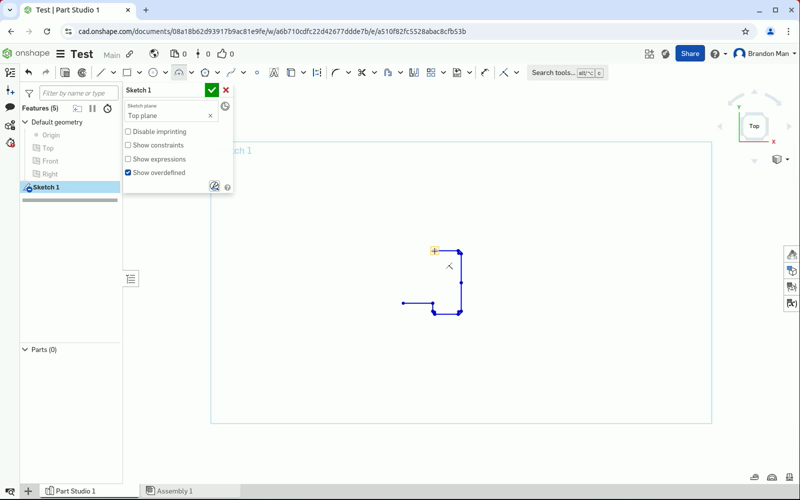
mouse_move(432, 253)
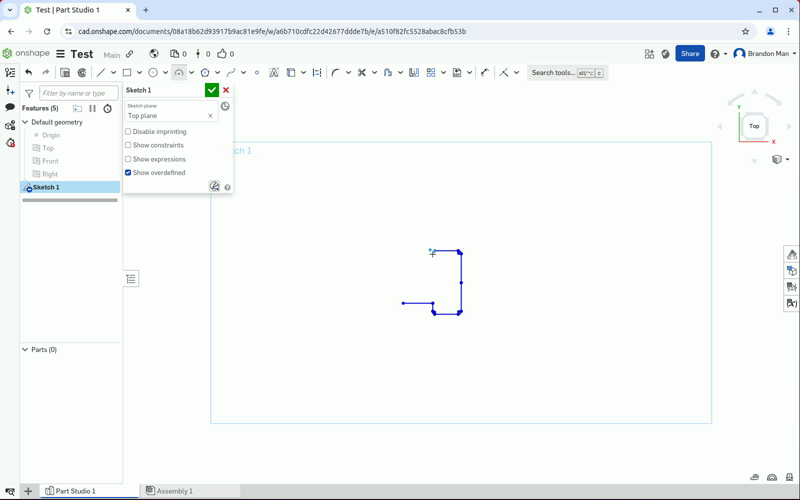
scroll(6)
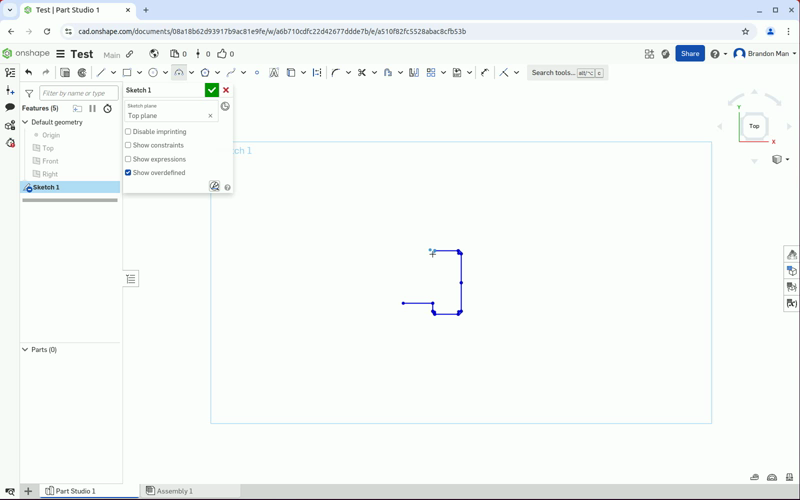
scroll(6)
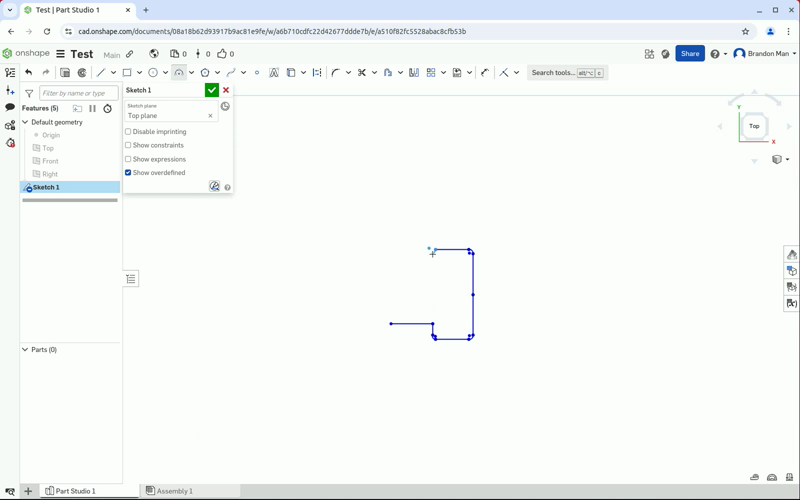
scroll(6)
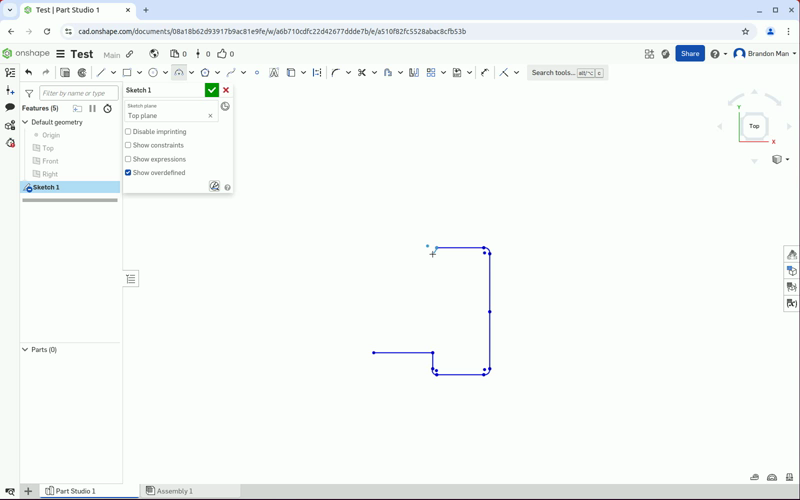
scroll(6)
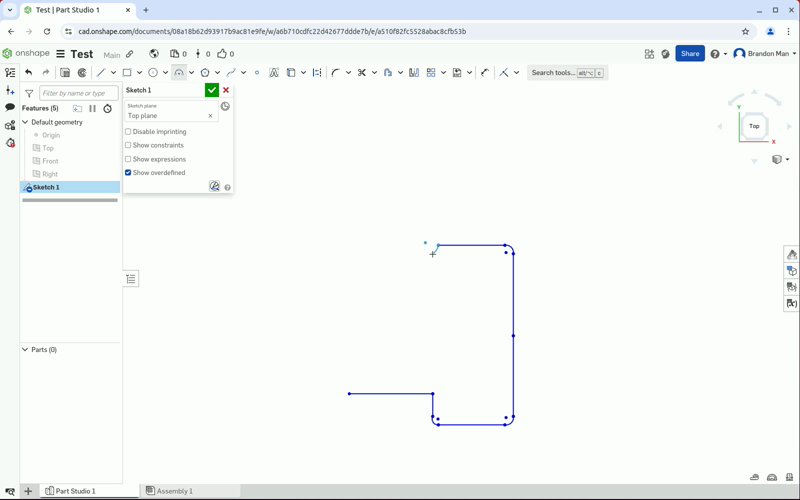
scroll(6)
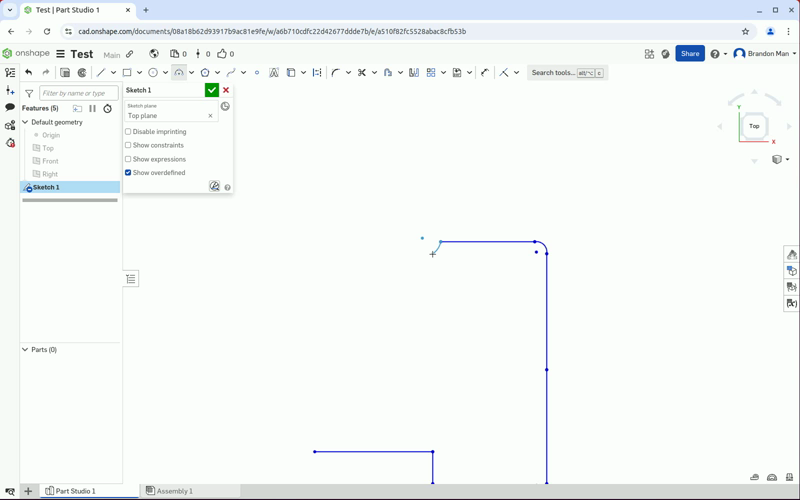
scroll(6)
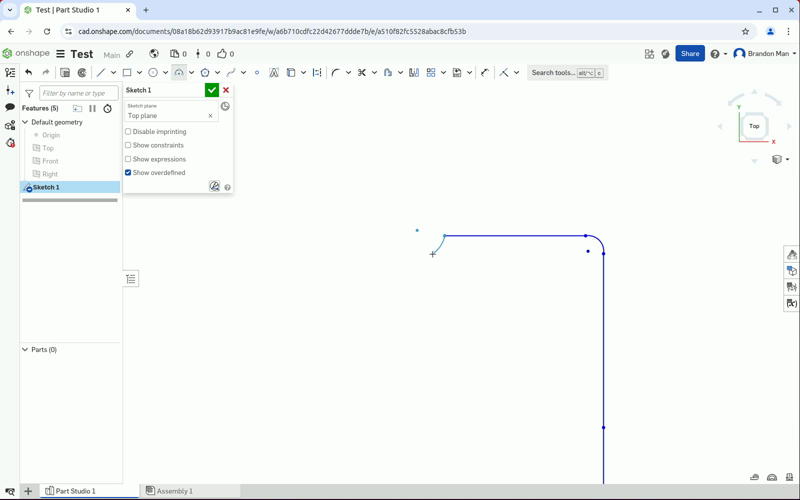
scroll(6)
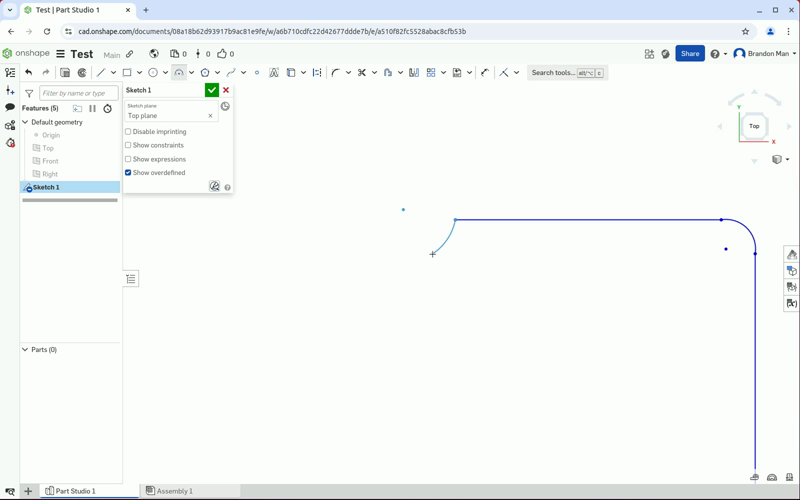
click(432, 253)
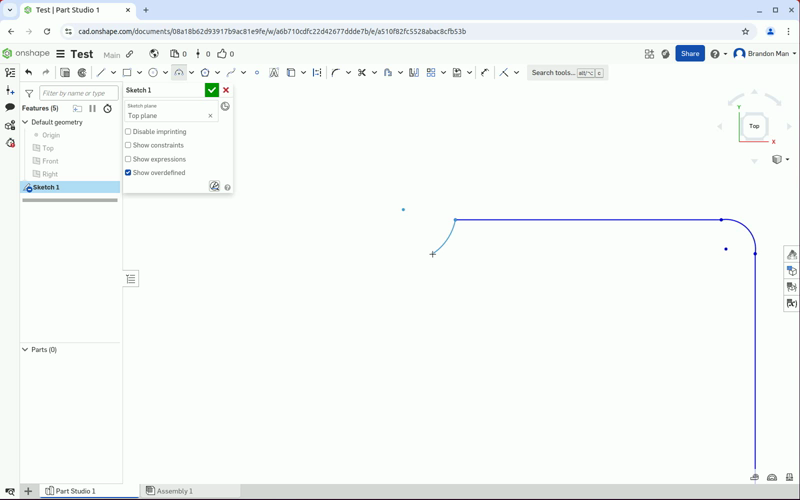
scroll(-6)
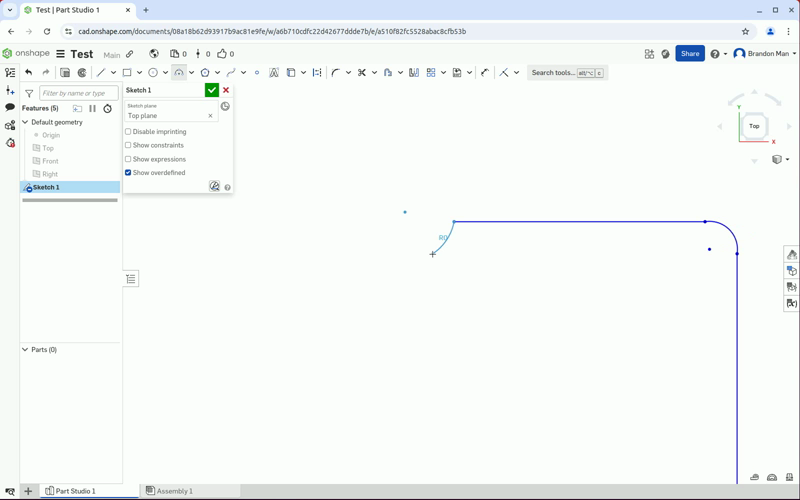
scroll(-6)
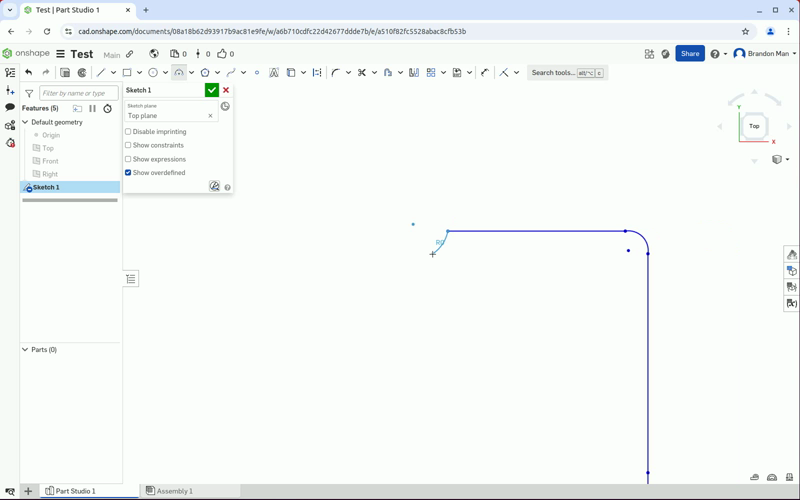
scroll(-6)
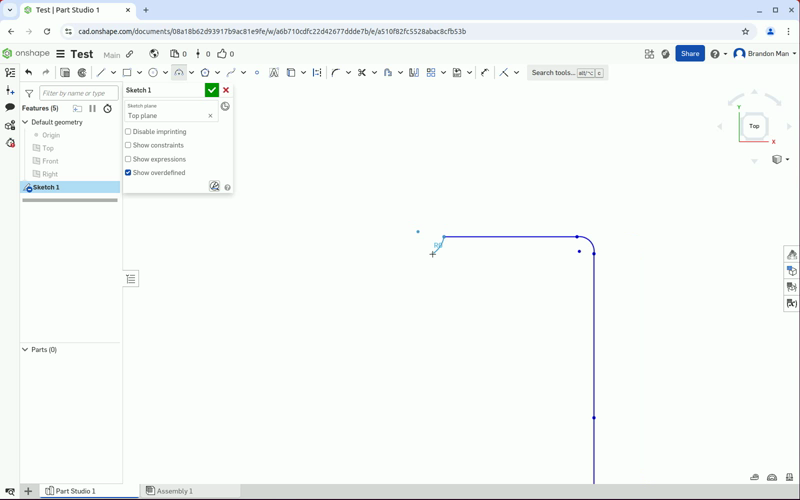
scroll(-6)
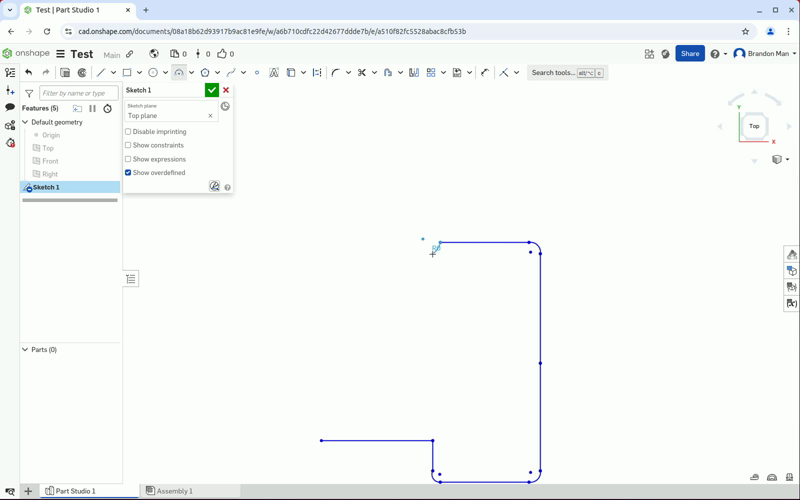
scroll(-6)
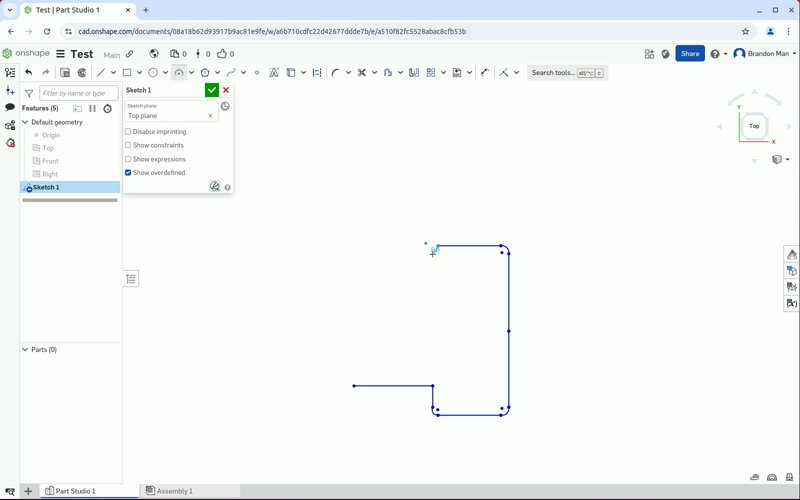
scroll(-6)
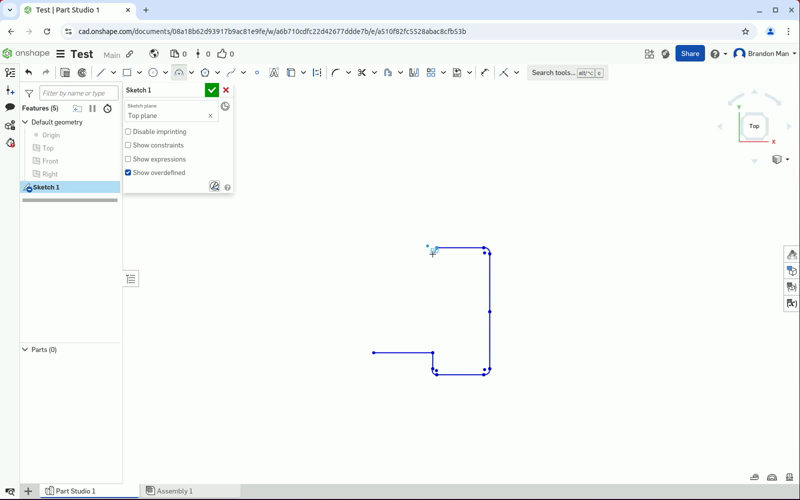
scroll(-6)
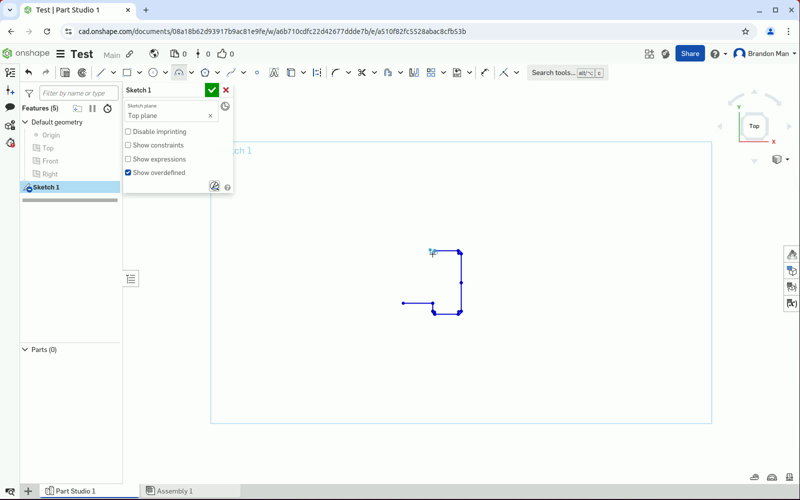
mouse_move(433, 251)
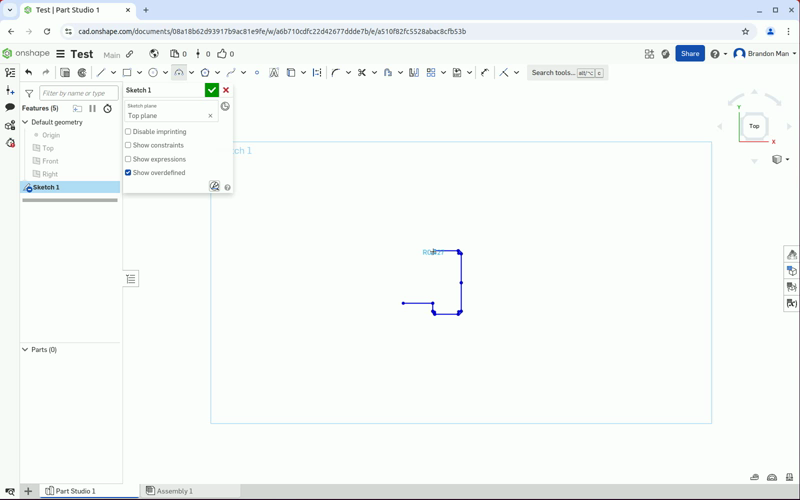
scroll(6)
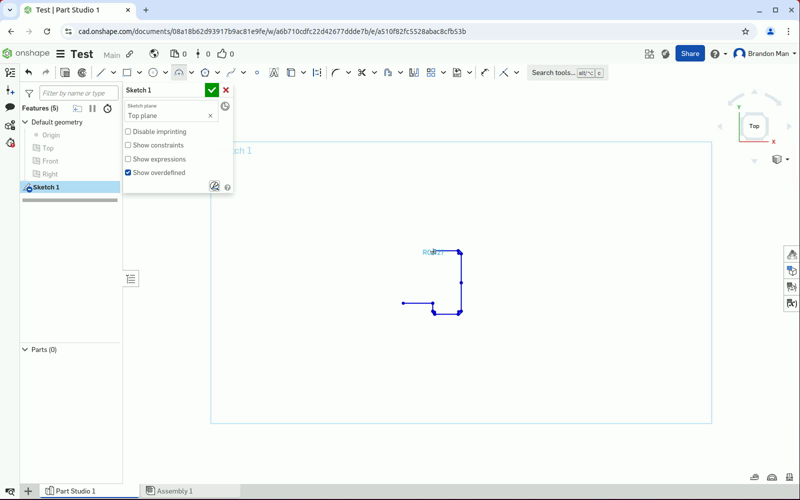
scroll(6)
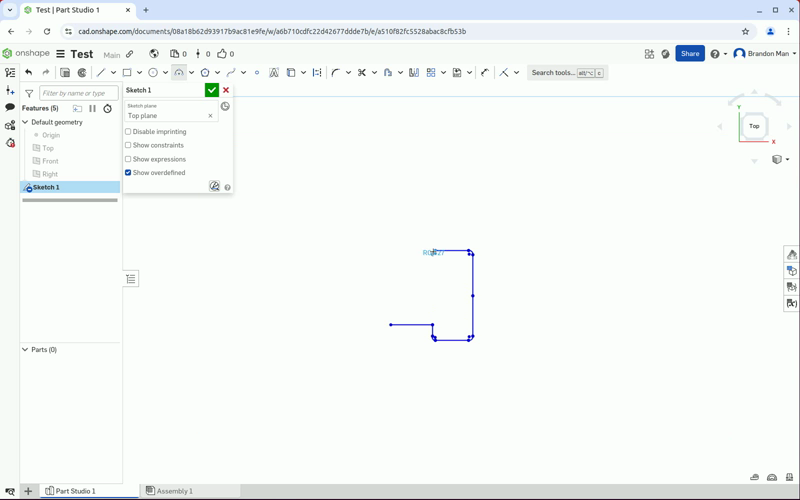
scroll(6)
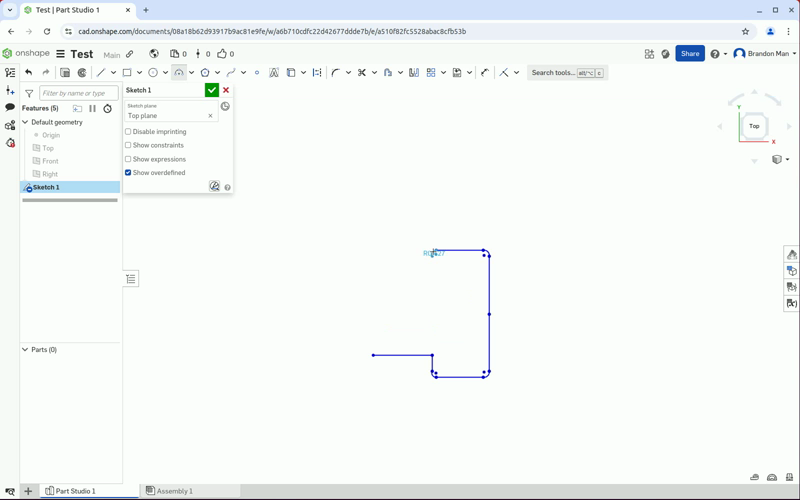
scroll(6)
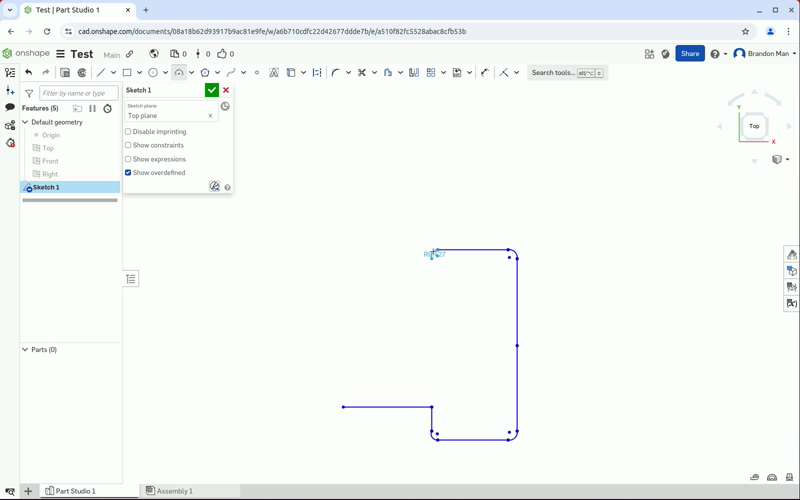
scroll(6)
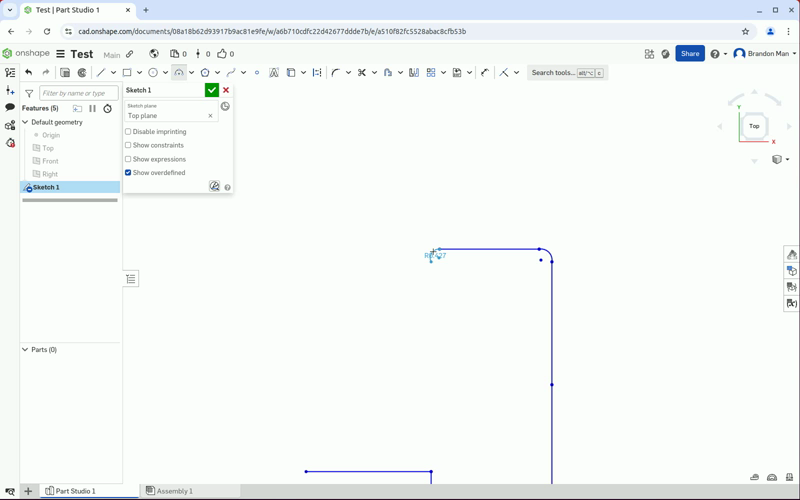
scroll(6)
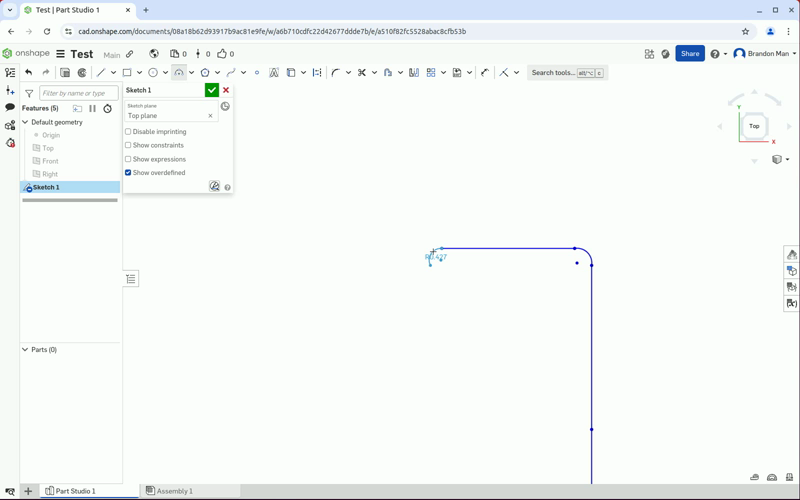
scroll(6)
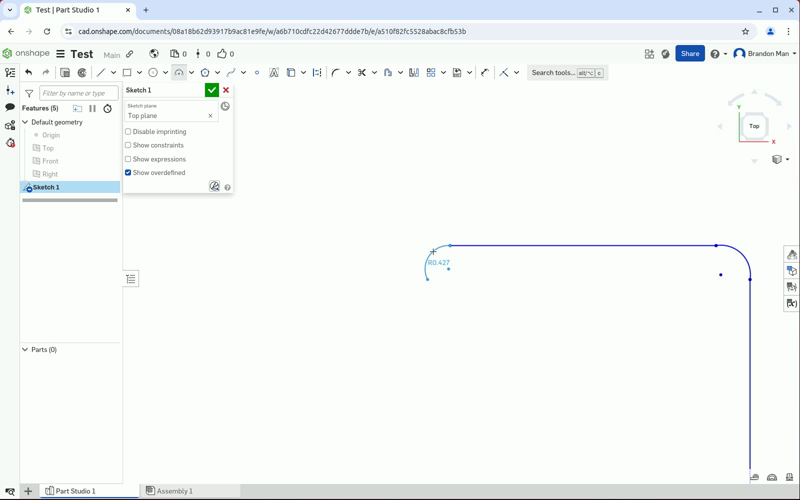
click(433, 251)
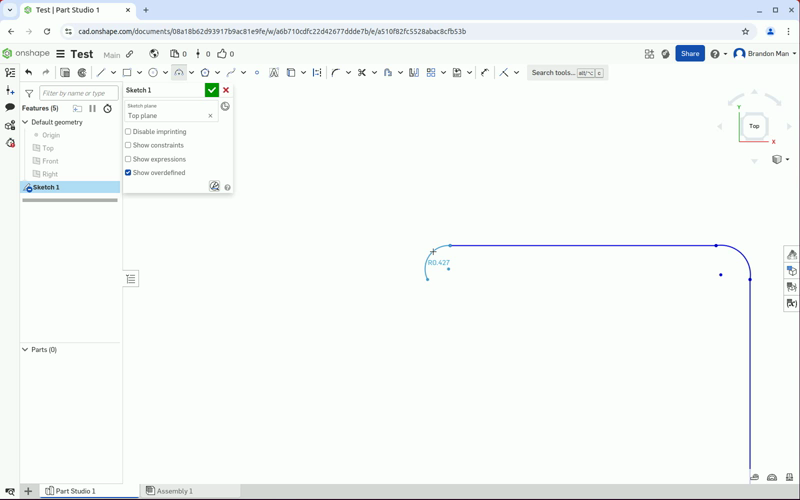
scroll(-6)
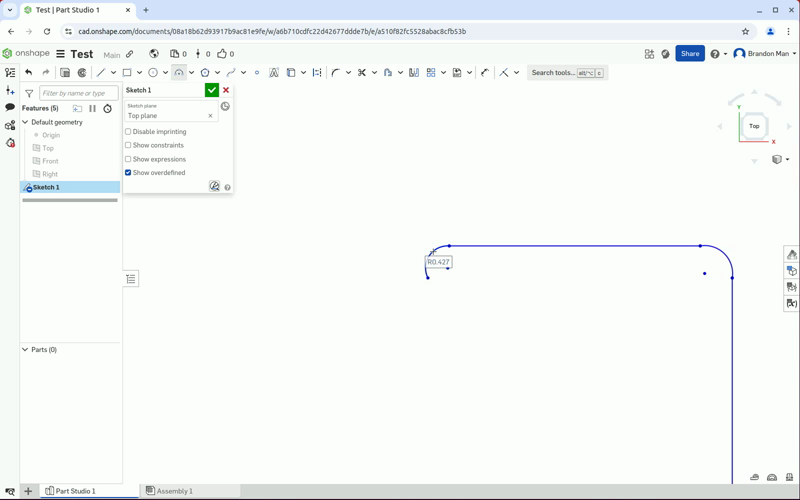
scroll(-6)
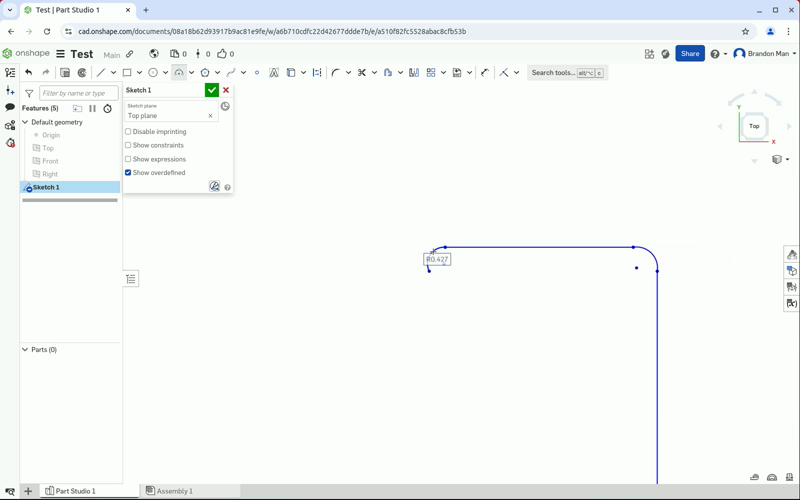
scroll(-6)
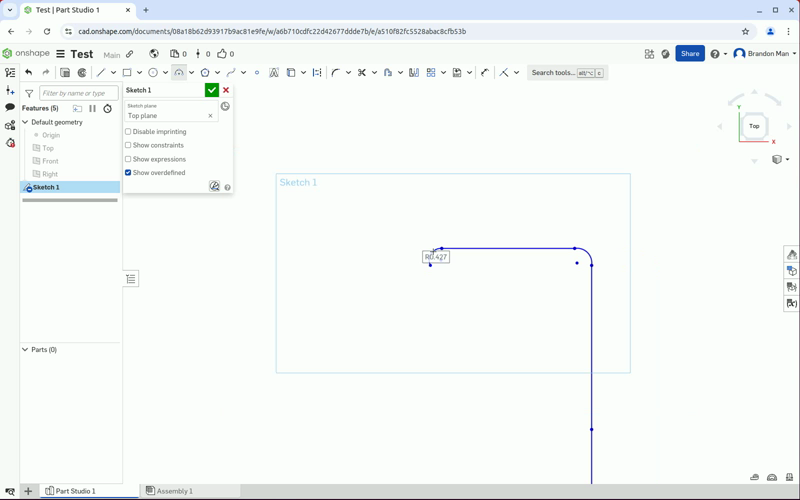
scroll(-6)
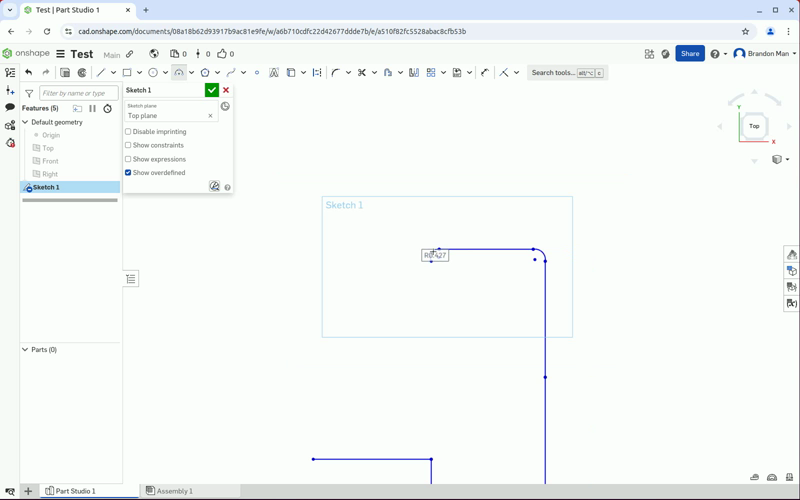
scroll(-6)
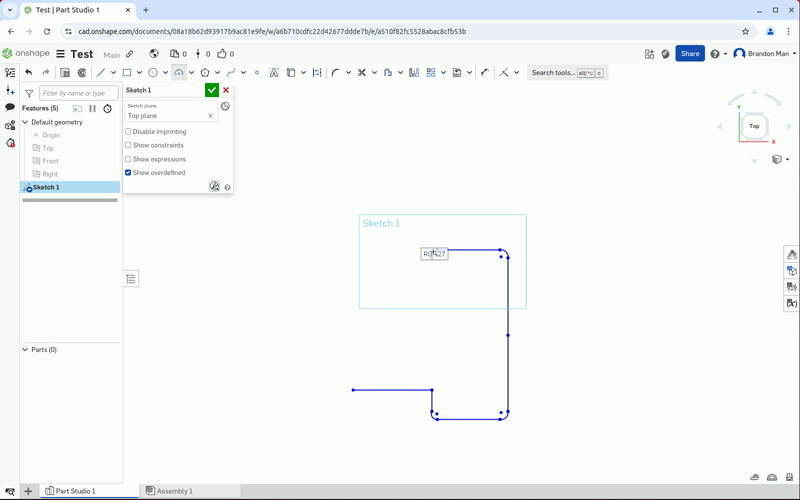
scroll(-6)
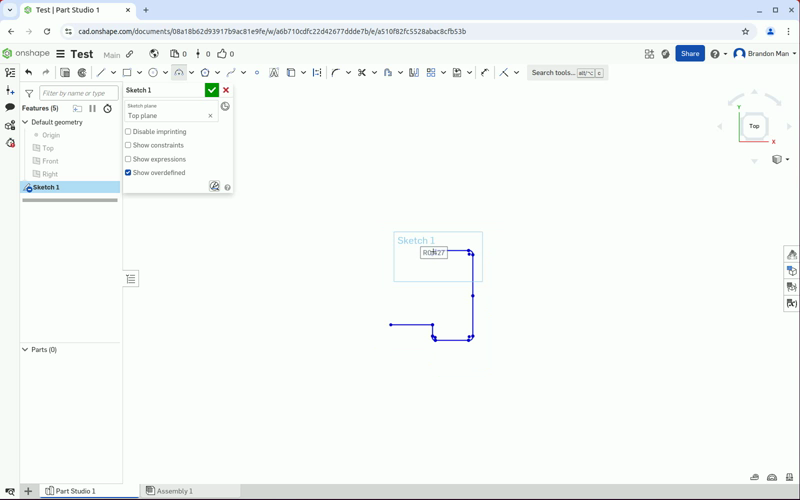
scroll(-6)
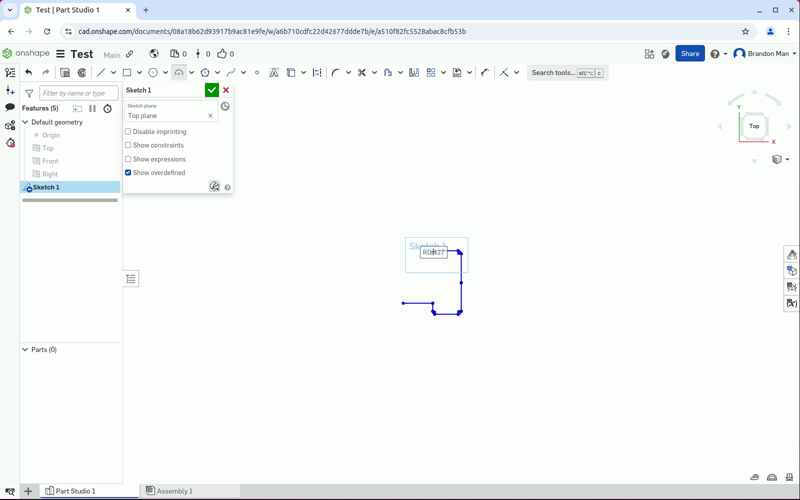
key_up(shift)
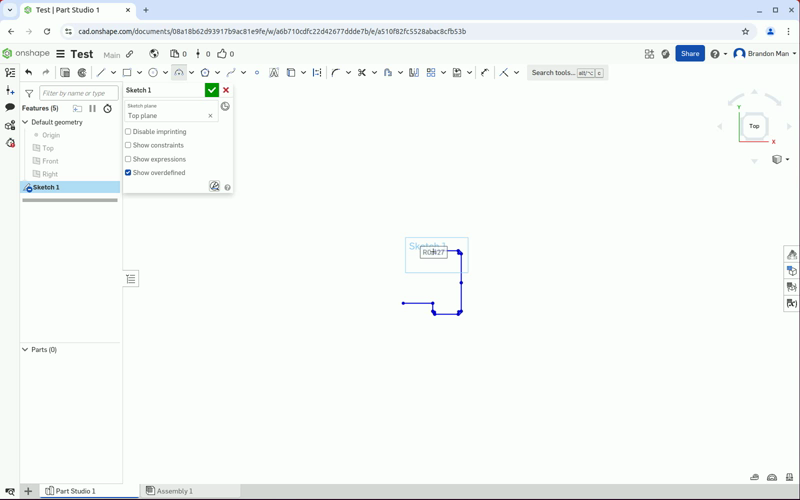
key(esc)
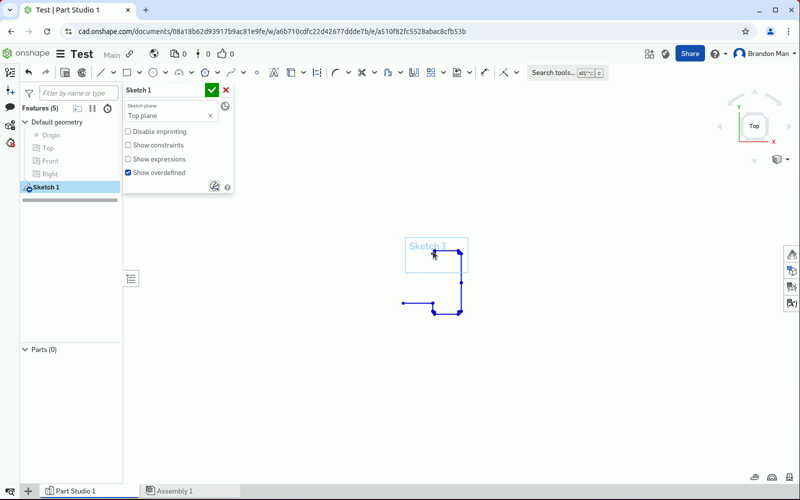
key(l)
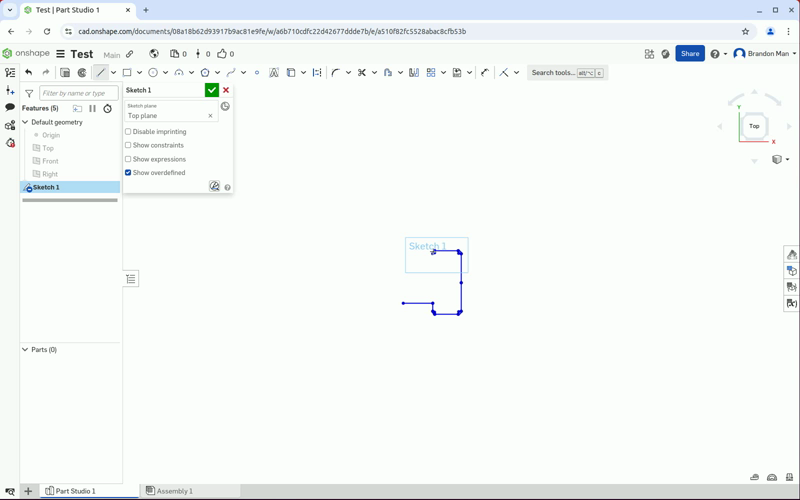
mouse_move(432, 253)
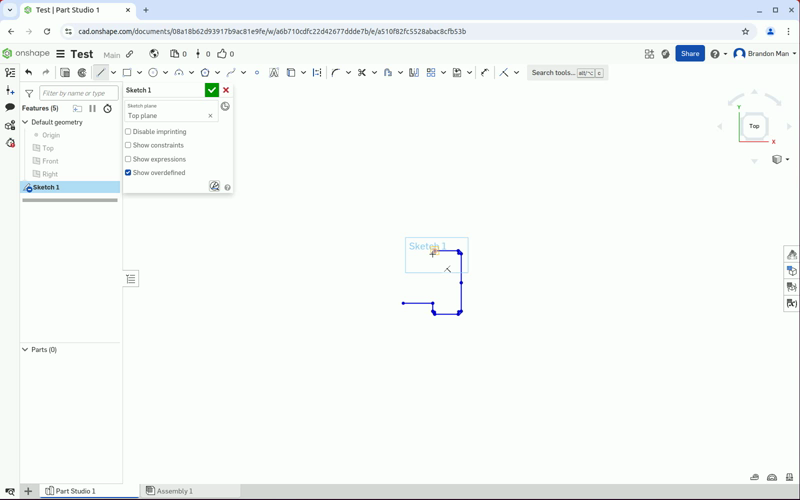
scroll(6)
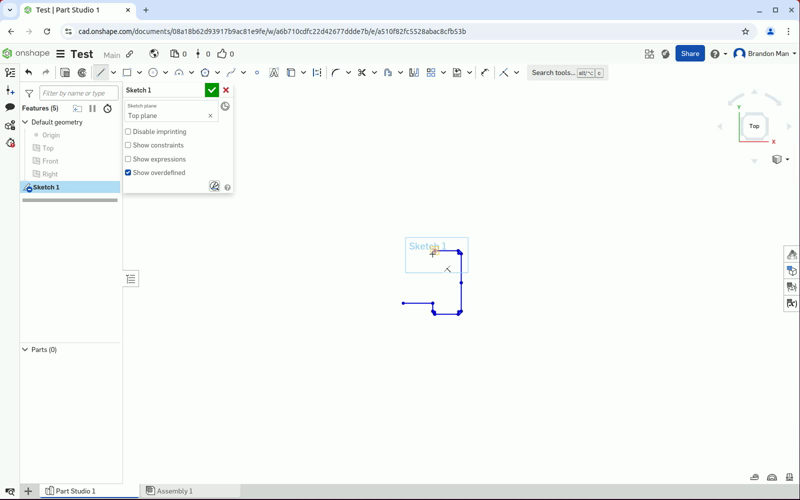
scroll(6)
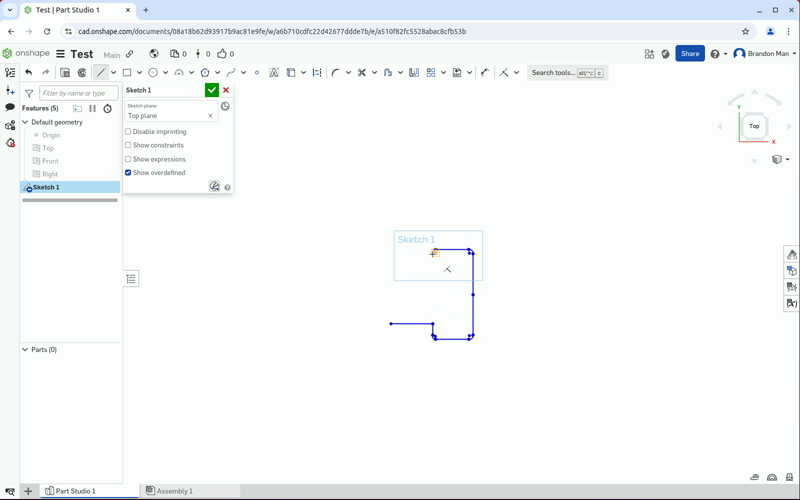
scroll(6)
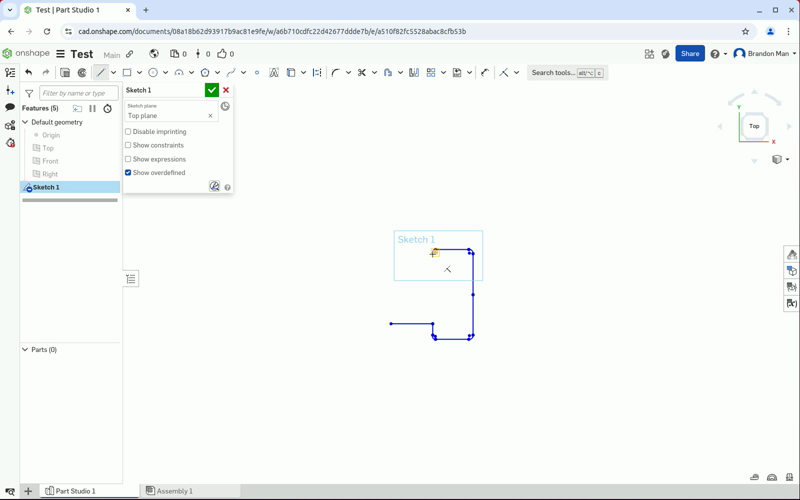
scroll(6)
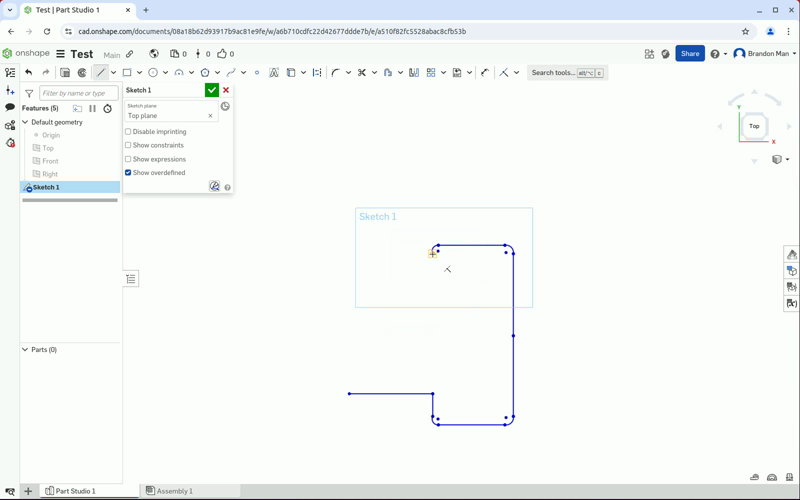
scroll(6)
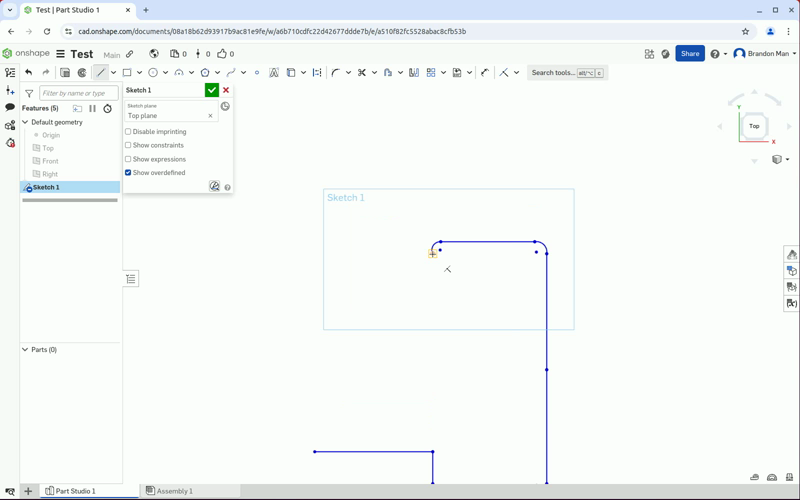
scroll(6)
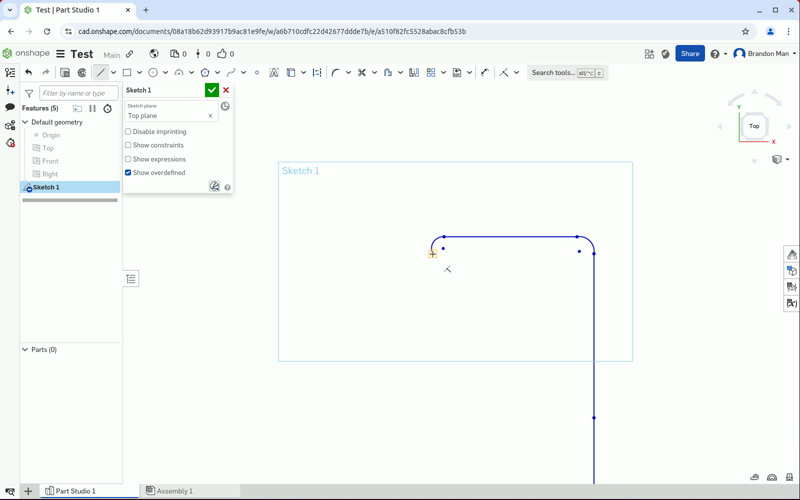
scroll(6)
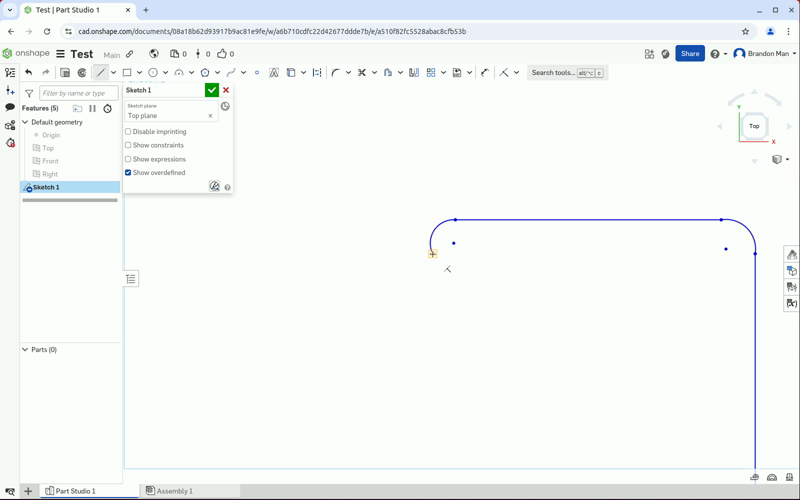
click(432, 253)
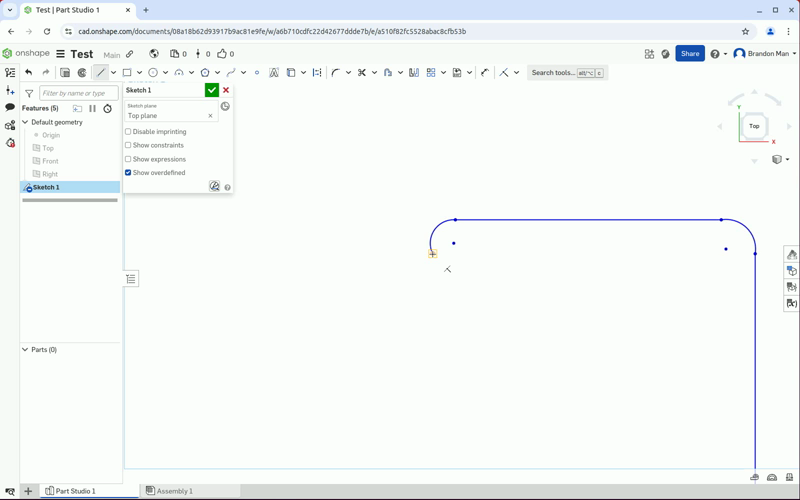
scroll(-6)
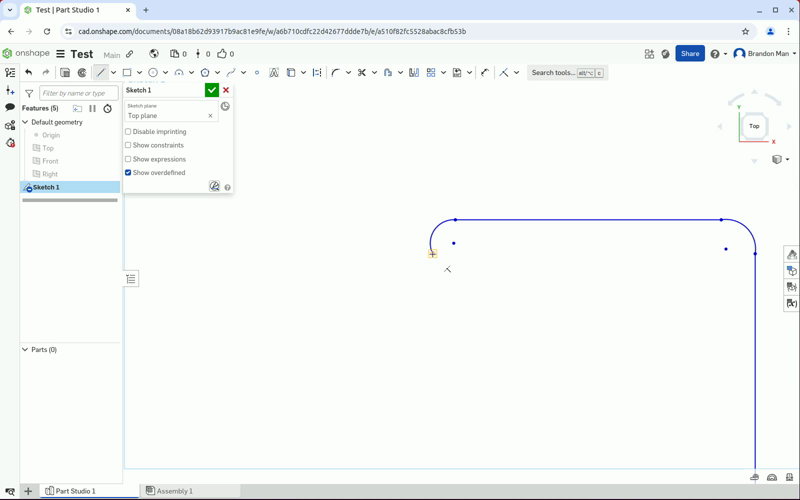
scroll(-6)
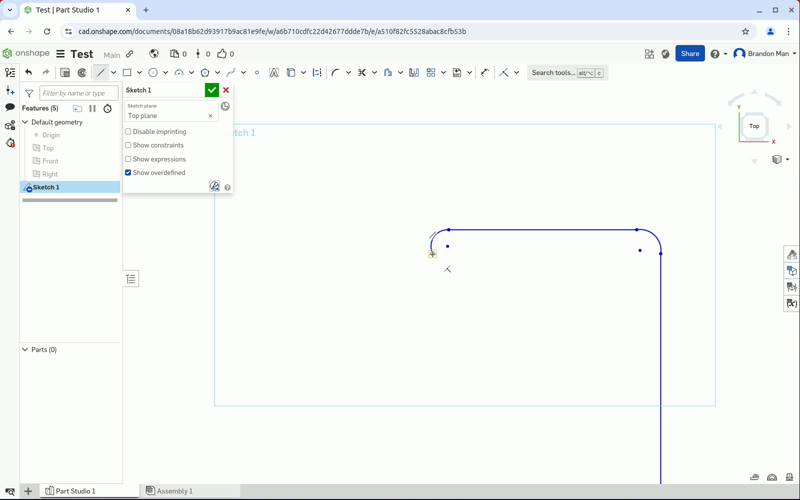
scroll(-6)
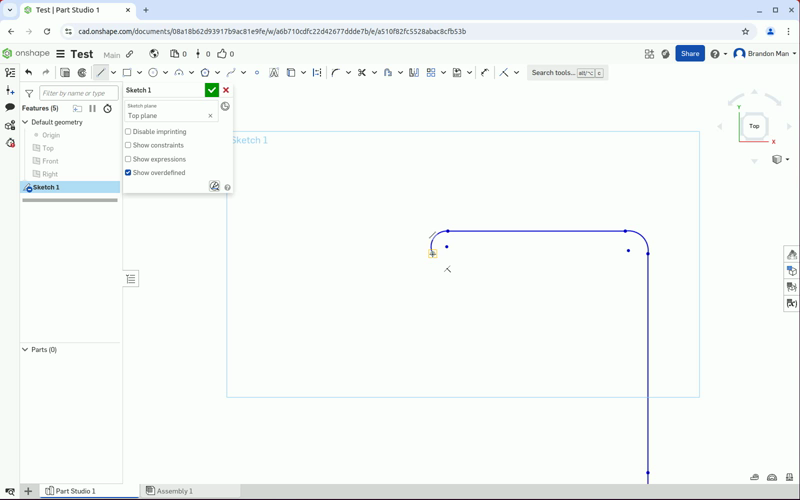
scroll(-6)
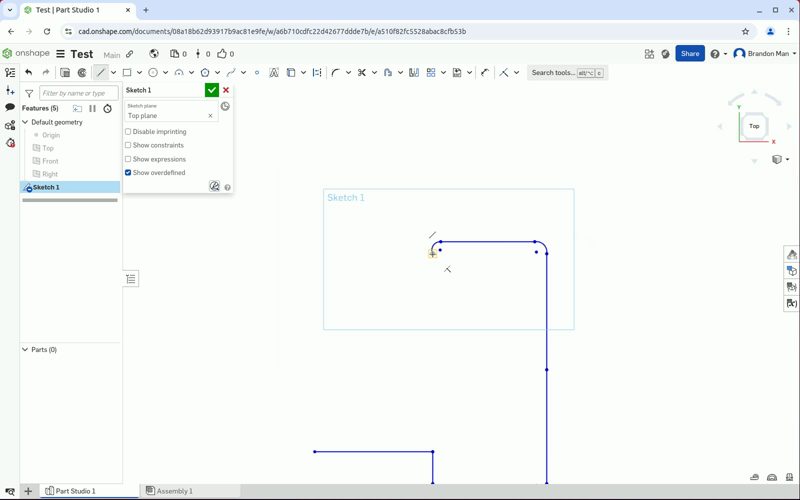
scroll(-6)
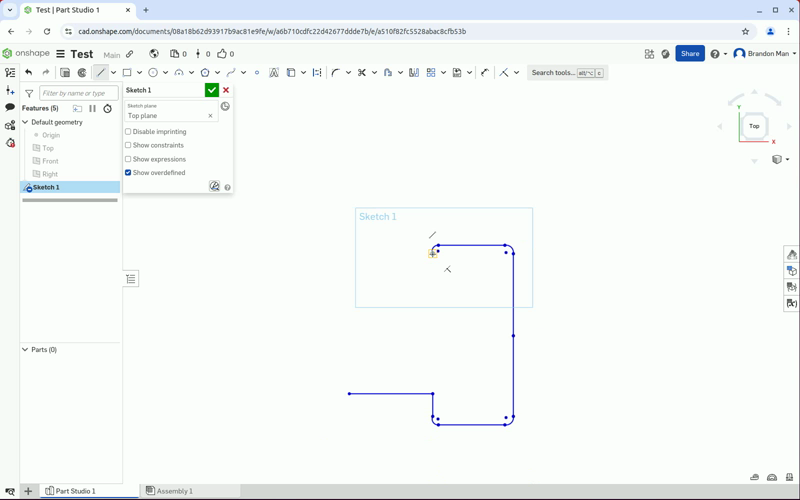
scroll(-6)
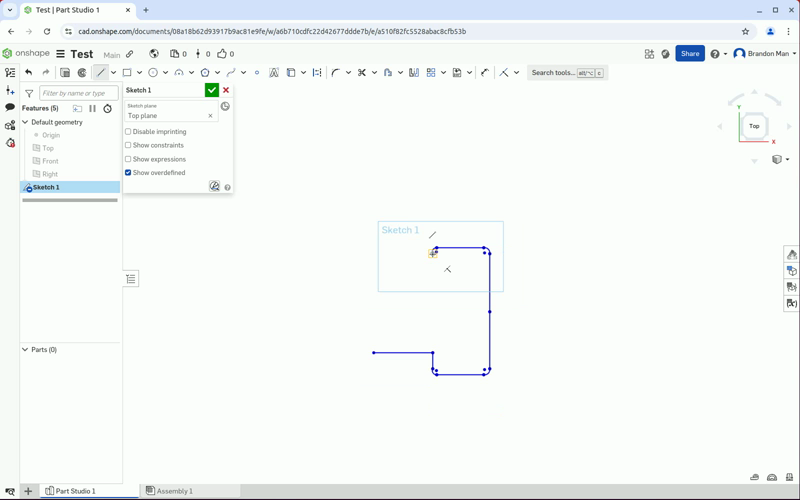
scroll(-6)
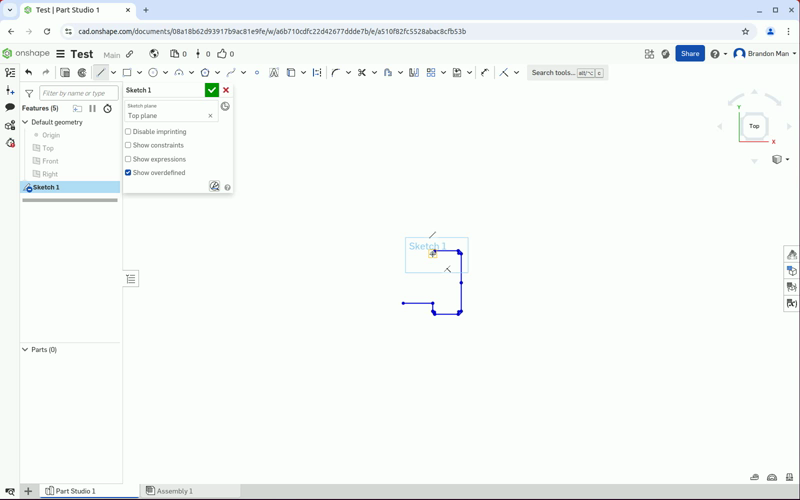
key_down(shift)
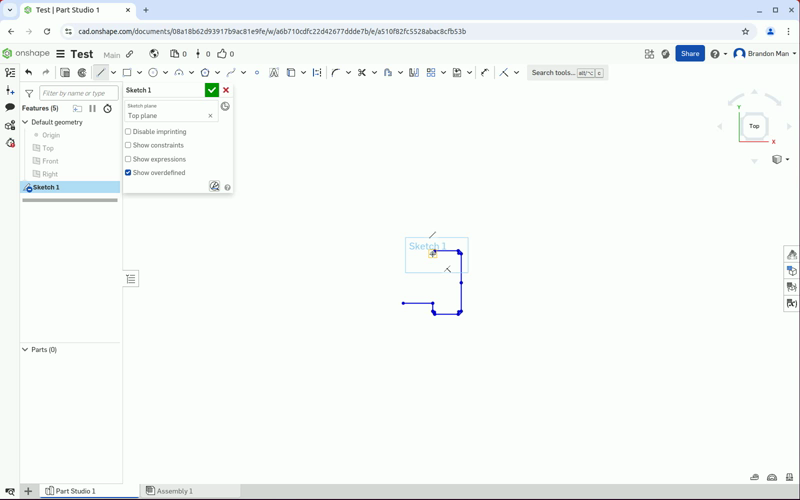
mouse_move(462, 253)
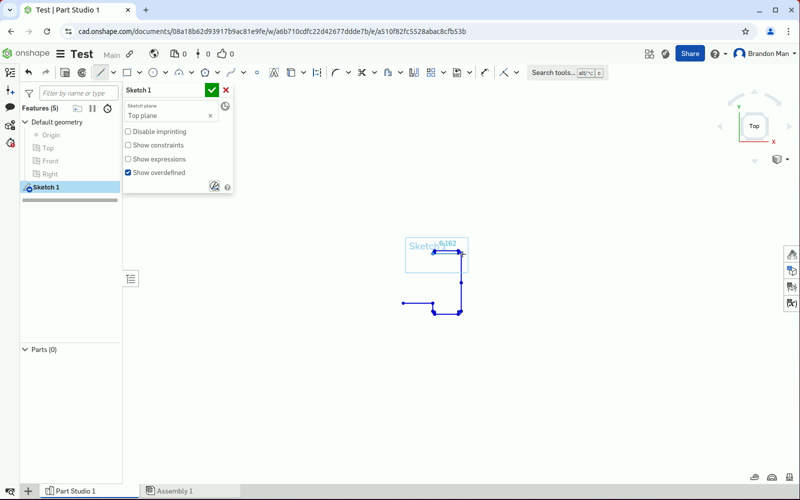
mouse_move(432, 262)
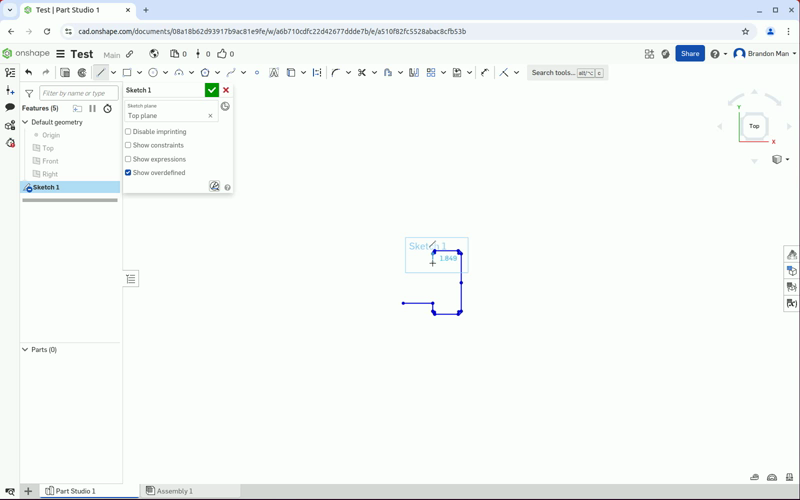
click(432, 262)
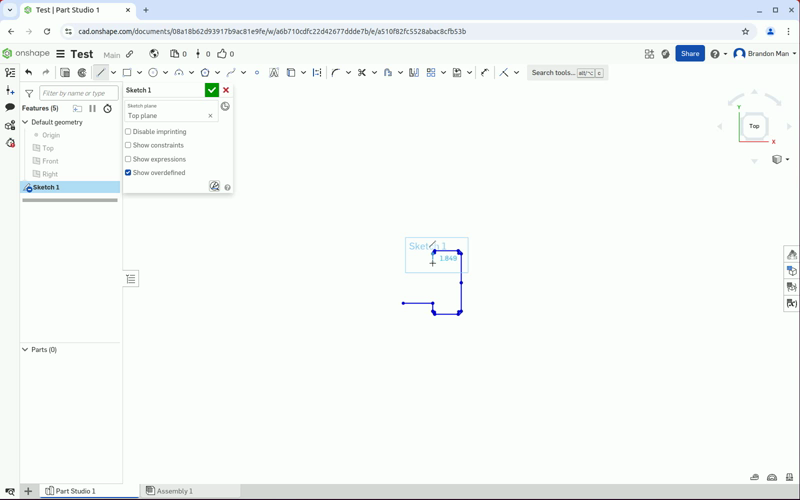
key_up(shift)
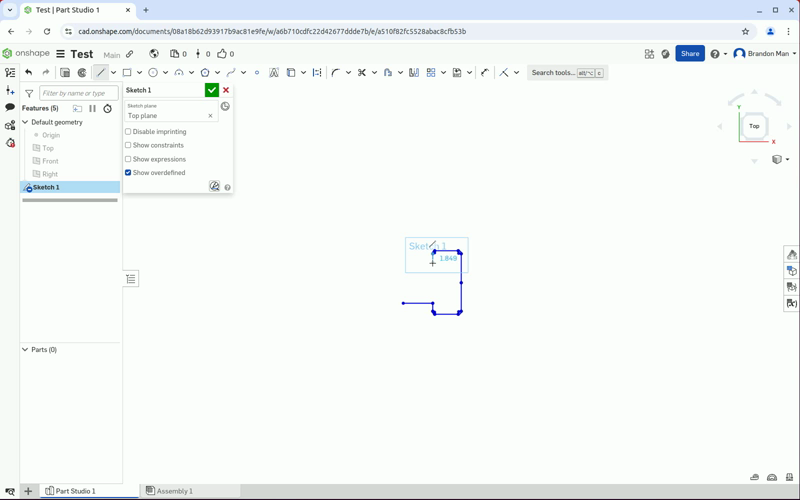
key_down(shift)
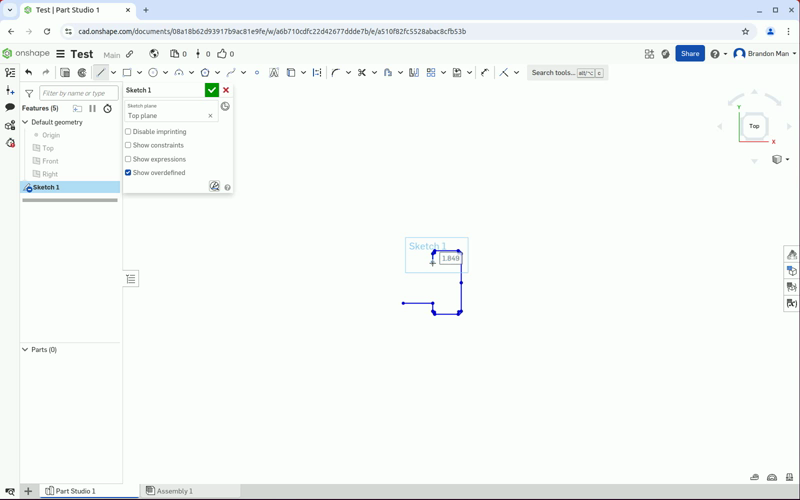
mouse_move(462, 262)
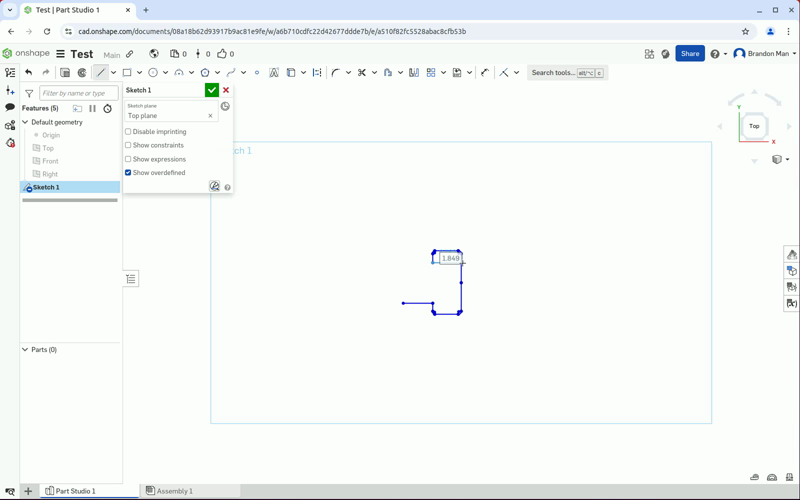
mouse_move(403, 262)
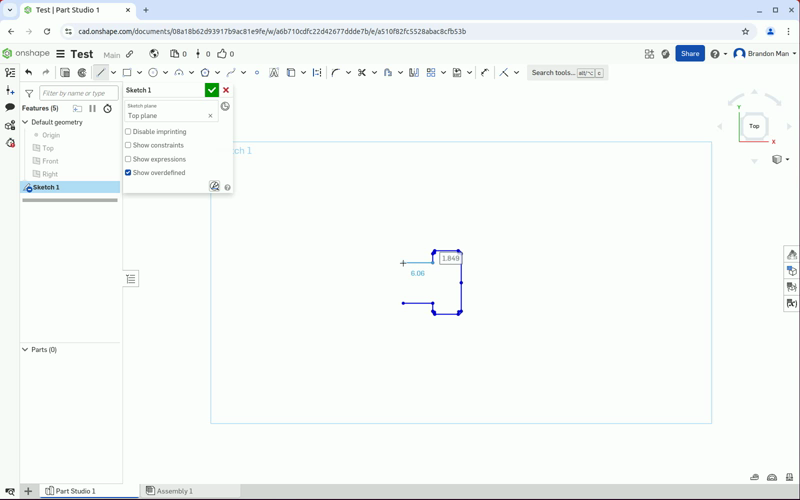
click(403, 262)
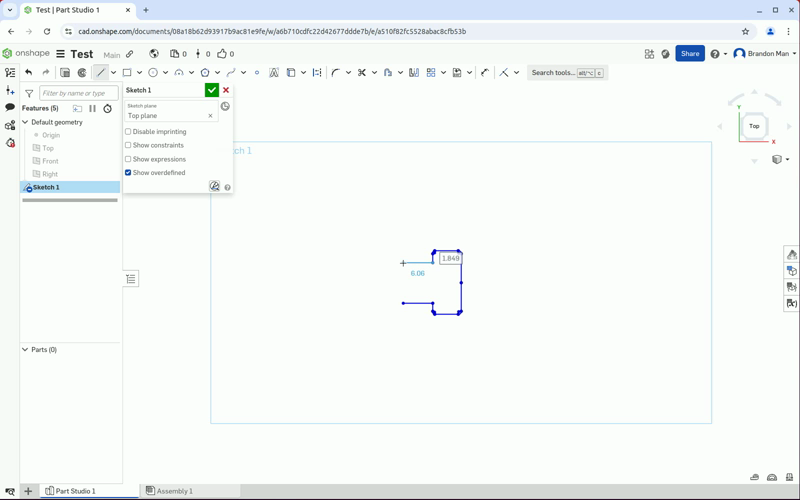
key_up(shift)
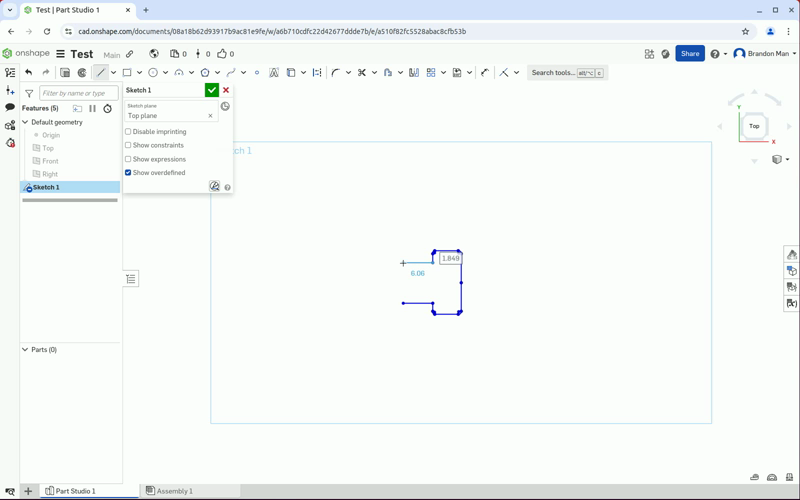
key_down(shift)
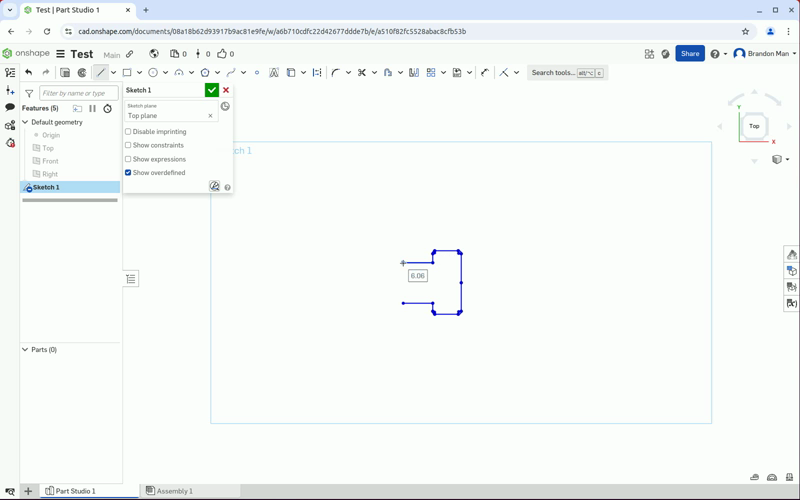
mouse_move(433, 262)
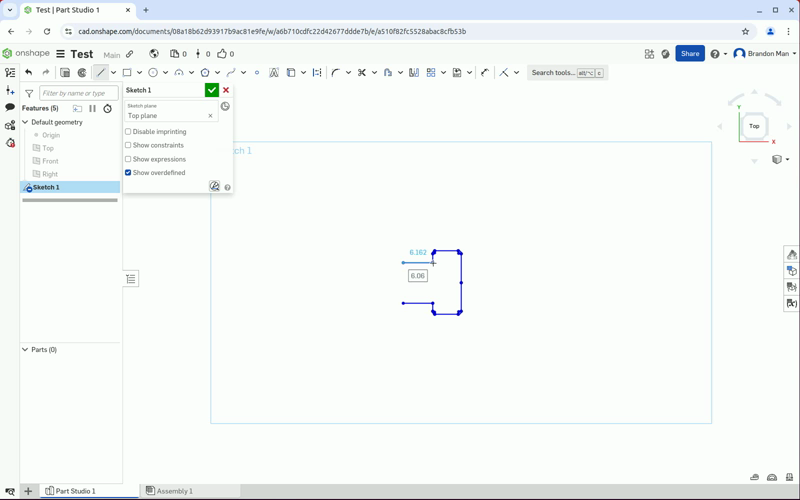
mouse_move(403, 282)
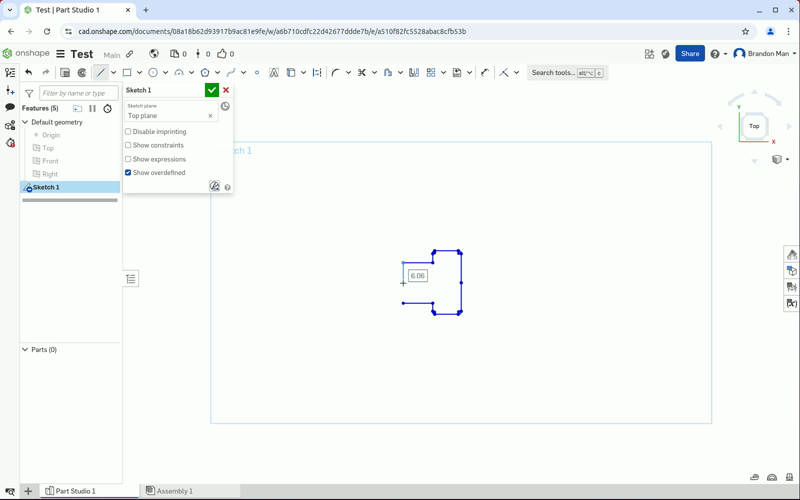
click(403, 282)
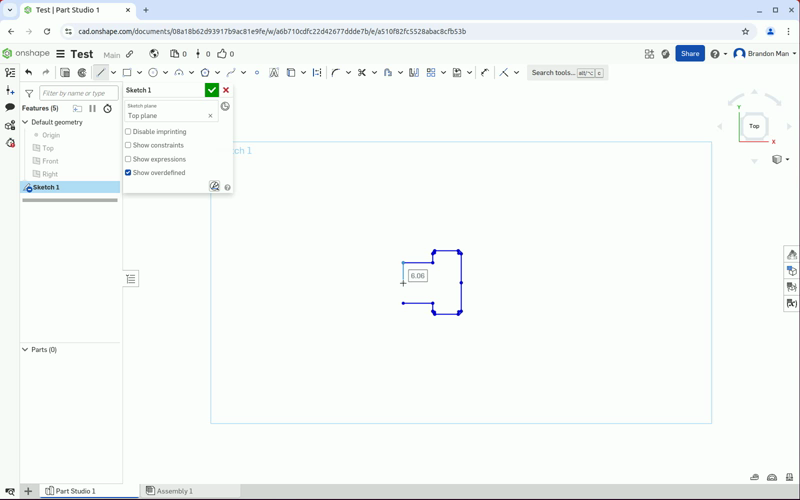
key_up(shift)
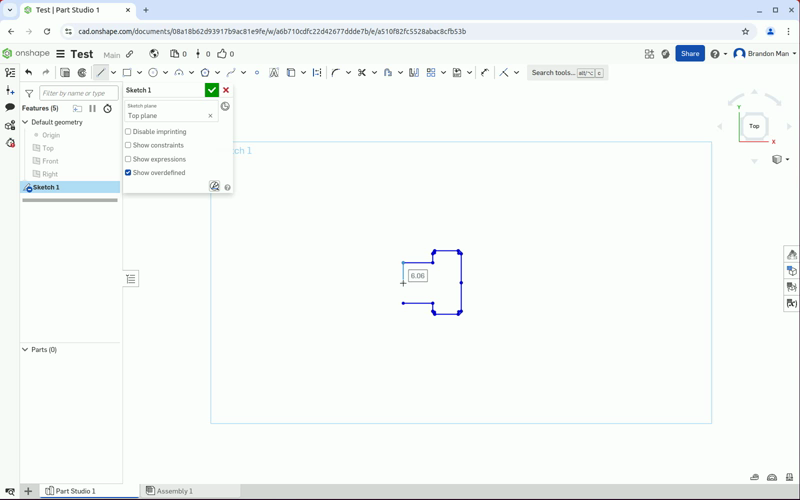
mouse_move(433, 282)
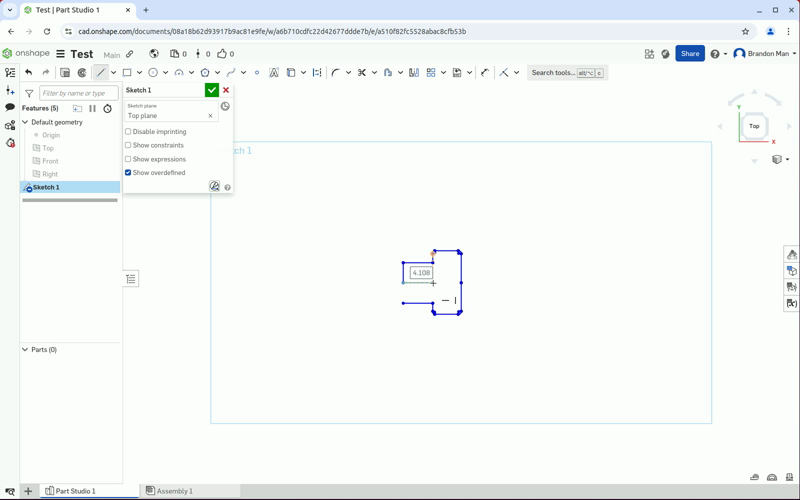
key_down(shift)
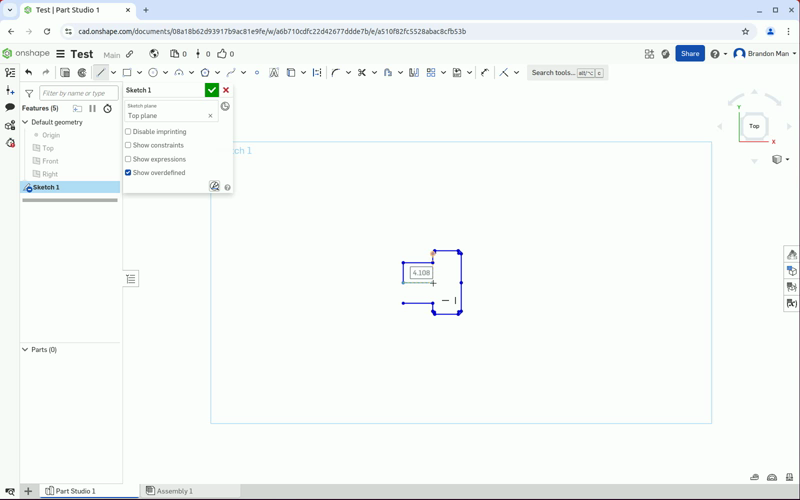
mouse_move(403, 303)
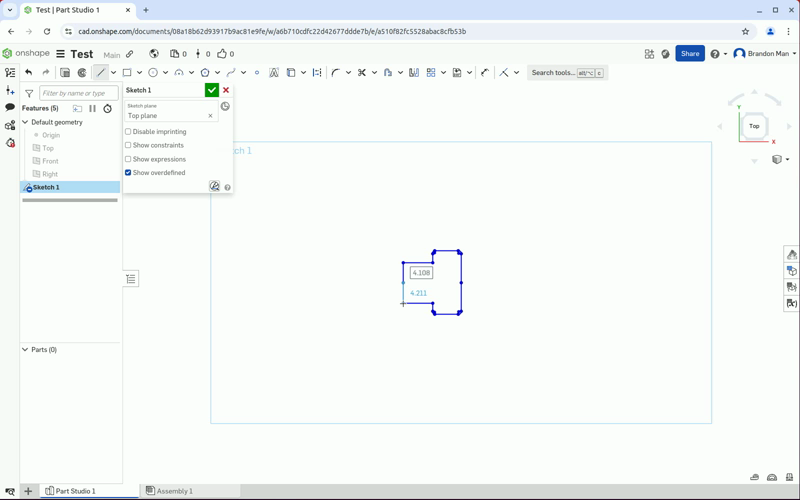
key_up(shift)
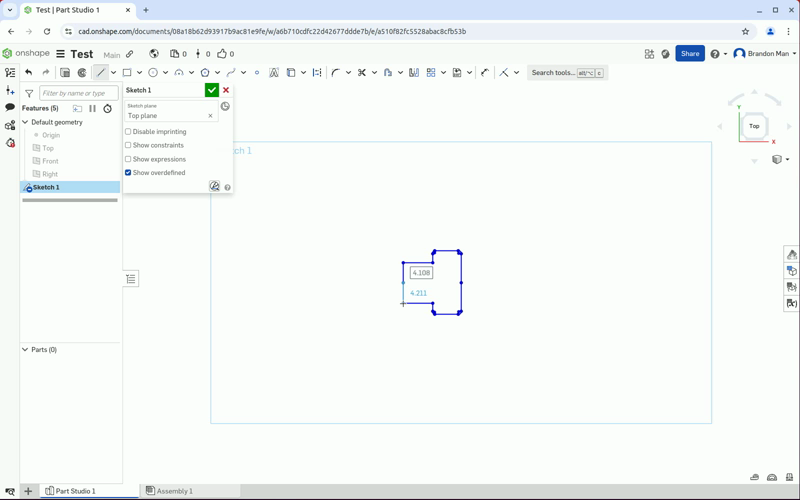
click(403, 303)
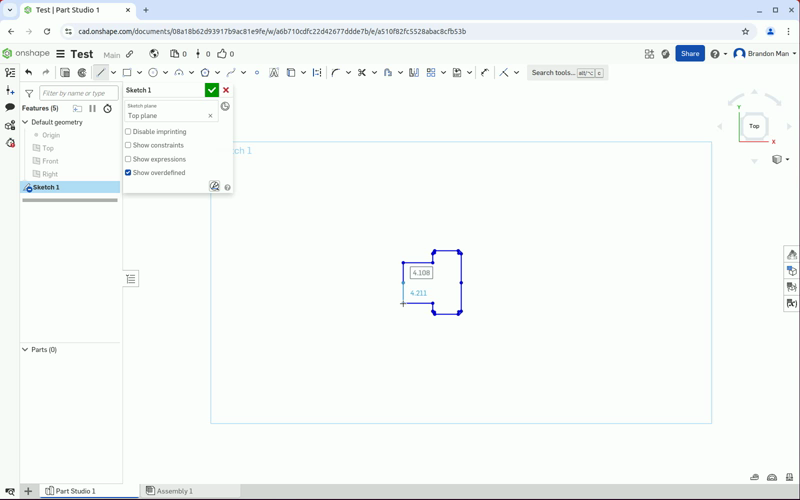
key(esc)
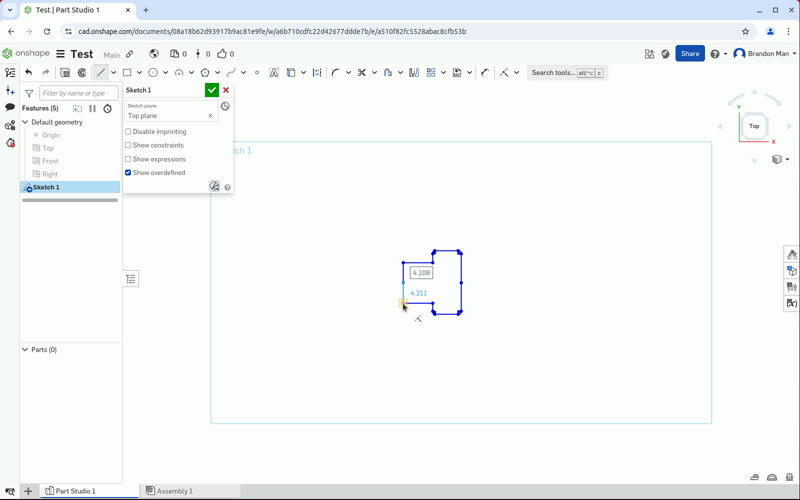
mouse_move(453, 292)
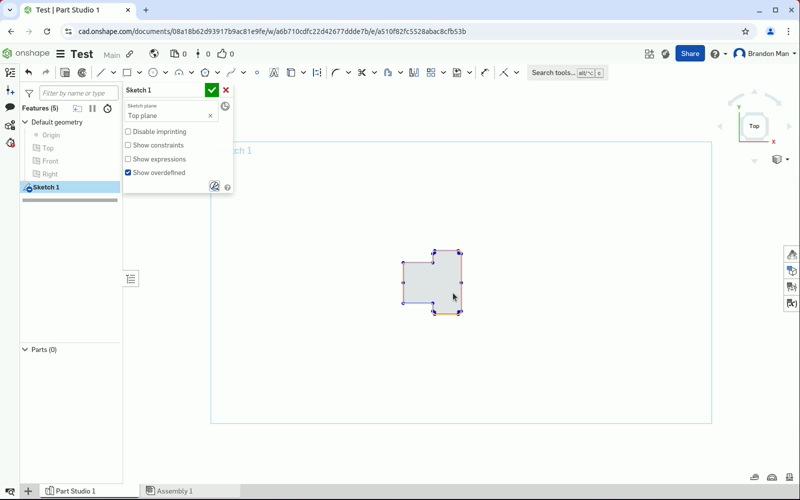
click(453, 292)
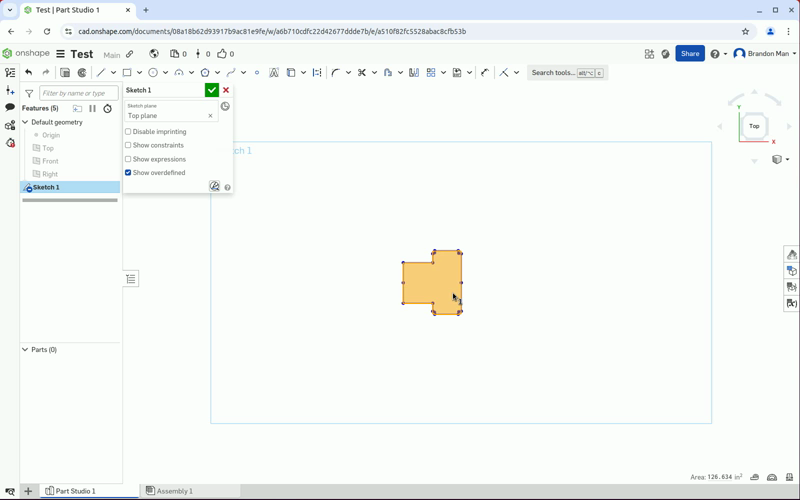
mouse_move(73, 352)
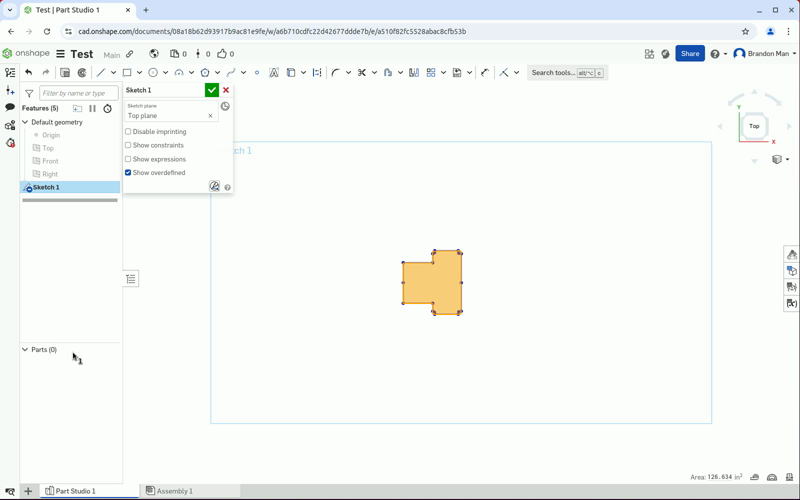
key(shift+y)
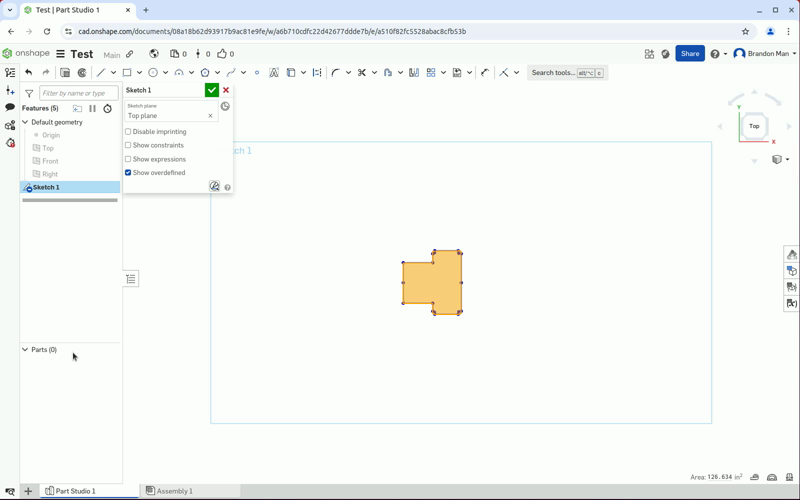
key(shift+e)
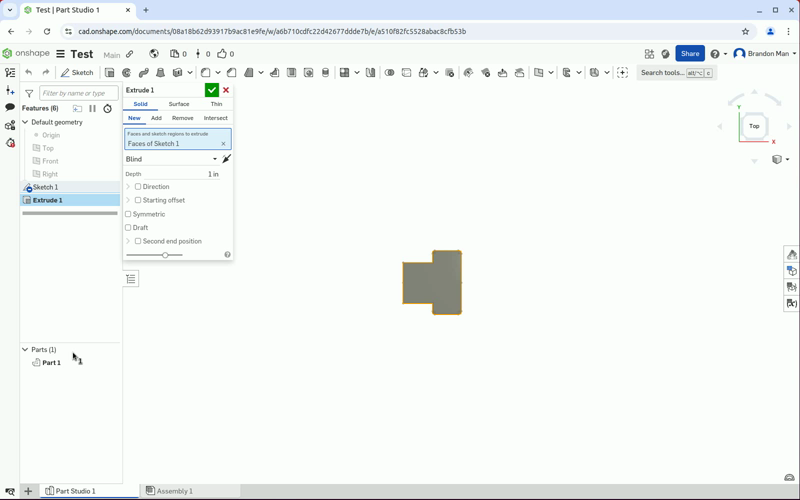
mouse_move(143, 106)
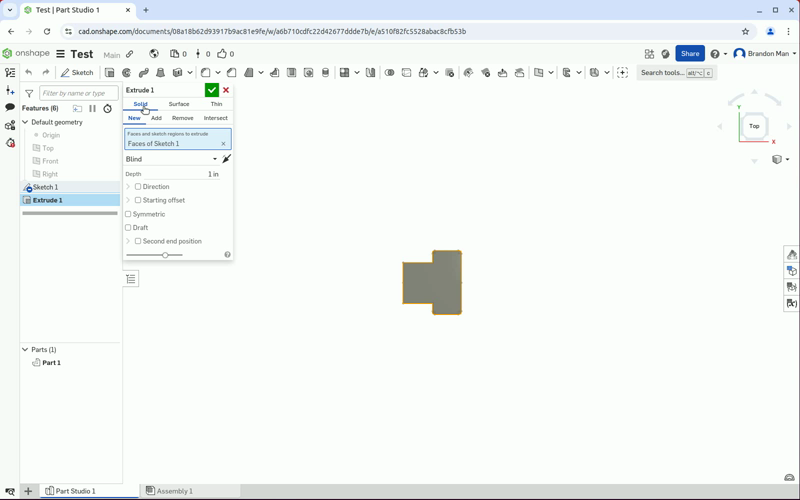
click(143, 106)
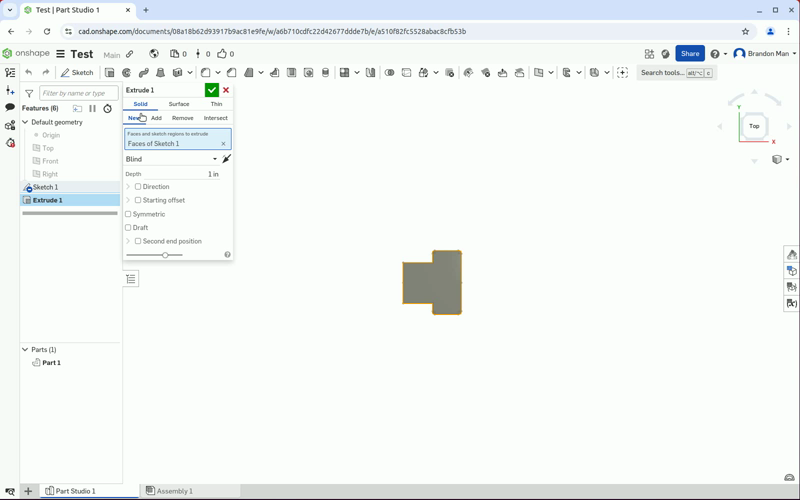
mouse_move(137, 120)
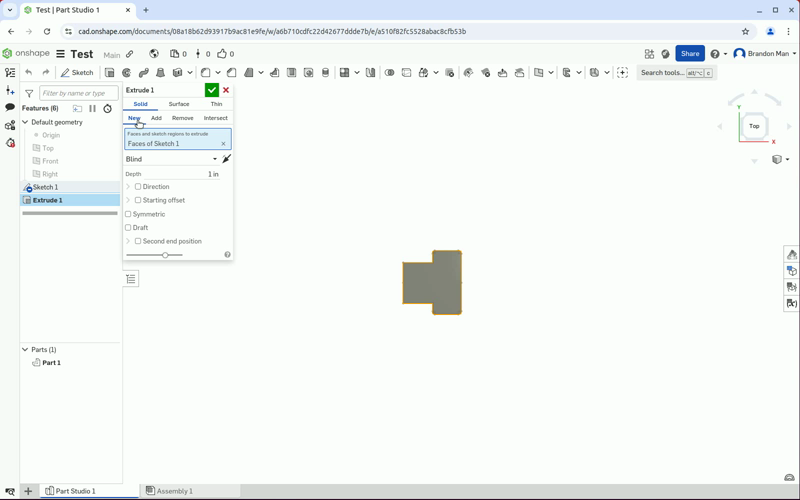
click(137, 120)
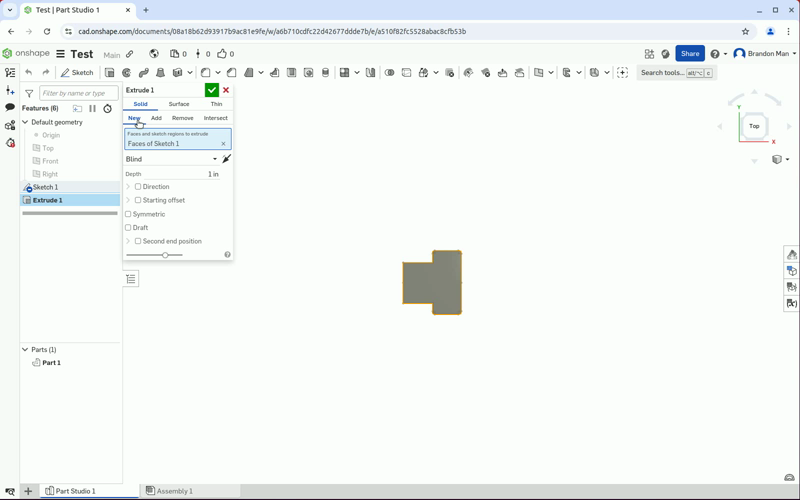
key(tab, 4)
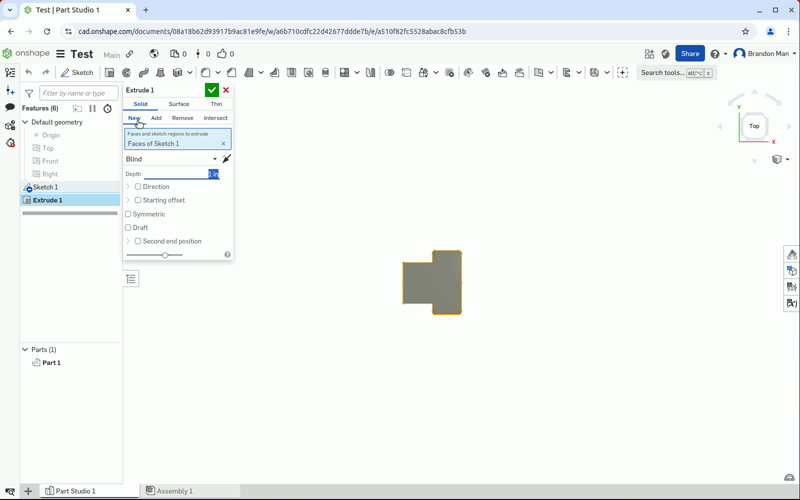
text(11.795)
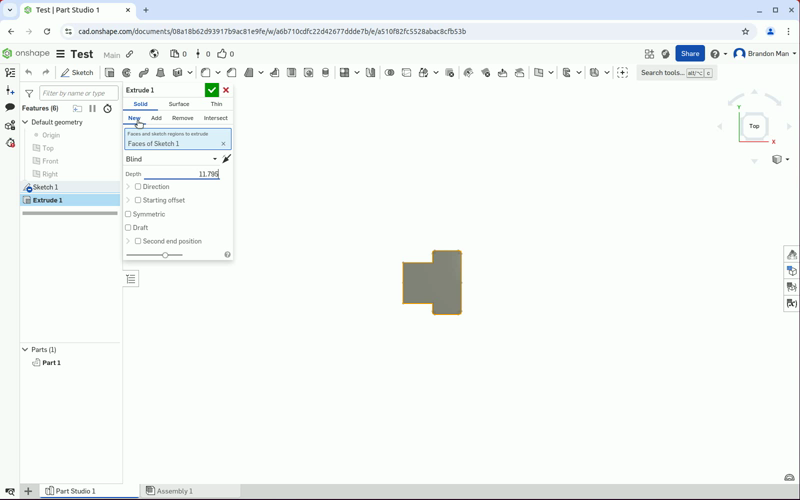
key(enter)
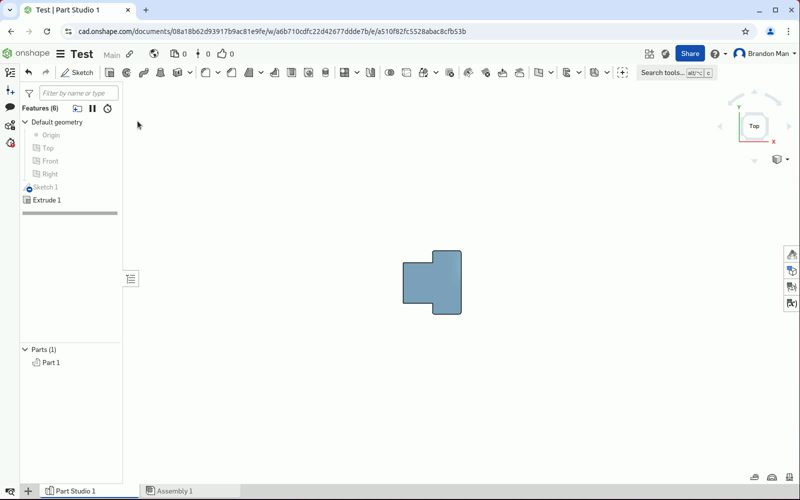
key(shift+h)
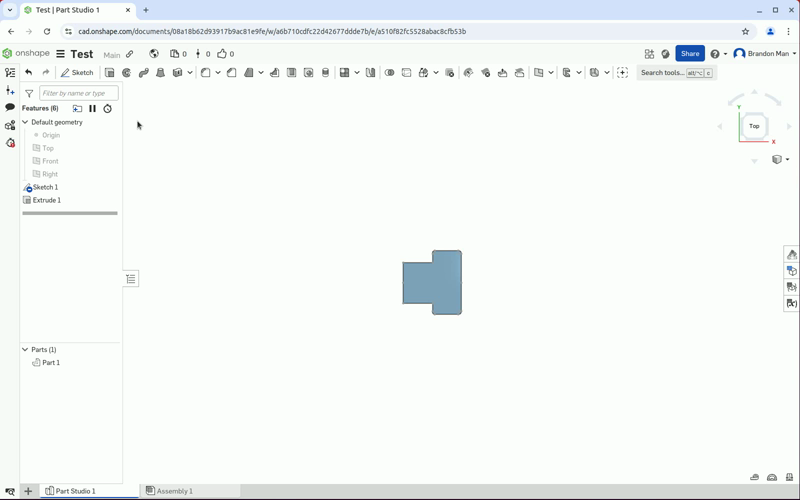
key(shift+h)
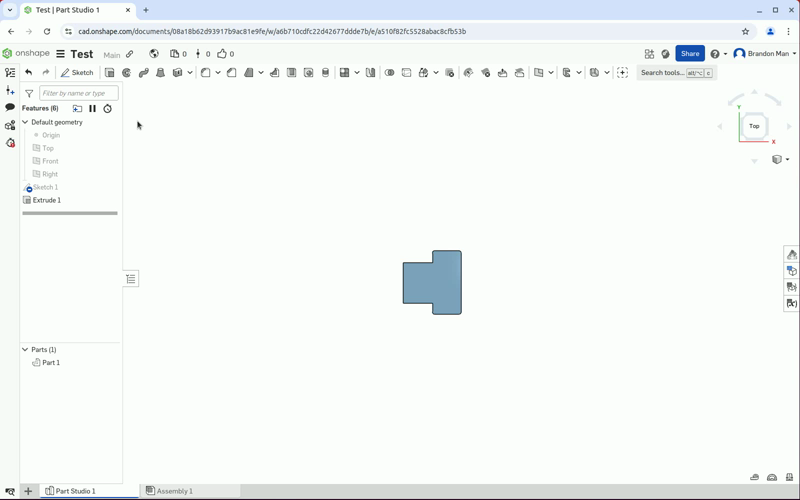
mouse_move(73, 189)
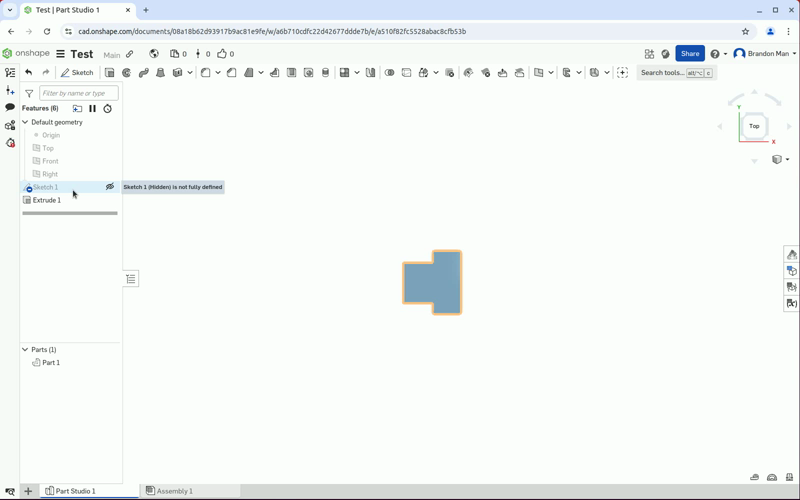
click(73, 189)
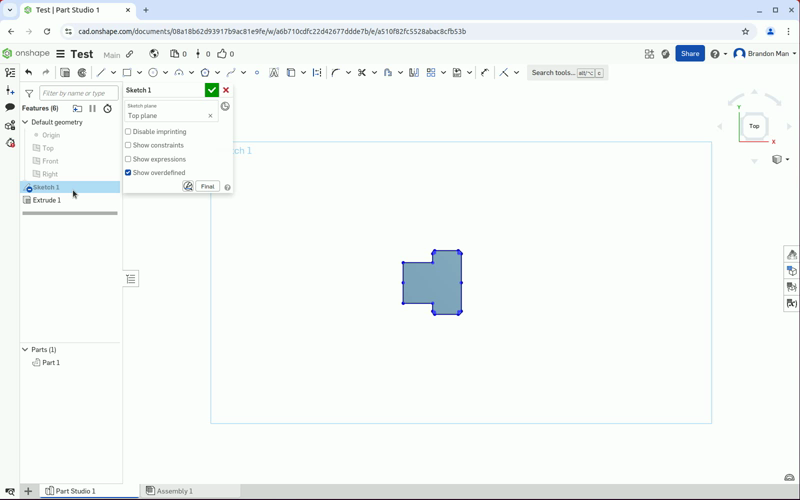
mouse_move(229, 92)
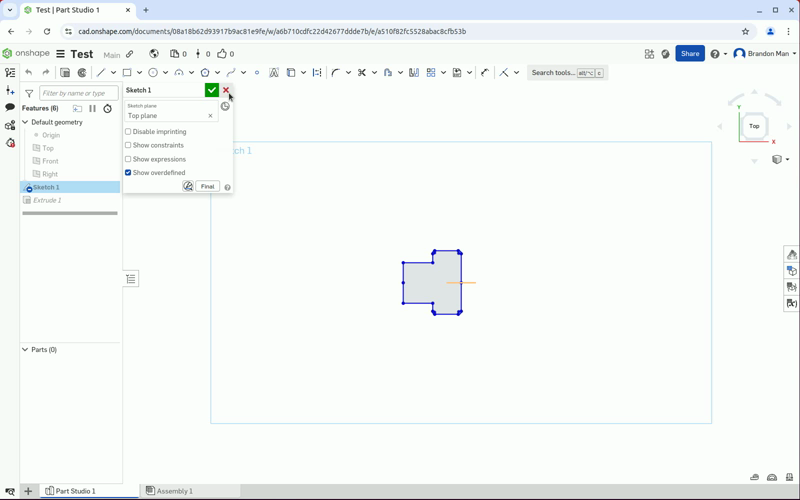
click(229, 92)
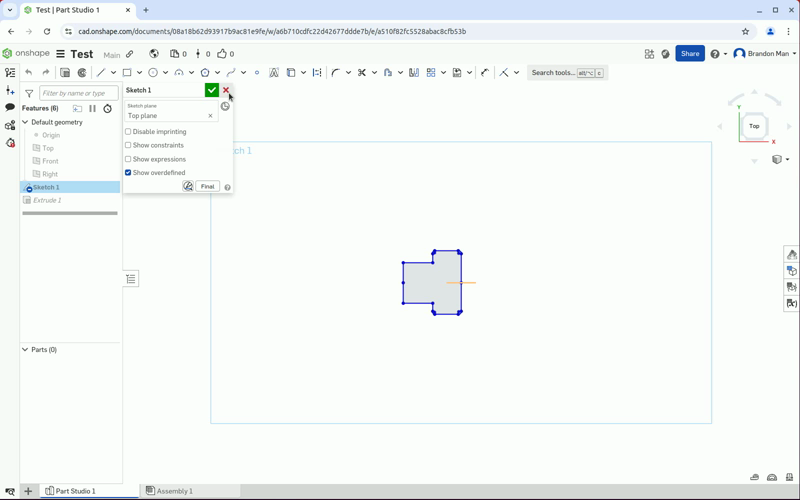
key(shift+s)
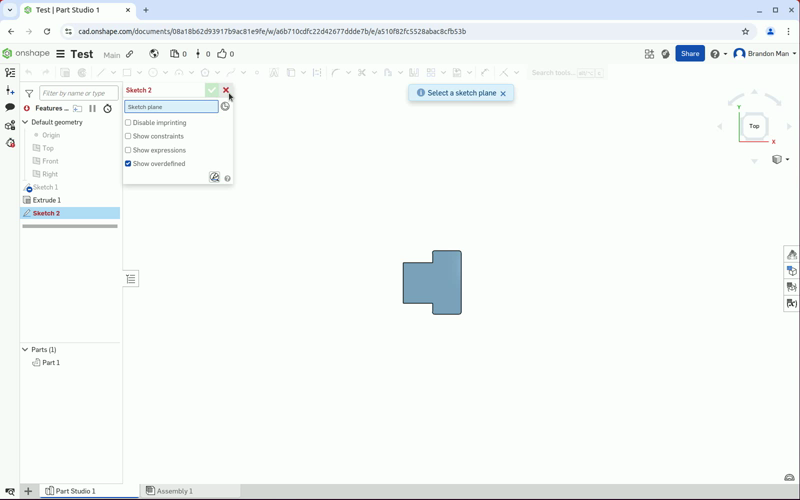
mouse_move(73, 150)
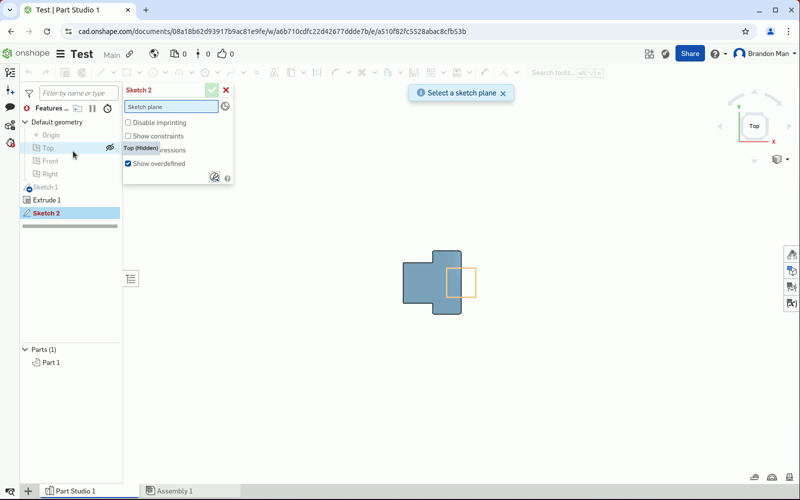
click(73, 150)
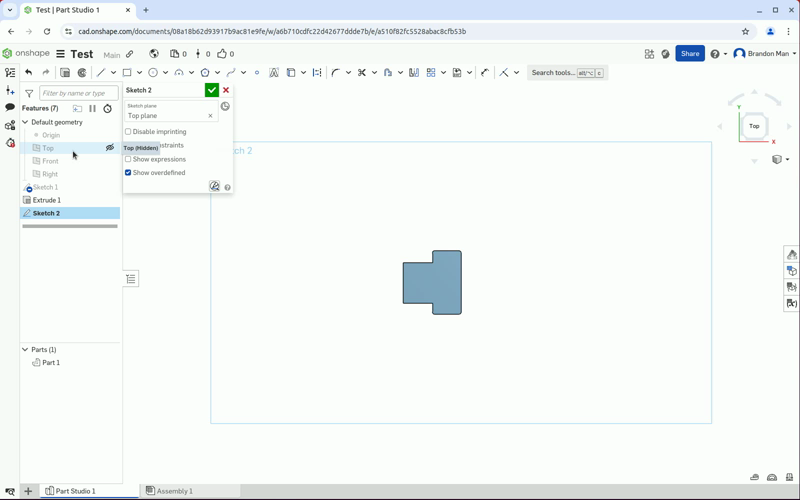
mouse_move(73, 352)
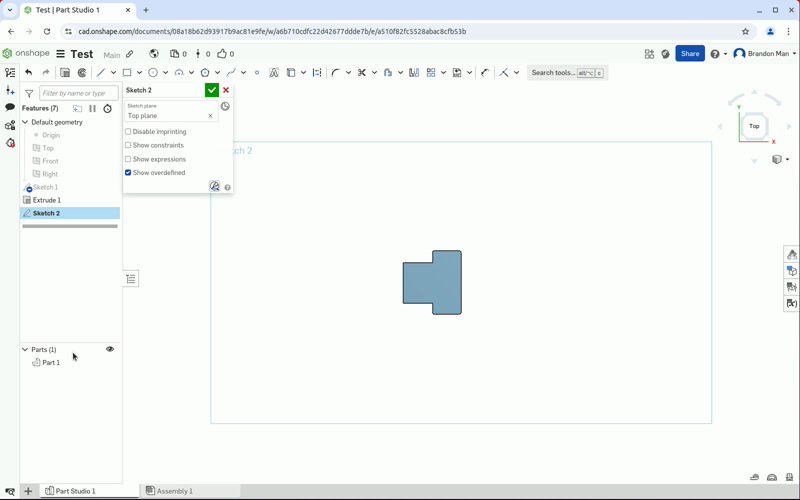
key(y)
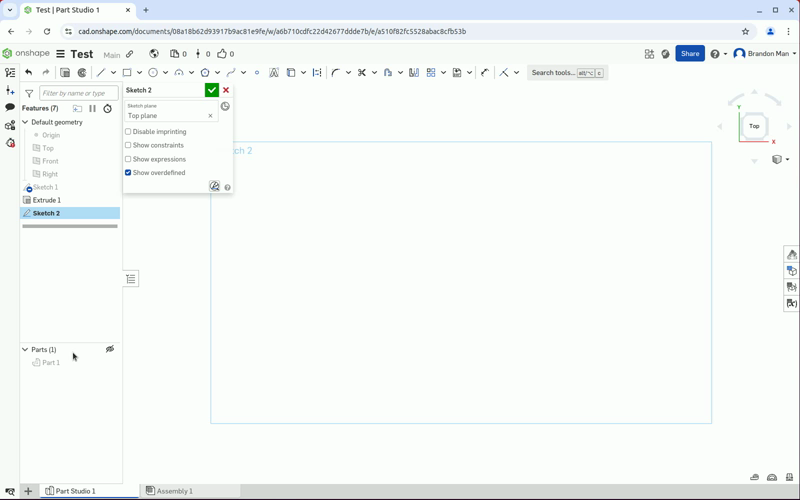
key(l)
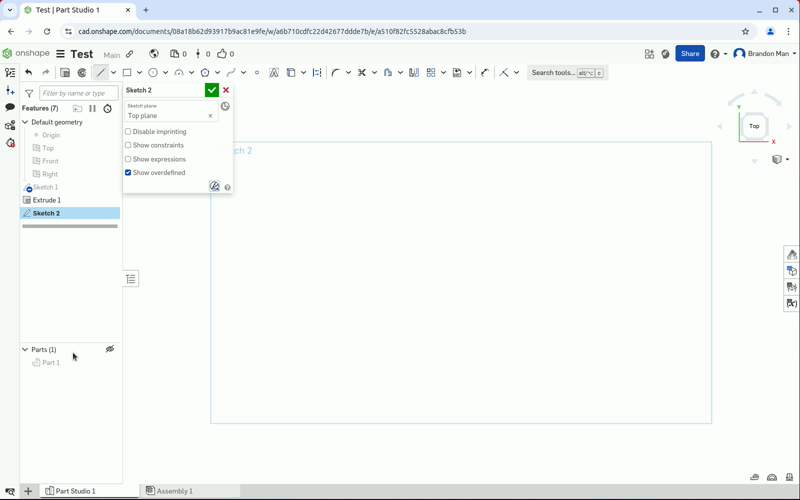
key_down(shift)
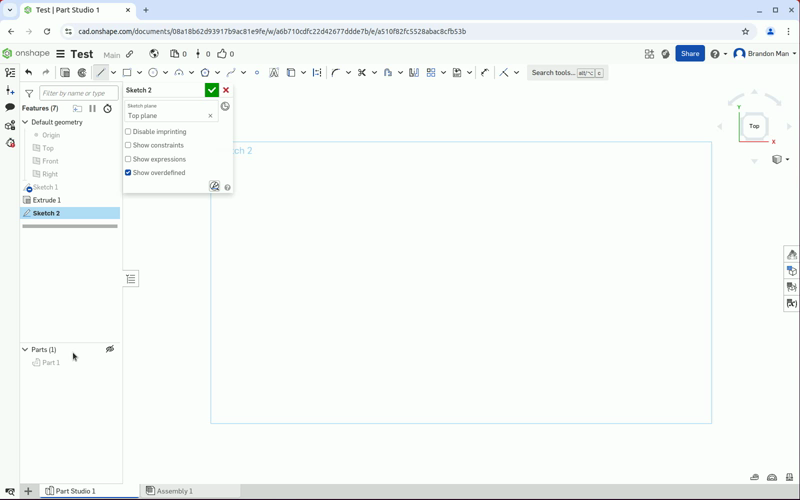
mouse_move(388, 298)
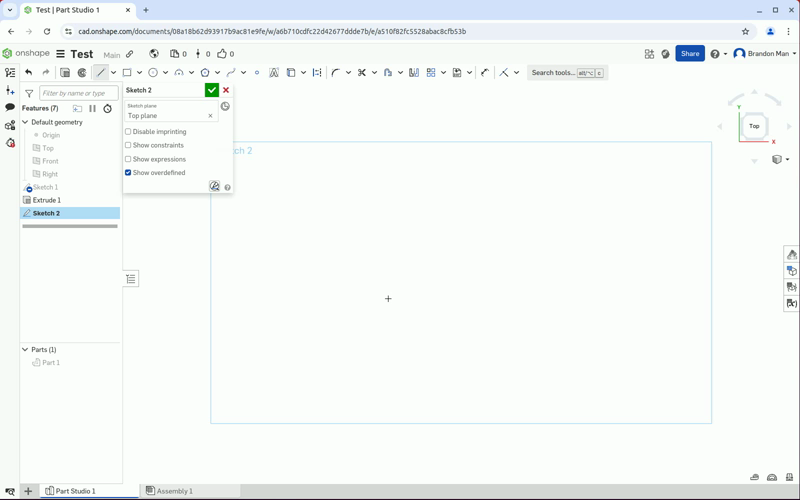
click(388, 298)
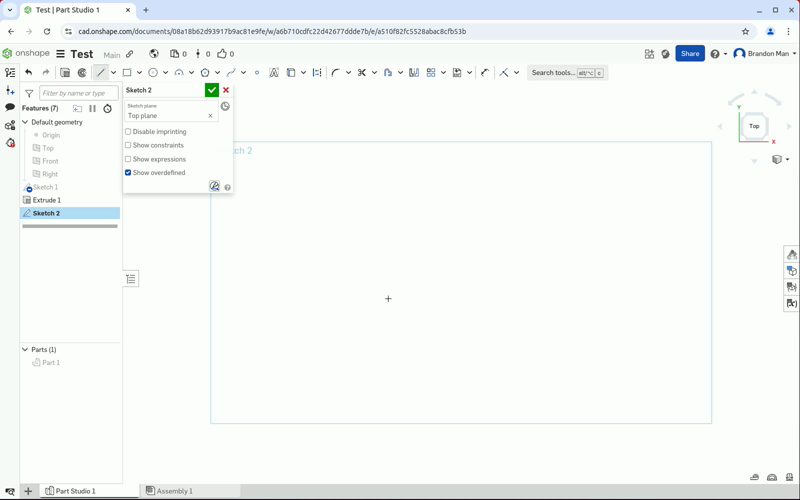
key_up(shift)
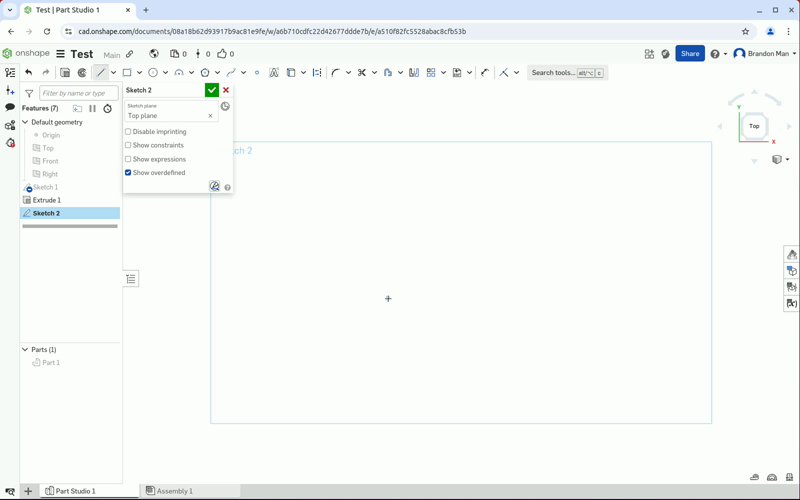
key_down(shift)
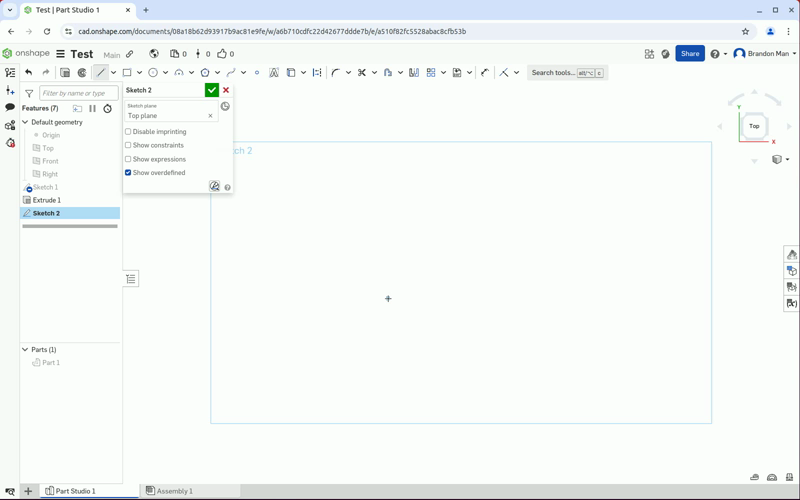
mouse_move(418, 298)
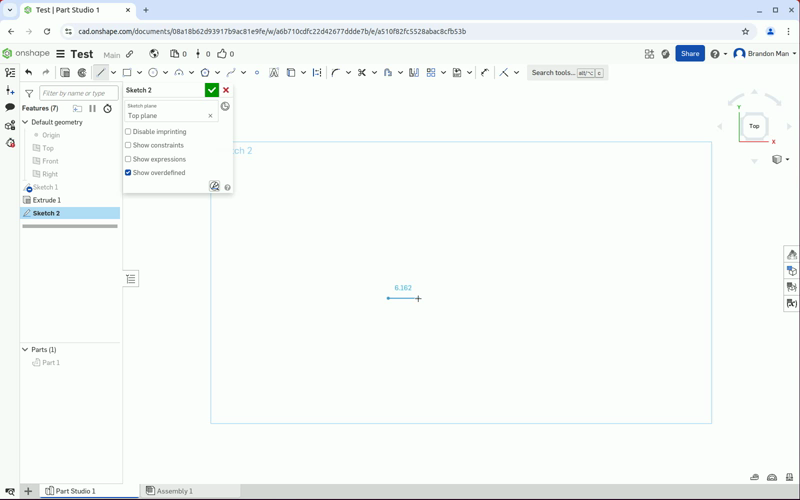
mouse_move(391, 298)
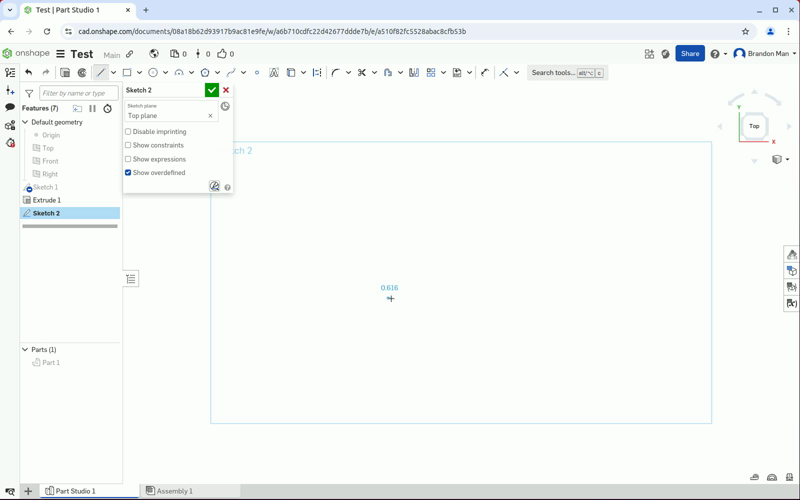
scroll(6)
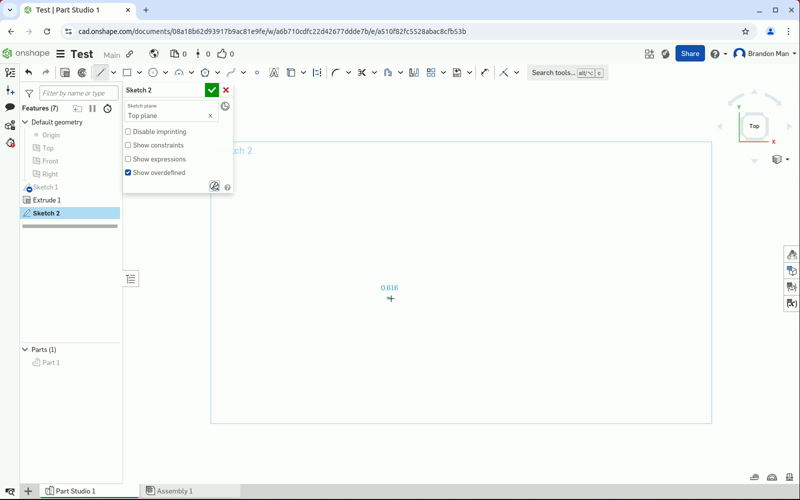
scroll(6)
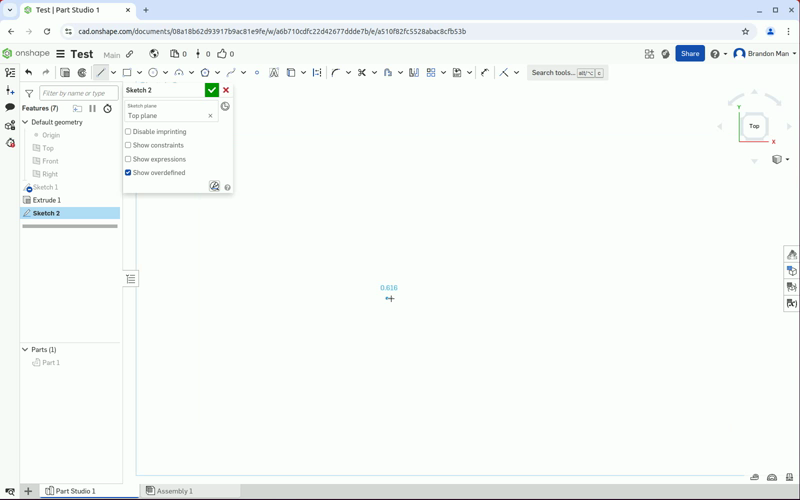
scroll(6)
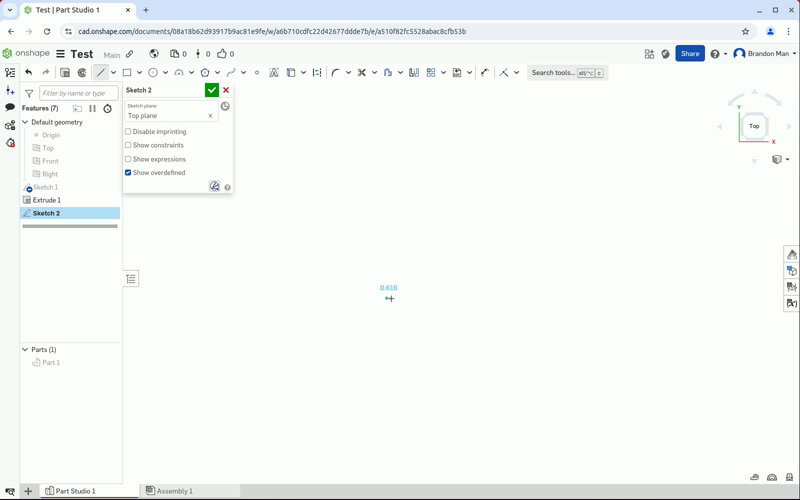
scroll(6)
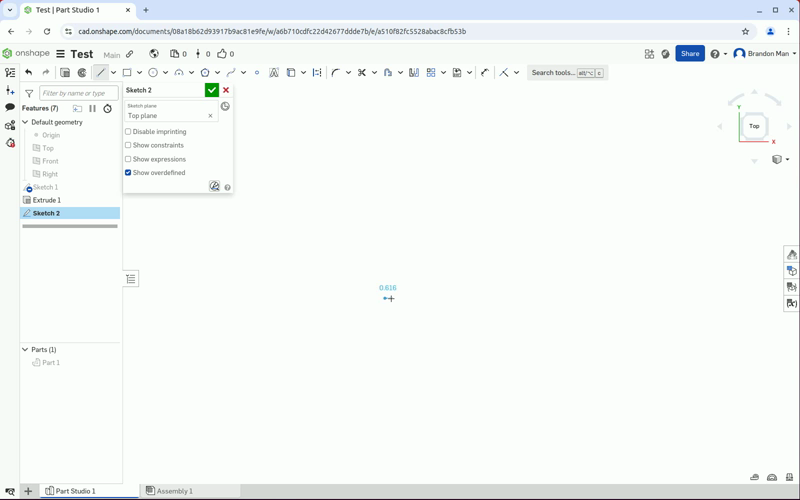
scroll(6)
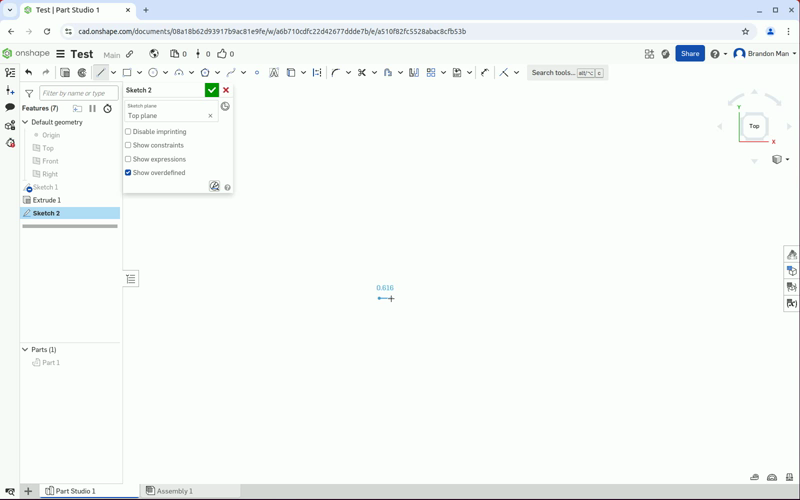
scroll(6)
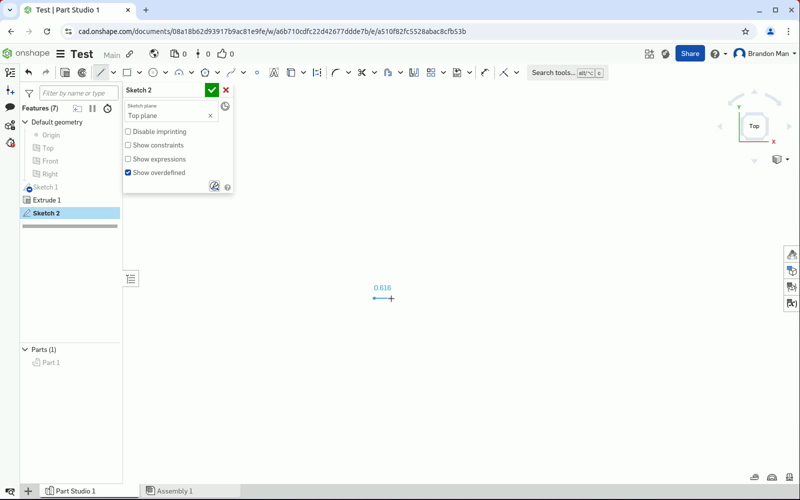
scroll(6)
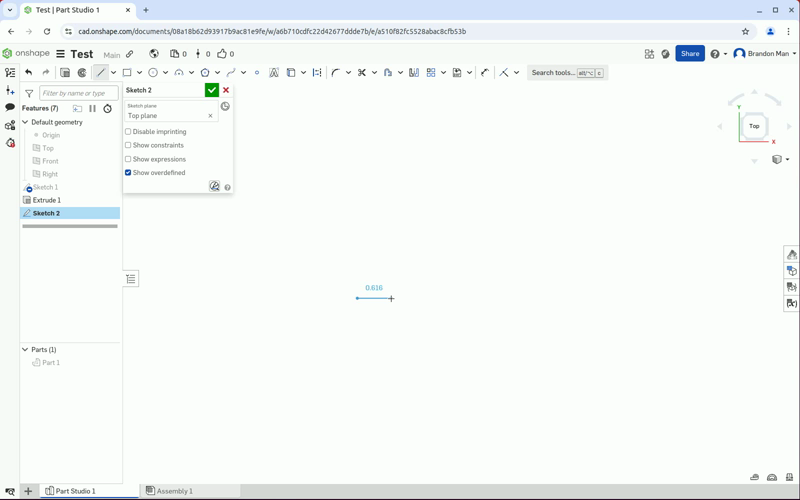
click(391, 298)
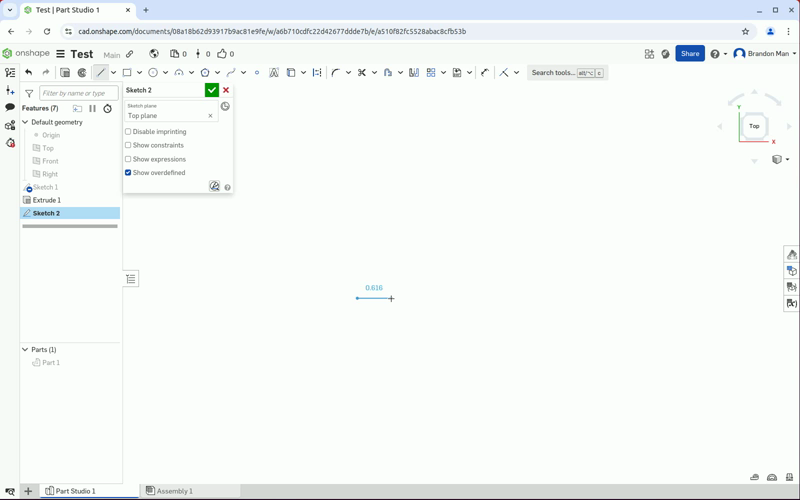
scroll(-6)
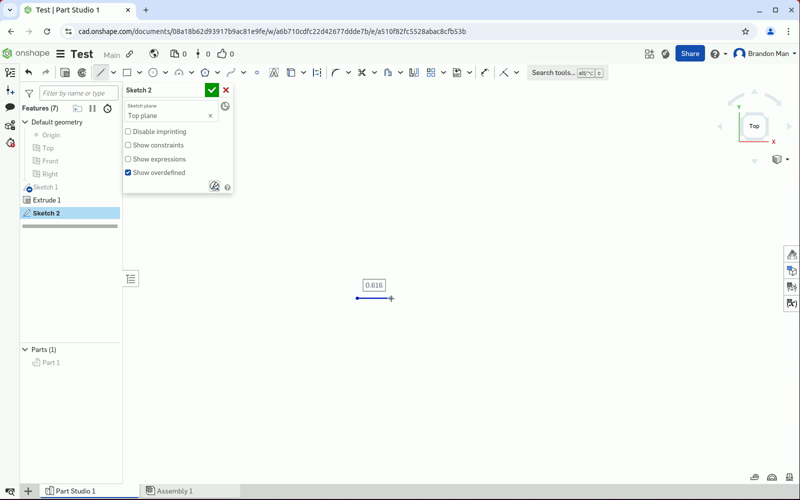
scroll(-6)
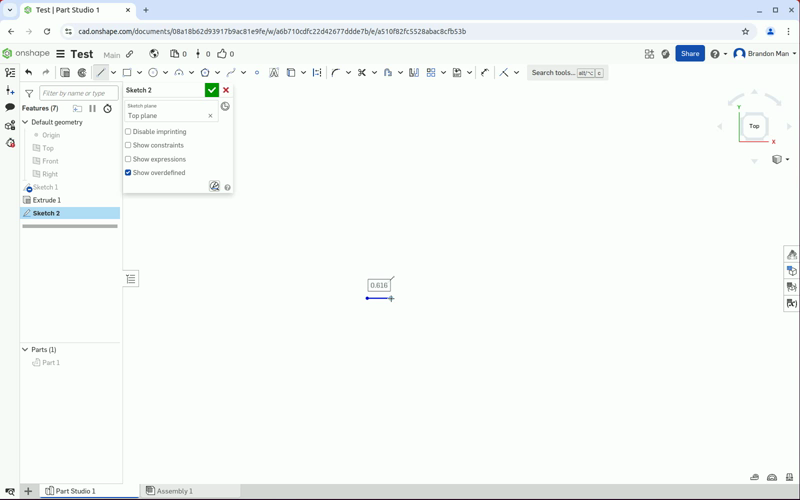
scroll(-6)
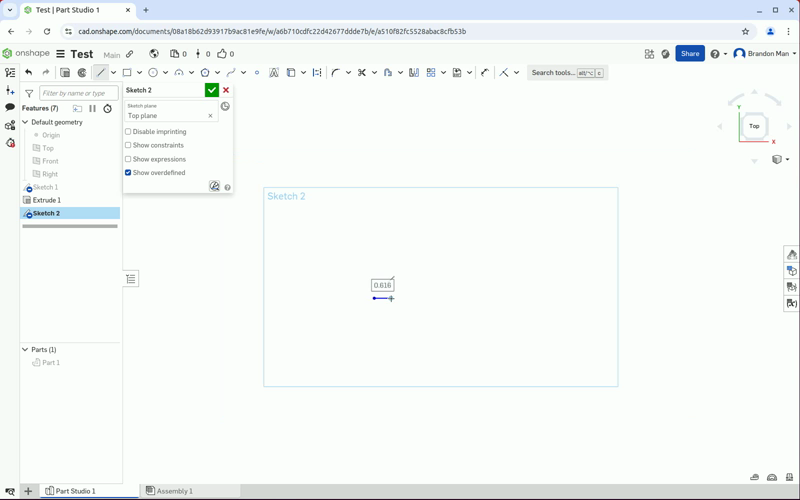
scroll(-6)
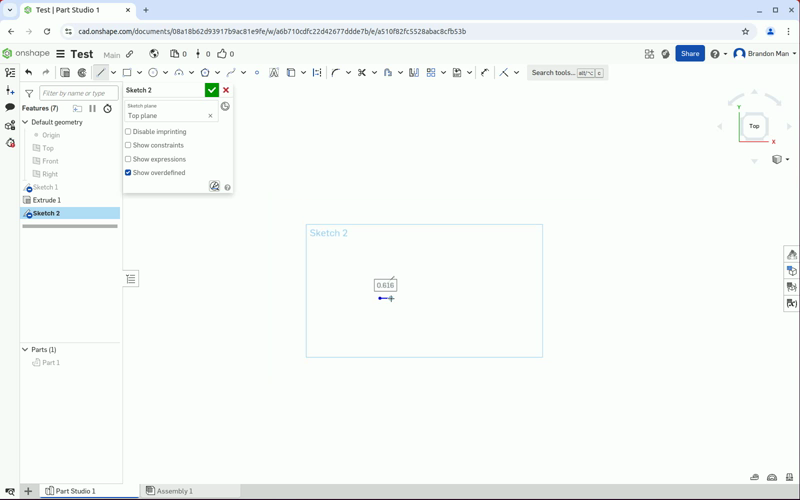
scroll(-6)
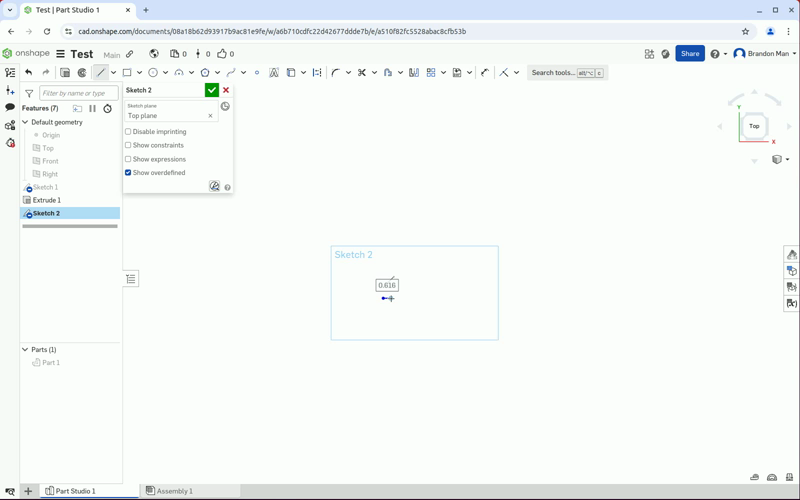
scroll(-6)
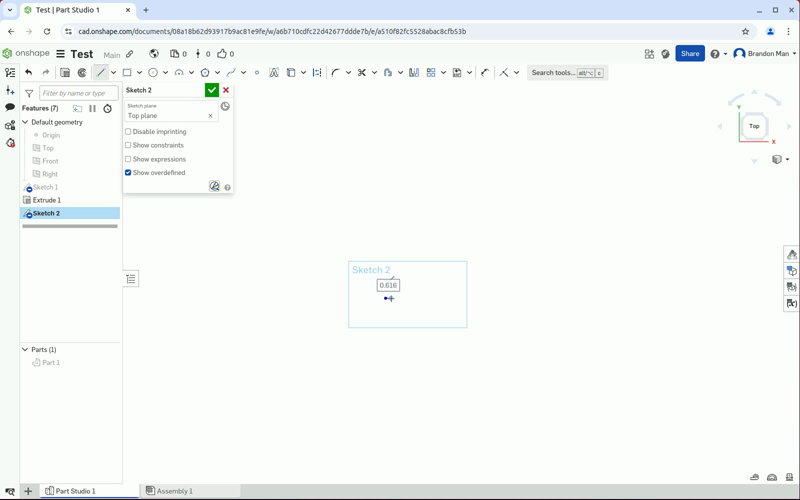
scroll(-6)
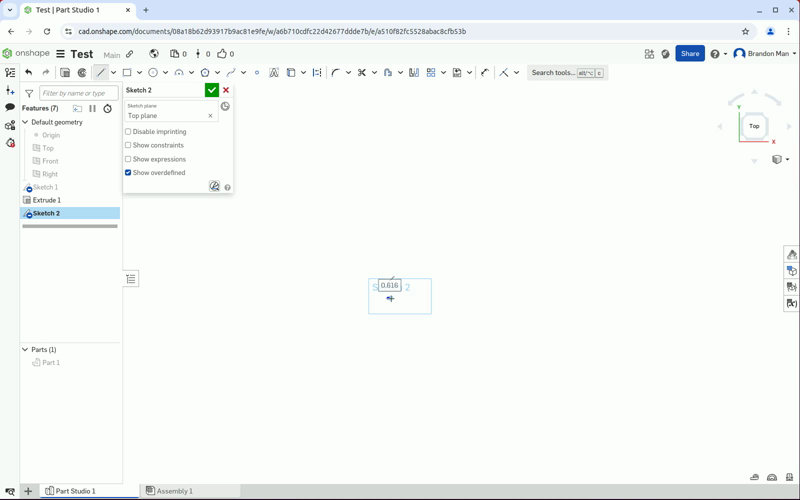
key_up(shift)
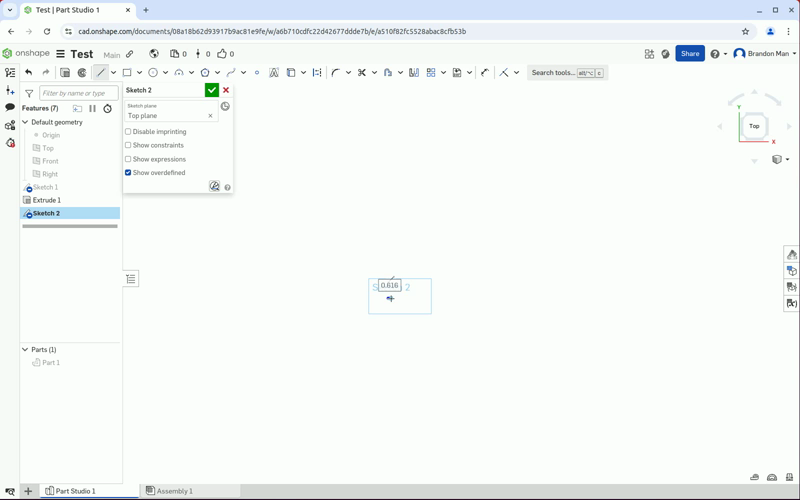
key(esc)
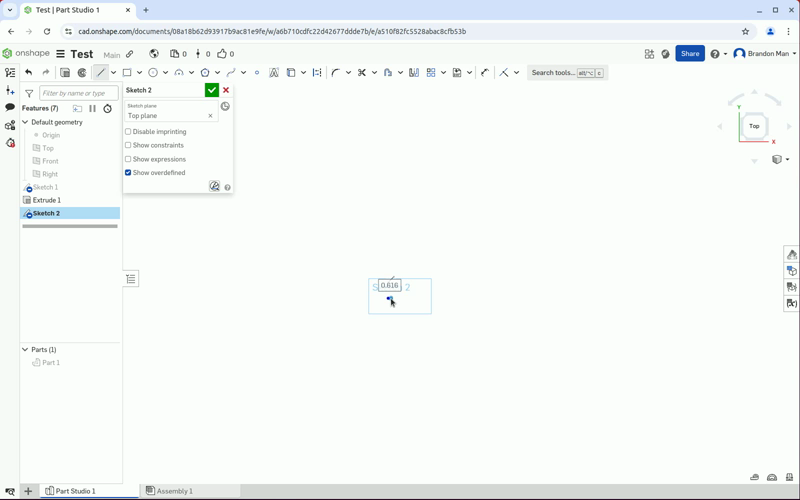
key(a)
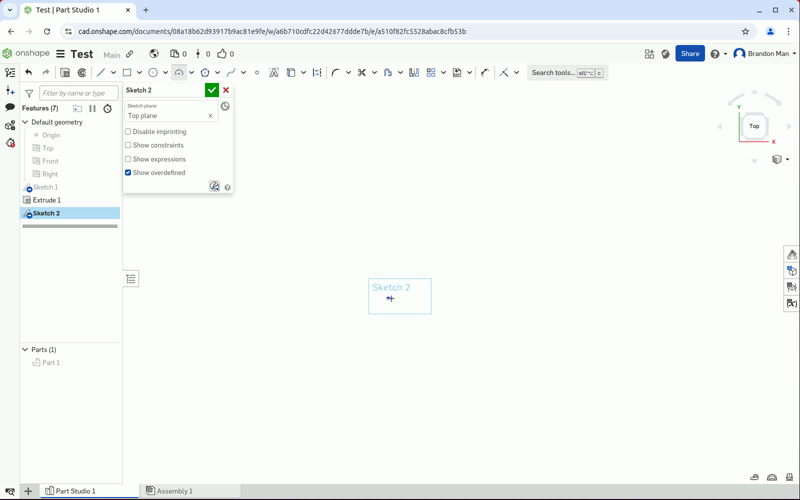
mouse_move(391, 298)
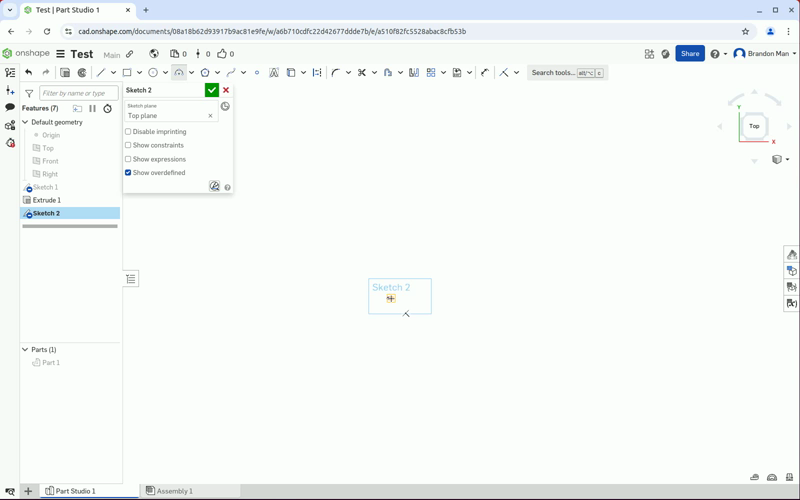
scroll(6)
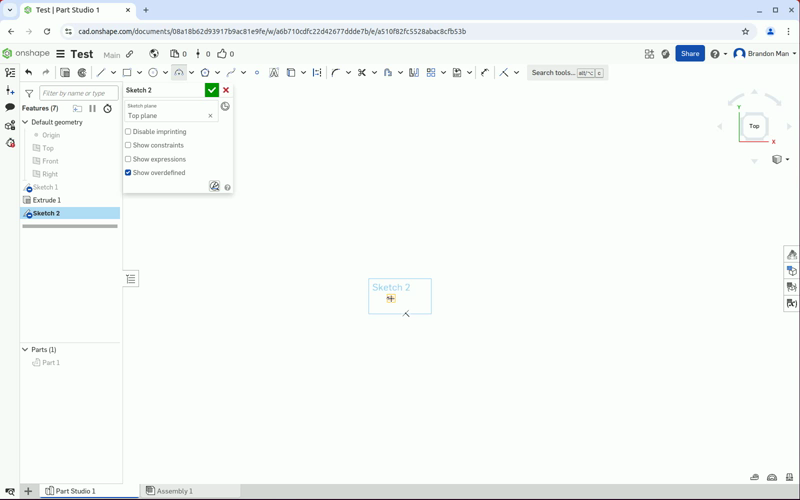
scroll(6)
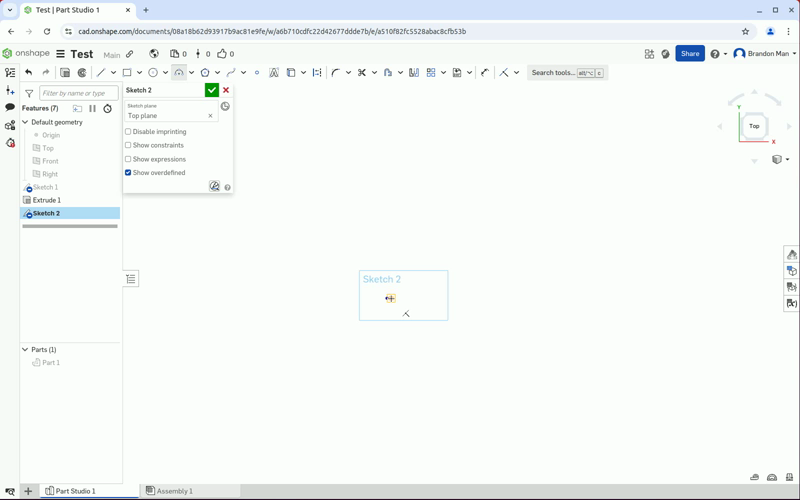
scroll(6)
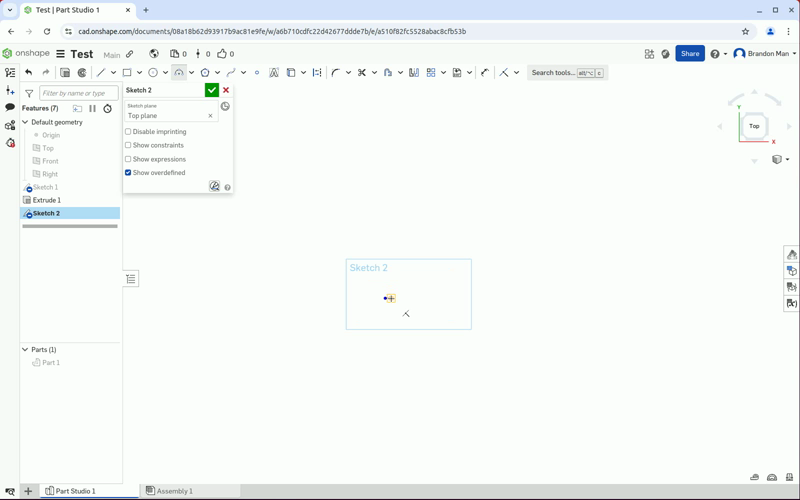
scroll(6)
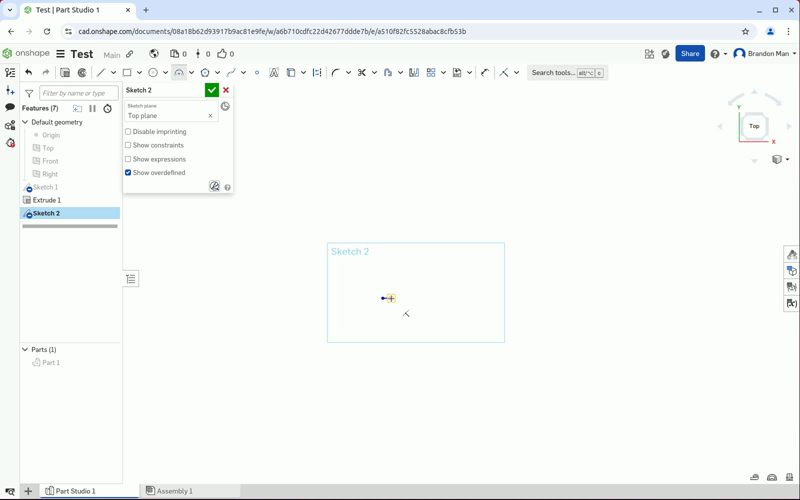
scroll(6)
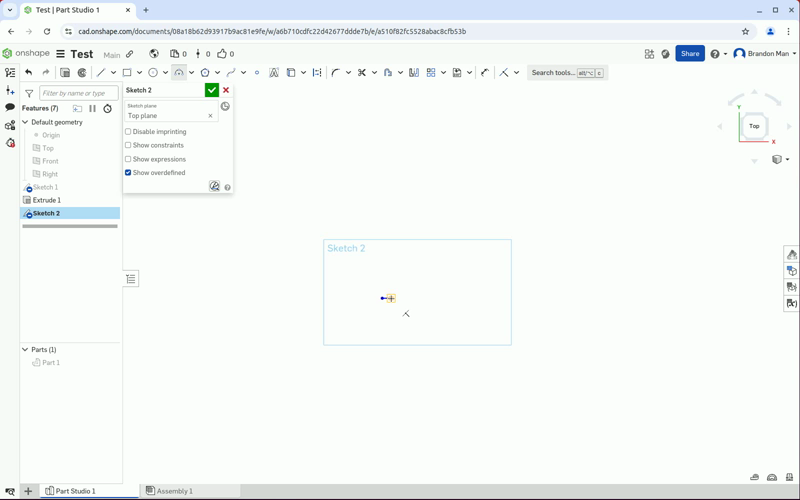
scroll(6)
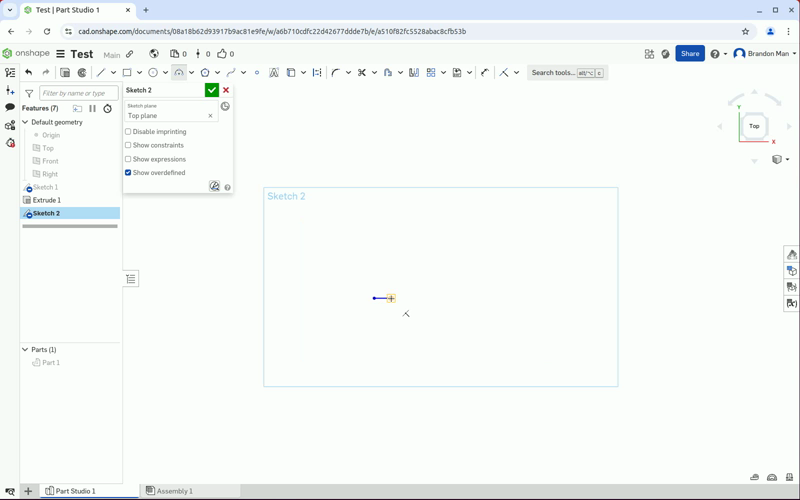
scroll(6)
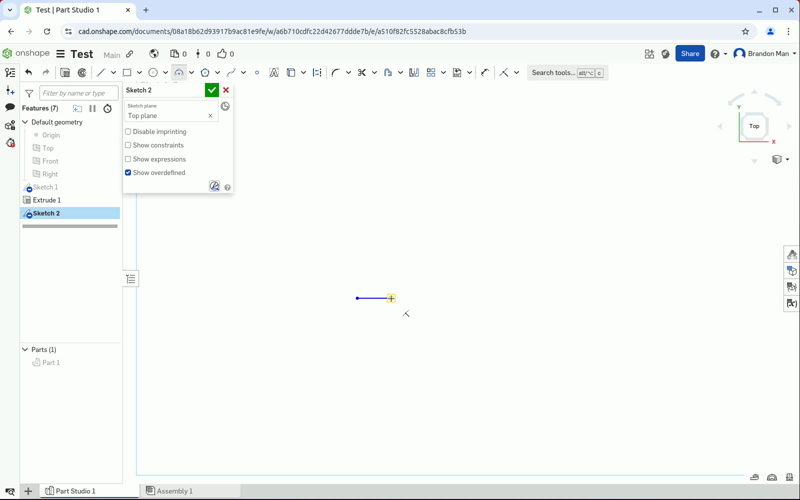
click(391, 298)
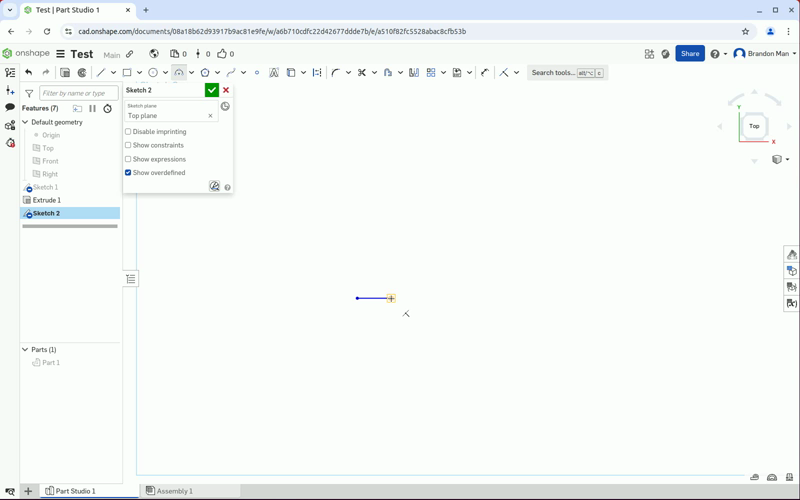
scroll(-6)
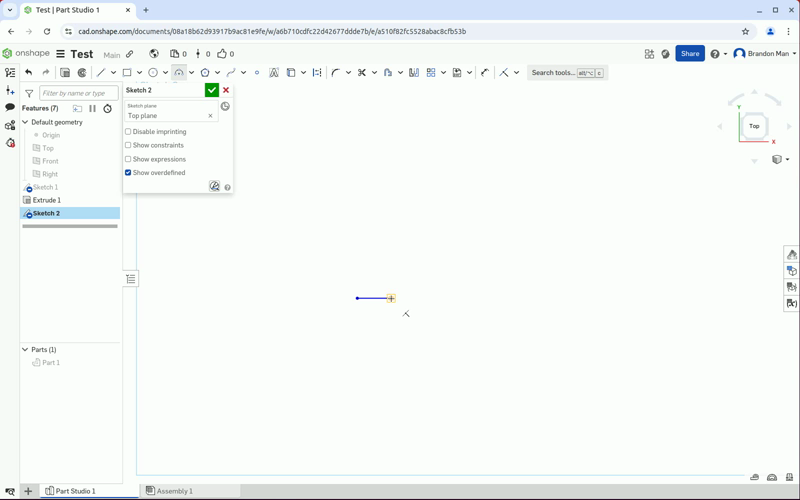
scroll(-6)
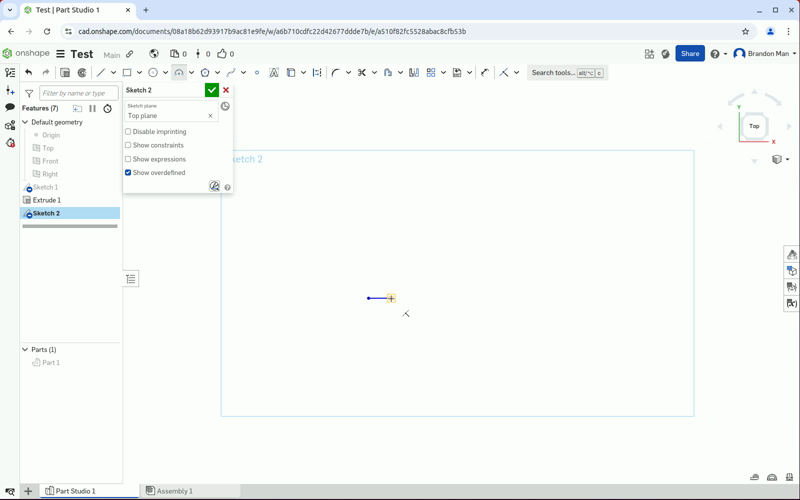
scroll(-6)
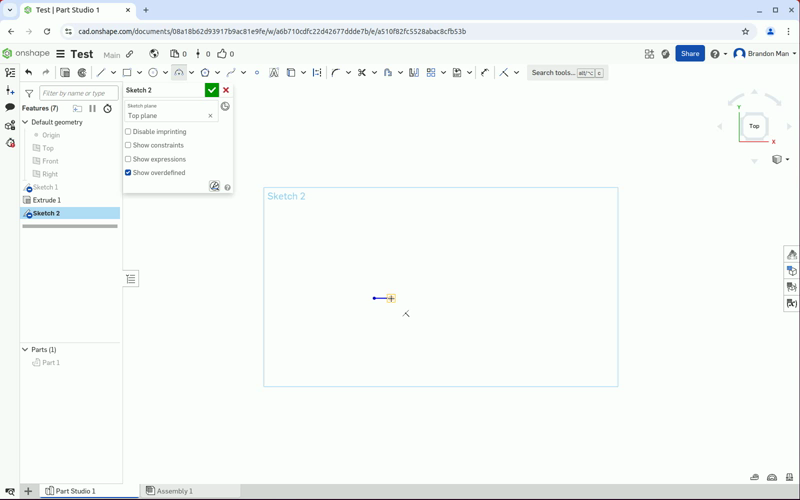
scroll(-6)
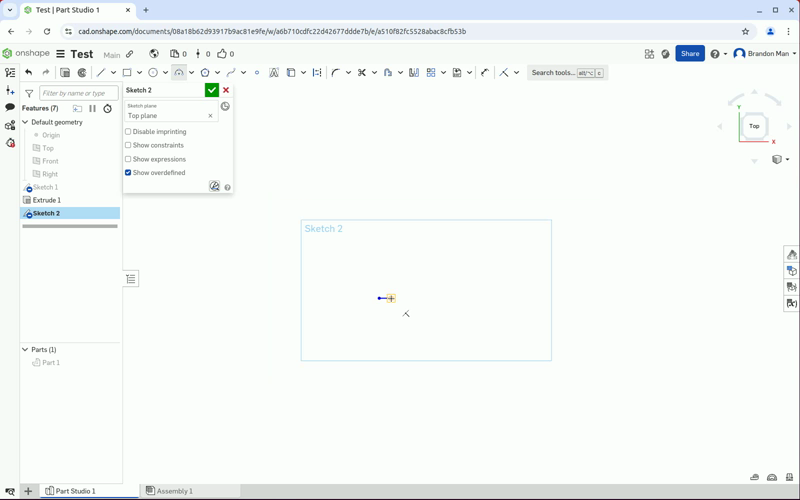
scroll(-6)
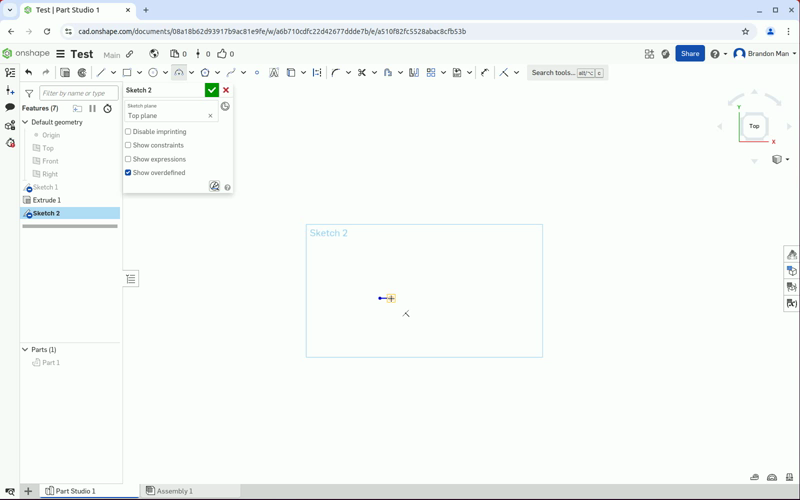
scroll(-6)
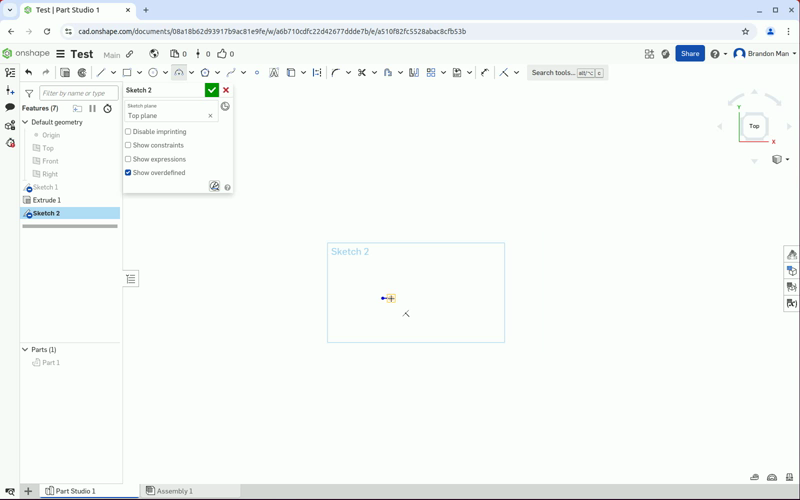
scroll(-6)
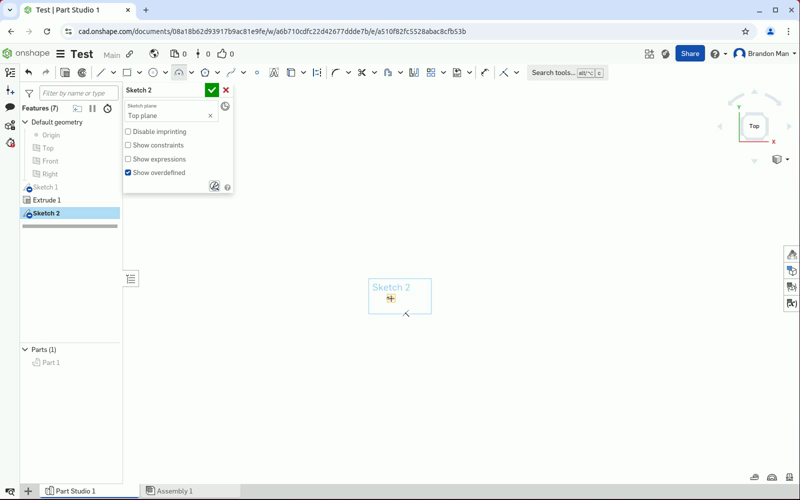
key_down(shift)
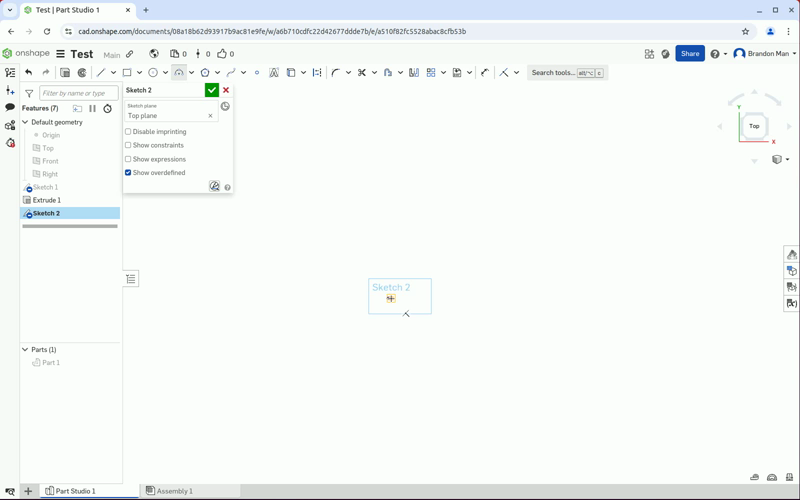
mouse_move(391, 267)
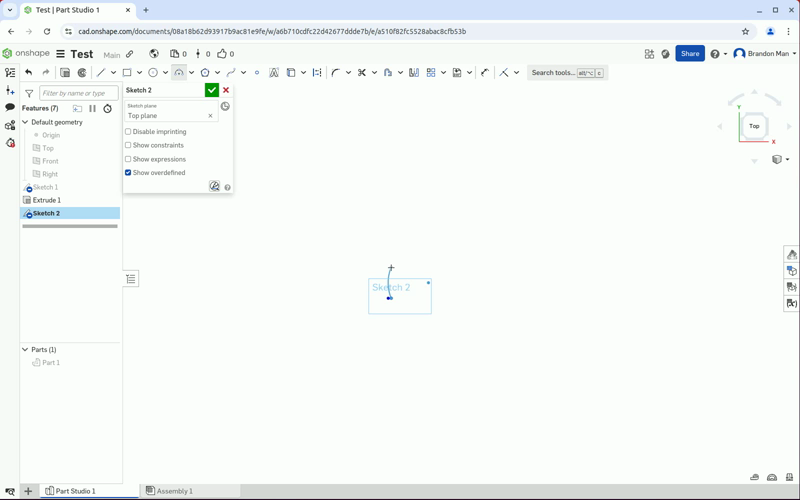
click(391, 267)
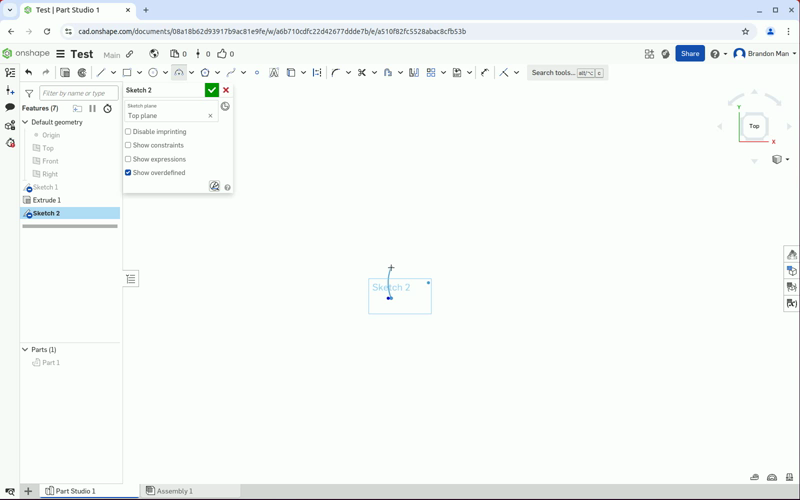
mouse_move(347, 282)
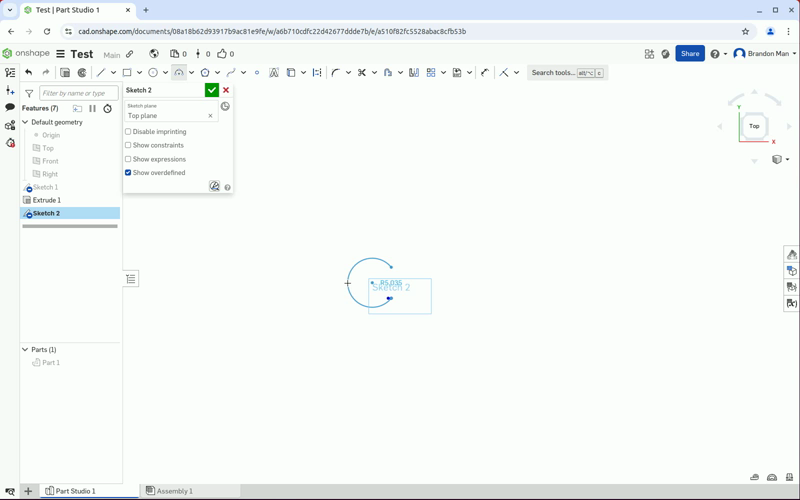
click(347, 282)
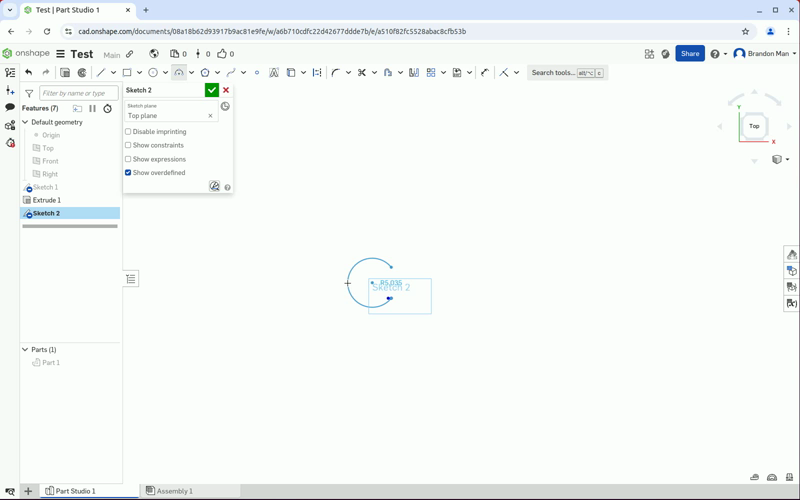
key_up(shift)
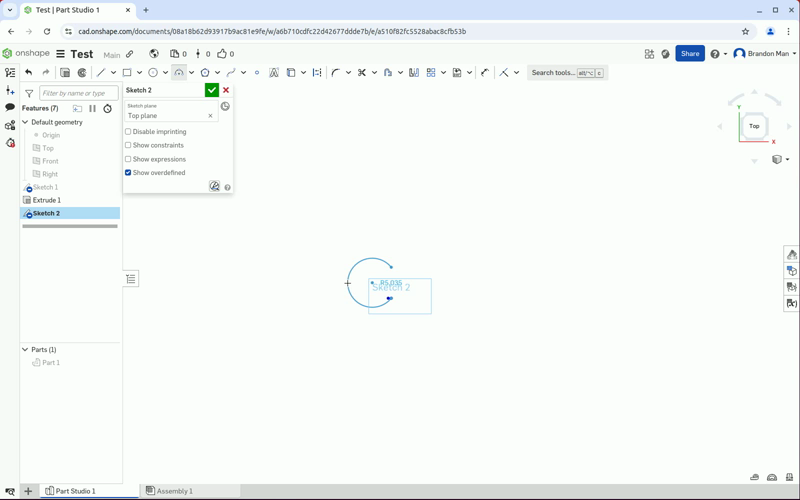
key(esc)
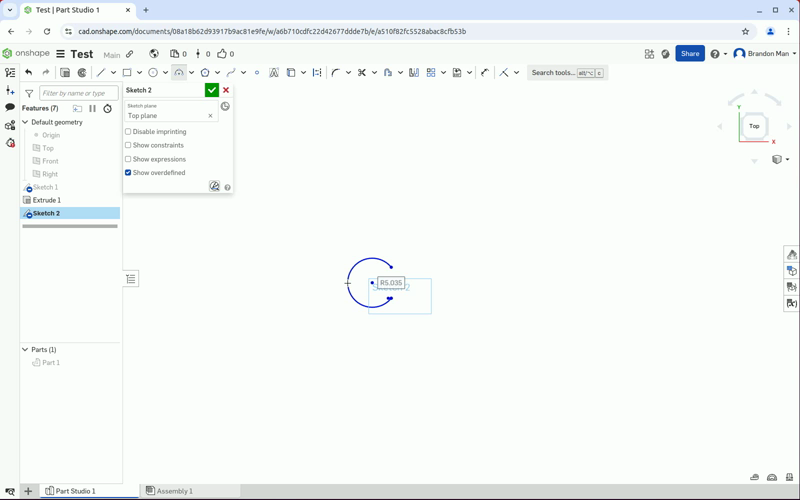
key(l)
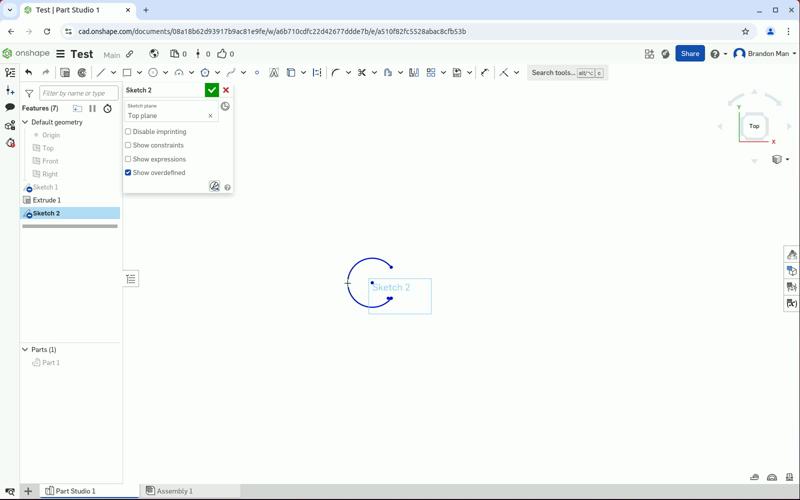
mouse_move(391, 267)
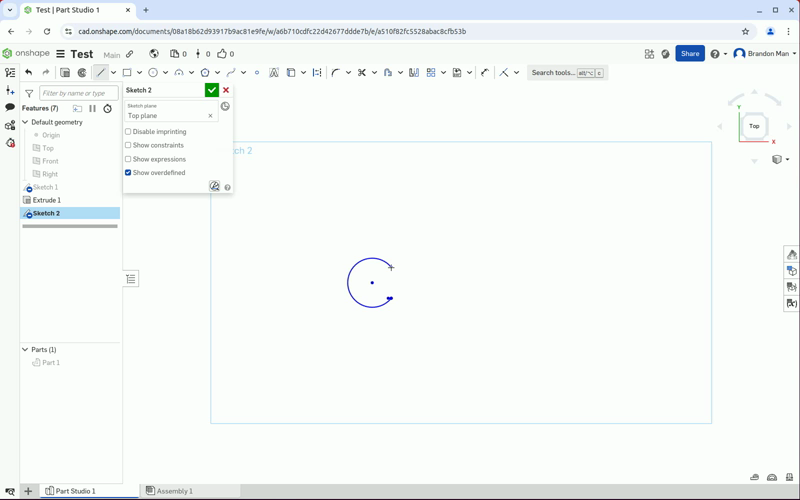
click(391, 267)
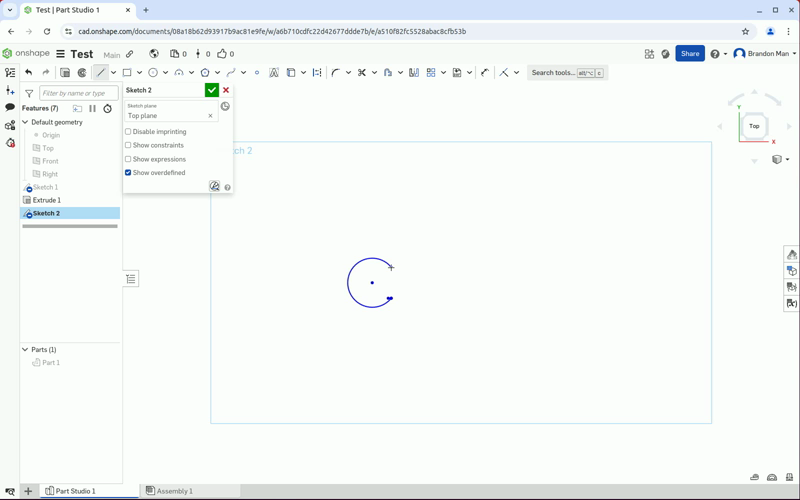
key_down(shift)
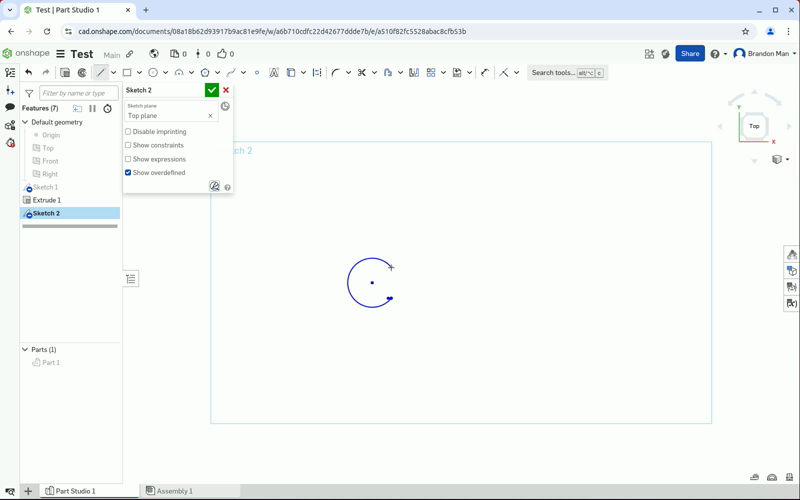
mouse_move(421, 267)
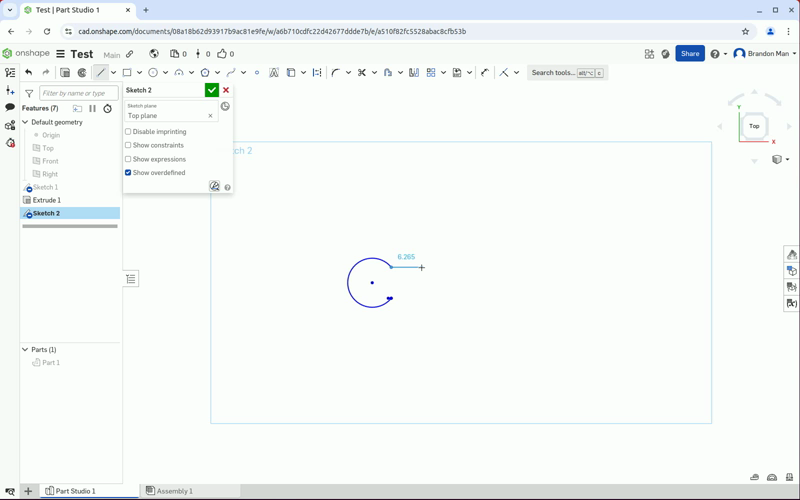
mouse_move(388, 267)
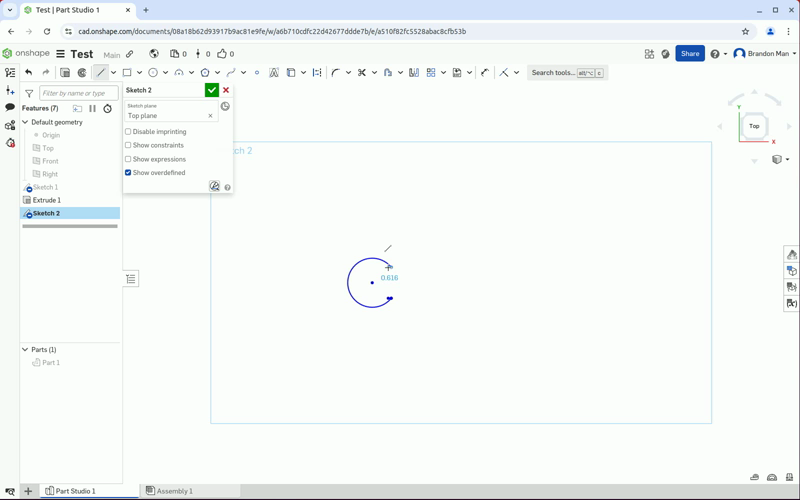
scroll(6)
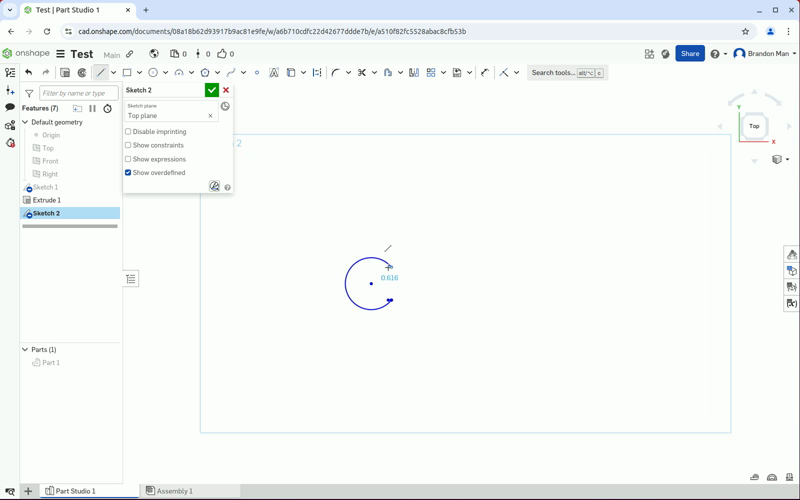
scroll(6)
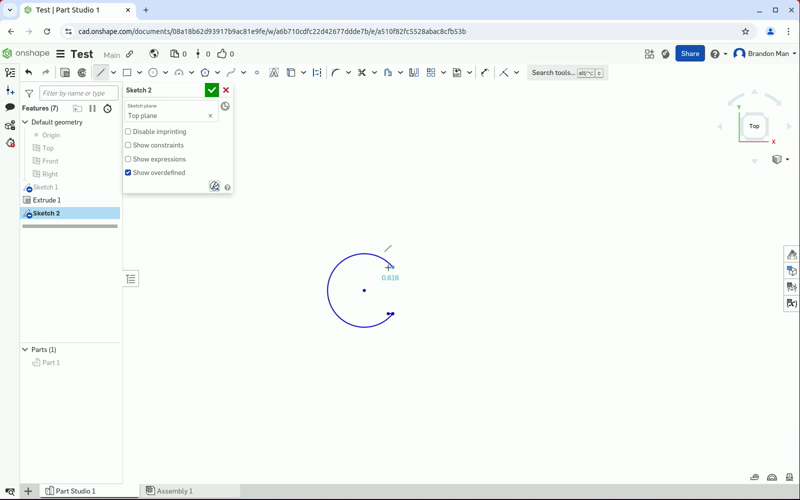
scroll(6)
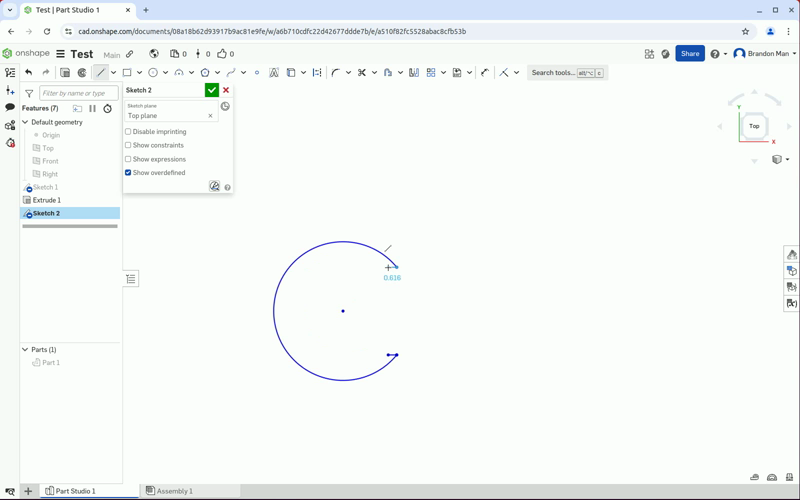
scroll(6)
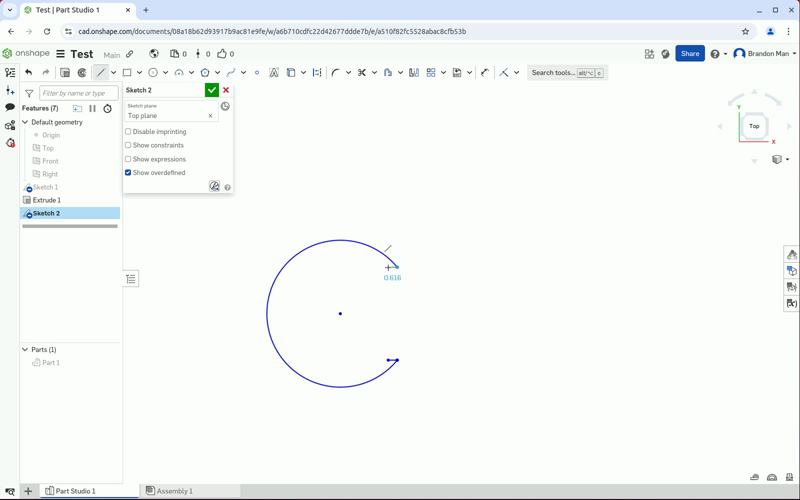
scroll(6)
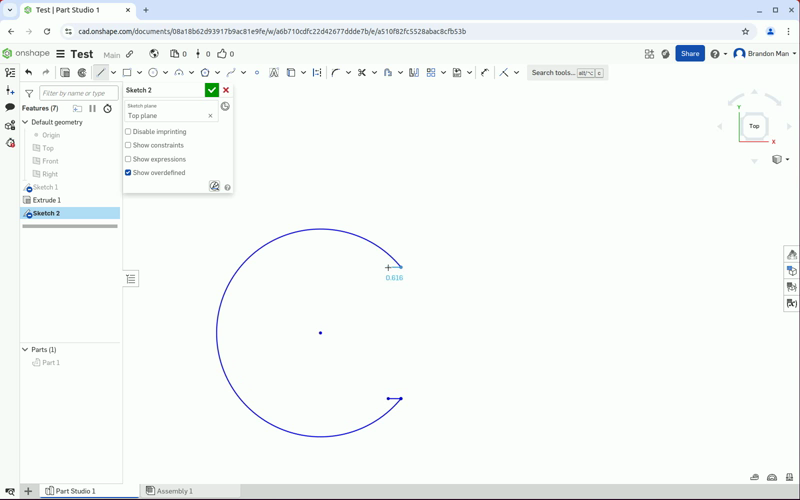
scroll(6)
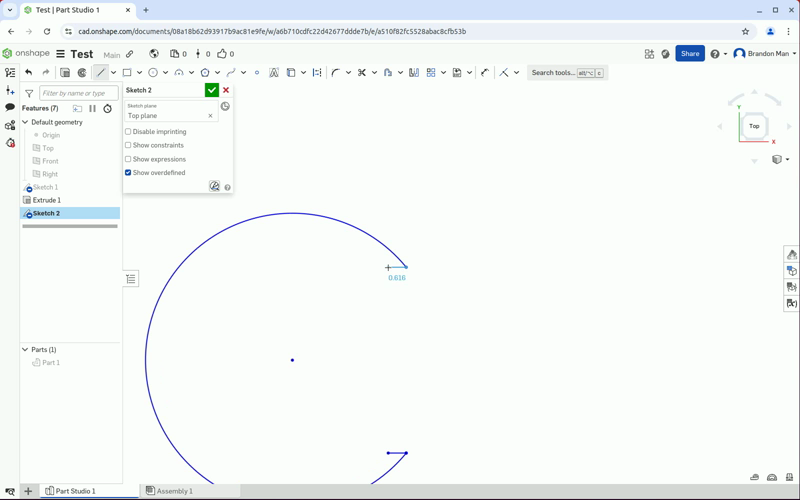
scroll(6)
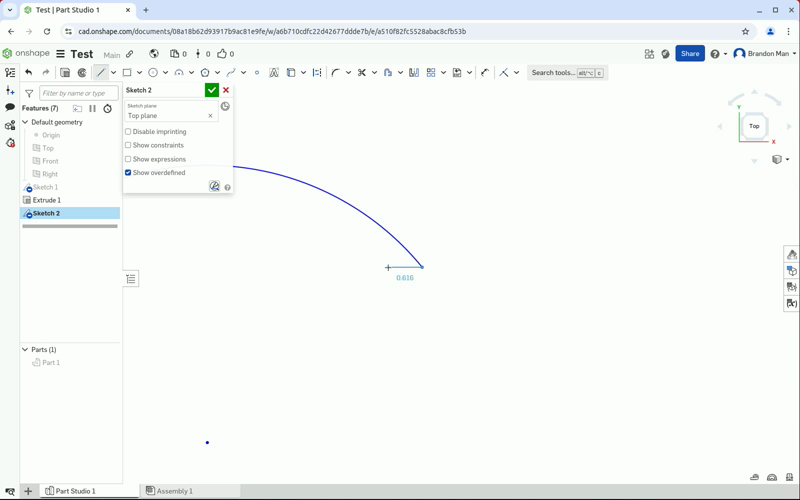
click(388, 267)
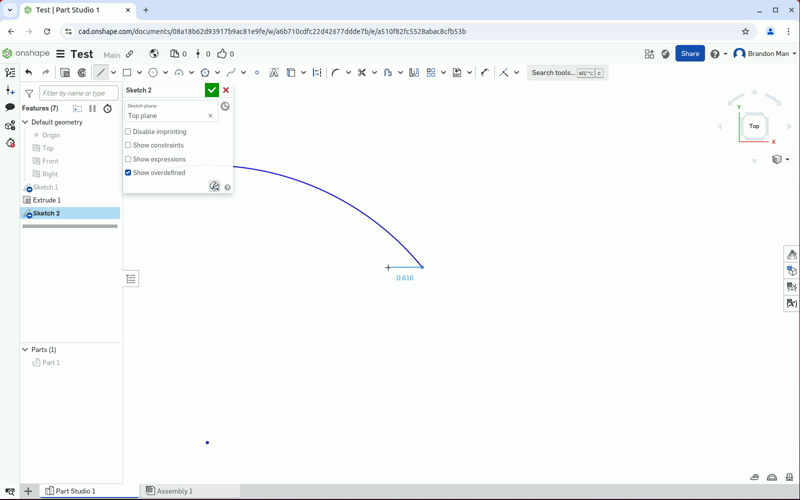
scroll(-6)
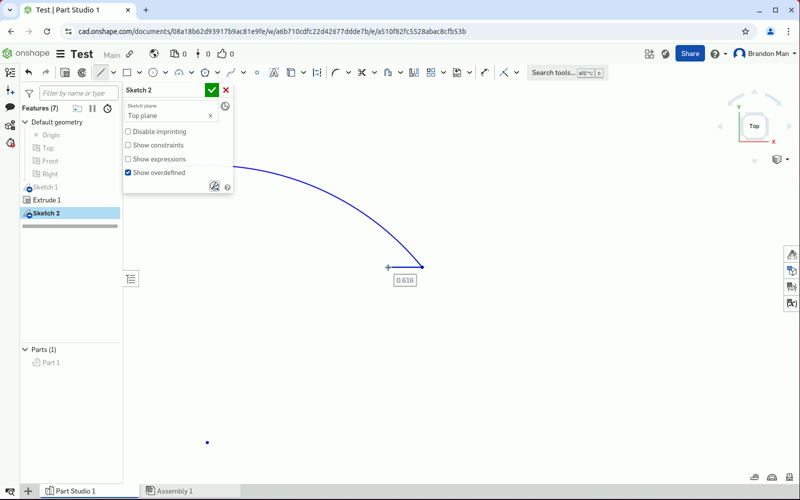
scroll(-6)
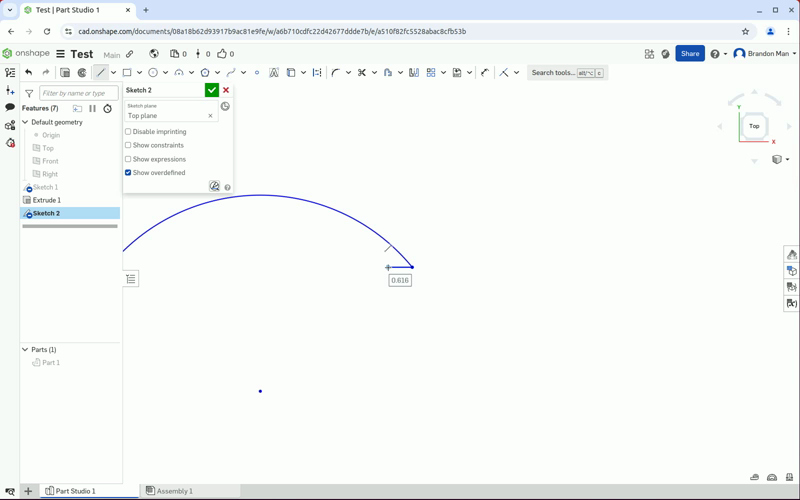
scroll(-6)
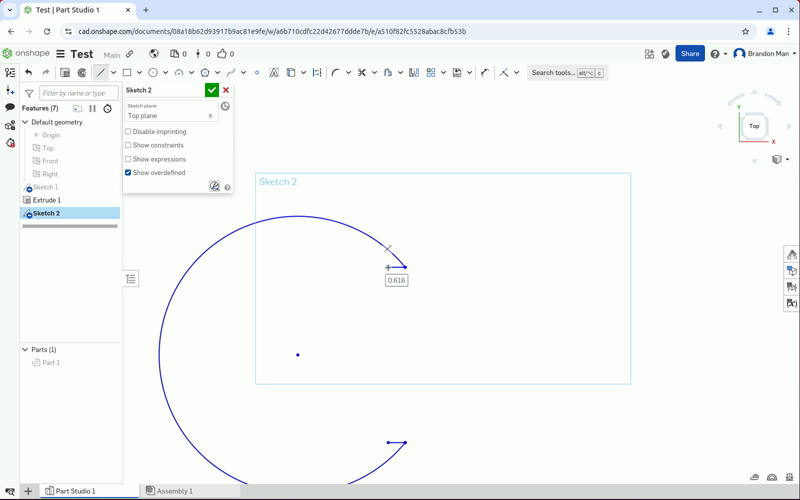
scroll(-6)
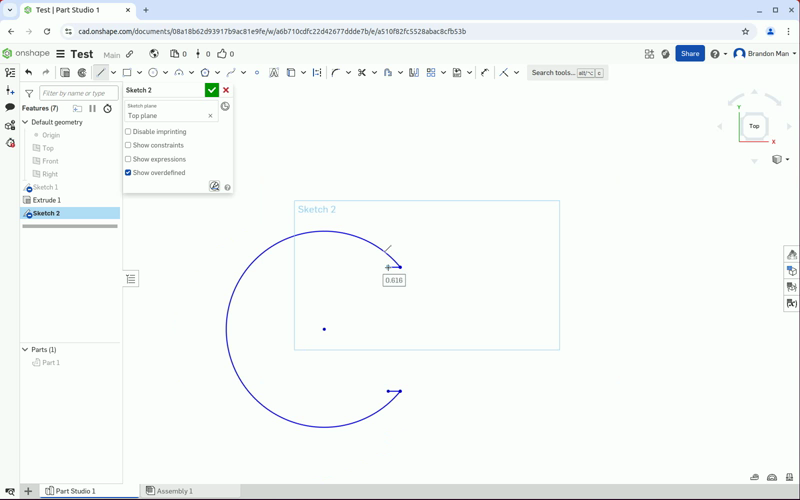
scroll(-6)
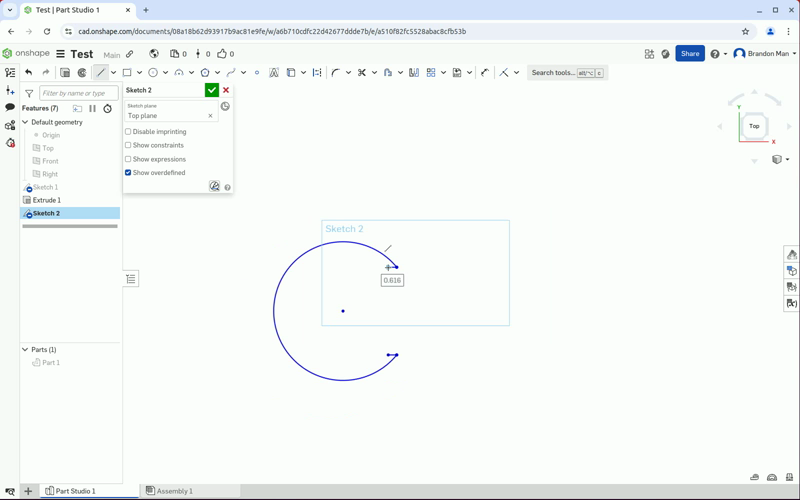
scroll(-6)
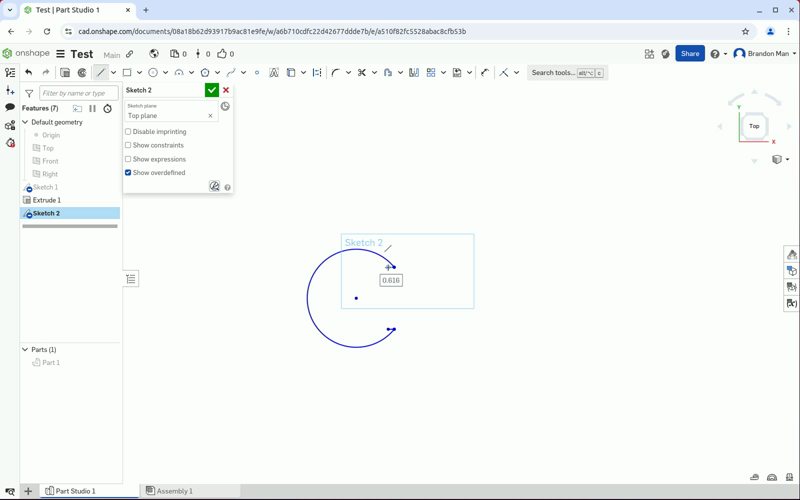
scroll(-6)
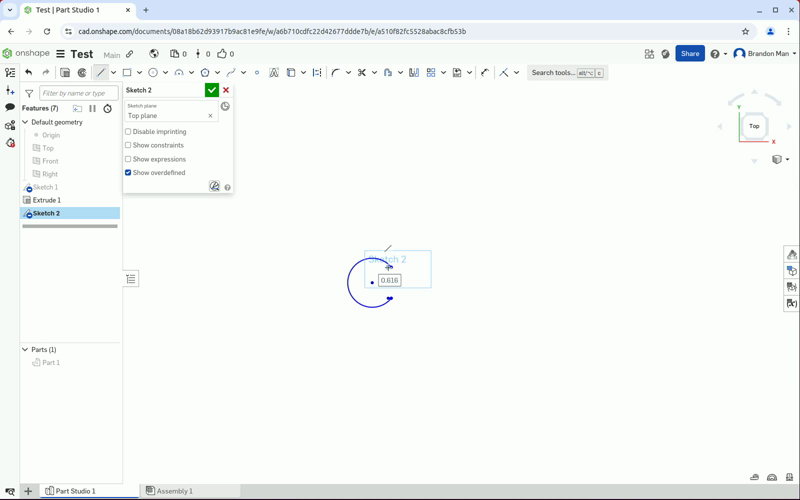
key_up(shift)
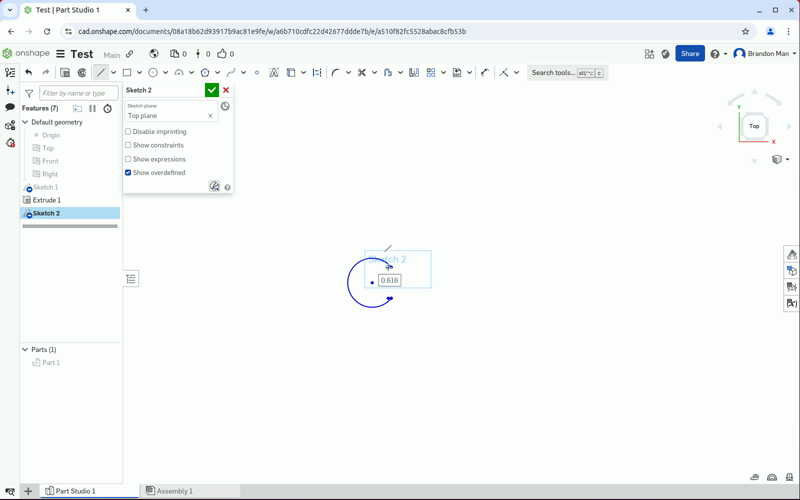
mouse_move(418, 267)
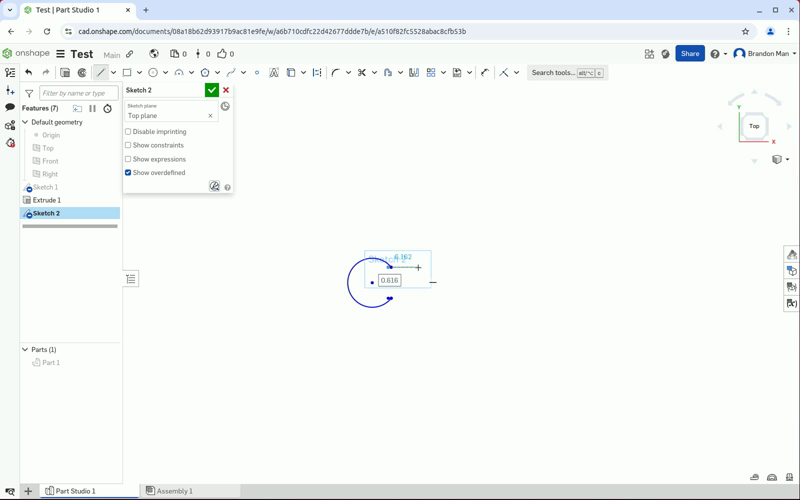
key_down(shift)
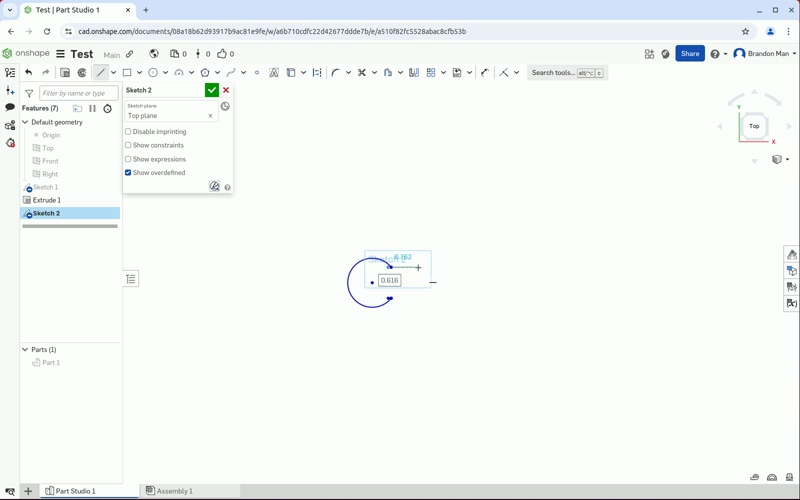
mouse_move(388, 298)
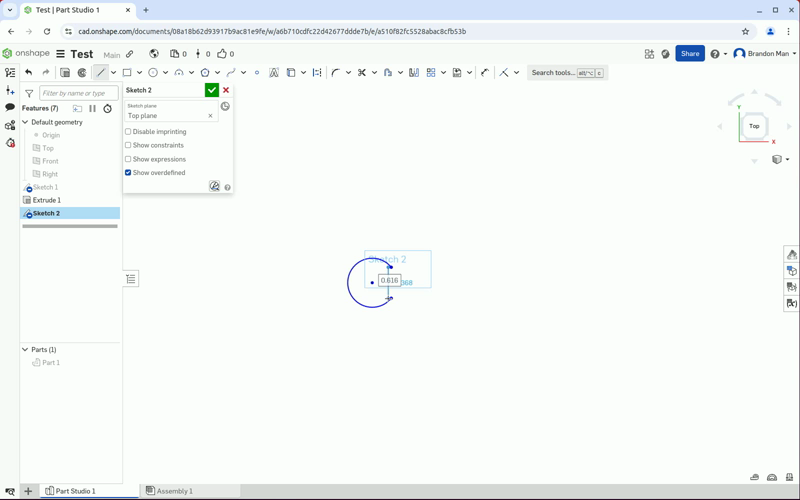
scroll(6)
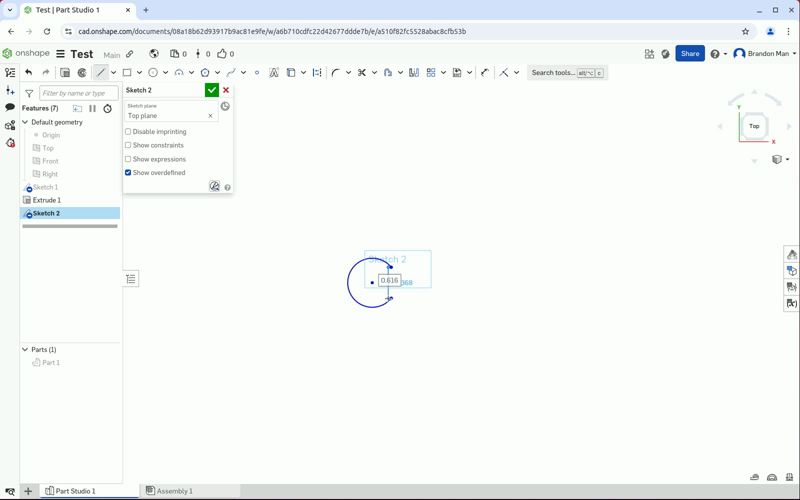
scroll(6)
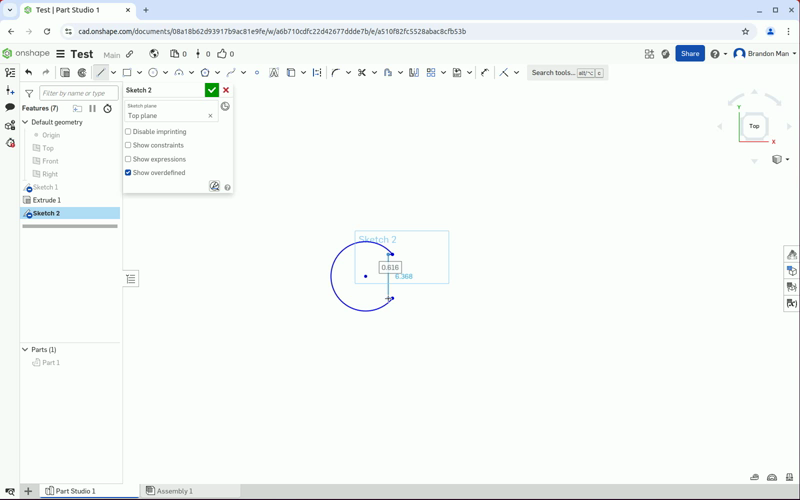
scroll(6)
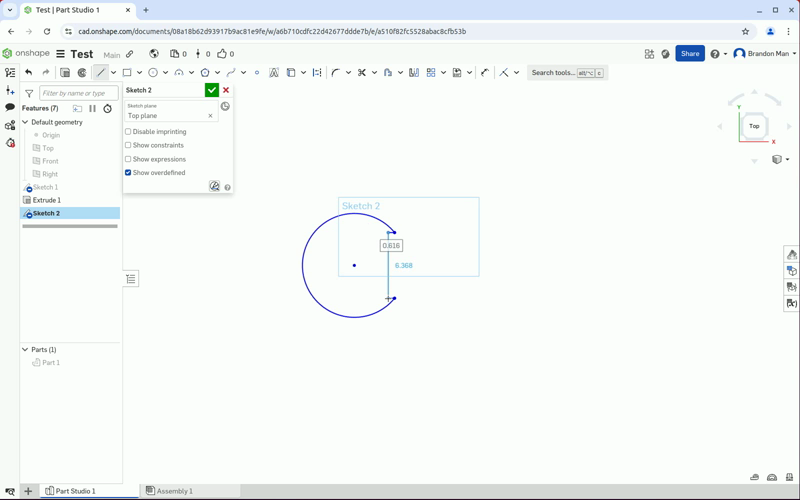
scroll(6)
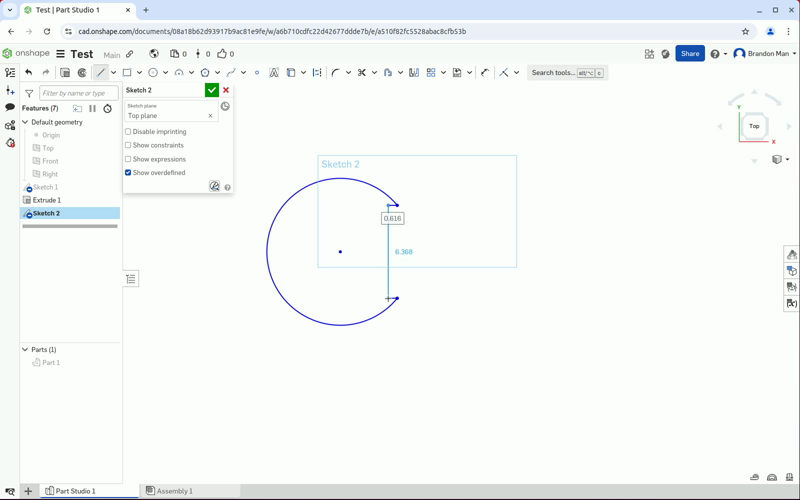
scroll(6)
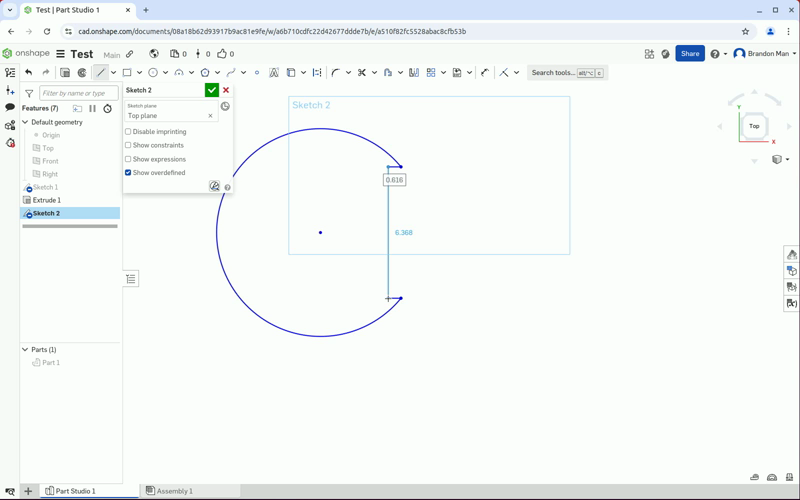
scroll(6)
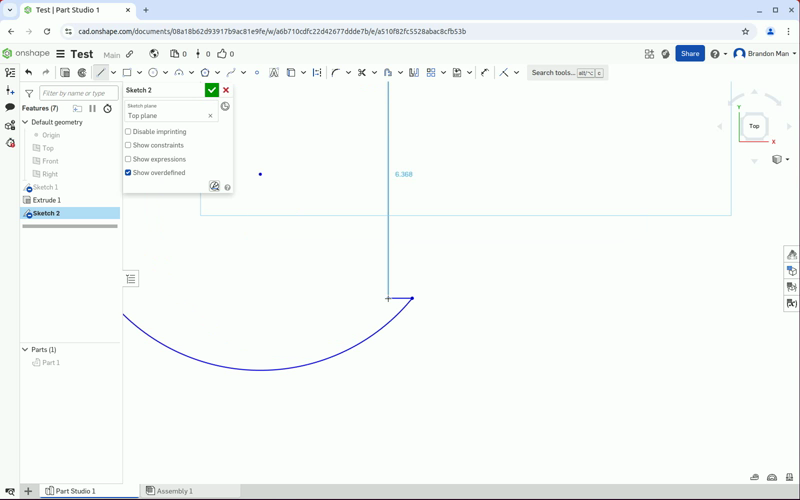
scroll(6)
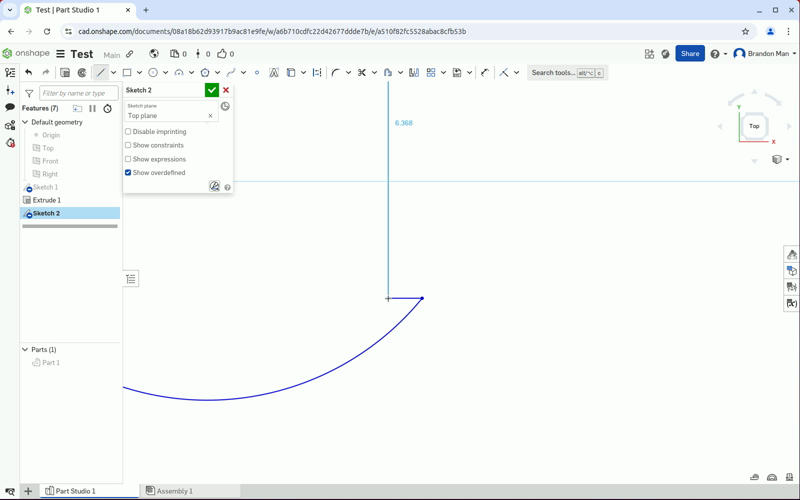
key_up(shift)
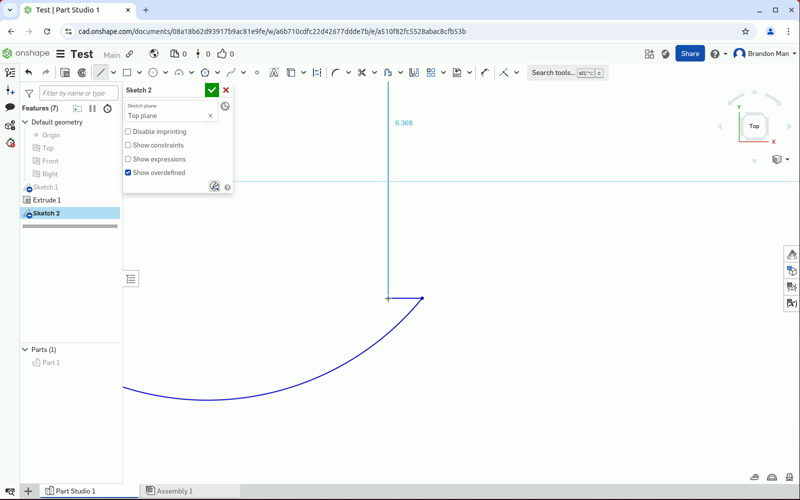
click(388, 298)
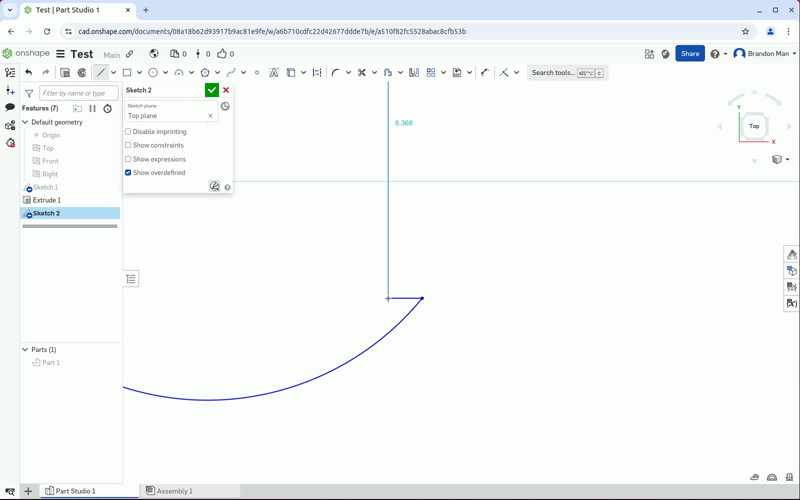
scroll(-6)
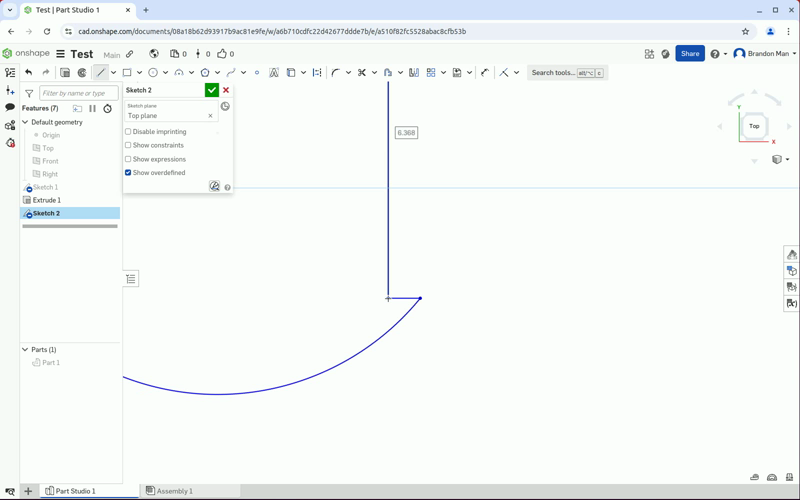
scroll(-6)
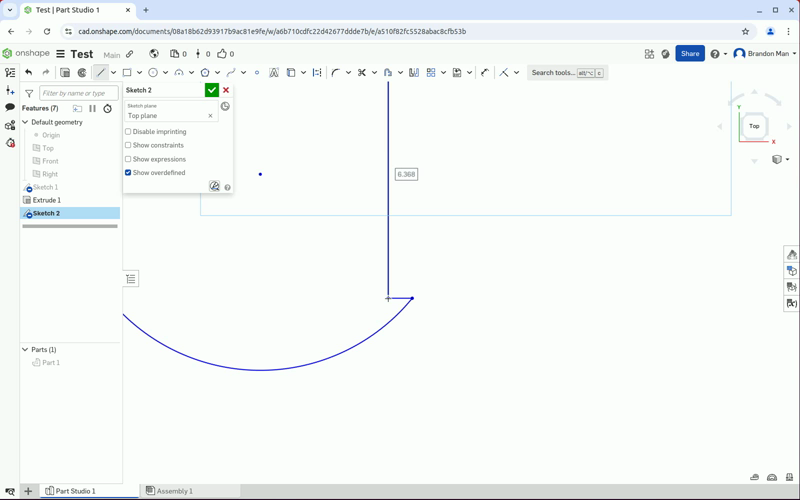
scroll(-6)
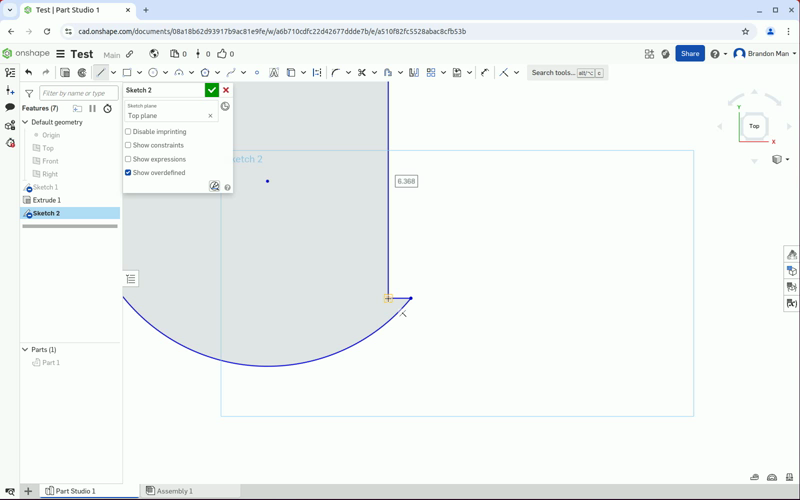
scroll(-6)
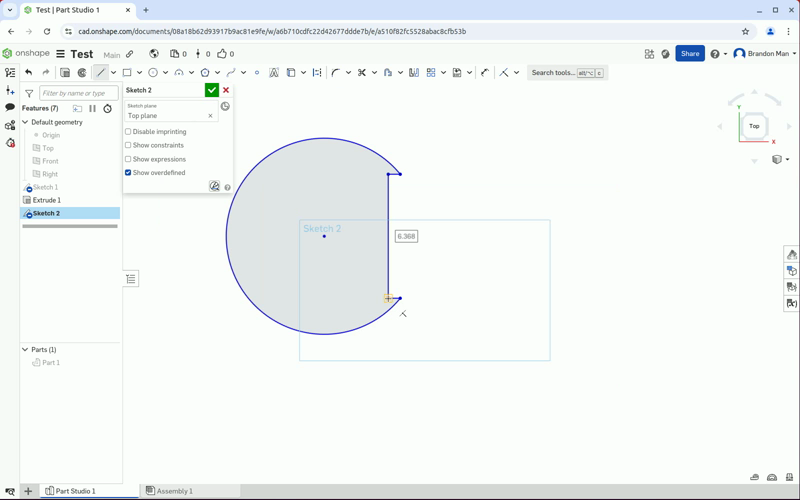
scroll(-6)
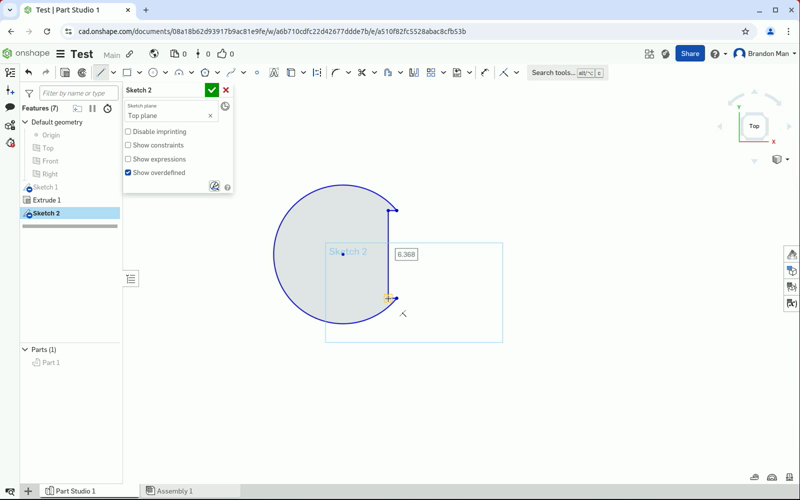
scroll(-6)
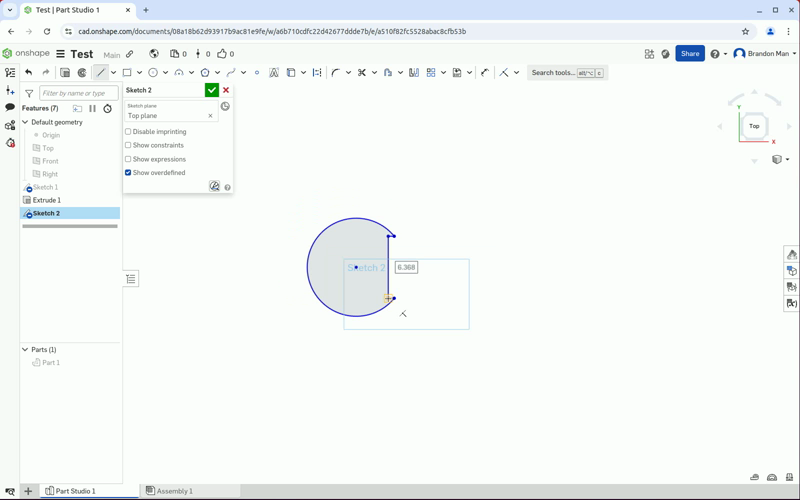
scroll(-6)
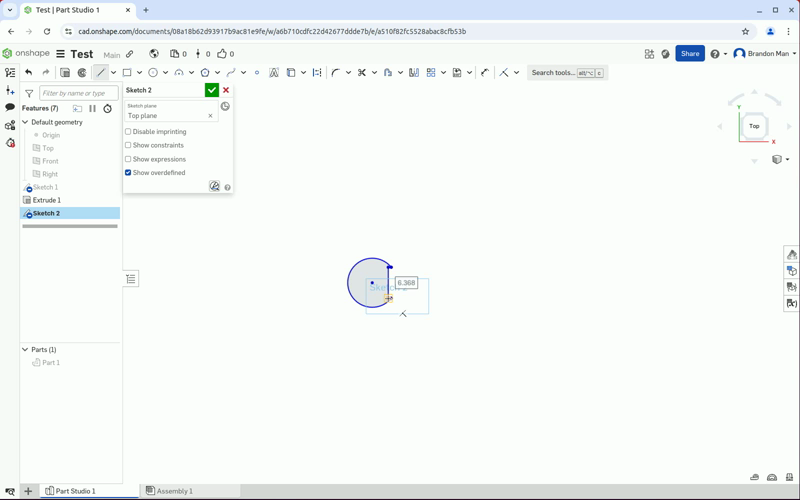
key(esc)
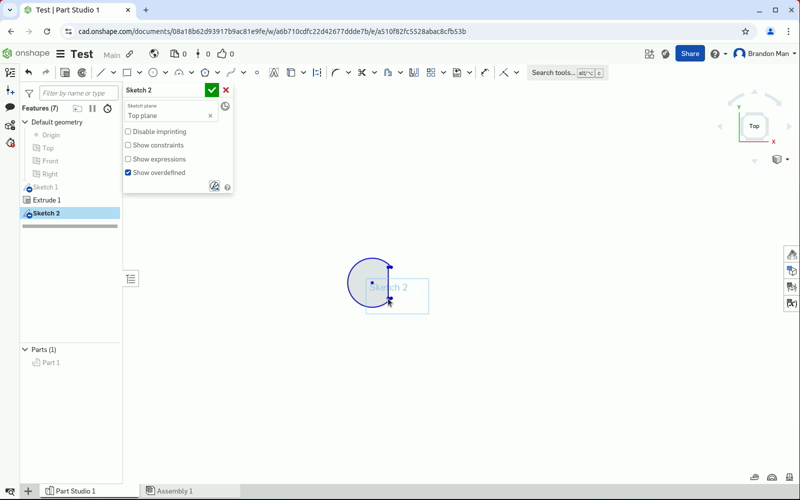
mouse_move(380, 264)
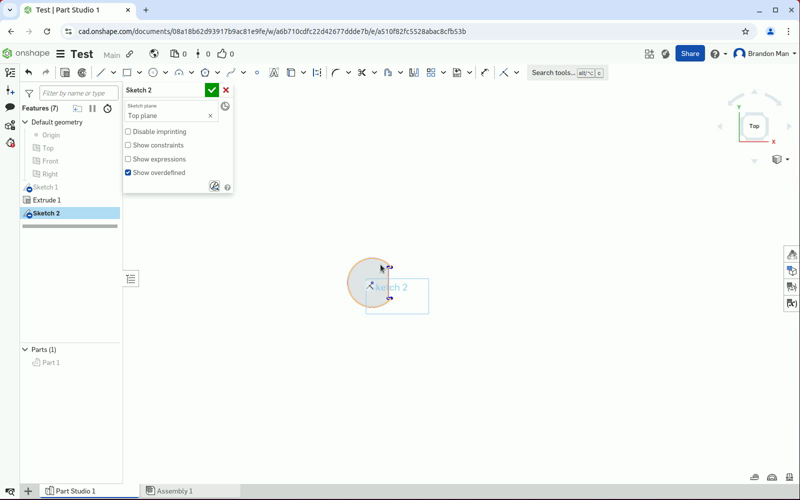
scroll(6)
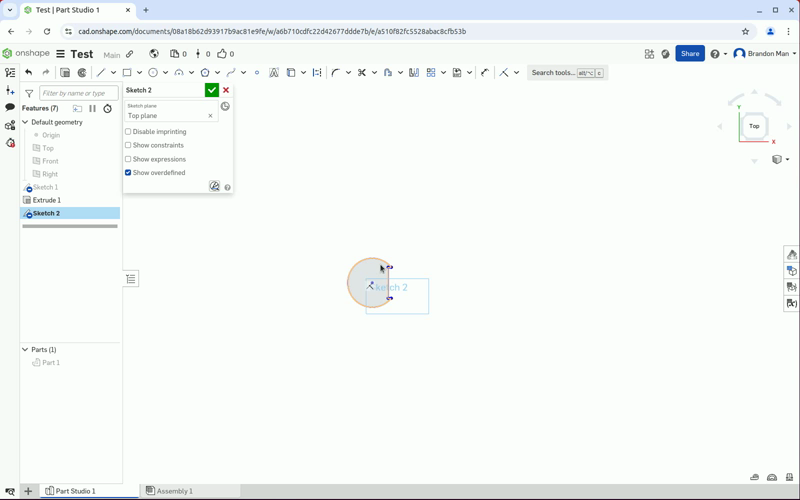
scroll(6)
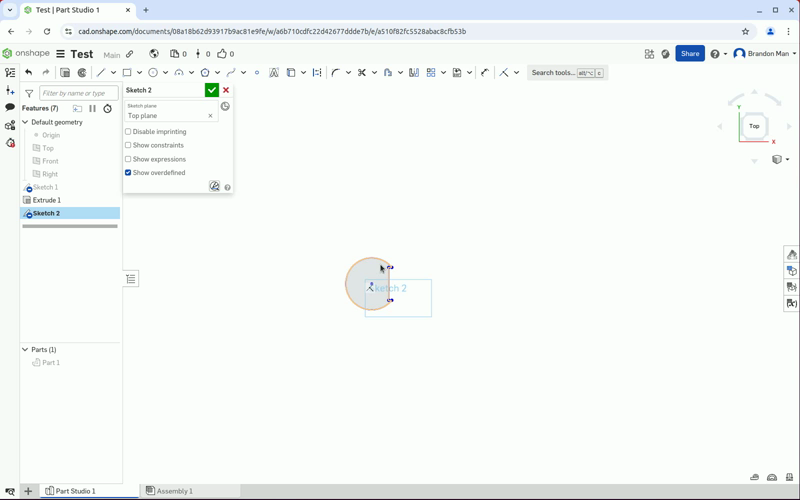
scroll(6)
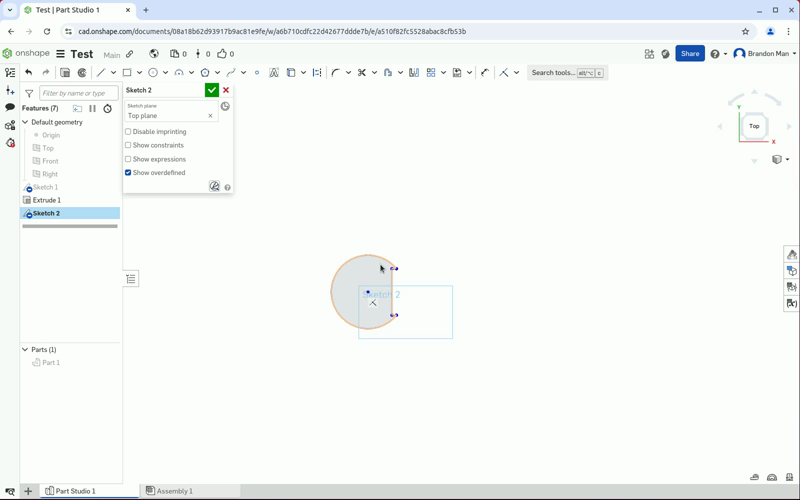
scroll(6)
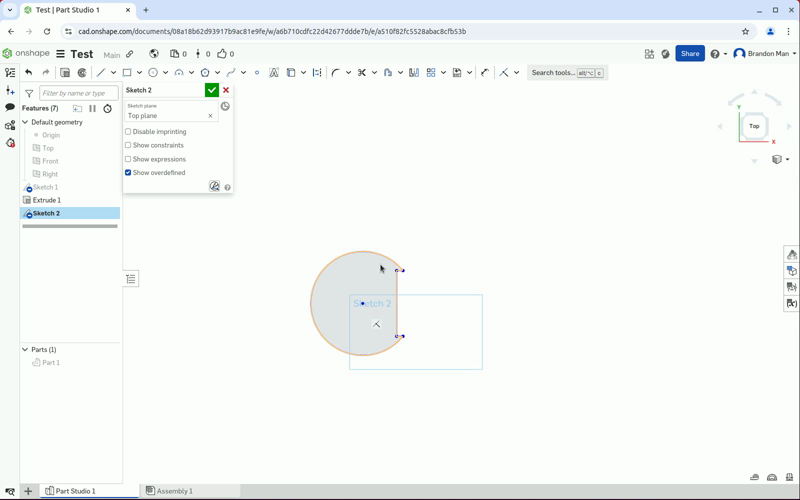
scroll(6)
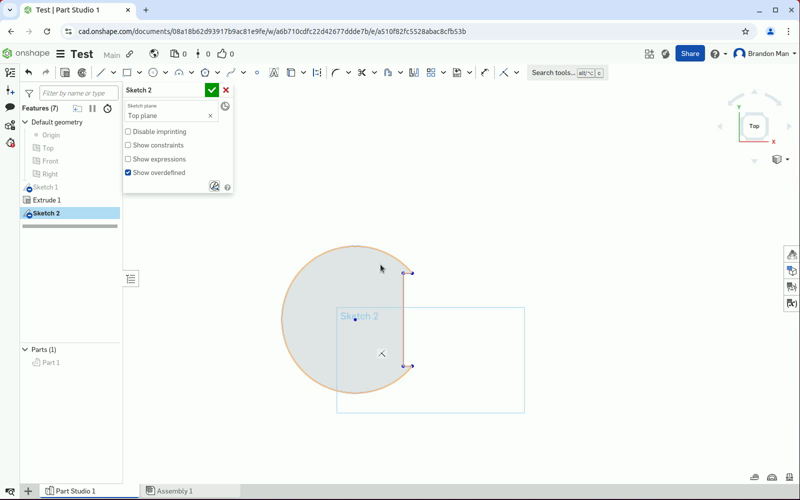
scroll(6)
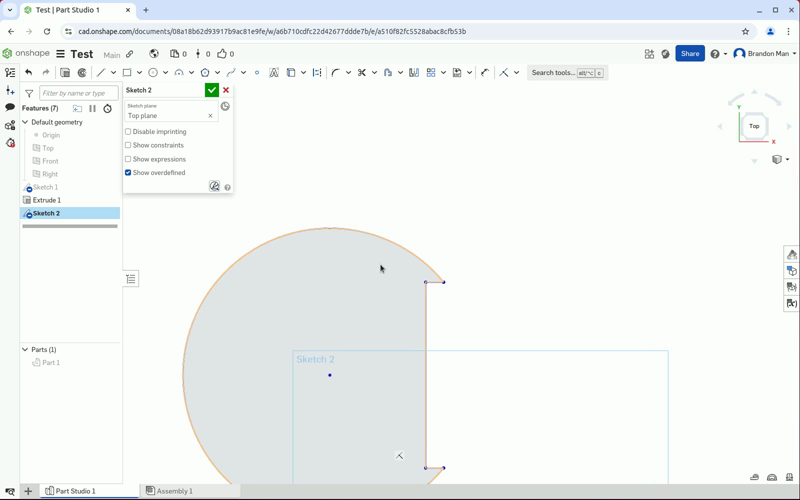
scroll(6)
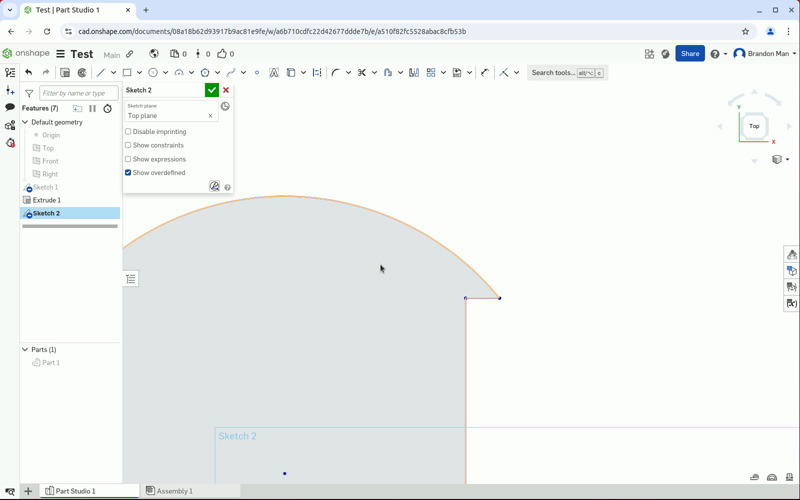
click(380, 264)
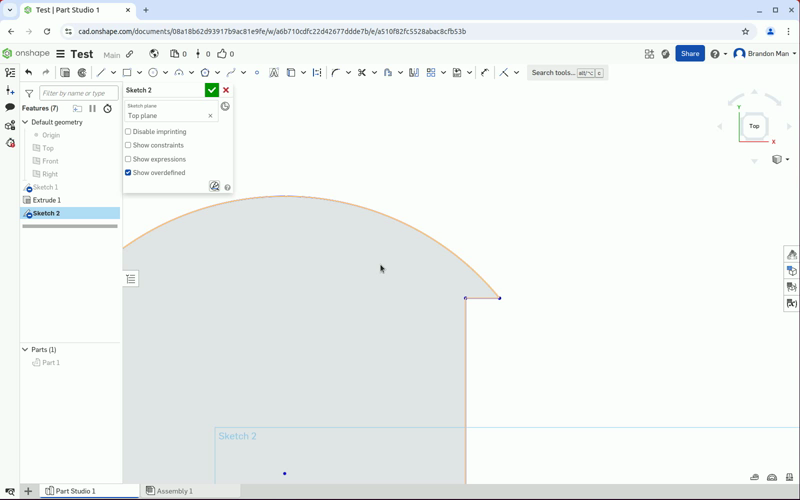
scroll(-6)
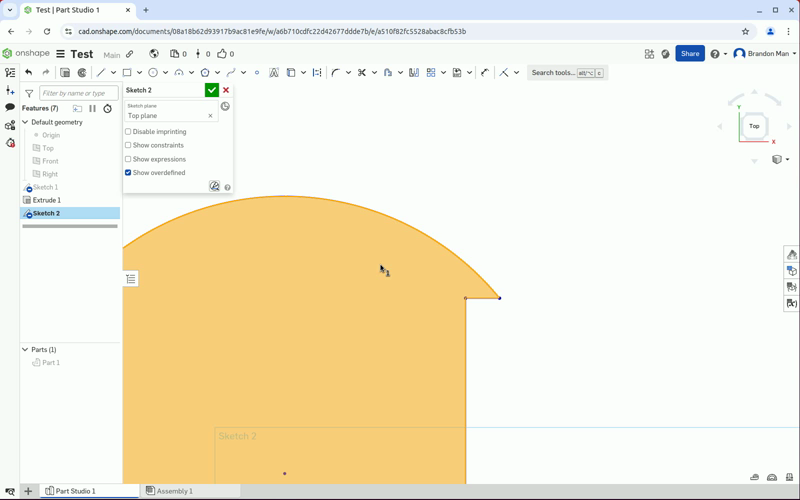
scroll(-6)
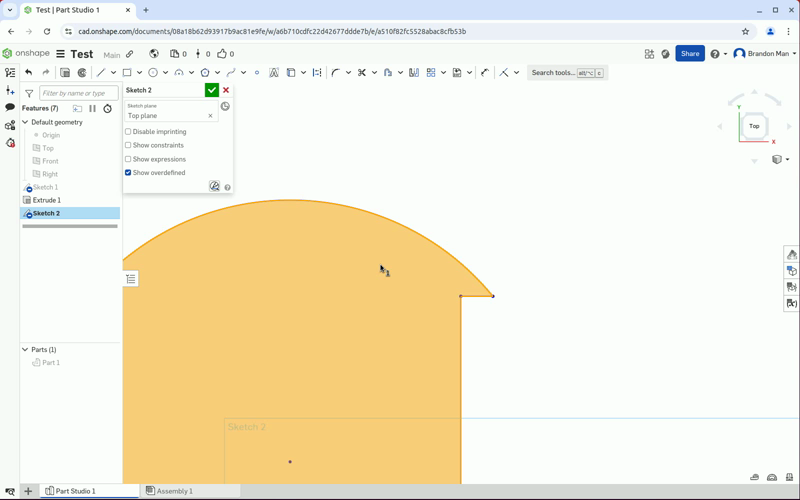
scroll(-6)
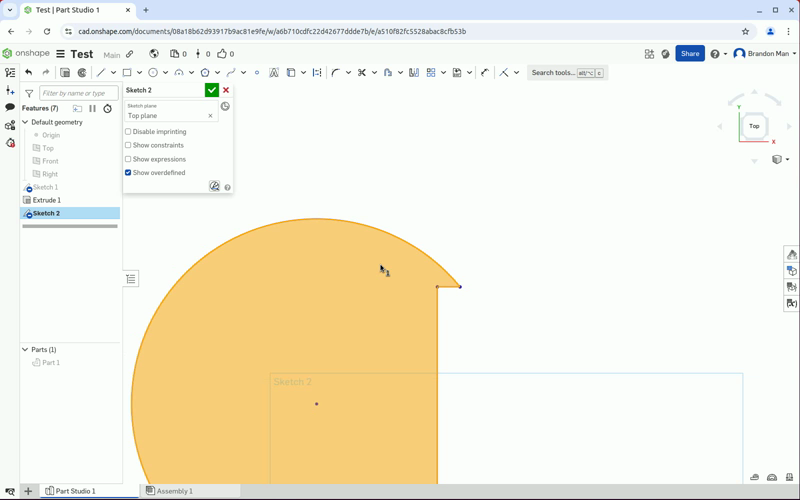
scroll(-6)
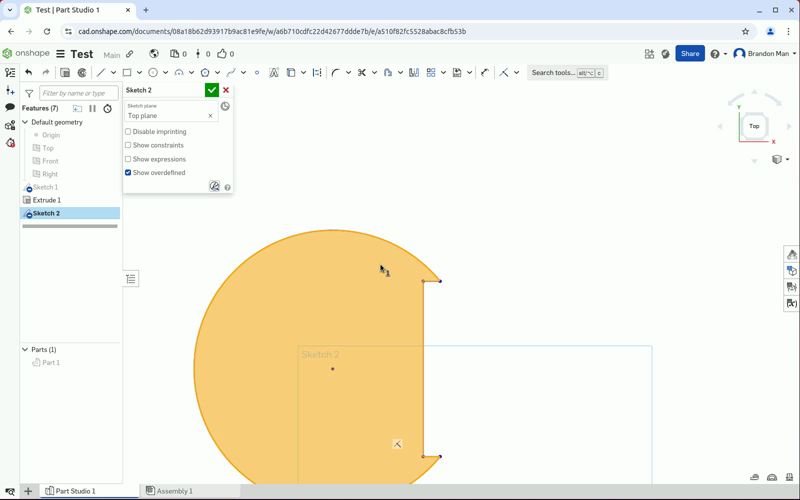
scroll(-6)
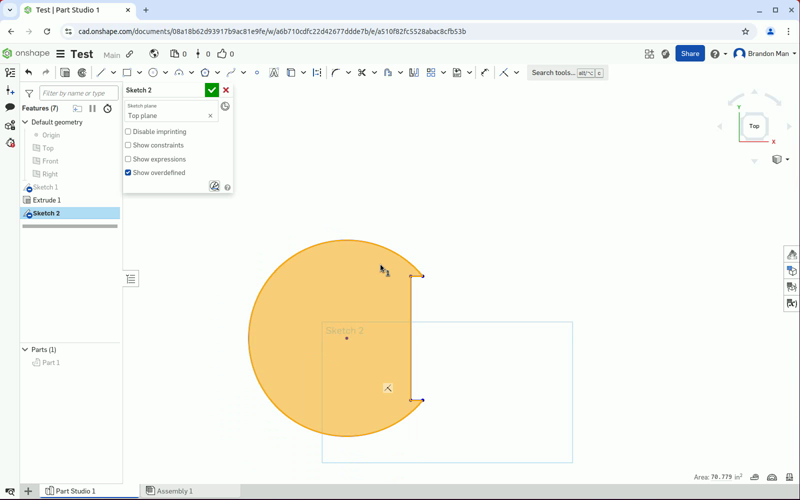
scroll(-6)
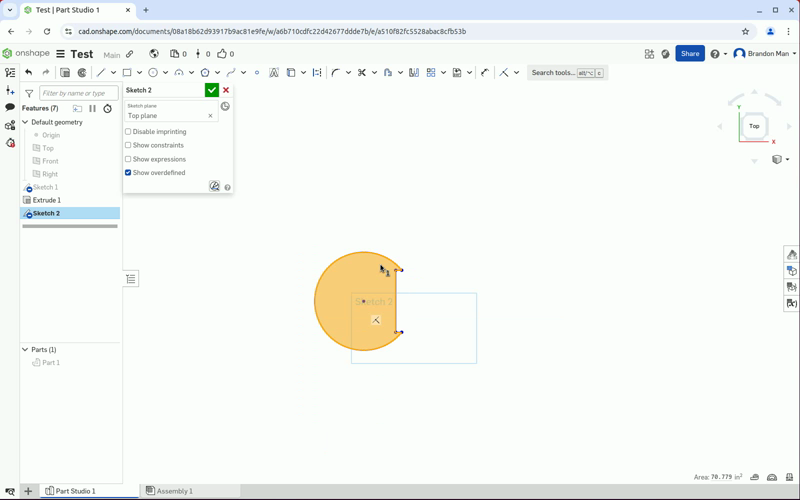
scroll(-6)
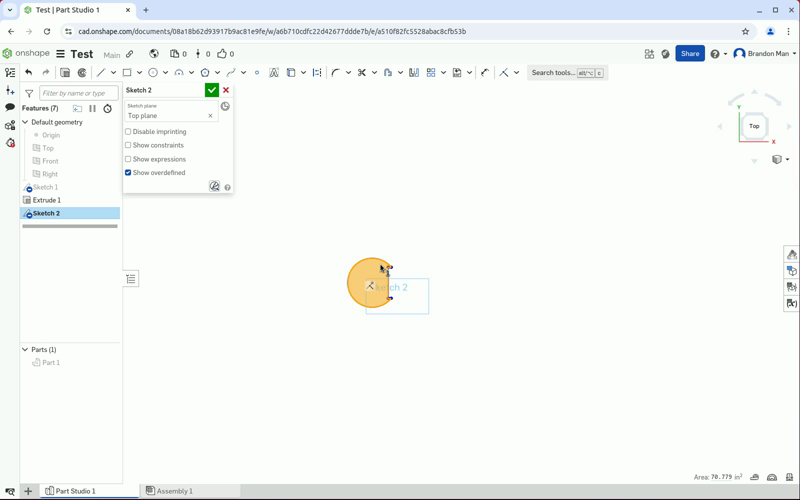
mouse_move(73, 352)
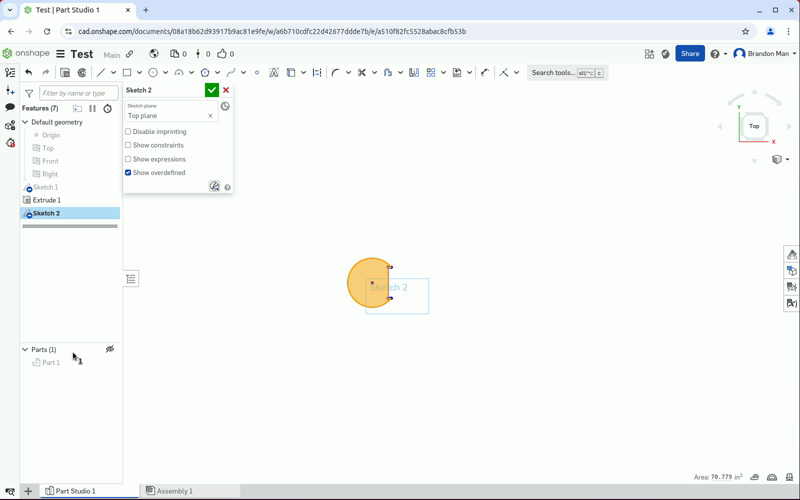
key(shift+y)
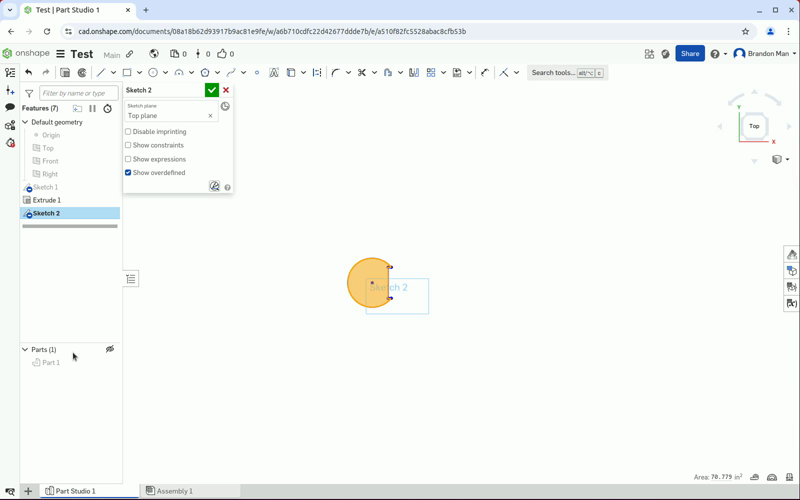
key(shift+e)
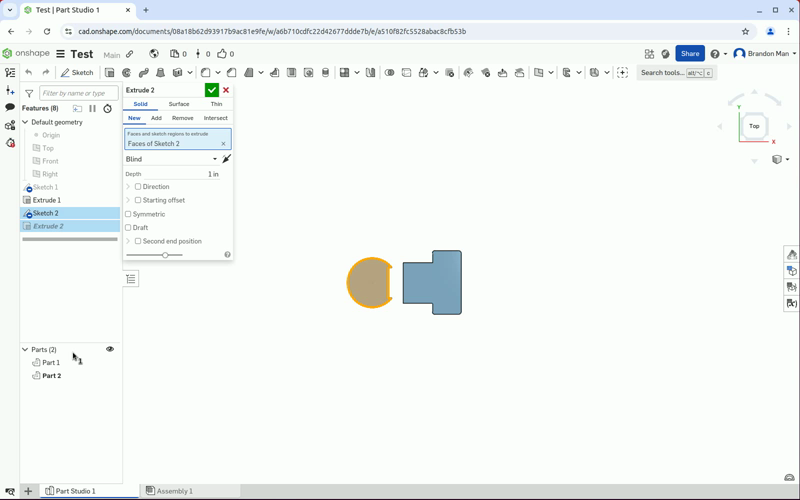
mouse_move(143, 106)
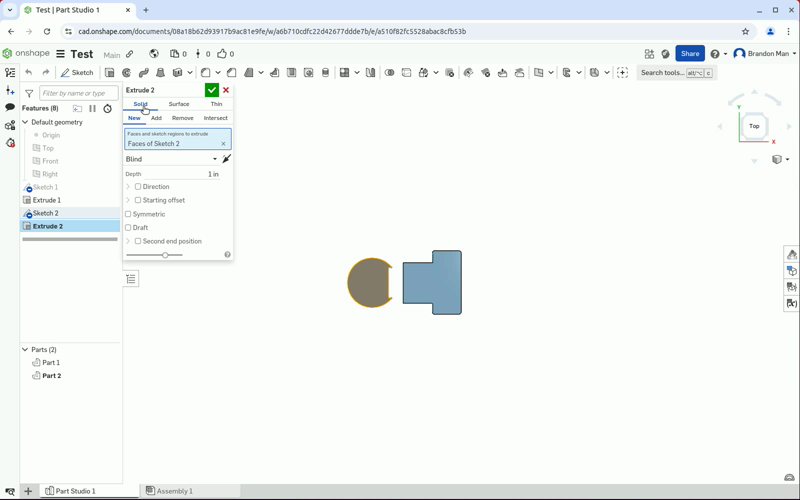
click(143, 106)
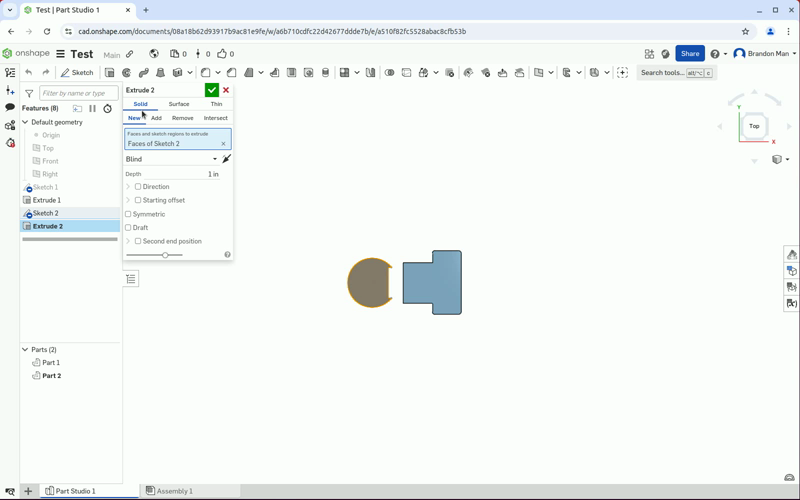
mouse_move(137, 120)
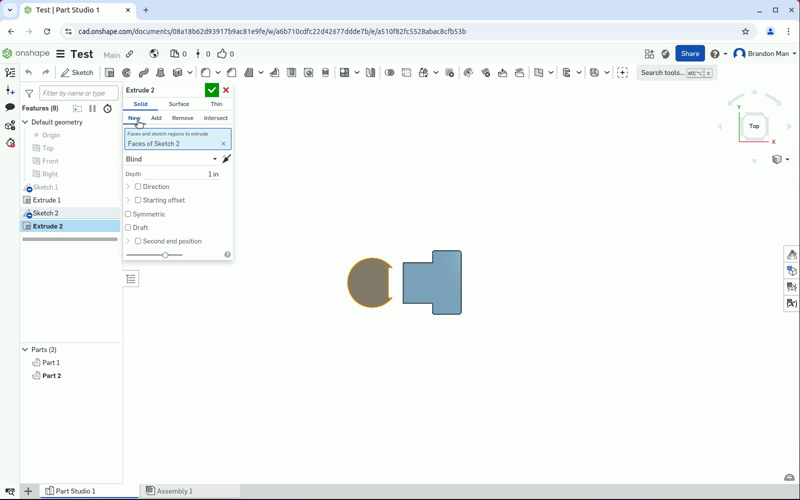
click(137, 120)
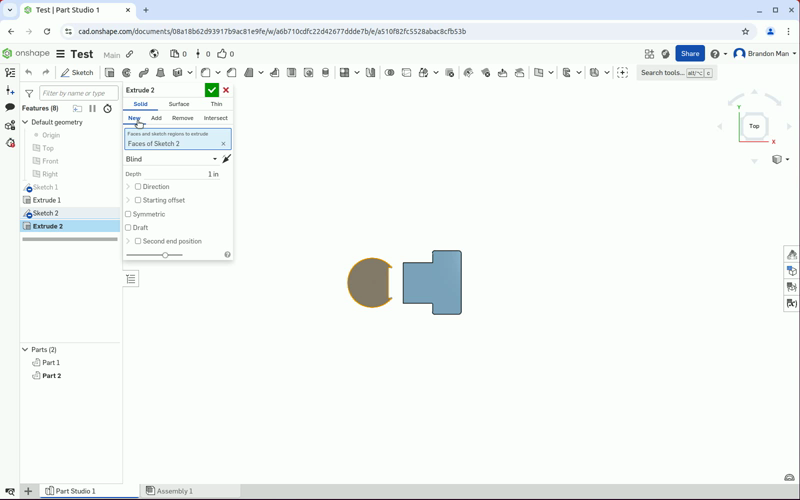
key(tab, 4)
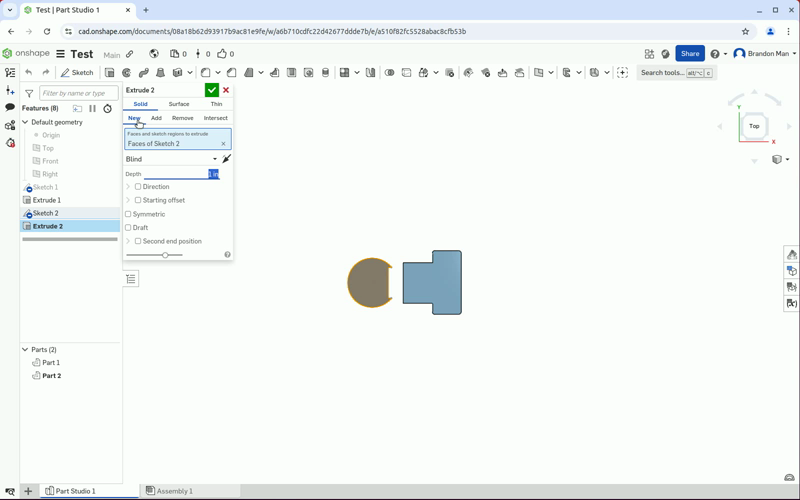
text(11.795)
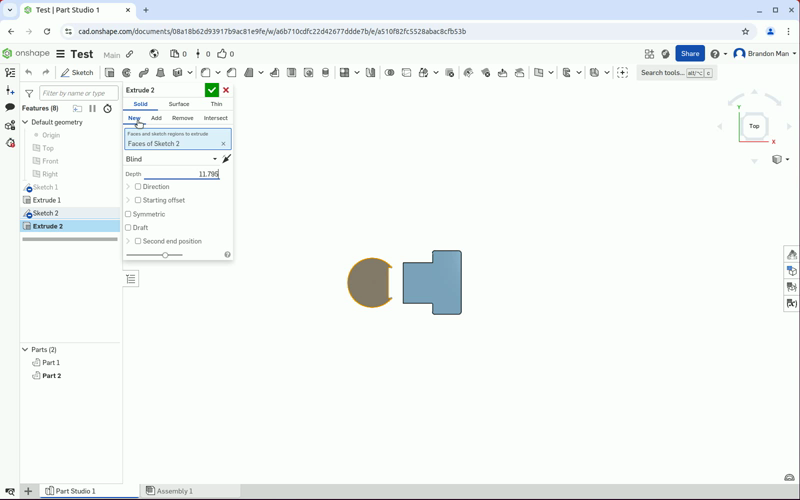
key(enter)
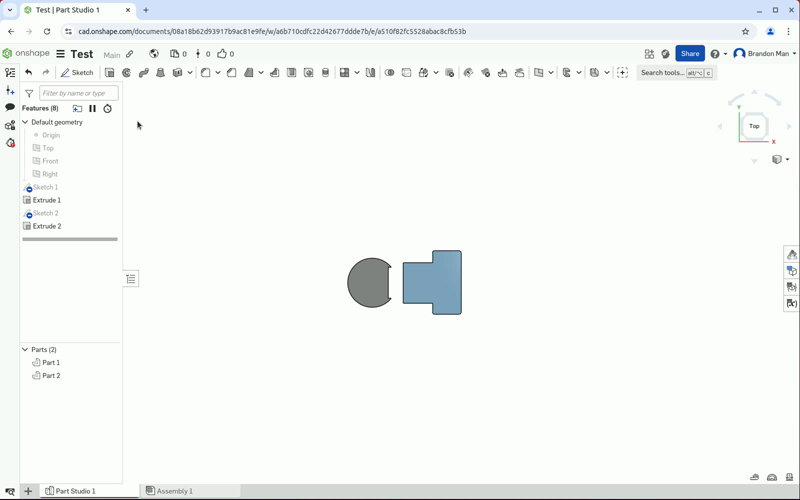
key(shift+h)
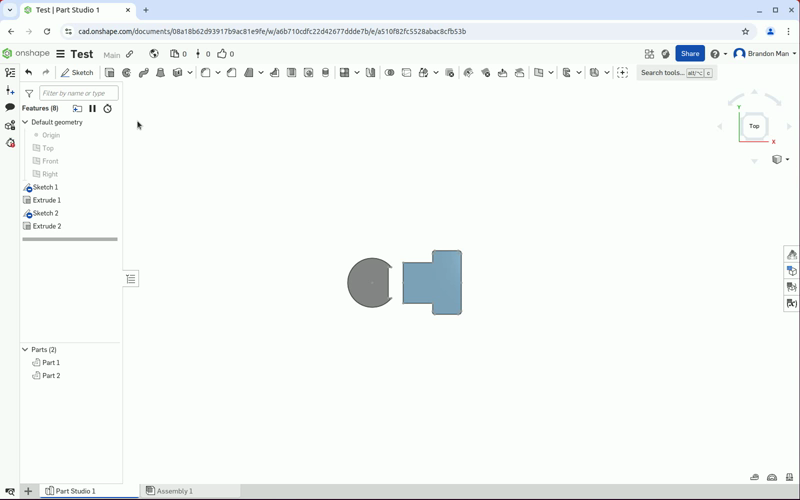
key(shift+h)
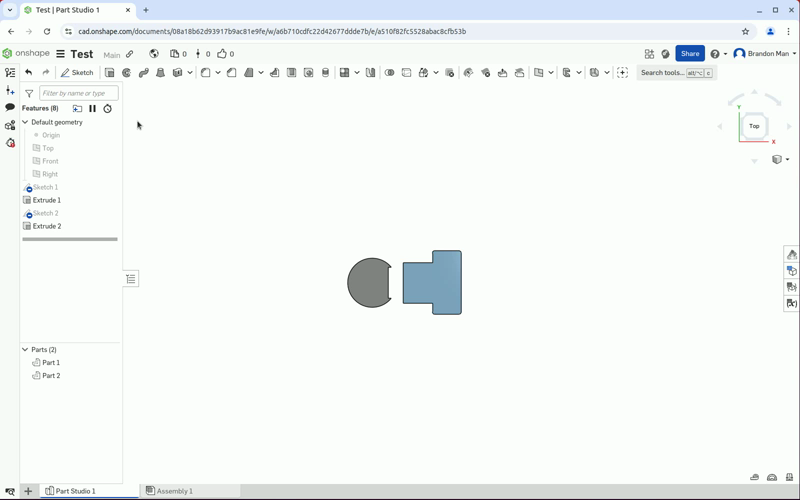
mouse_move(73, 189)
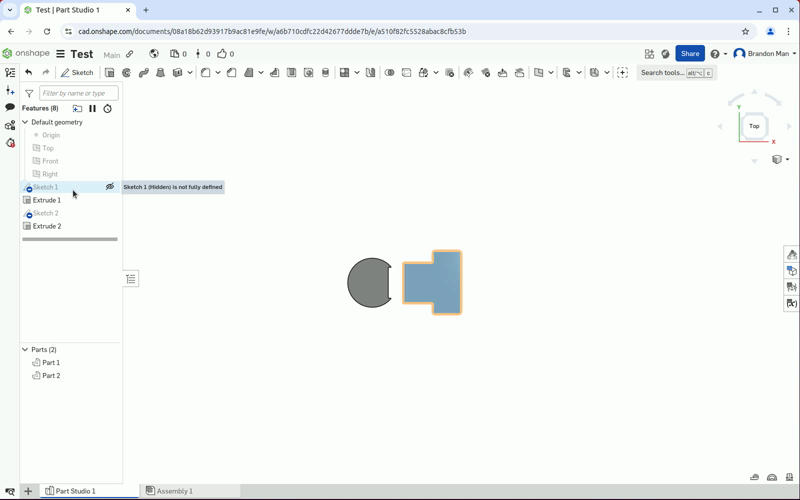
click(73, 189)
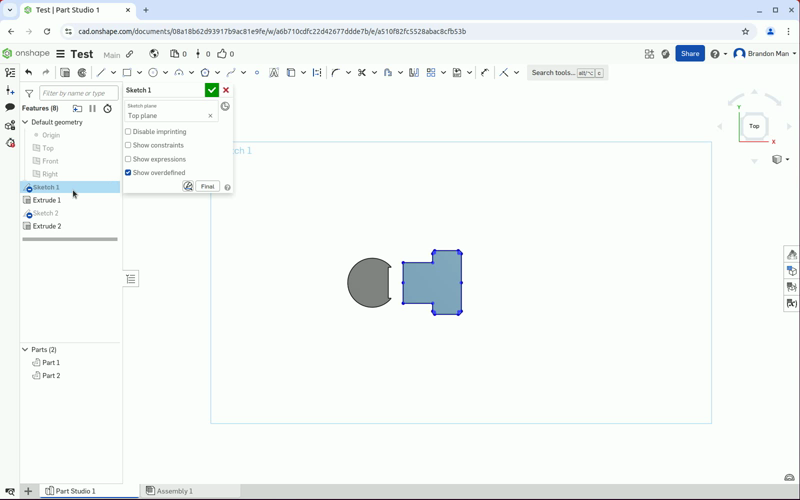
mouse_move(229, 92)
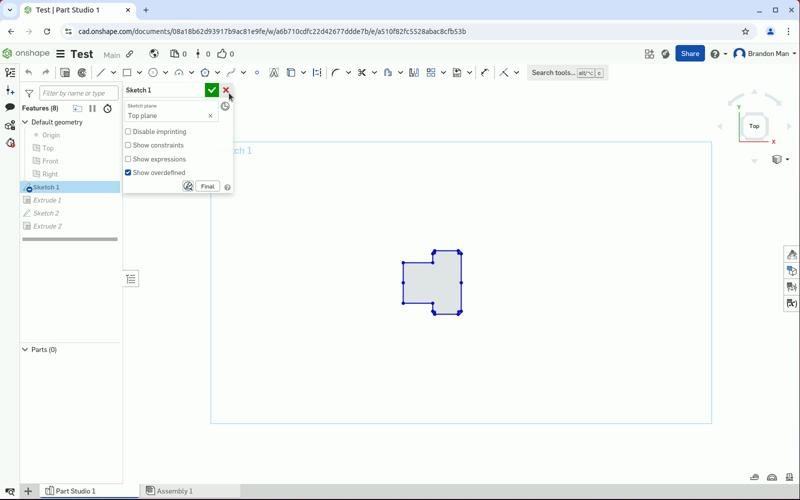
click(229, 92)
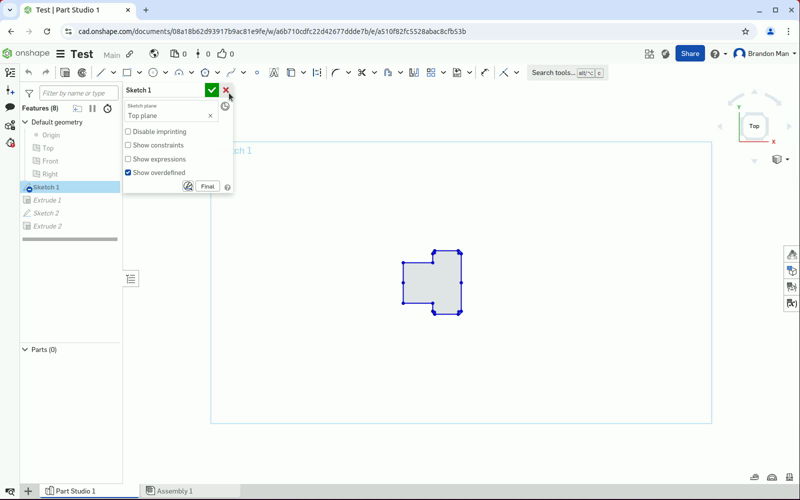
key(shift+s)
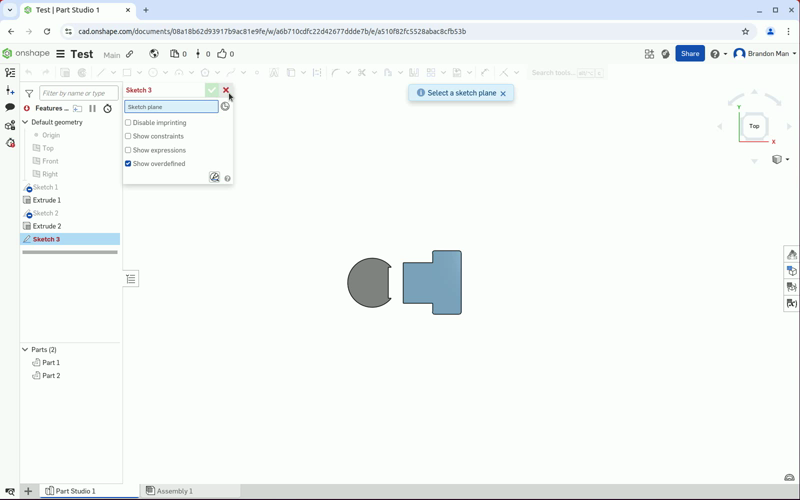
mouse_move(73, 150)
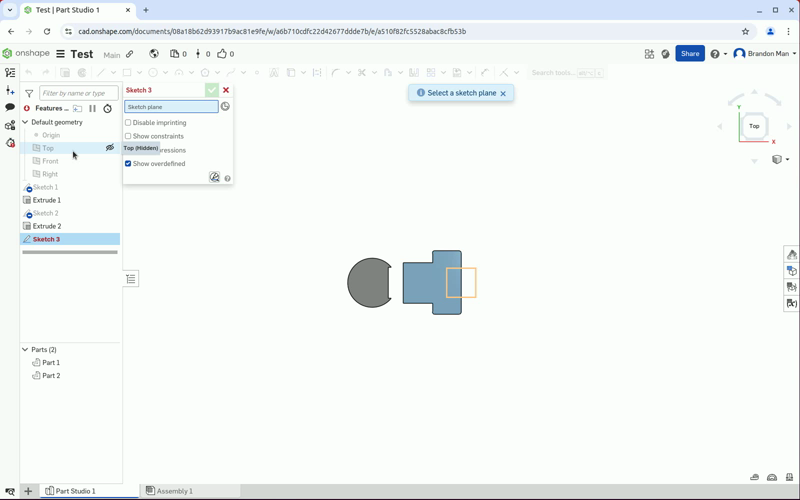
click(73, 150)
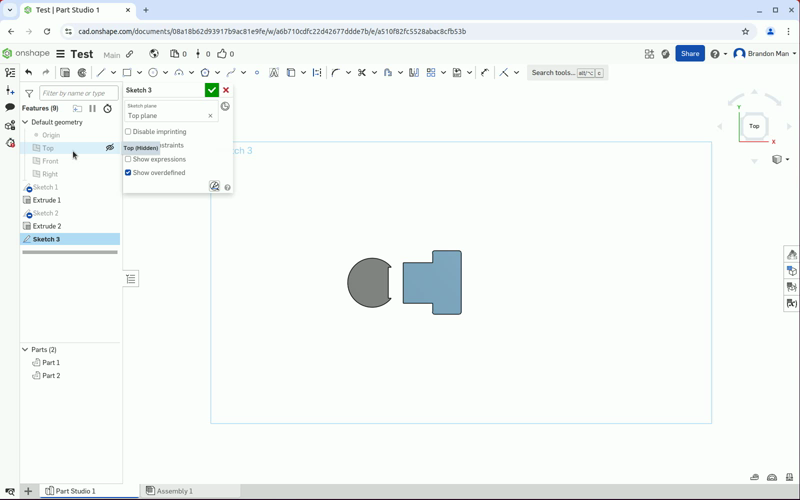
mouse_move(73, 352)
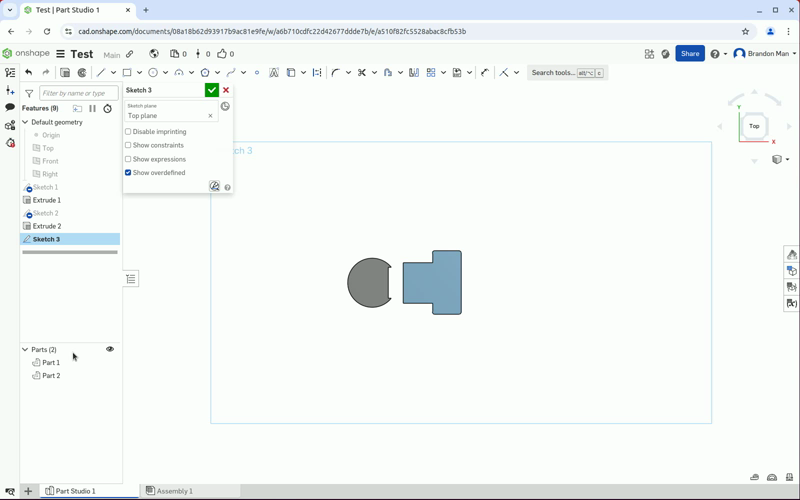
key(y)
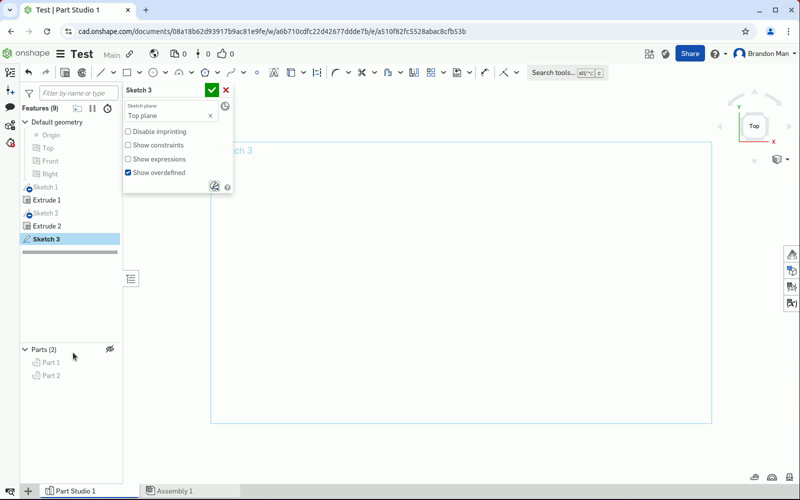
key(l)
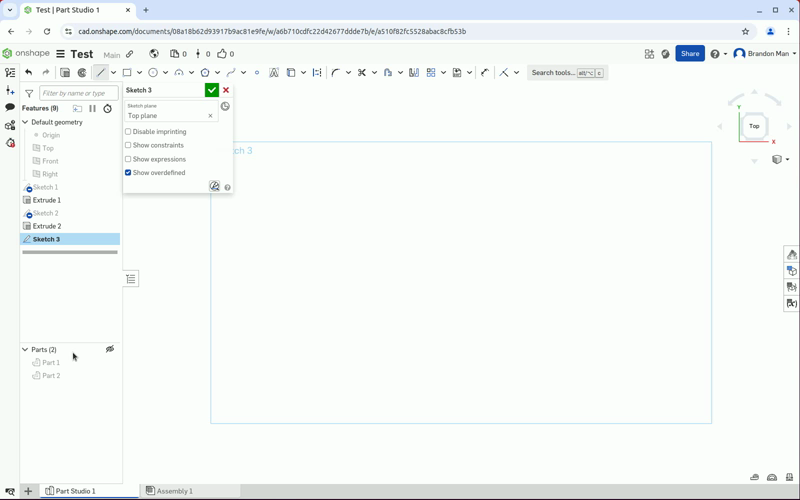
key_down(shift)
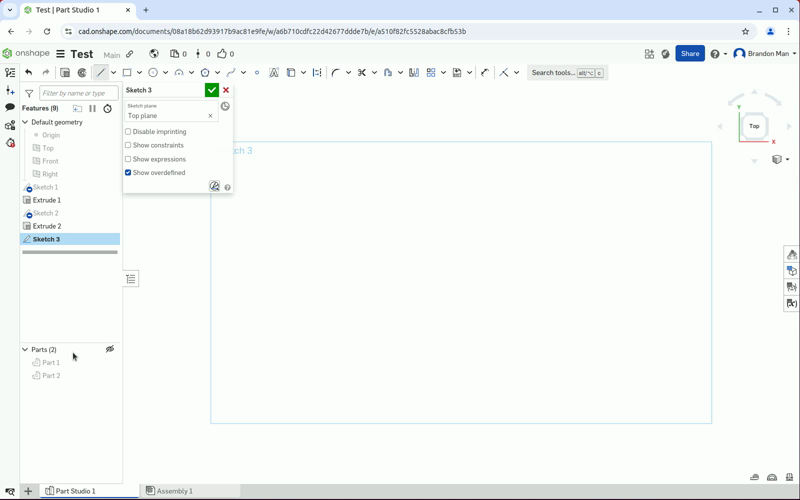
mouse_move(388, 298)
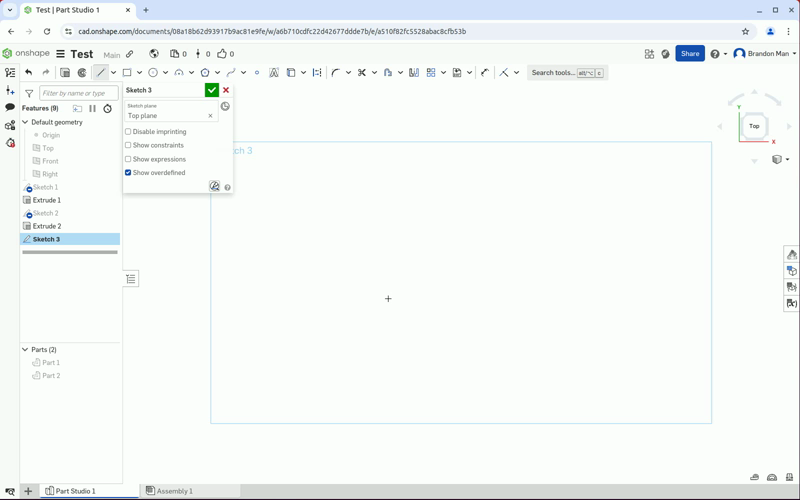
click(388, 298)
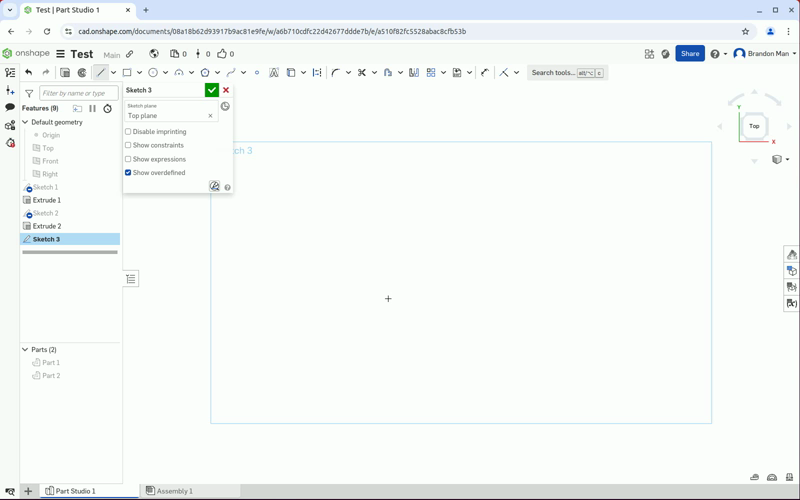
key_up(shift)
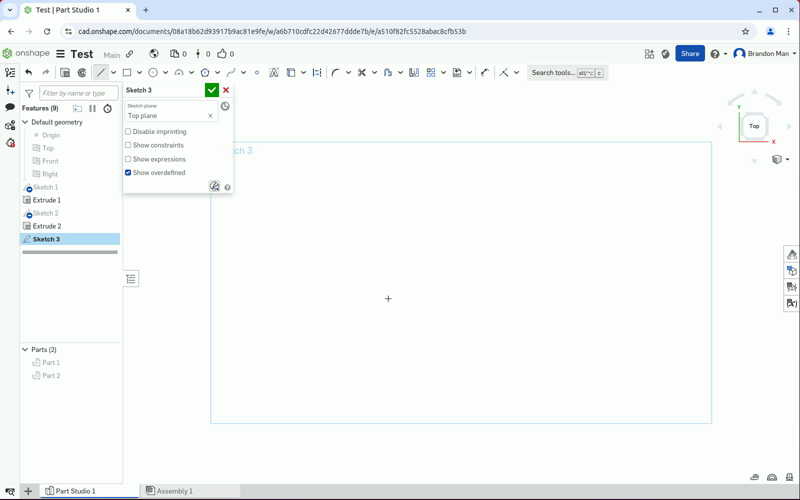
key_down(shift)
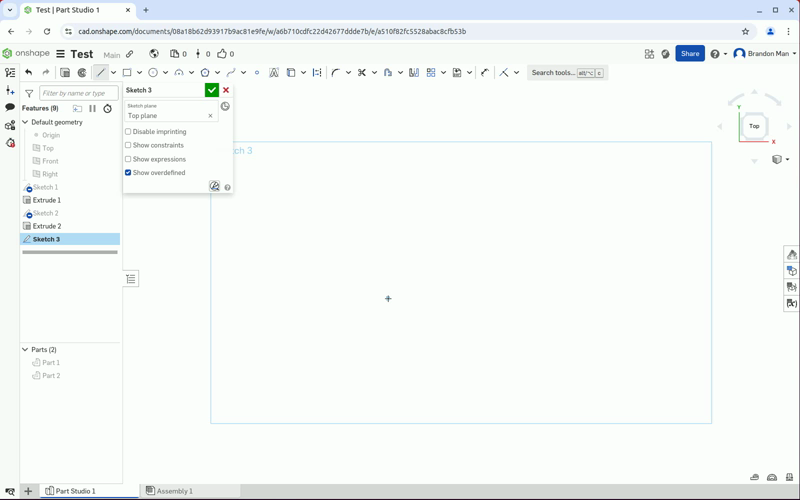
mouse_move(418, 298)
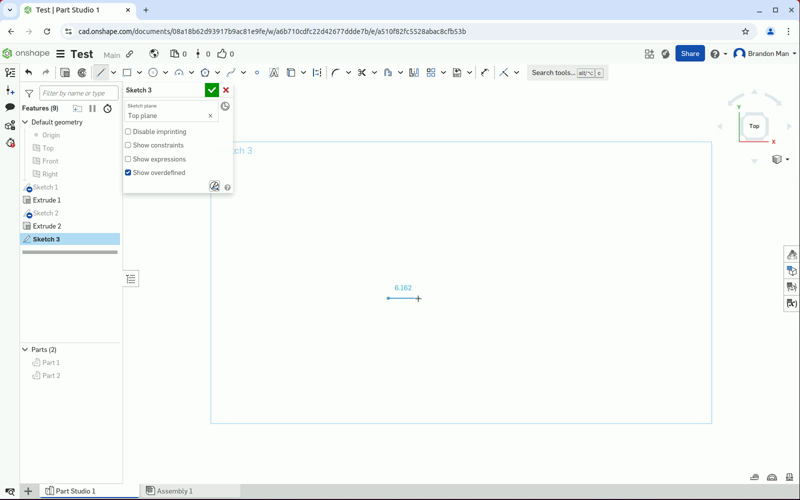
mouse_move(391, 298)
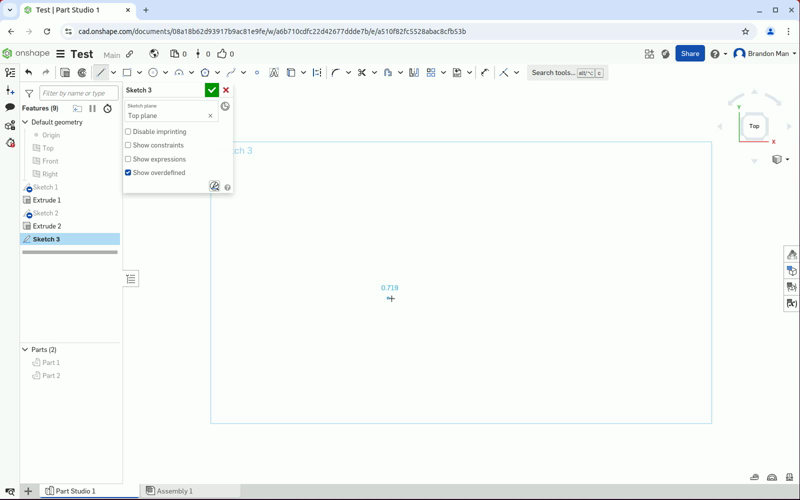
scroll(6)
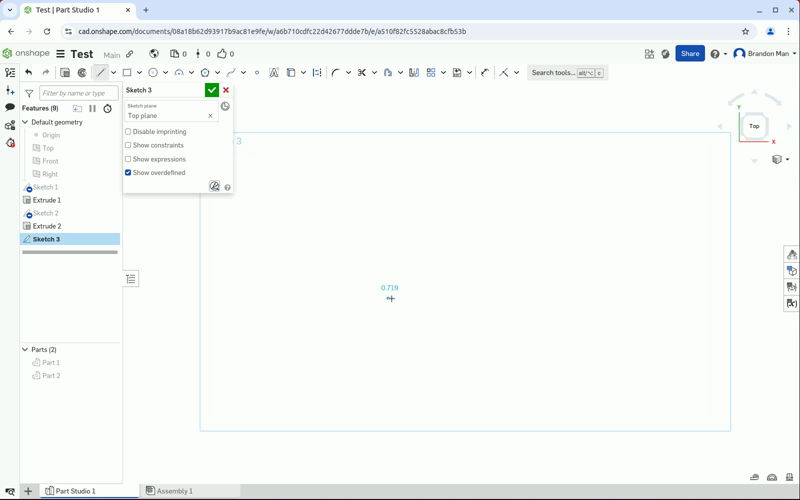
scroll(6)
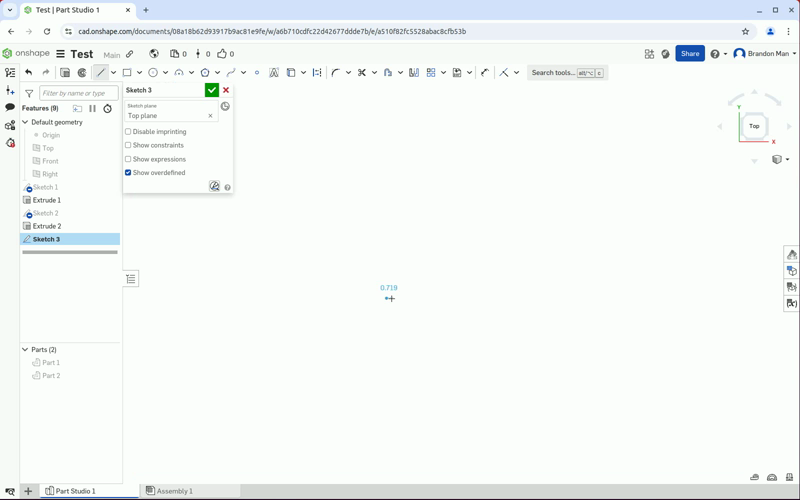
scroll(6)
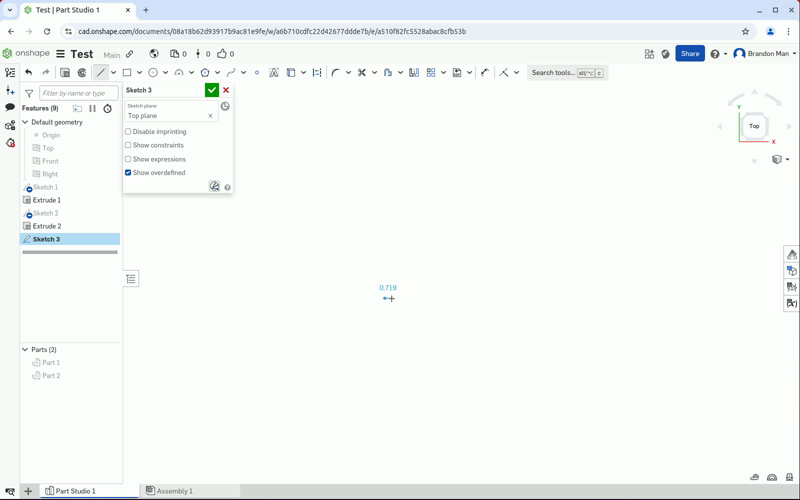
scroll(6)
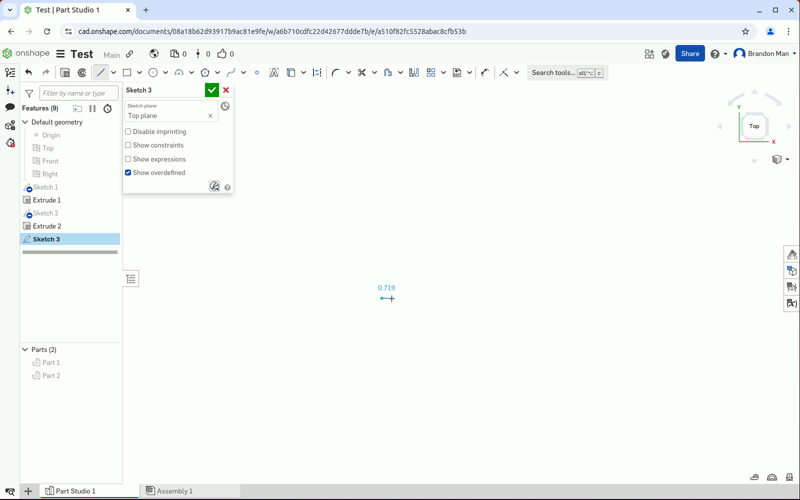
scroll(6)
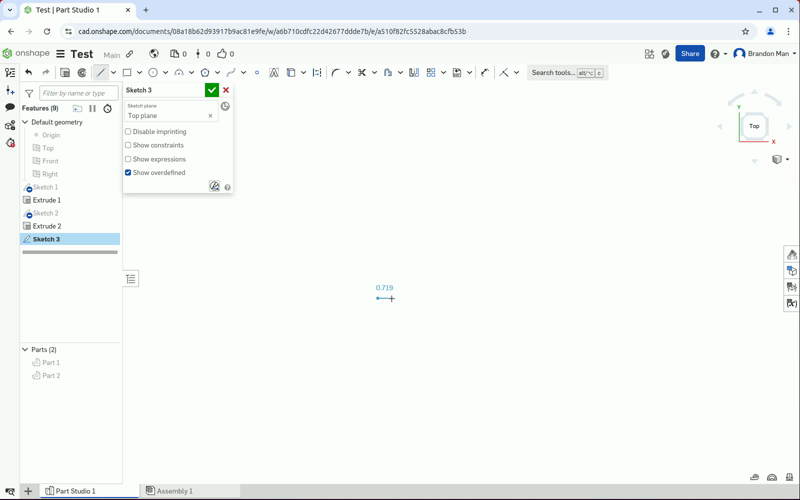
scroll(6)
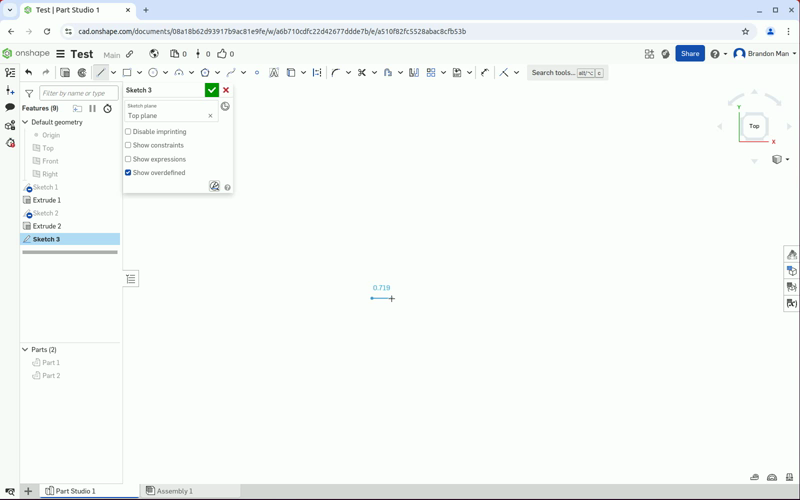
scroll(6)
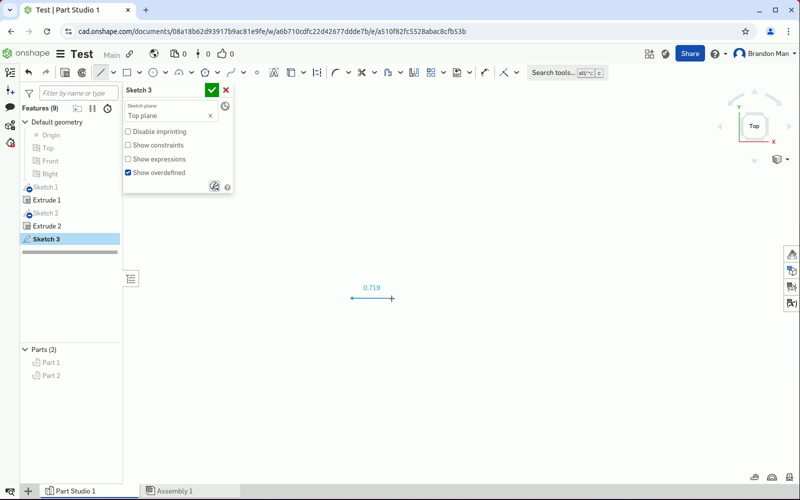
click(391, 298)
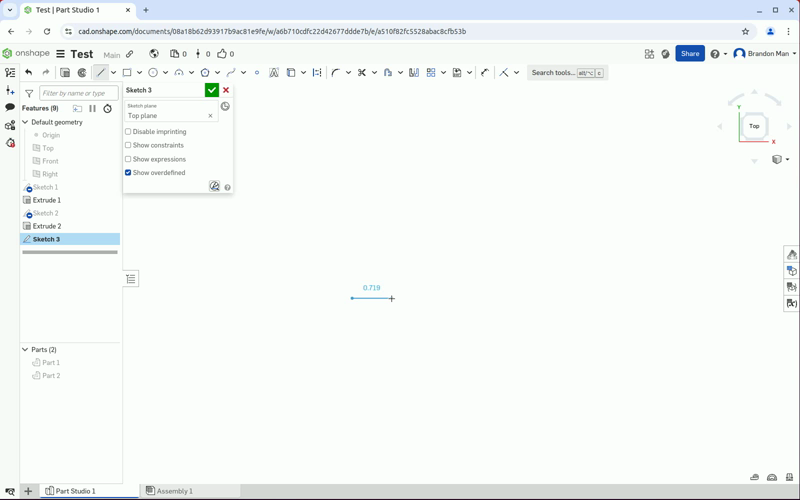
scroll(-6)
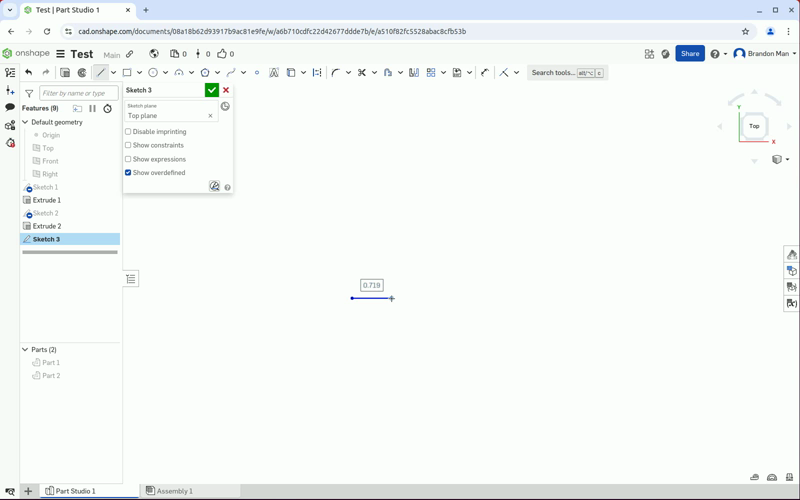
scroll(-6)
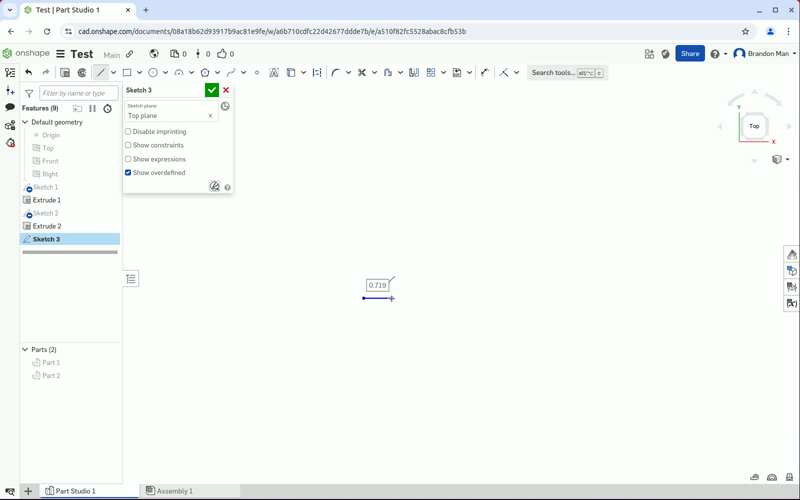
scroll(-6)
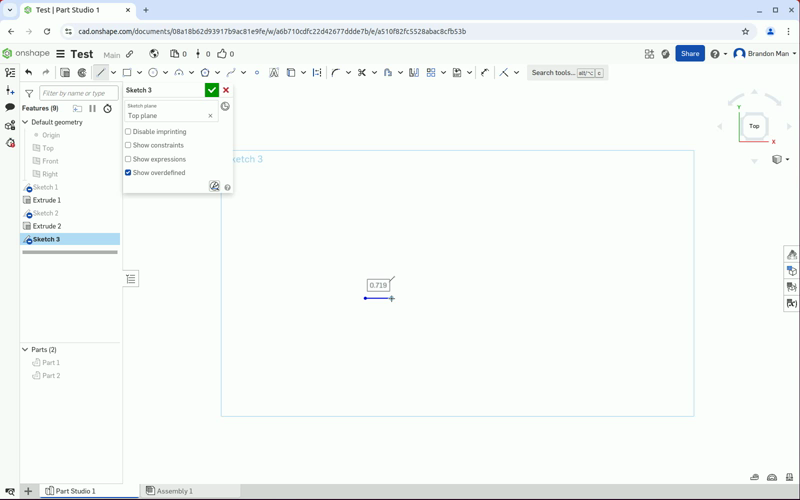
scroll(-6)
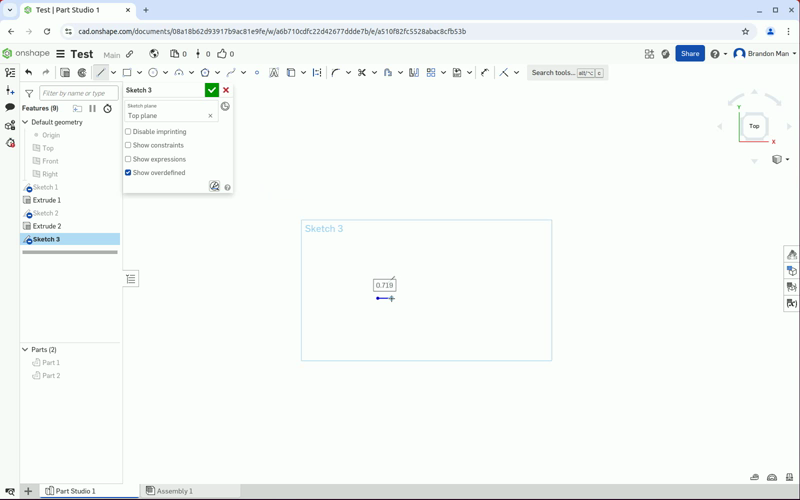
scroll(-6)
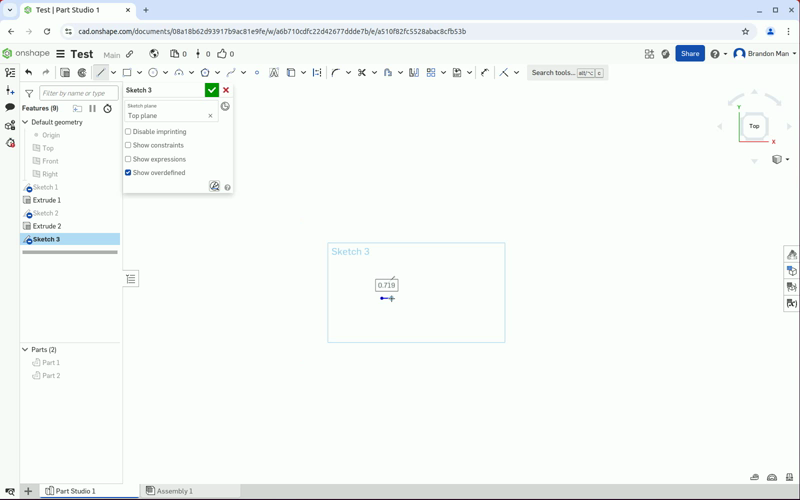
scroll(-6)
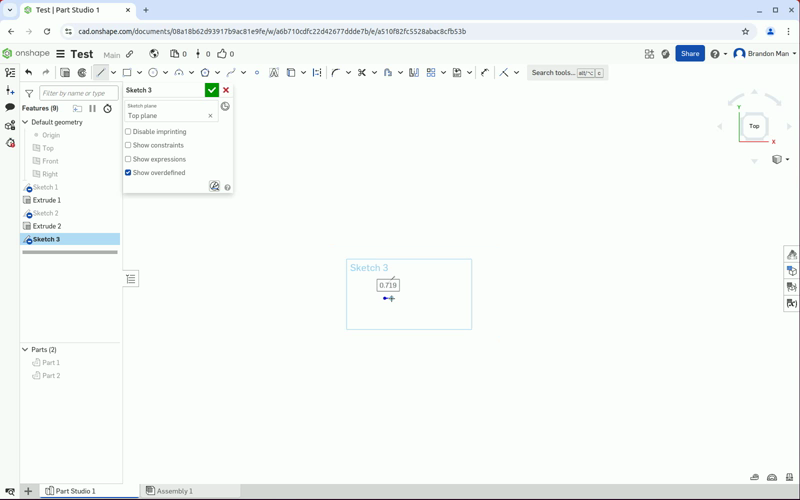
scroll(-6)
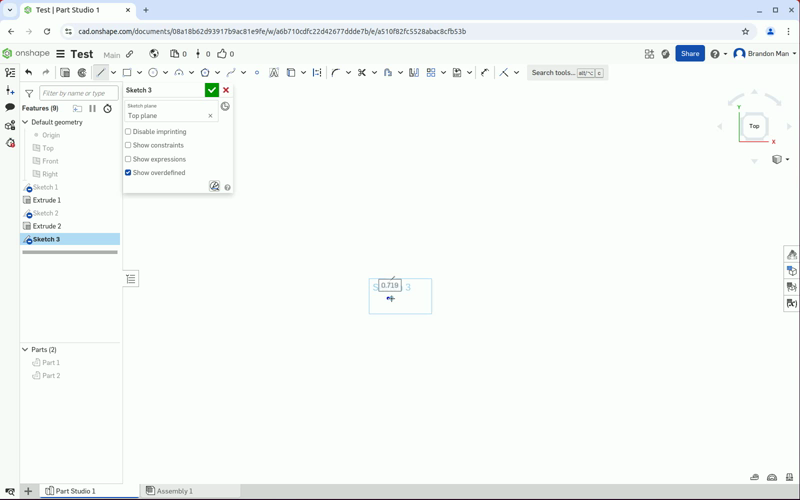
key_up(shift)
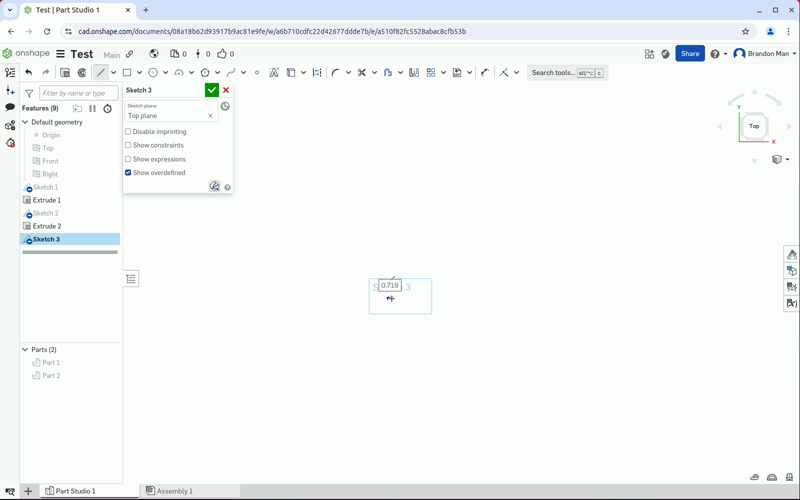
key(esc)
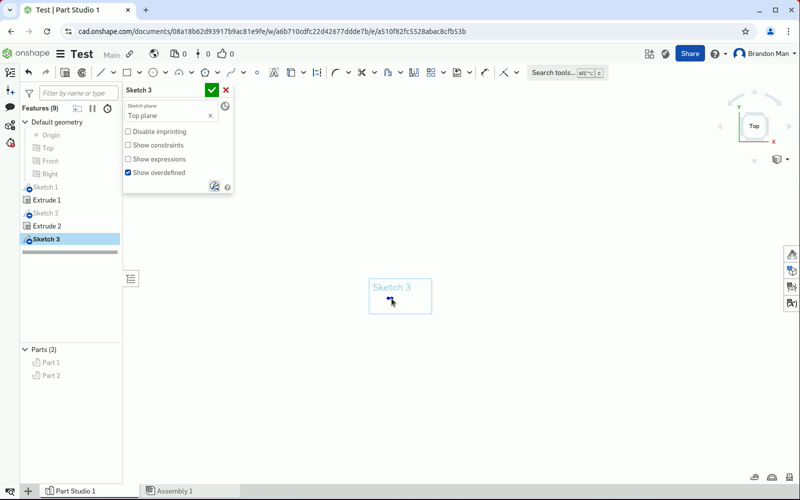
key(a)
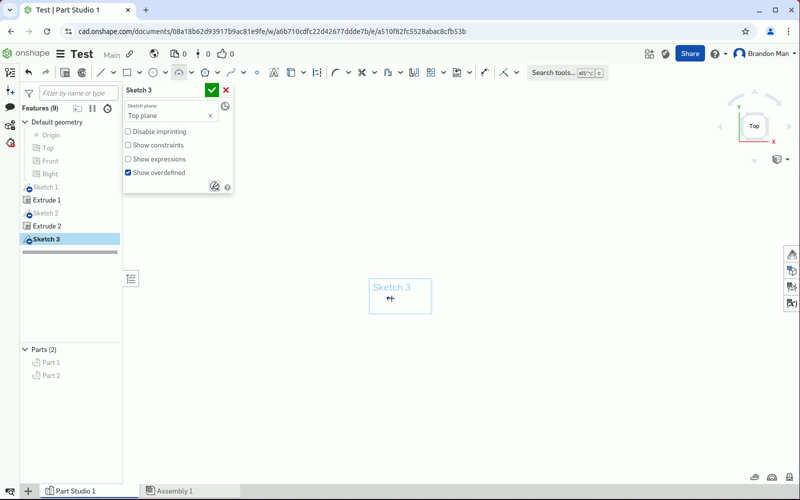
mouse_move(391, 298)
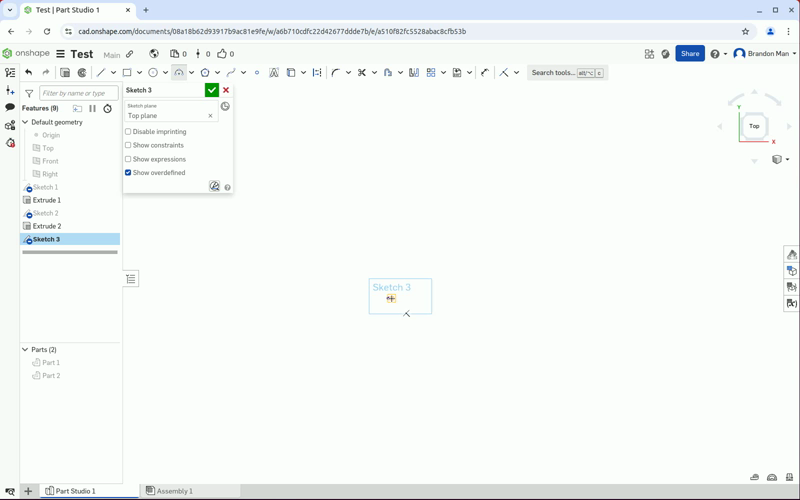
scroll(6)
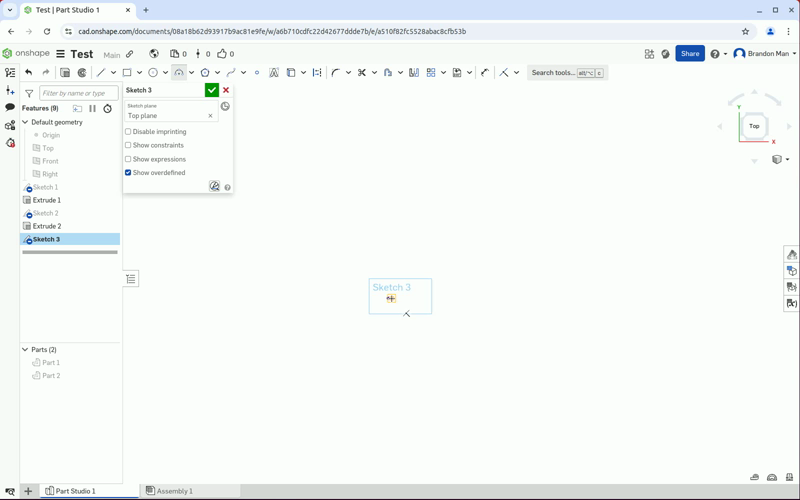
scroll(6)
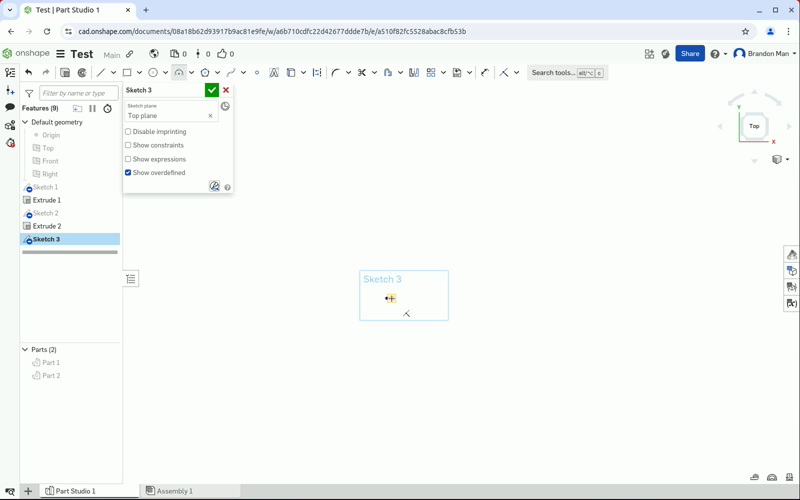
scroll(6)
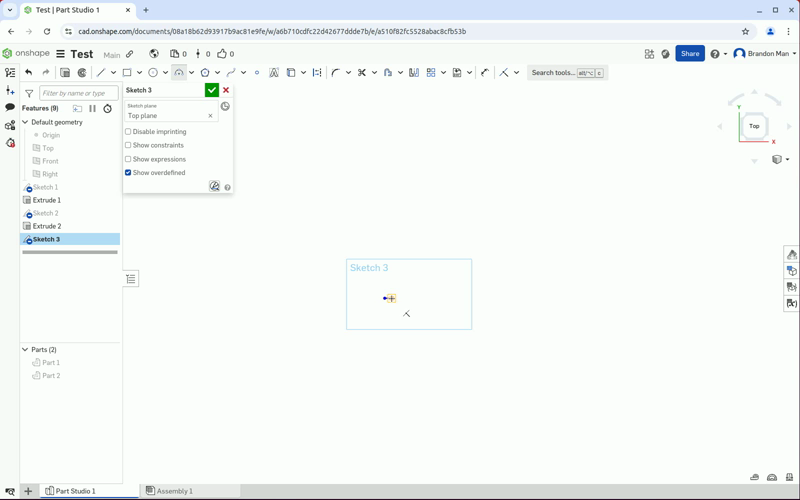
scroll(6)
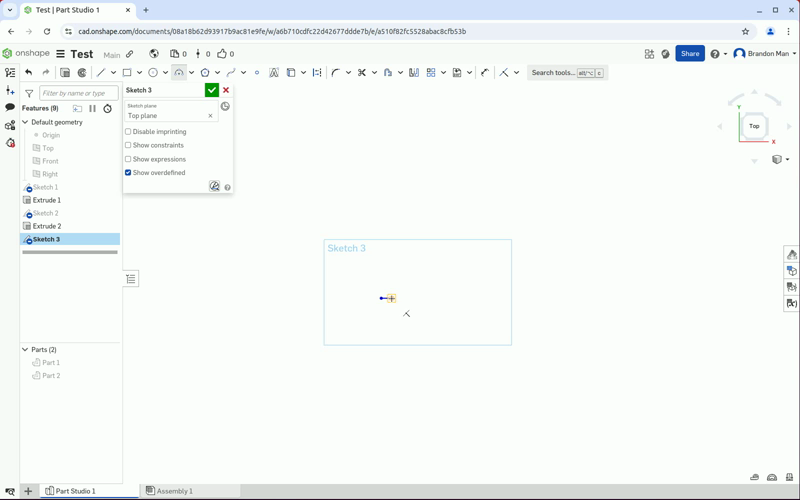
scroll(6)
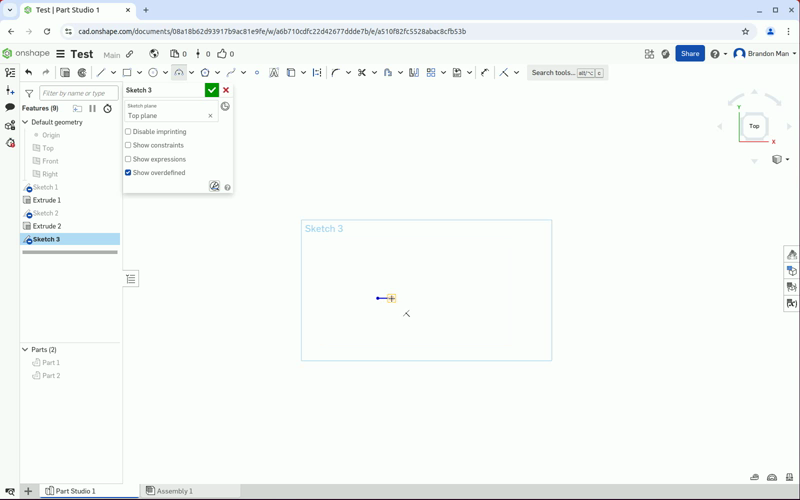
scroll(6)
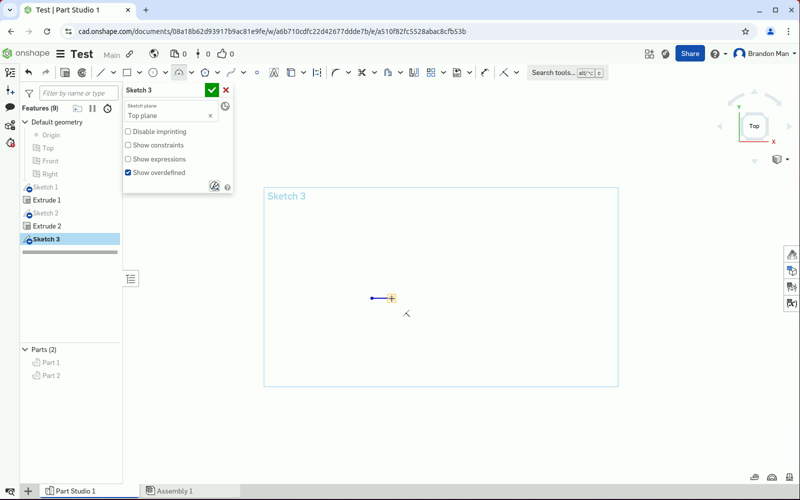
scroll(6)
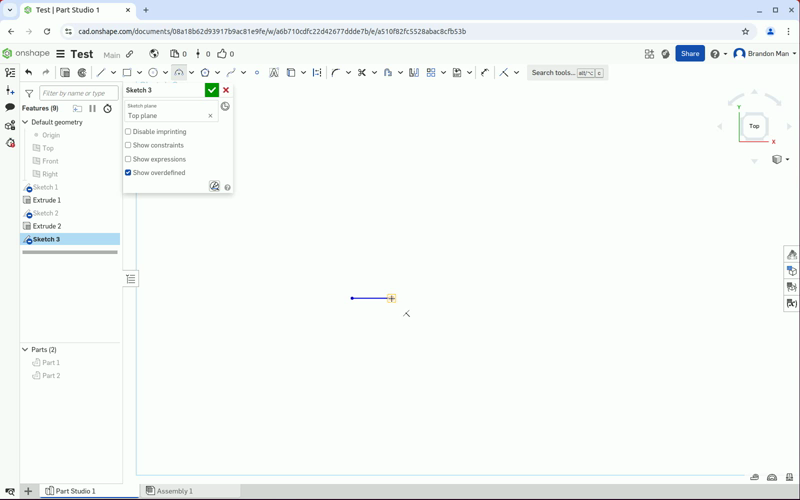
click(391, 298)
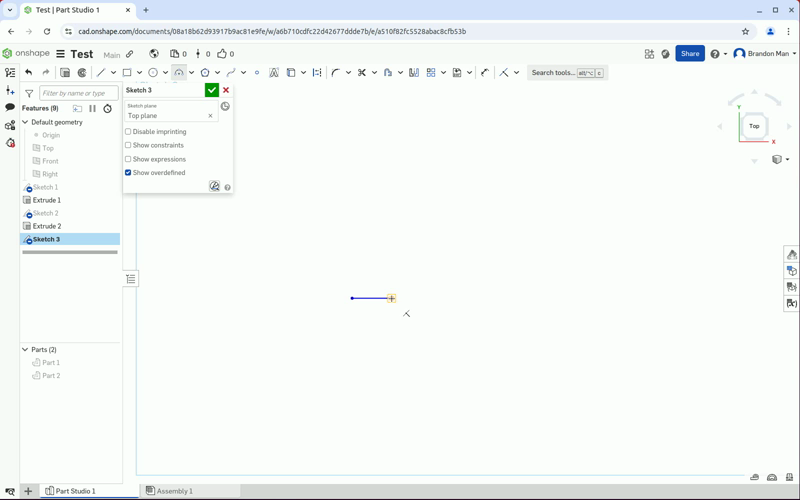
scroll(-6)
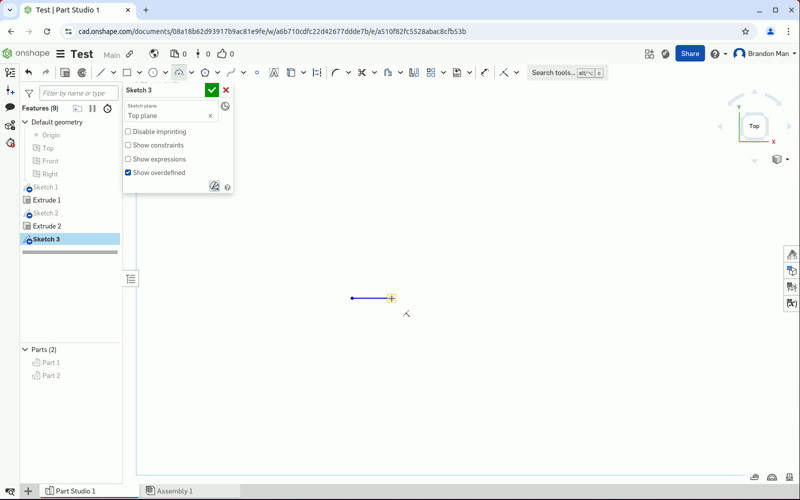
scroll(-6)
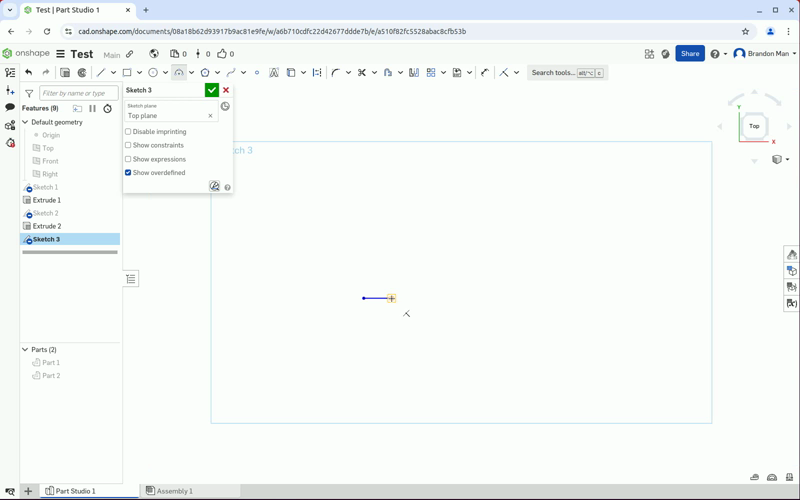
scroll(-6)
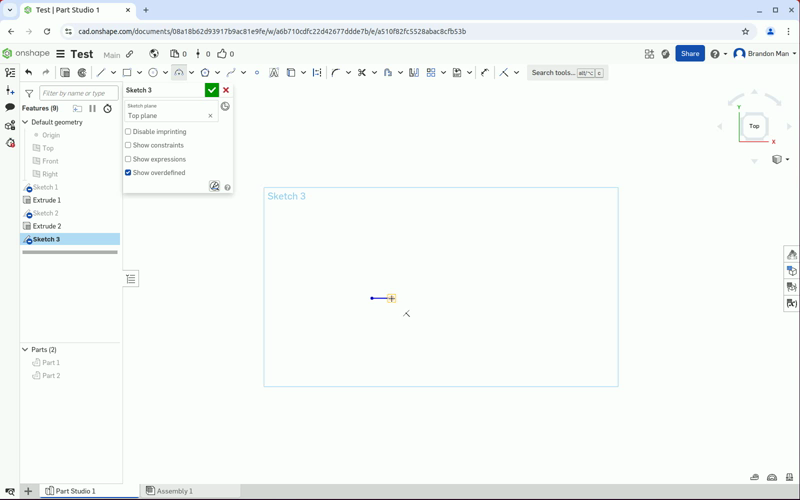
scroll(-6)
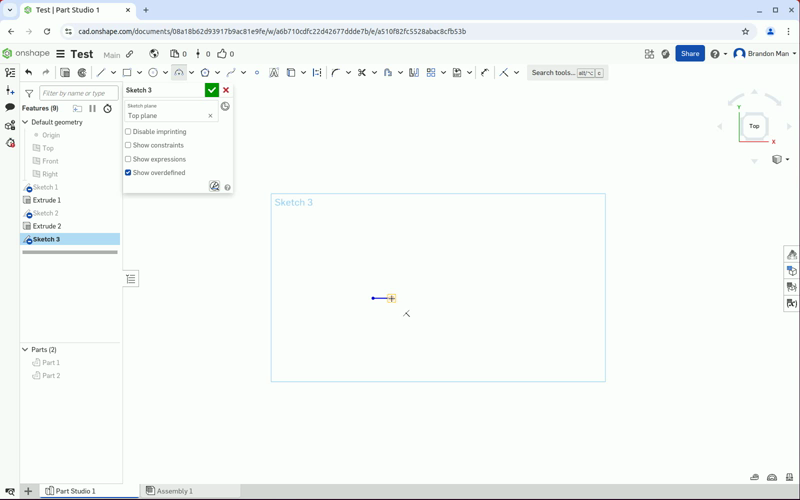
scroll(-6)
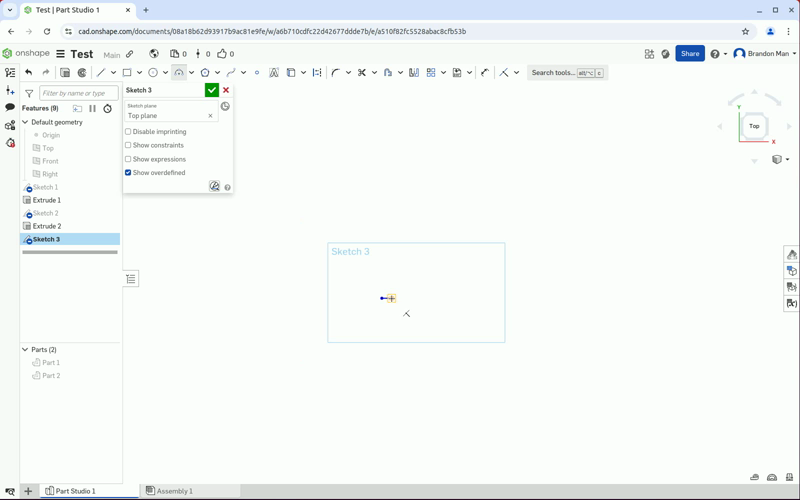
scroll(-6)
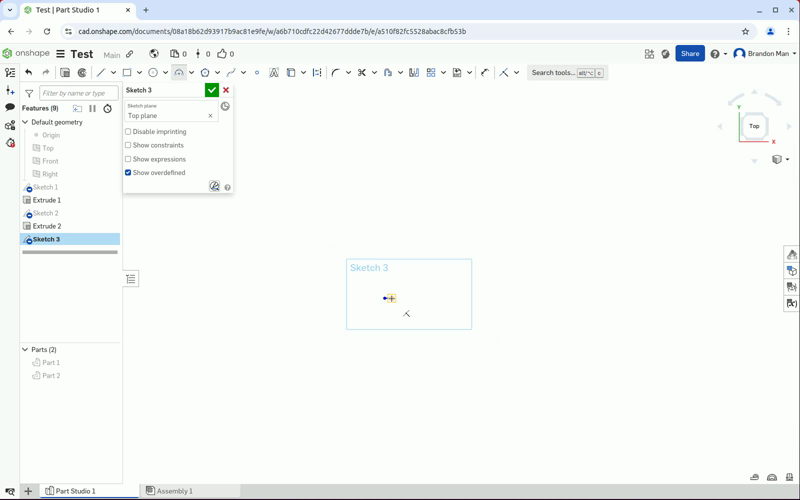
scroll(-6)
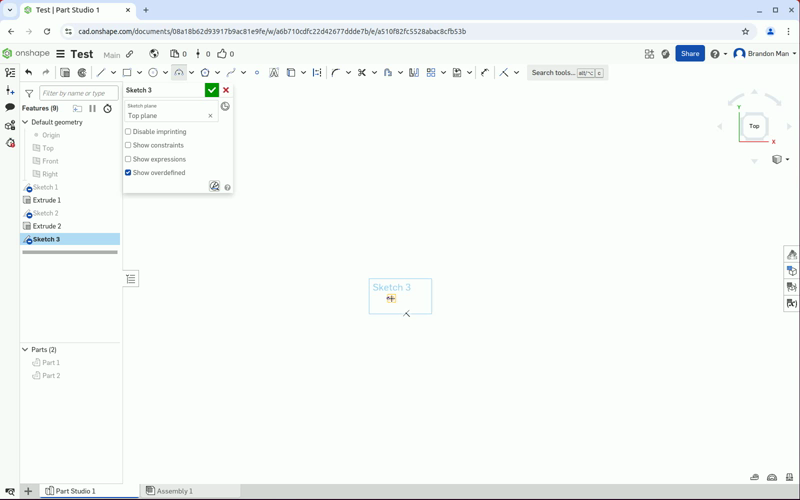
key_down(shift)
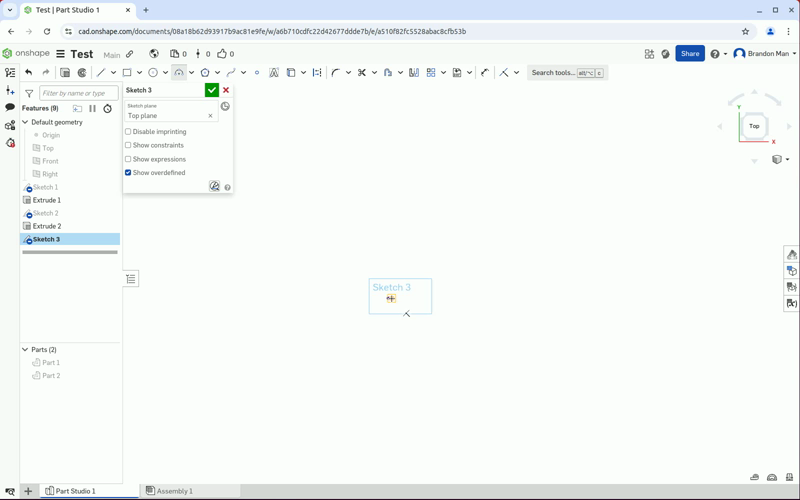
mouse_move(391, 267)
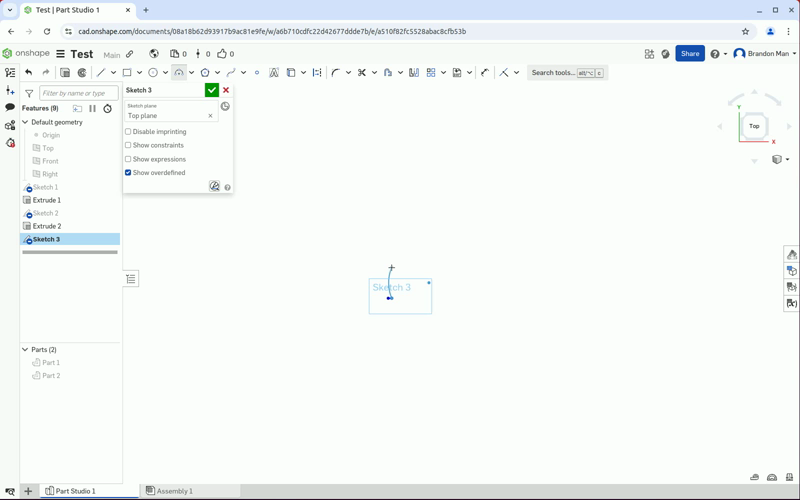
click(391, 267)
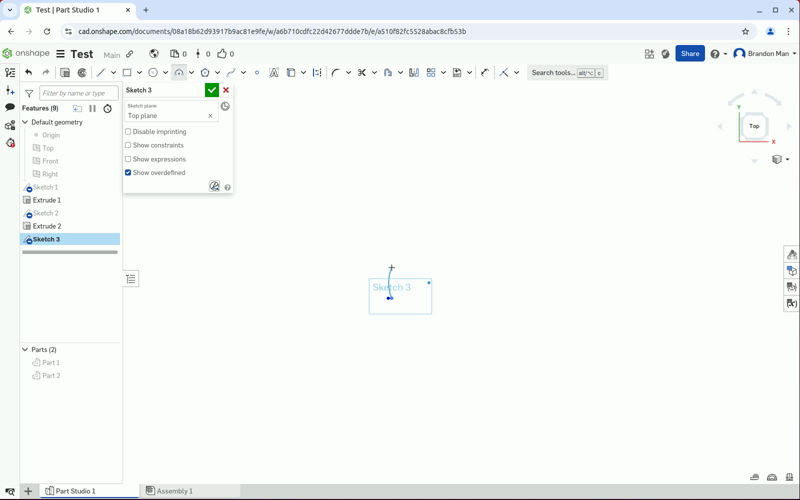
mouse_move(397, 282)
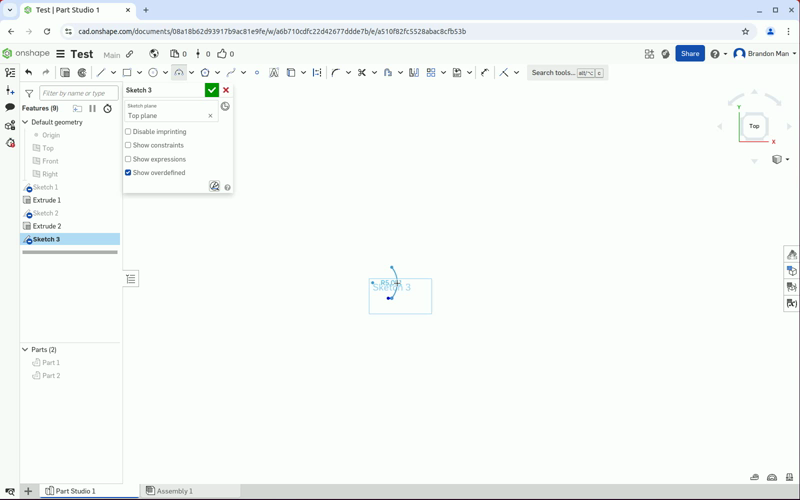
click(397, 282)
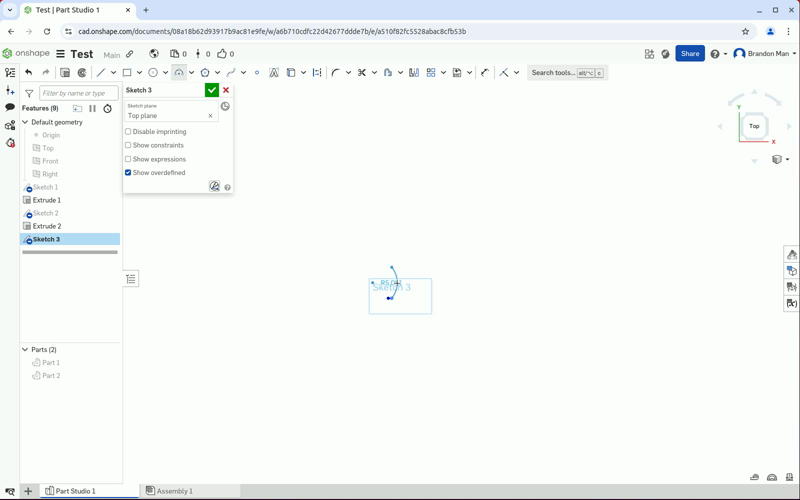
key_up(shift)
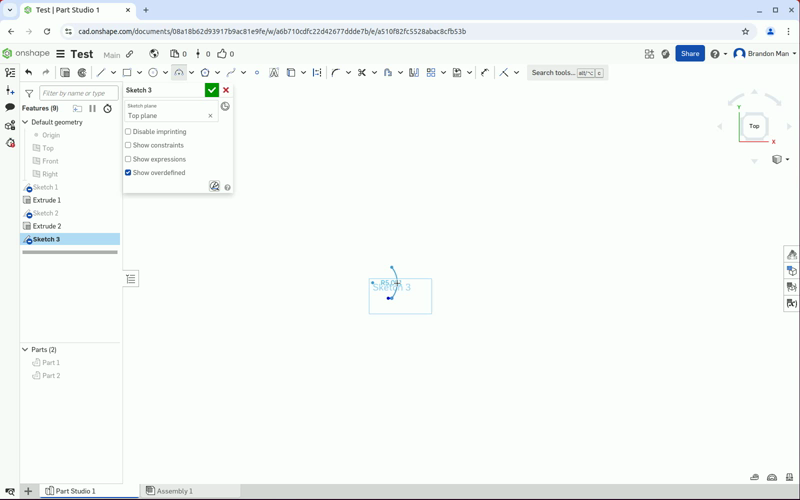
key(esc)
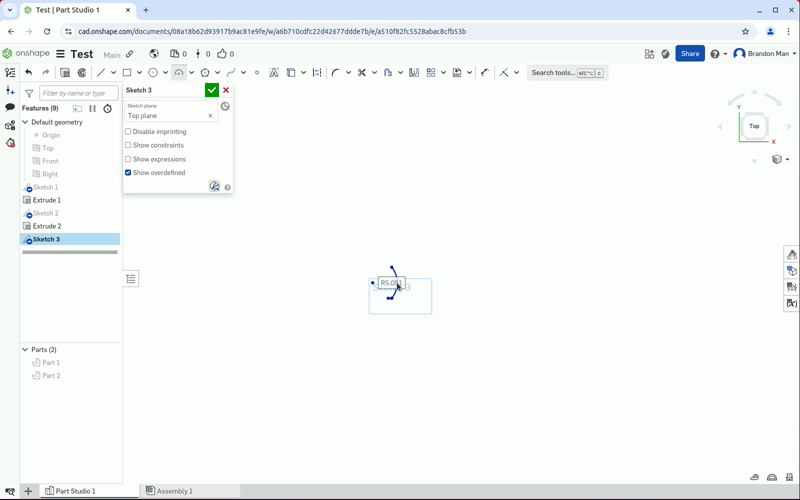
key(l)
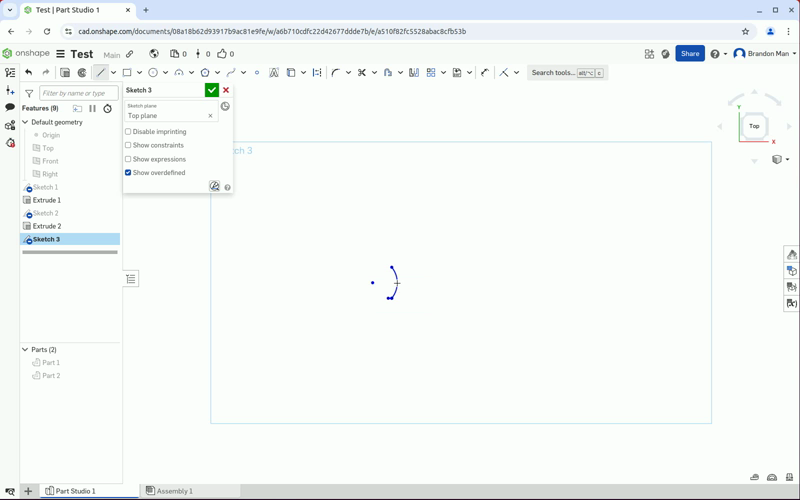
mouse_move(391, 267)
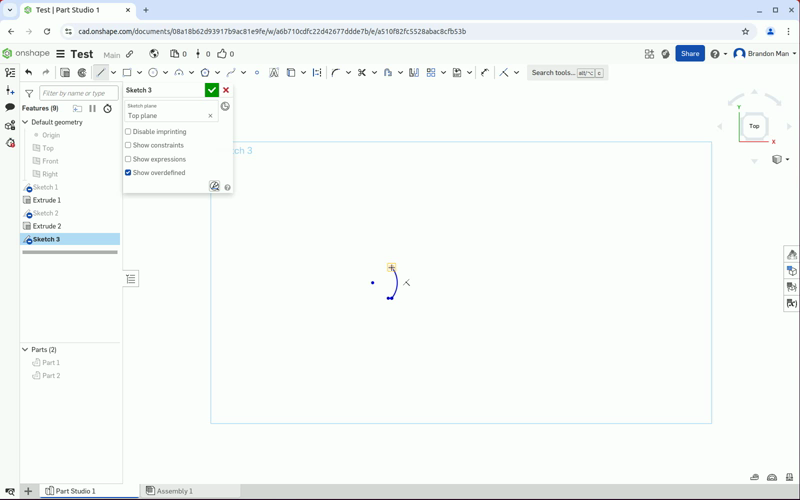
click(391, 267)
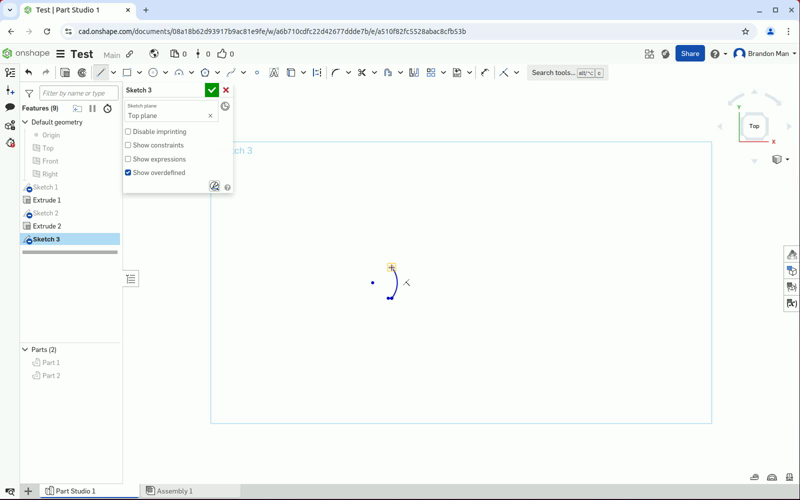
key_down(shift)
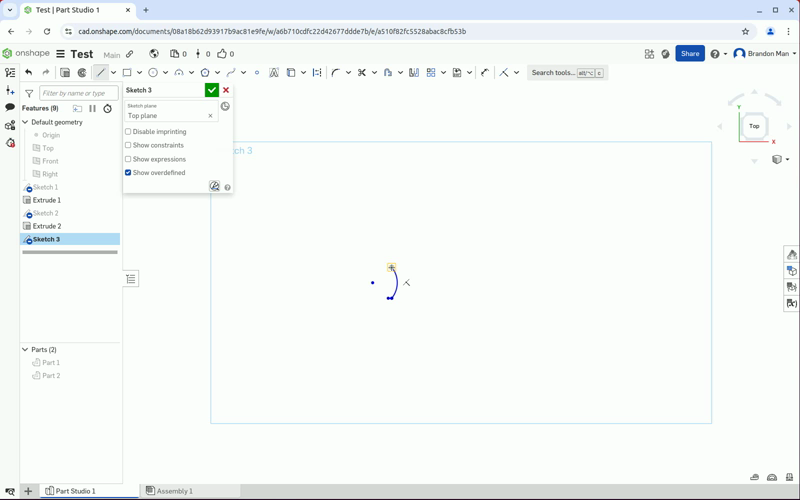
mouse_move(421, 267)
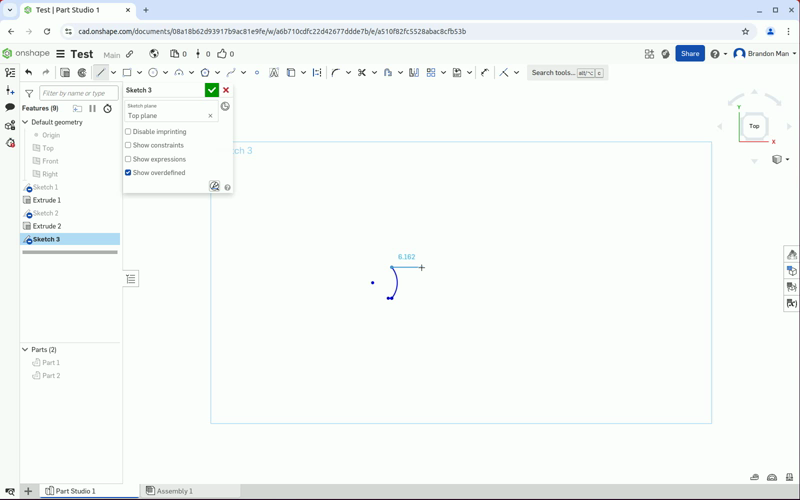
mouse_move(388, 267)
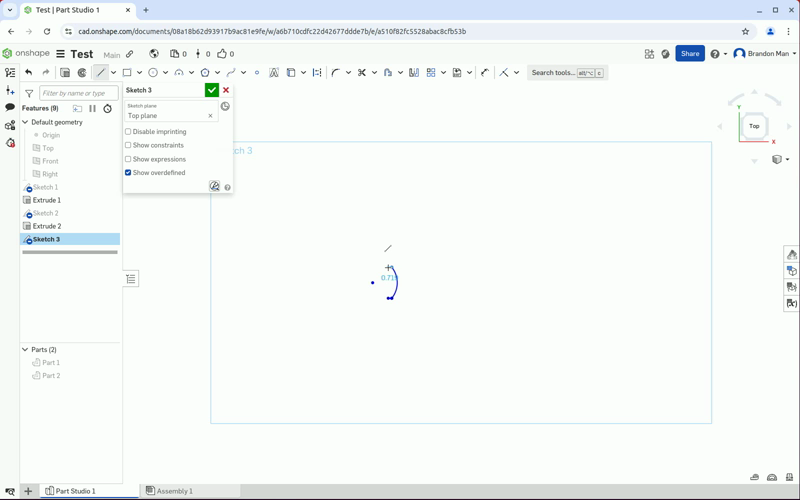
scroll(6)
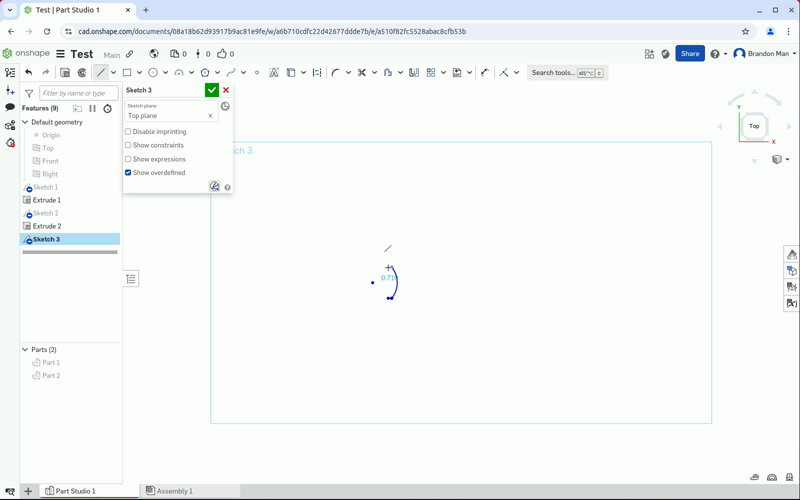
scroll(6)
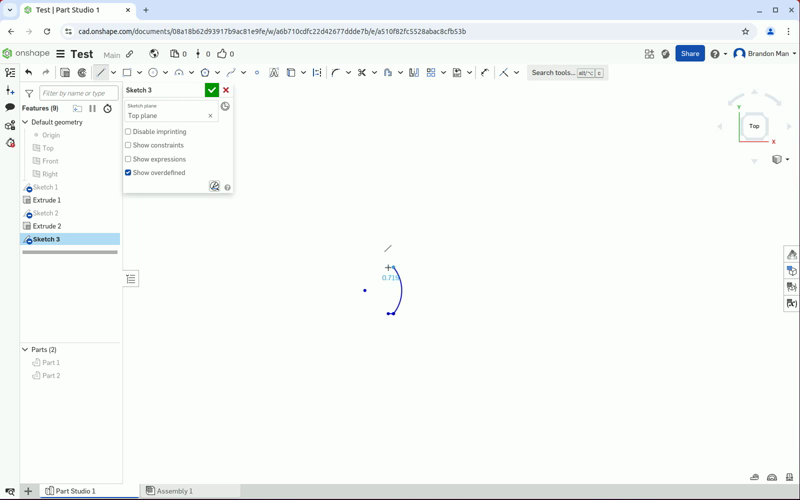
scroll(6)
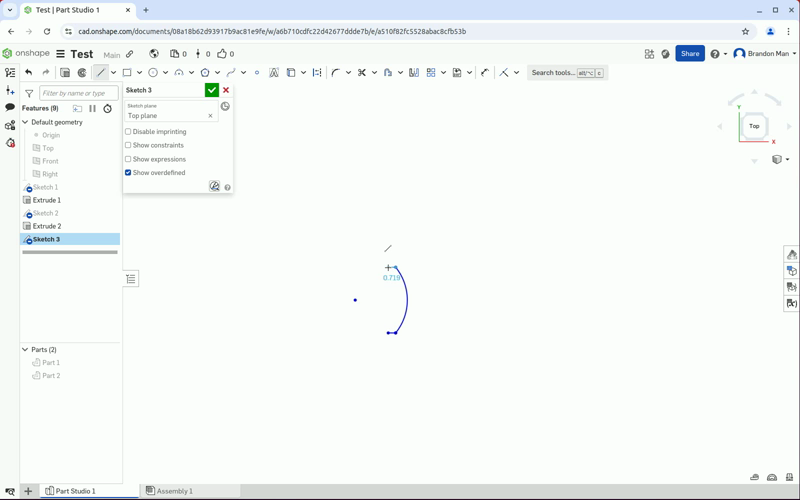
scroll(6)
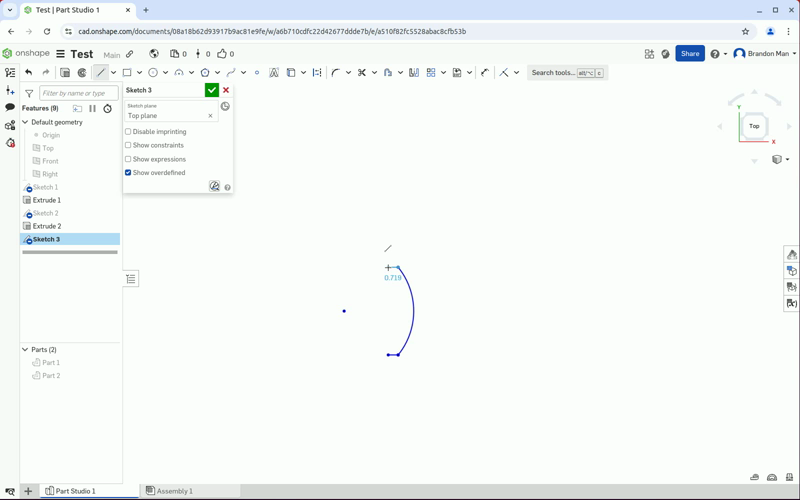
scroll(6)
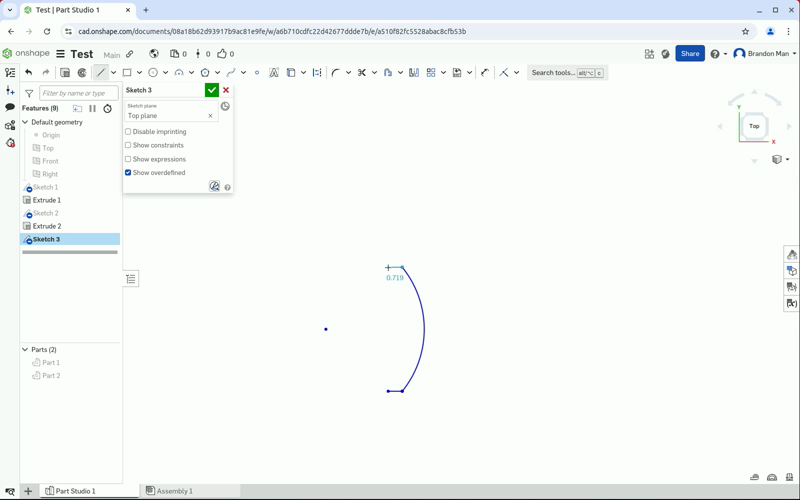
scroll(6)
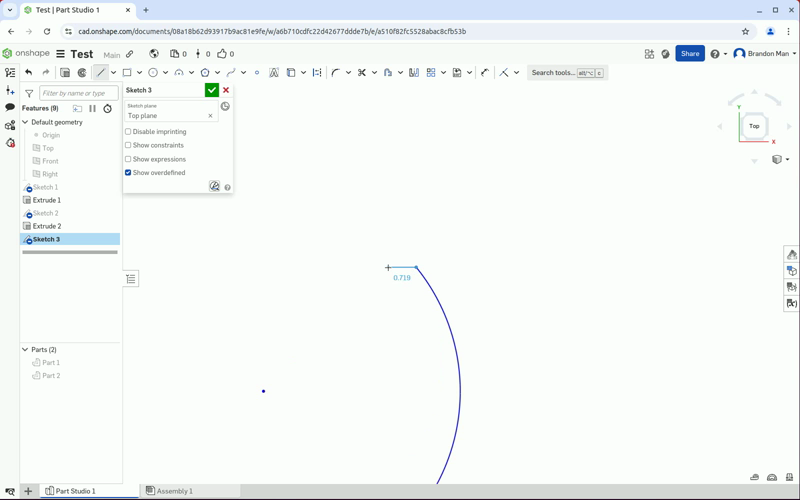
scroll(6)
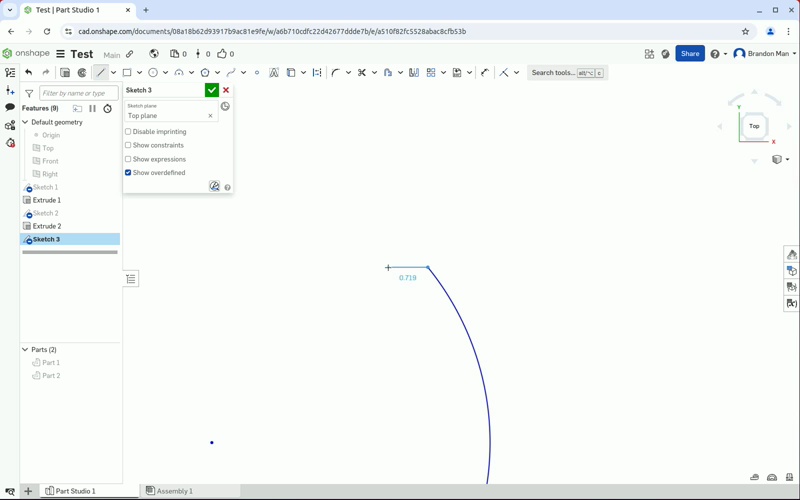
click(388, 267)
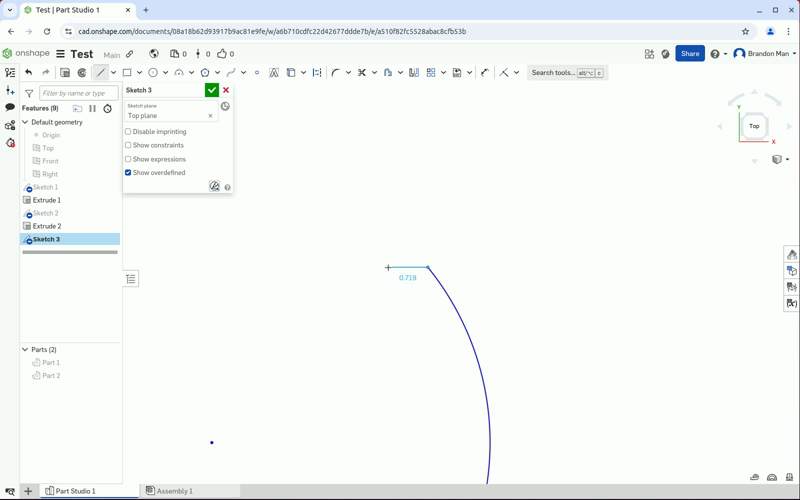
scroll(-6)
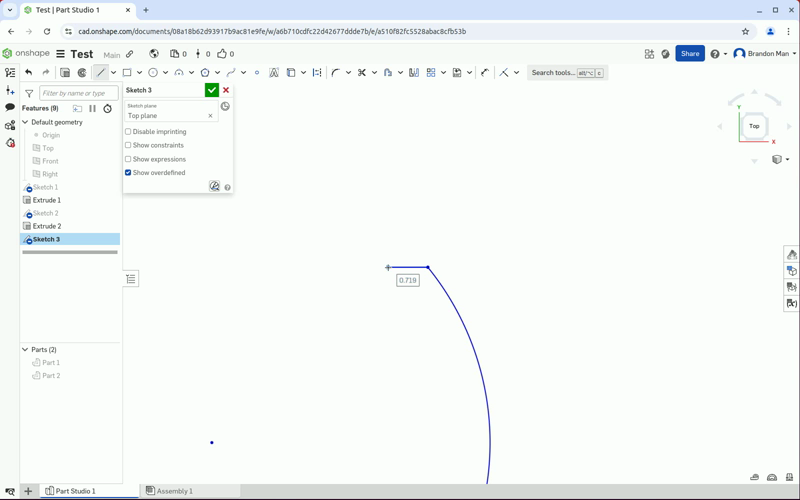
scroll(-6)
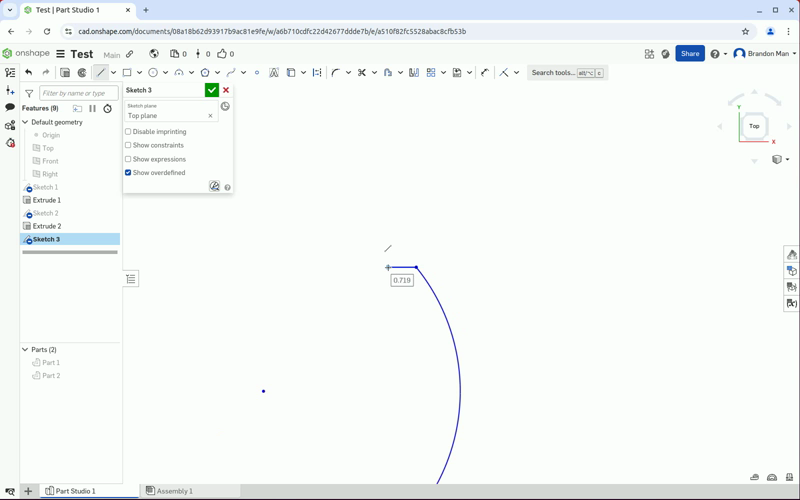
scroll(-6)
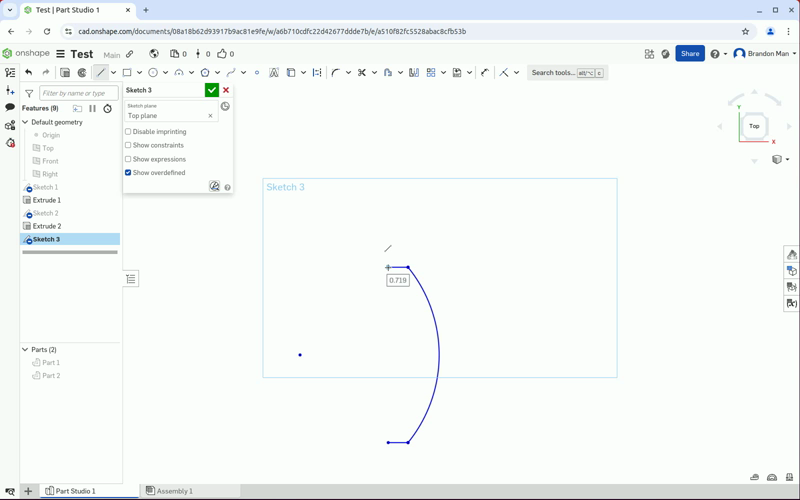
scroll(-6)
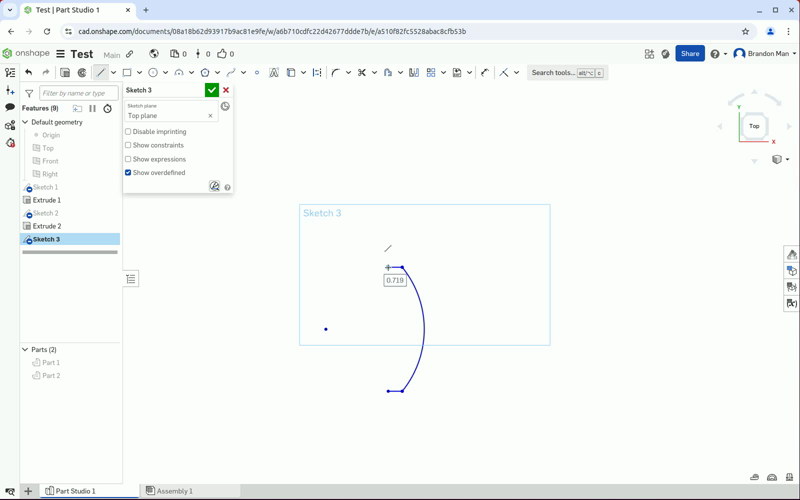
scroll(-6)
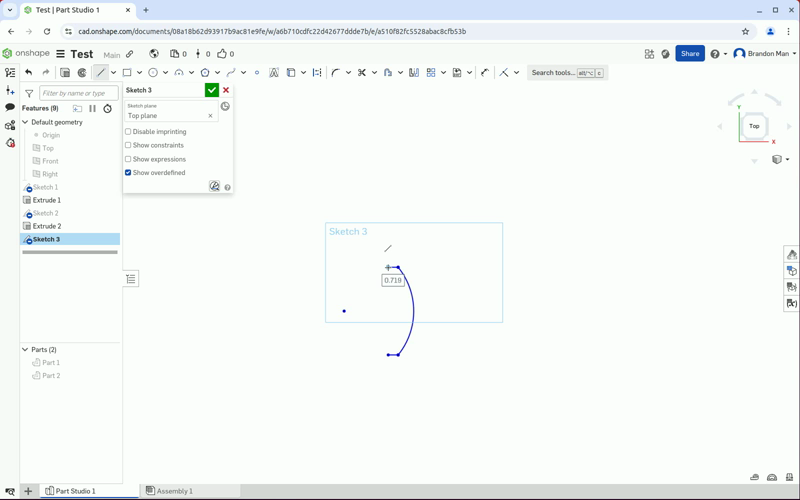
scroll(-6)
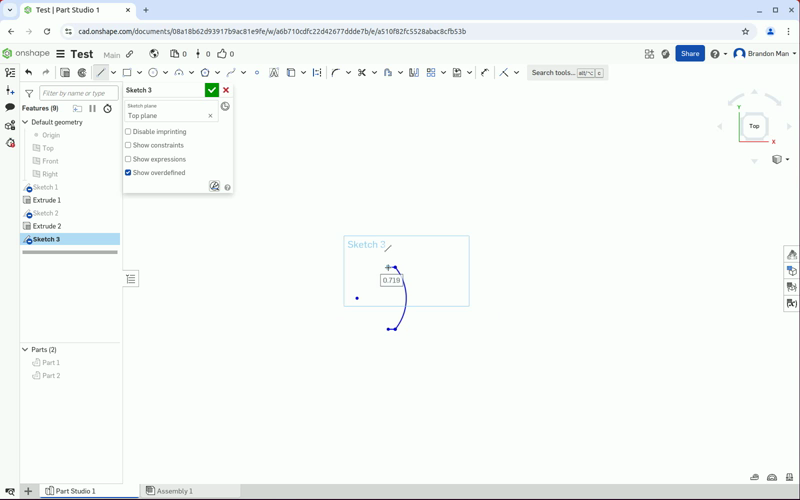
scroll(-6)
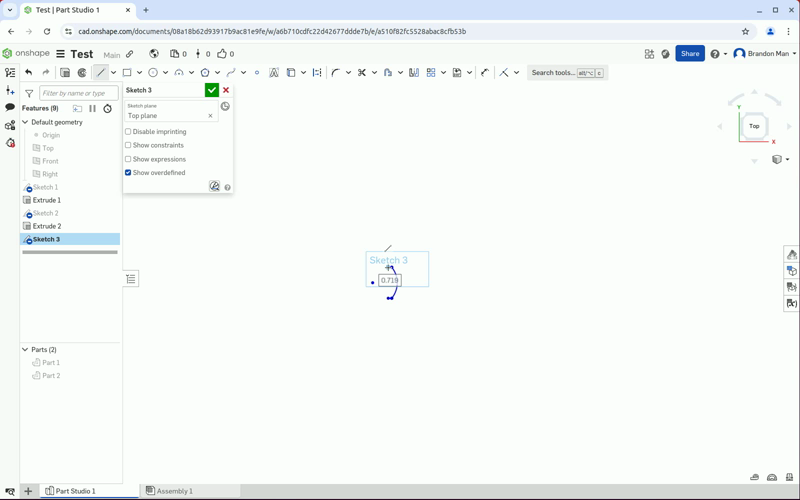
key_up(shift)
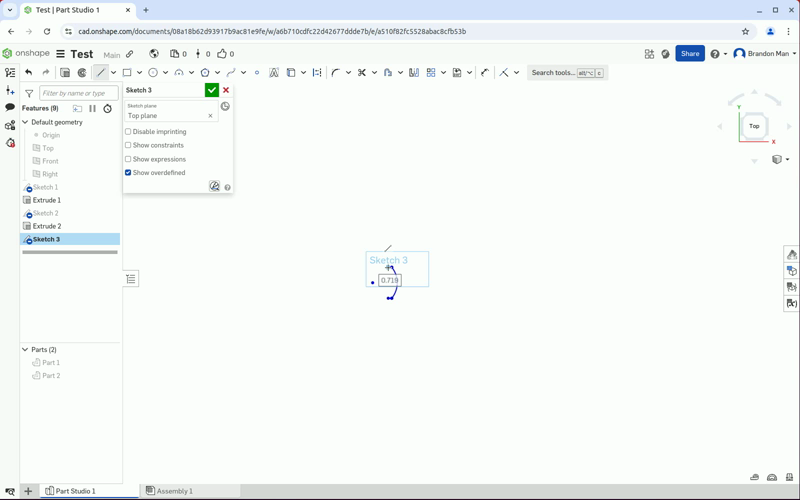
mouse_move(418, 267)
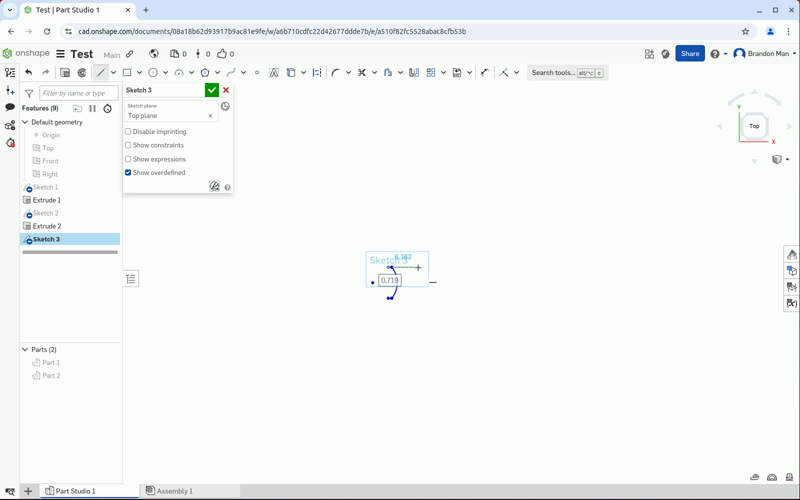
key_down(shift)
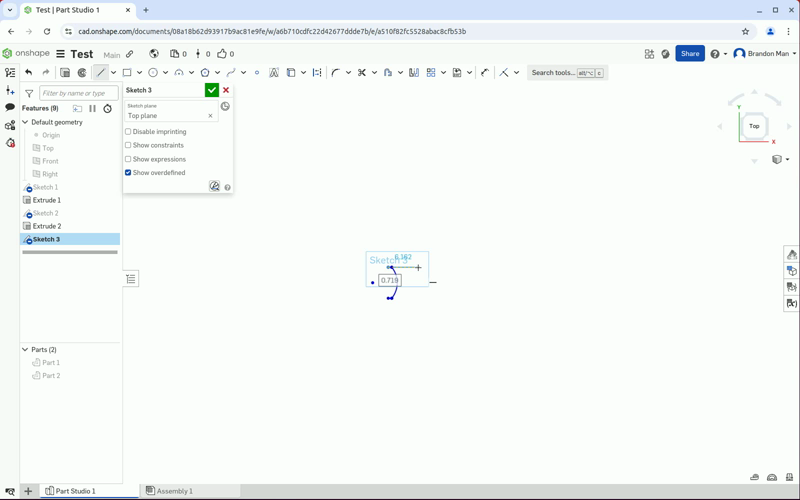
mouse_move(388, 298)
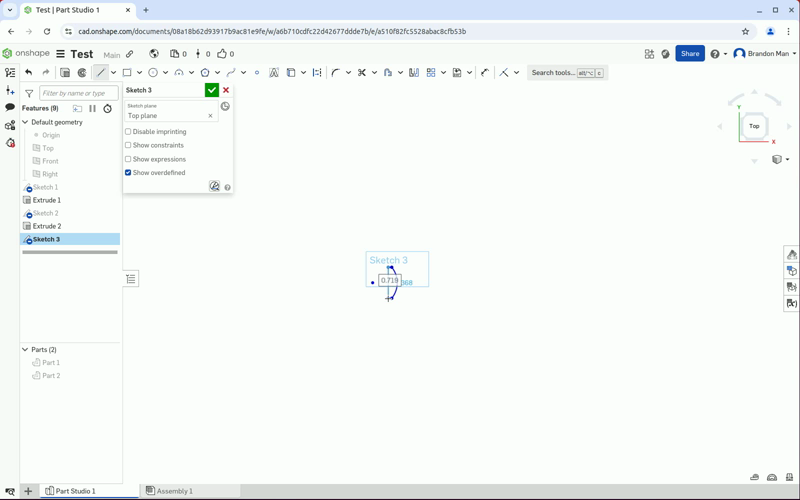
scroll(6)
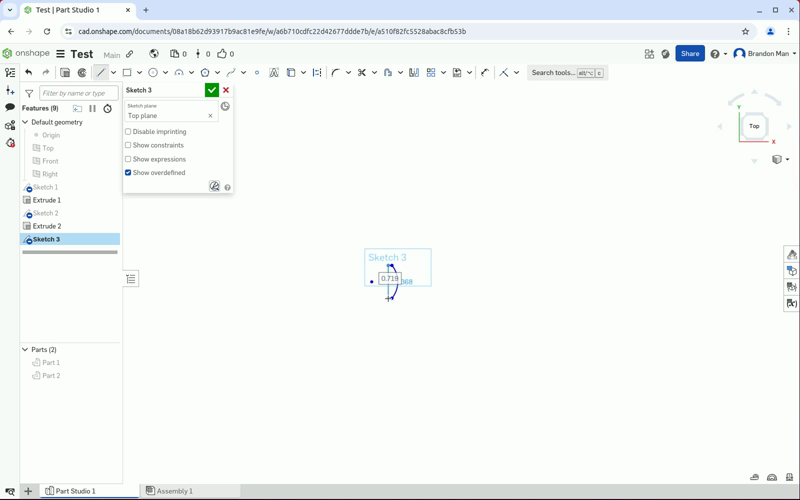
scroll(6)
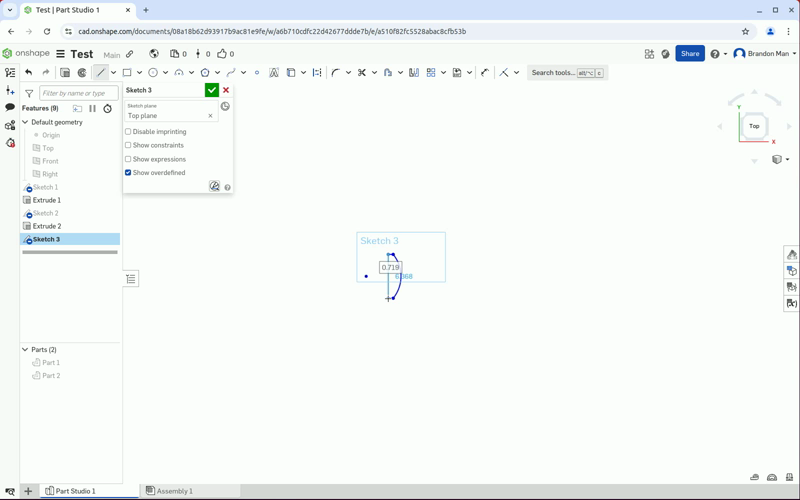
scroll(6)
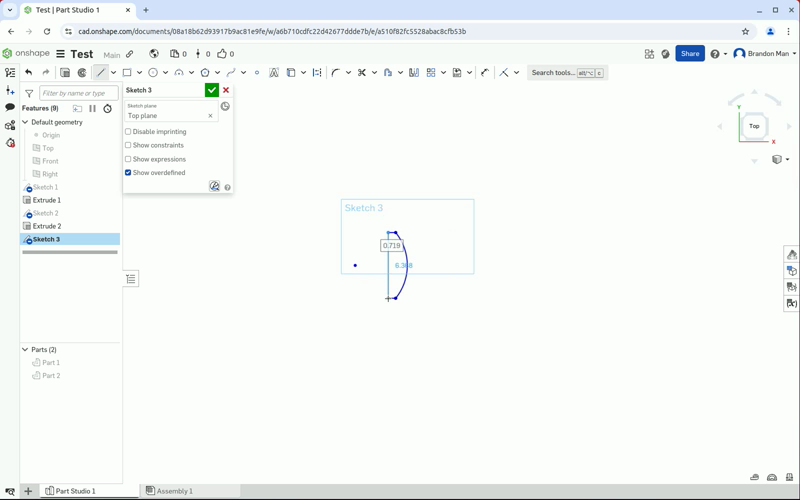
scroll(6)
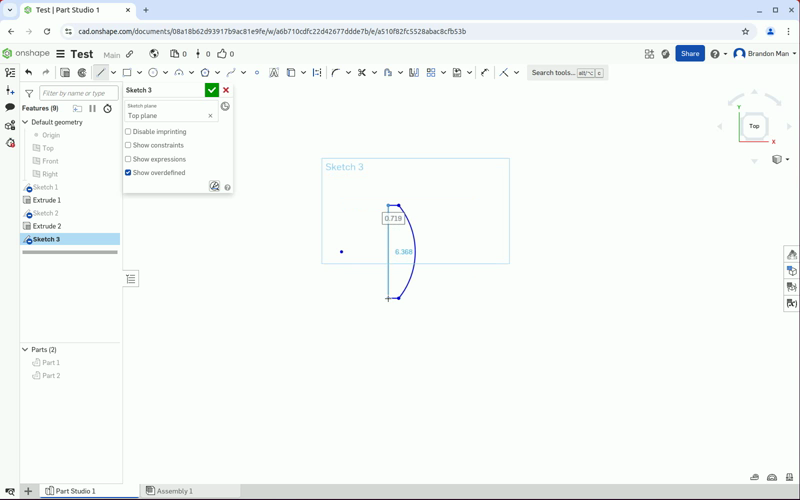
scroll(6)
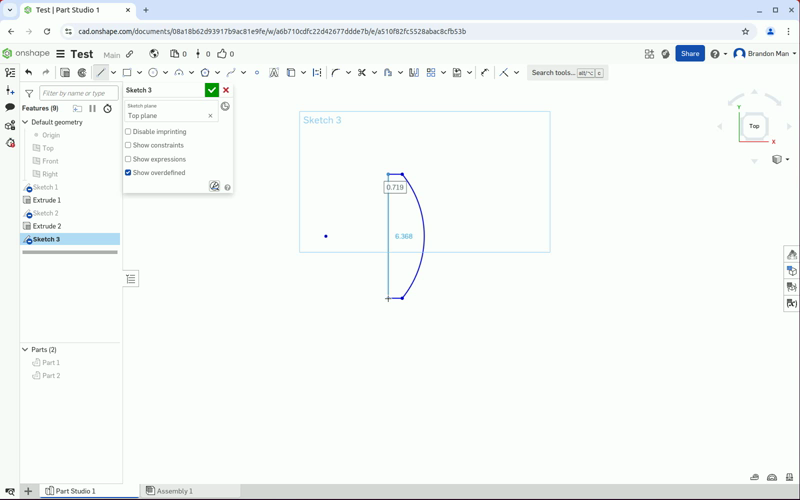
scroll(6)
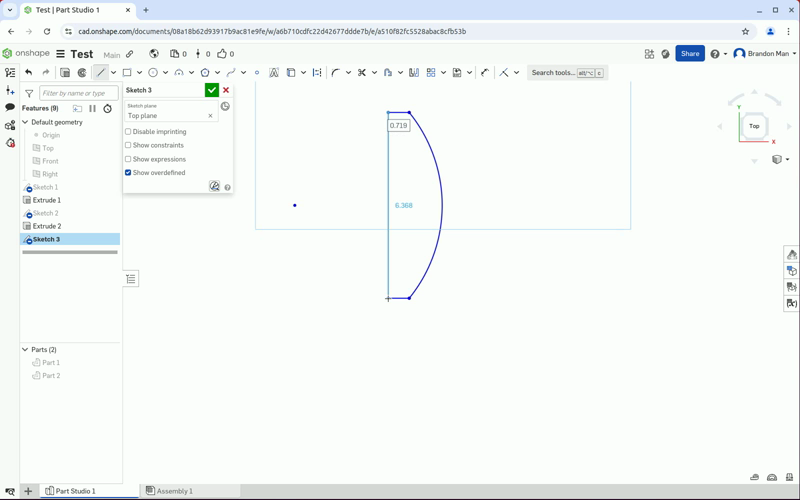
scroll(6)
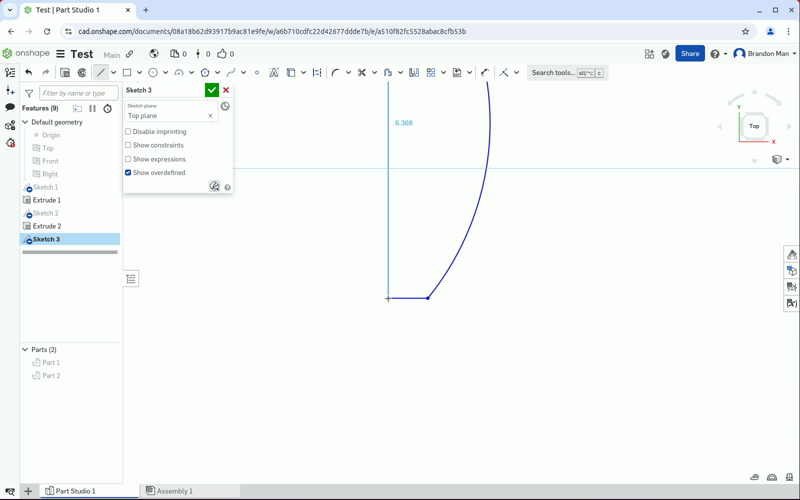
key_up(shift)
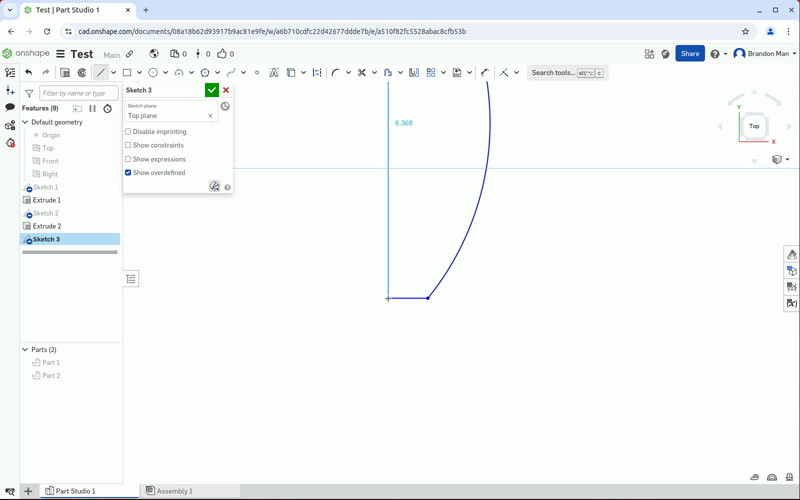
click(388, 298)
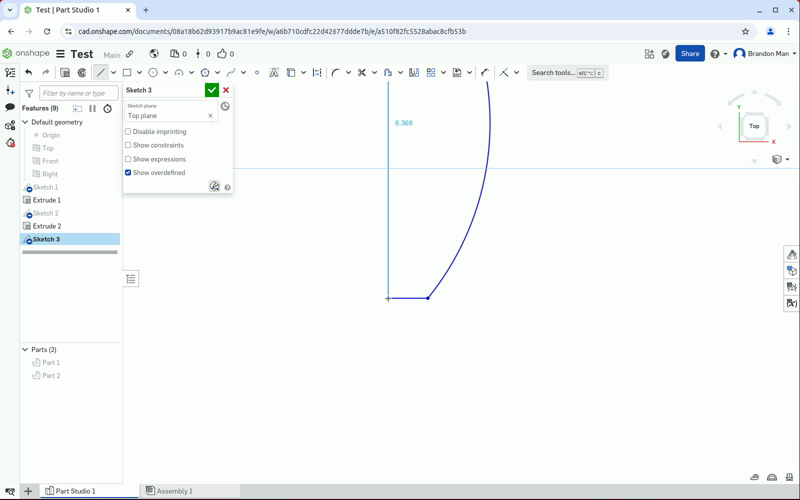
scroll(-6)
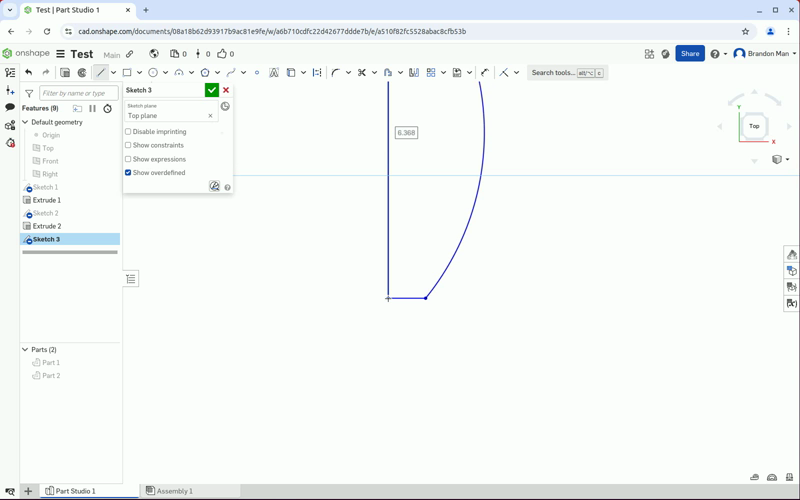
scroll(-6)
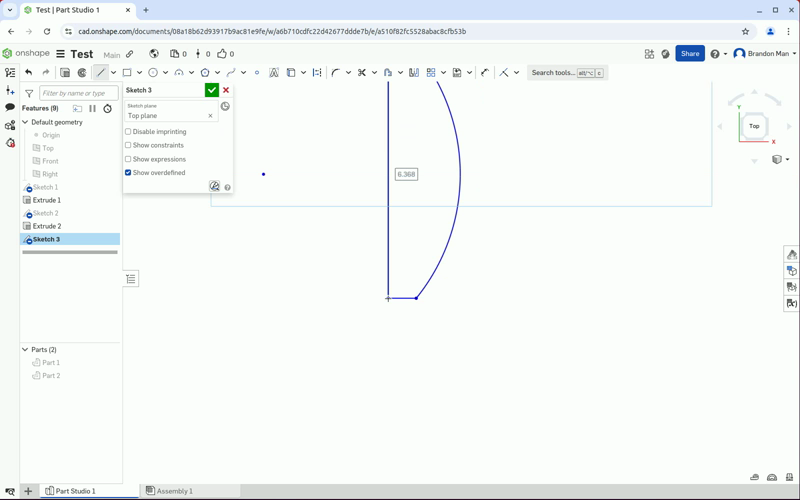
scroll(-6)
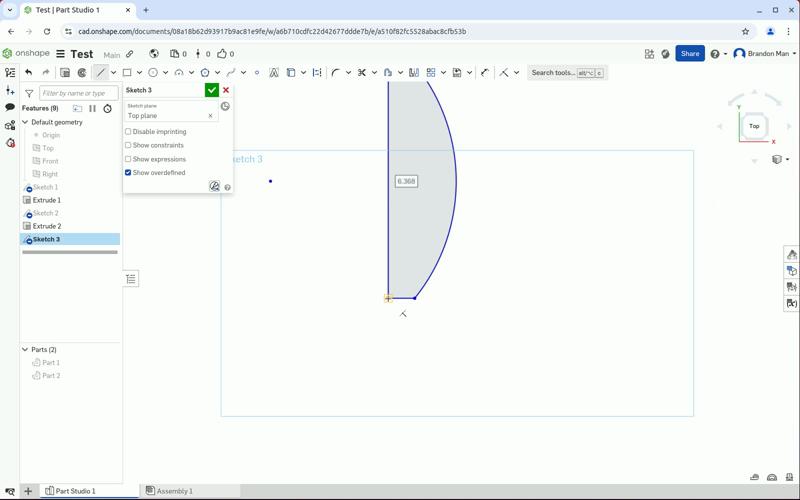
scroll(-6)
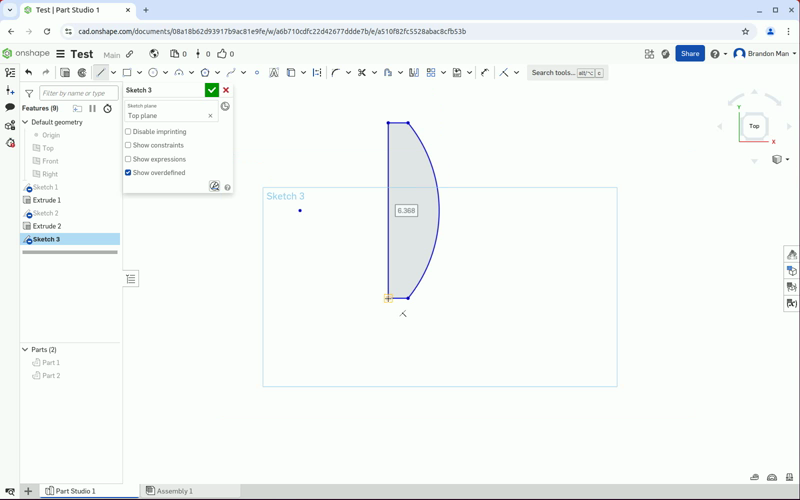
scroll(-6)
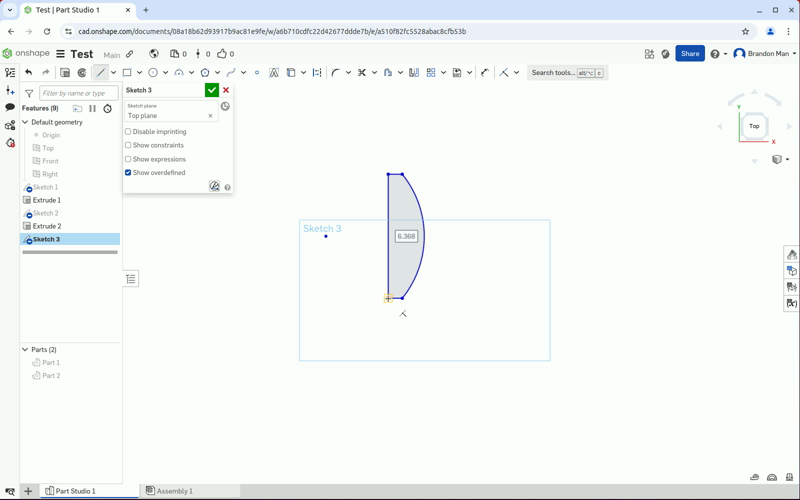
scroll(-6)
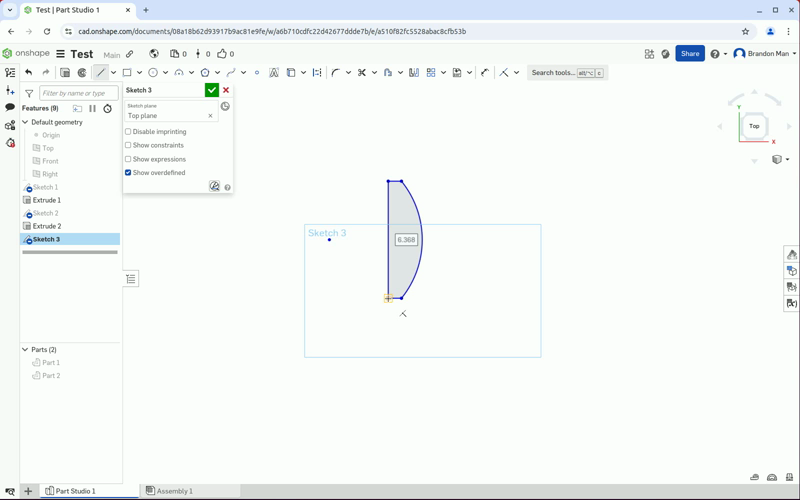
scroll(-6)
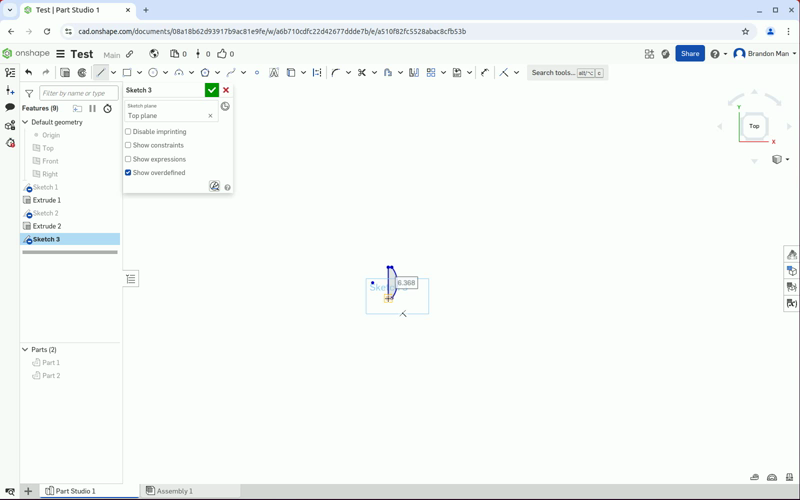
key(esc)
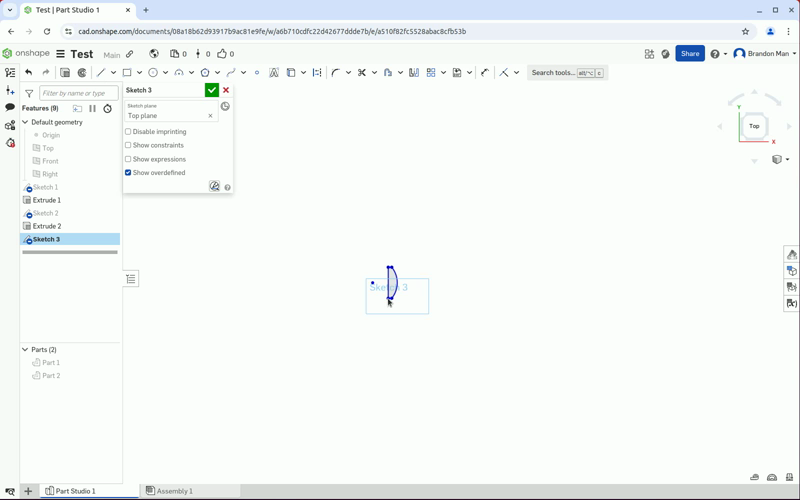
mouse_move(393, 269)
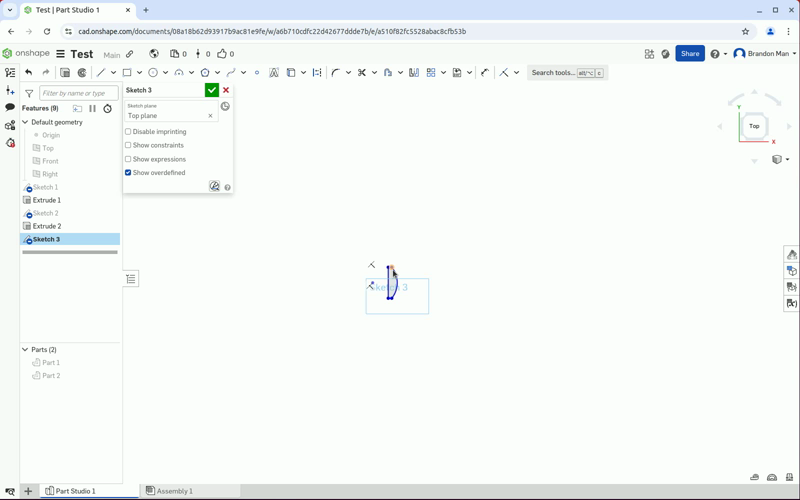
scroll(6)
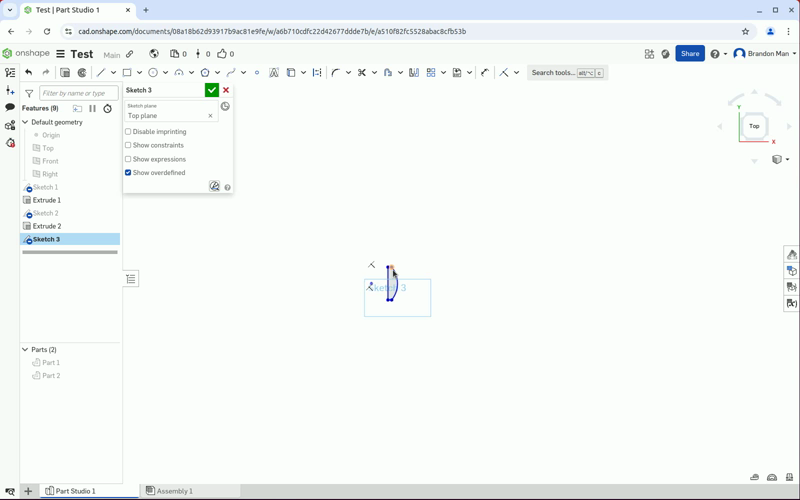
scroll(6)
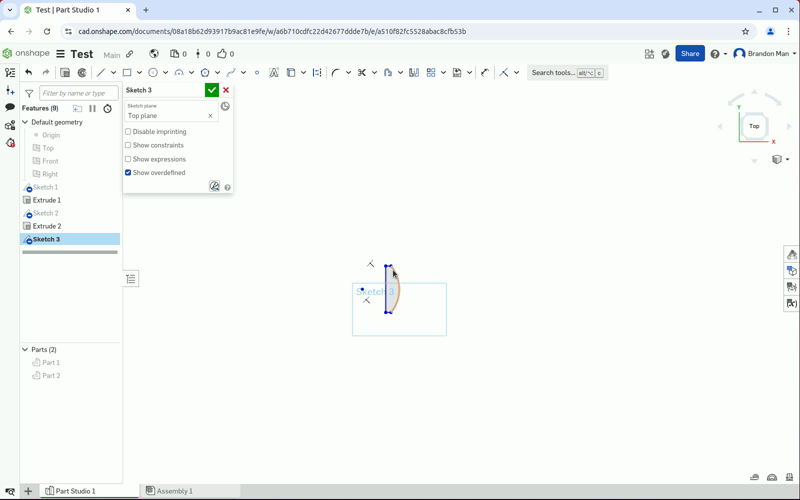
scroll(6)
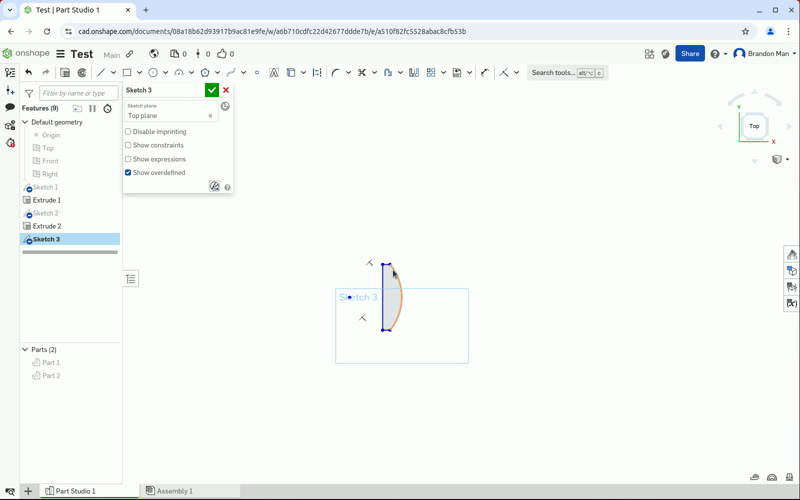
scroll(6)
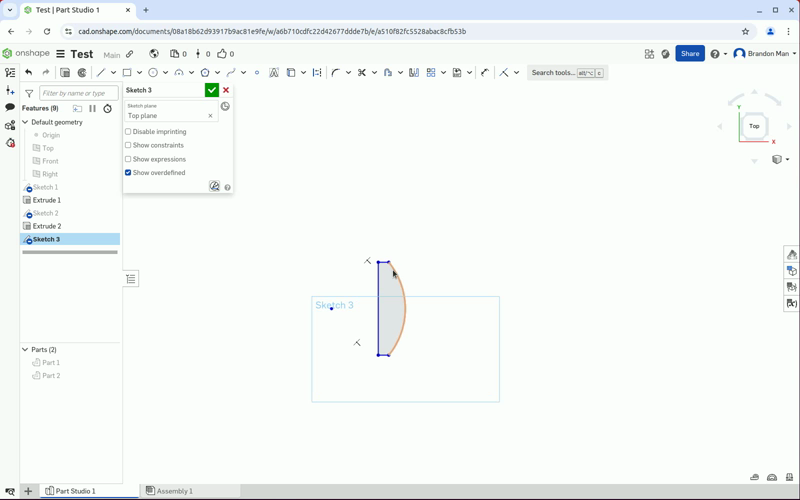
scroll(6)
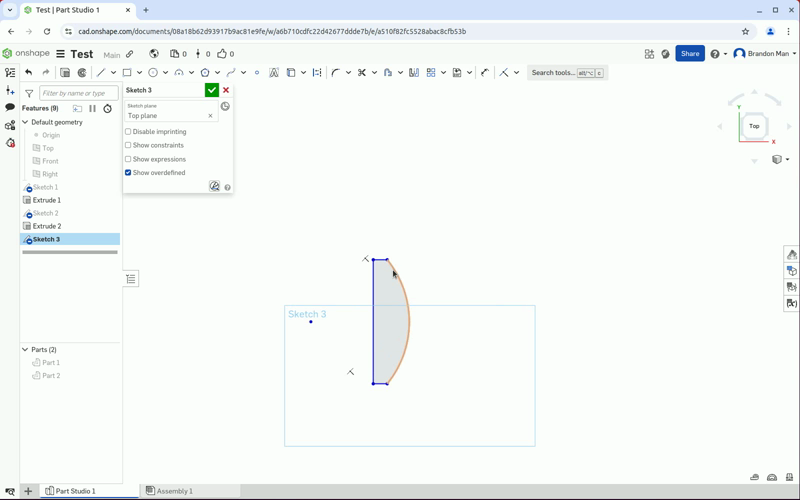
scroll(6)
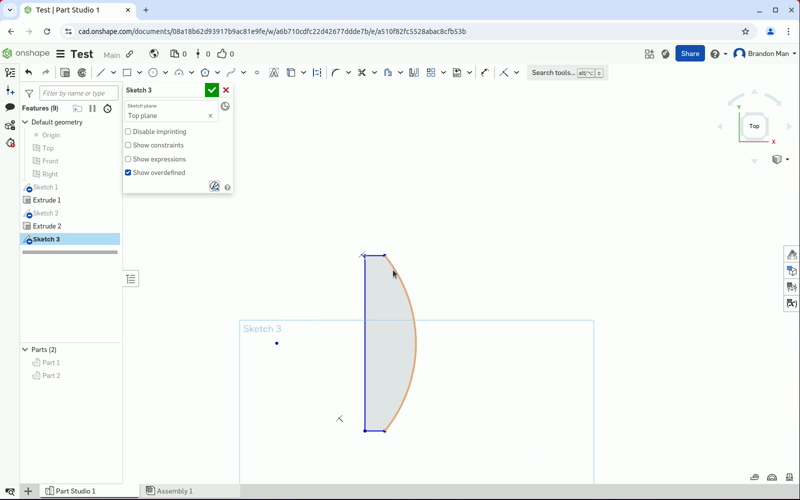
scroll(6)
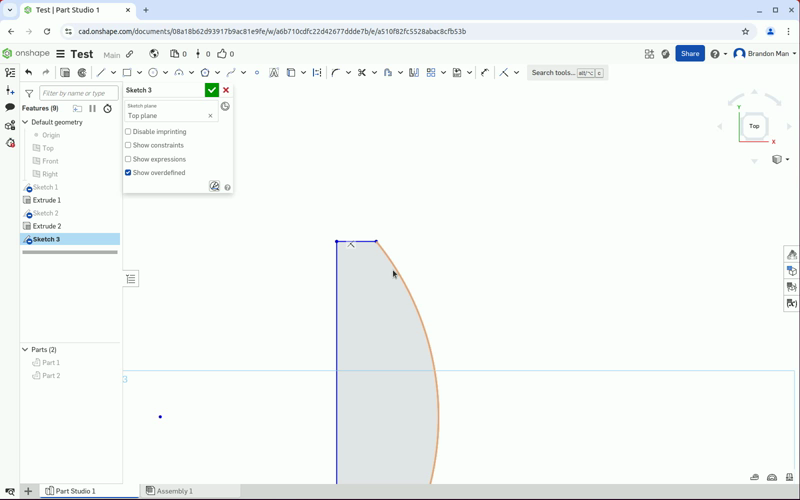
click(393, 269)
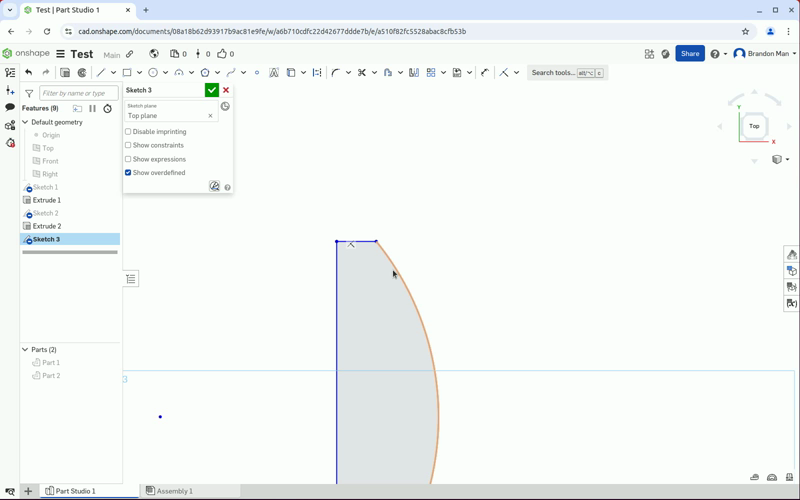
scroll(-6)
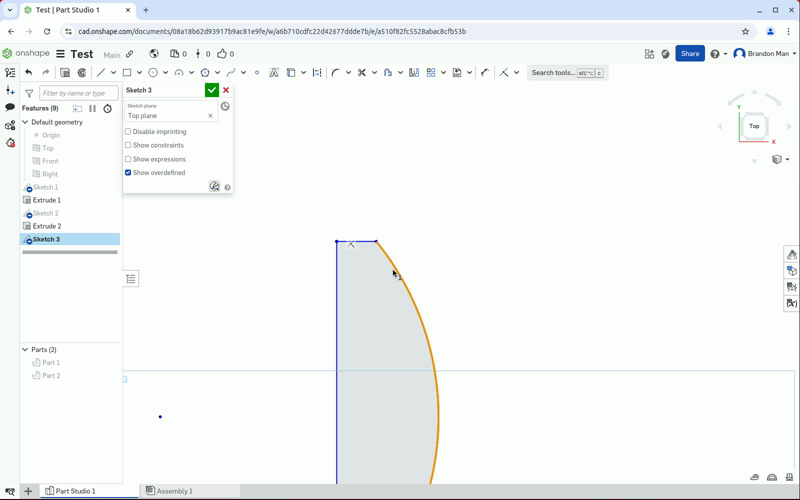
scroll(-6)
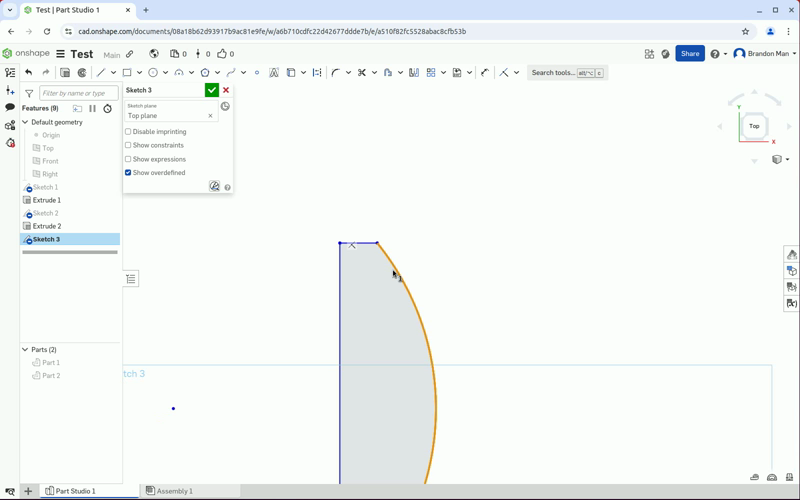
scroll(-6)
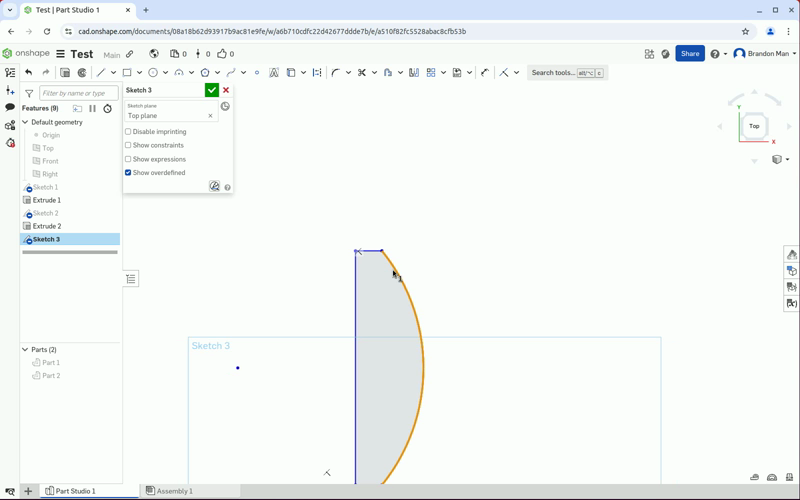
scroll(-6)
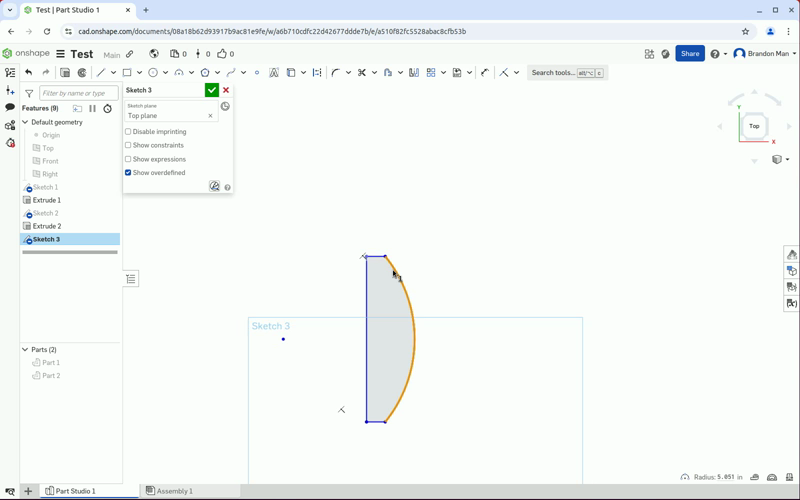
scroll(-6)
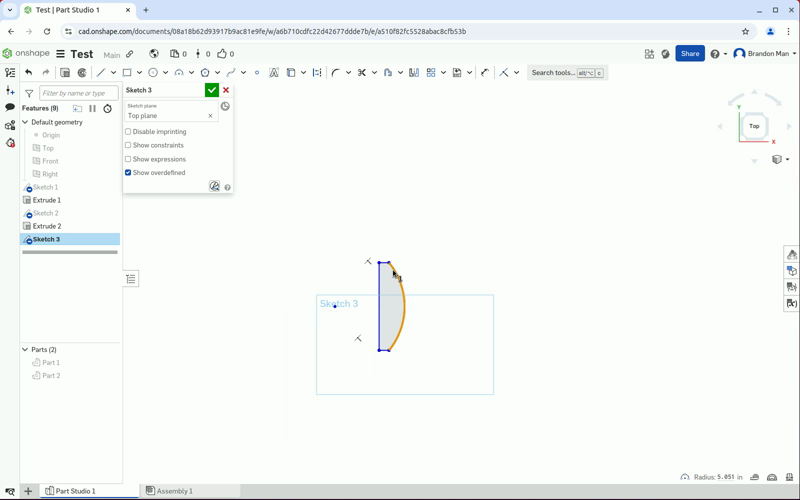
scroll(-6)
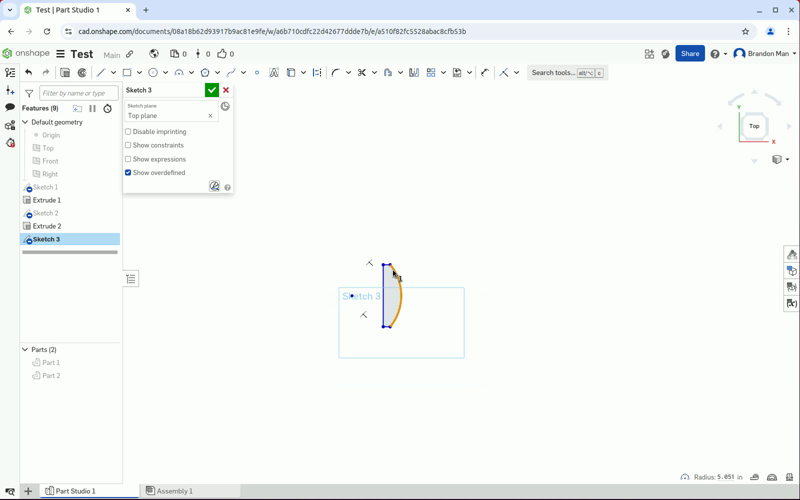
scroll(-6)
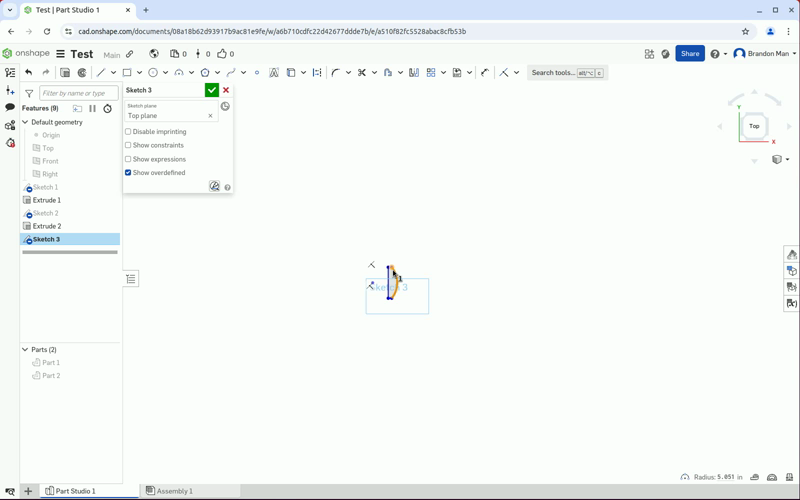
mouse_move(73, 352)
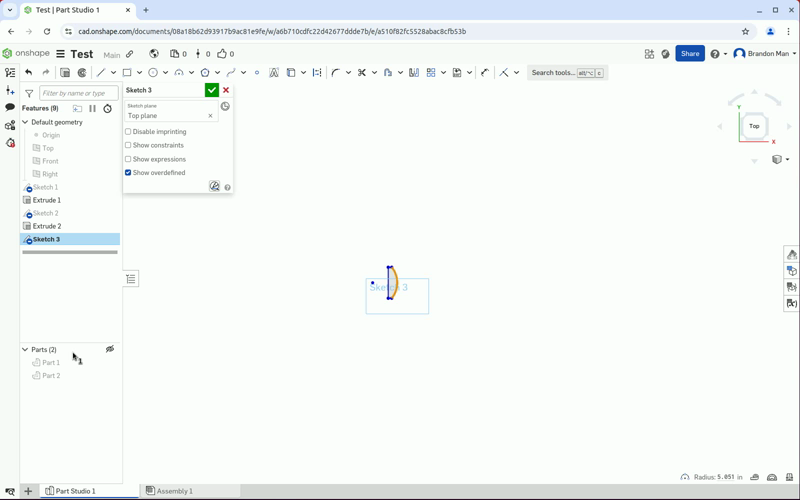
key(shift+y)
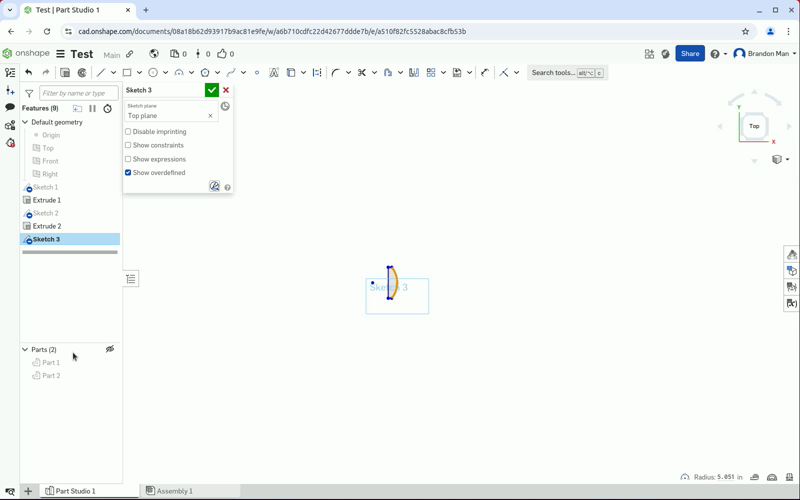
key(shift+e)
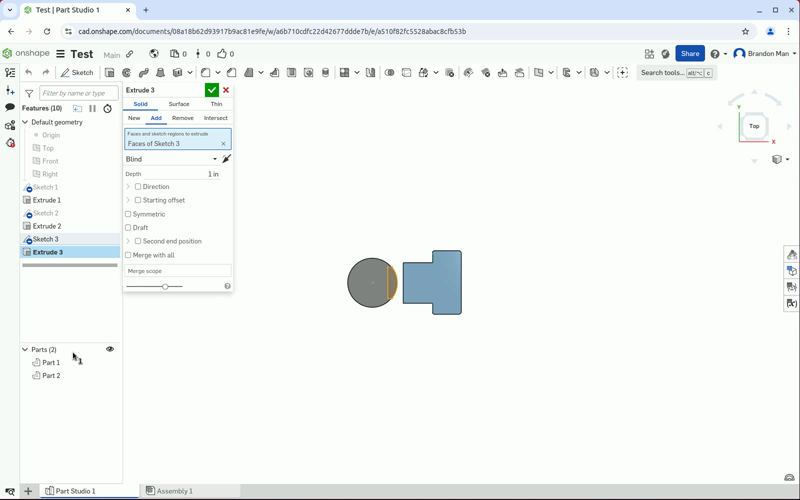
mouse_move(143, 106)
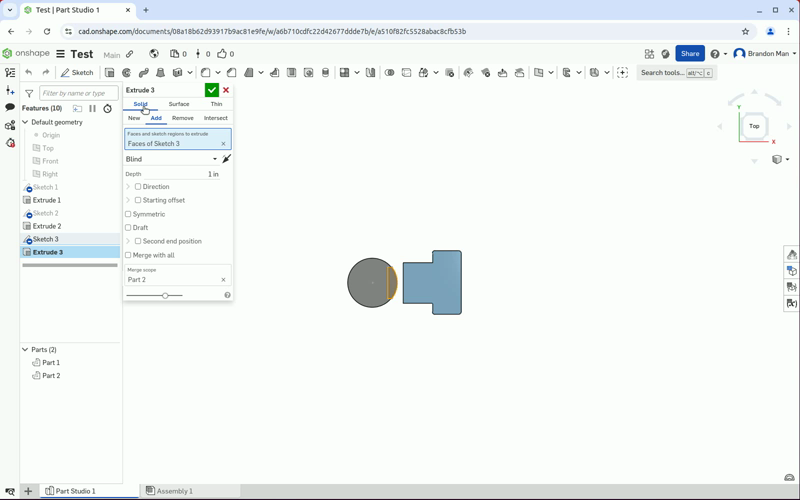
click(143, 106)
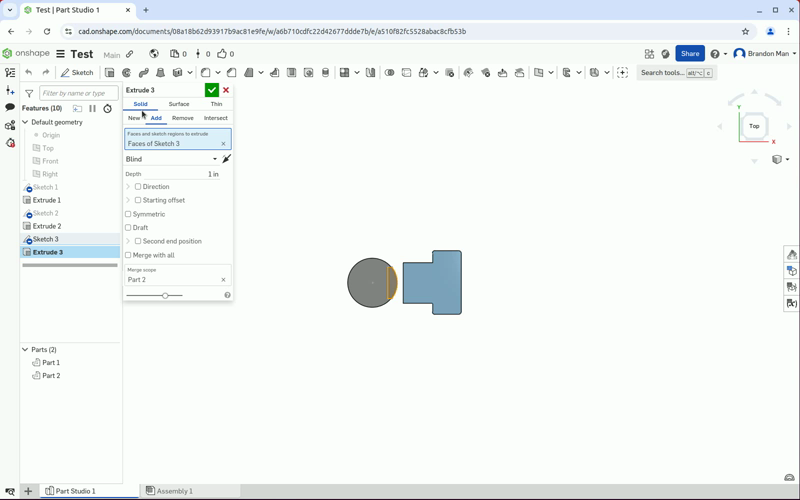
mouse_move(137, 120)
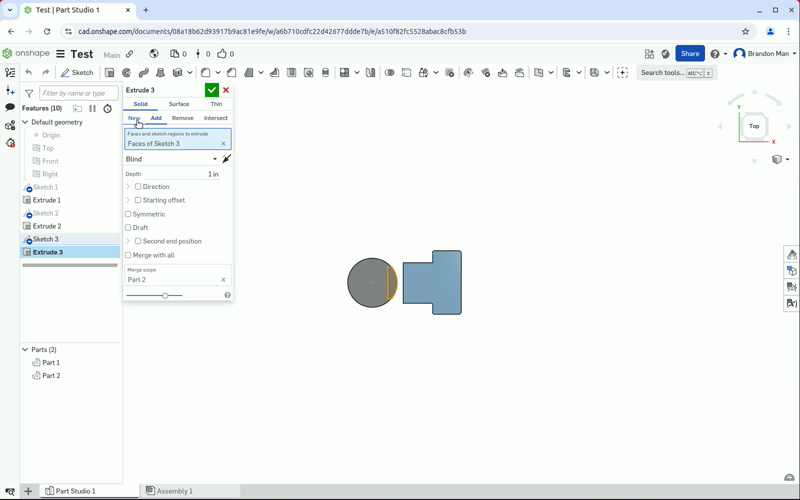
click(137, 120)
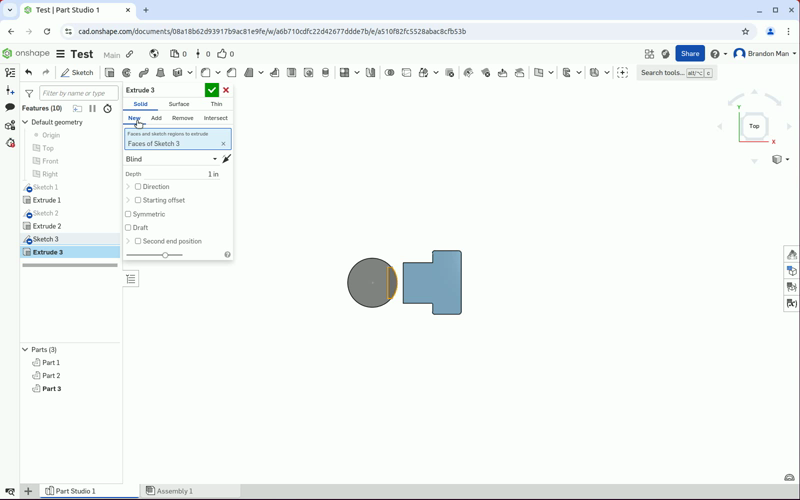
key(tab, 4)
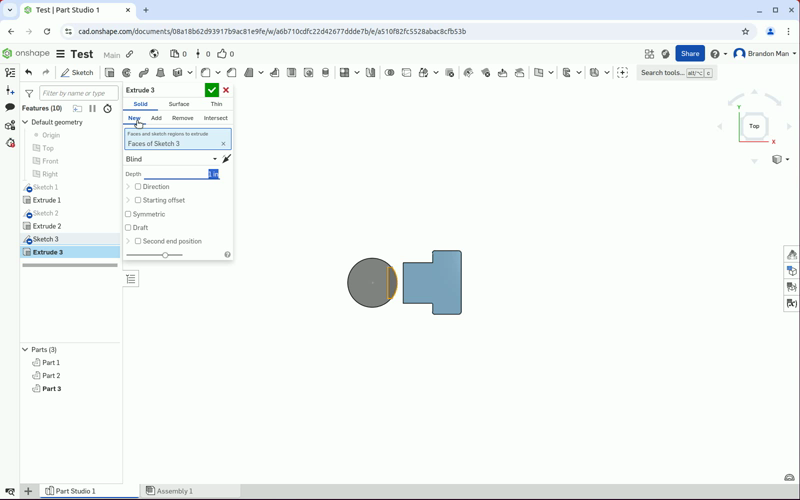
text(11.795)
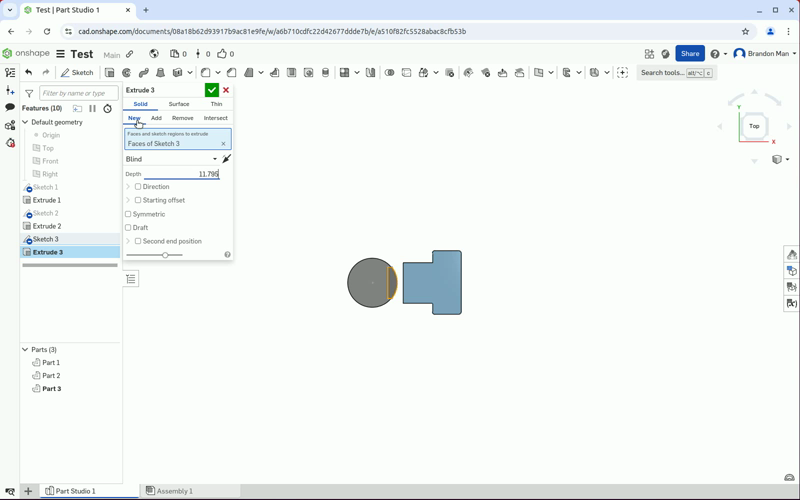
key(enter)
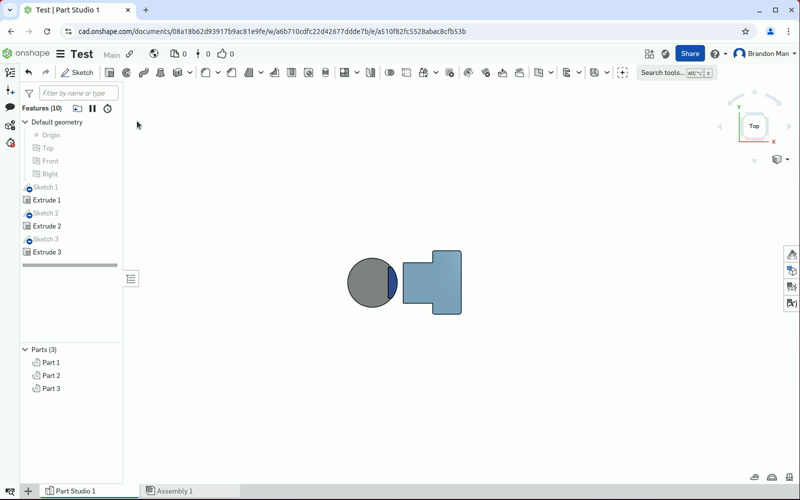
key(shift+h)
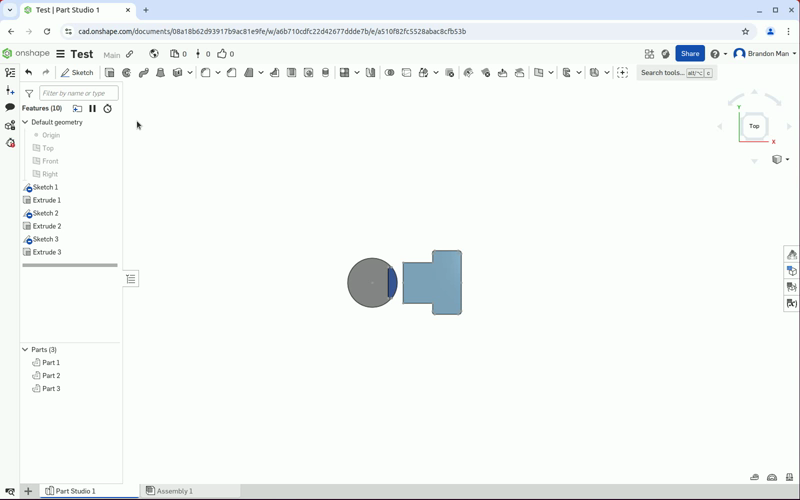
key(shift+h)
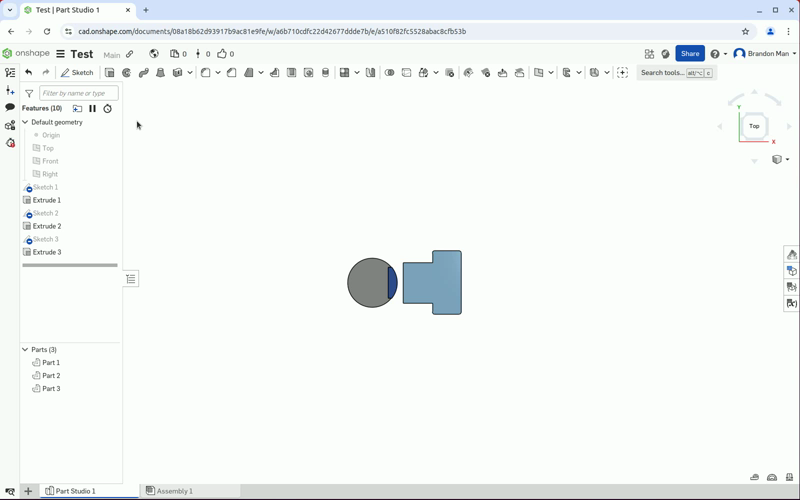
mouse_move(73, 189)
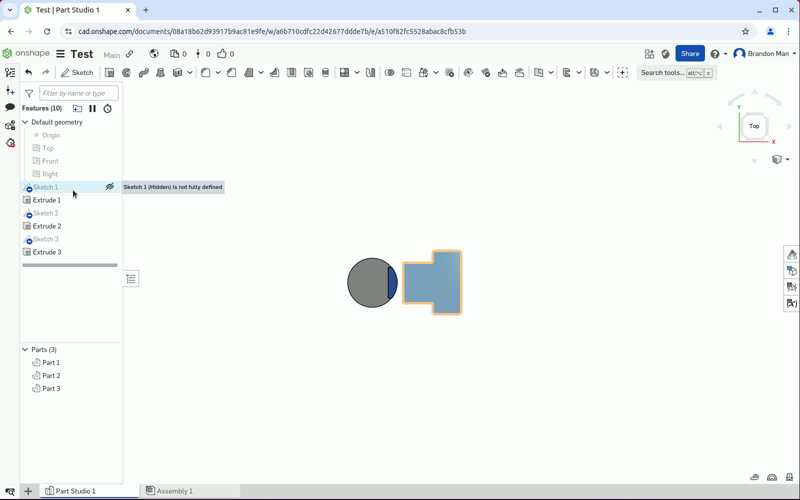
click(73, 189)
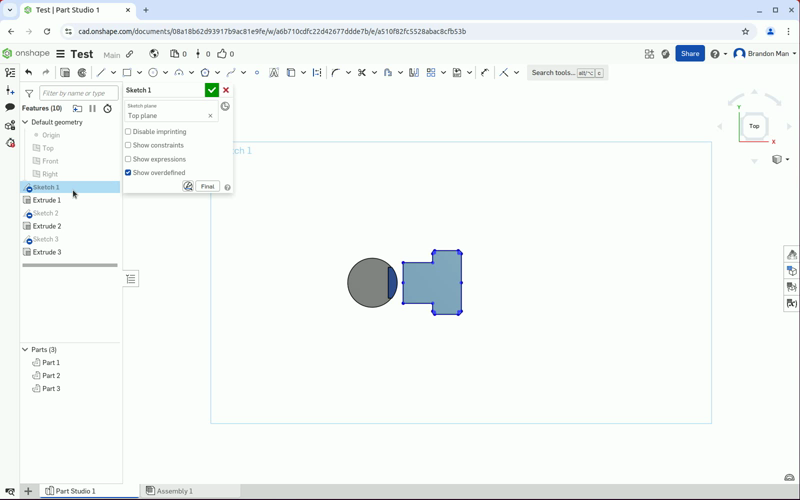
mouse_move(229, 92)
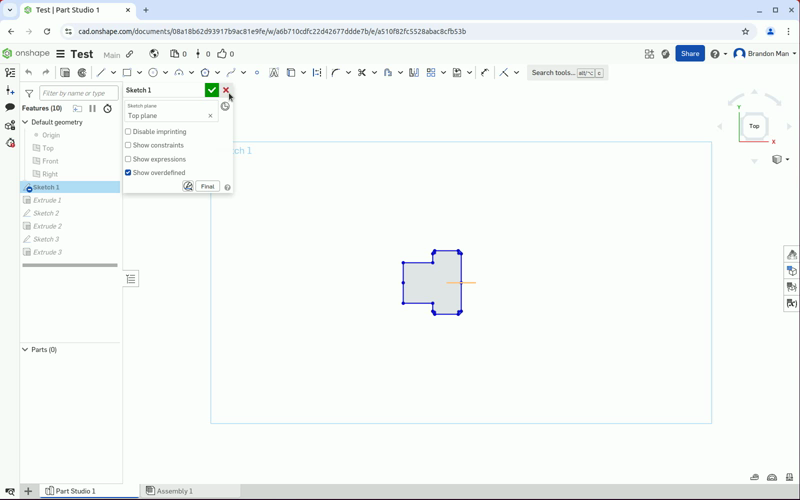
click(229, 92)
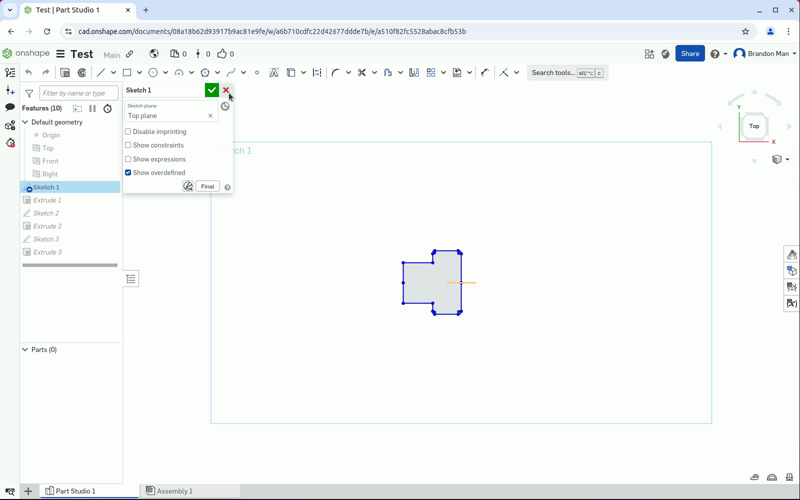
key(shift+s)
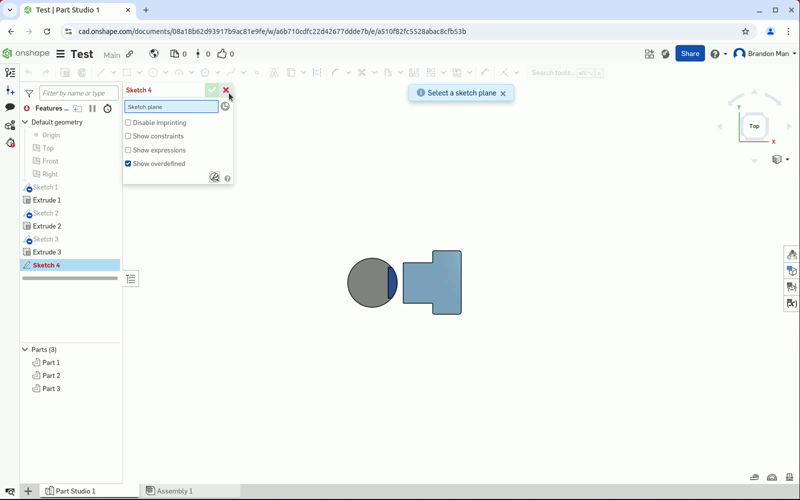
mouse_move(73, 150)
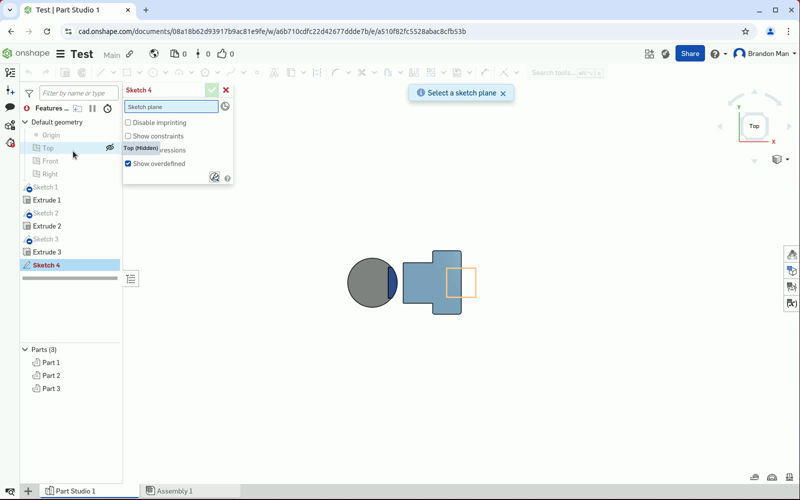
click(73, 150)
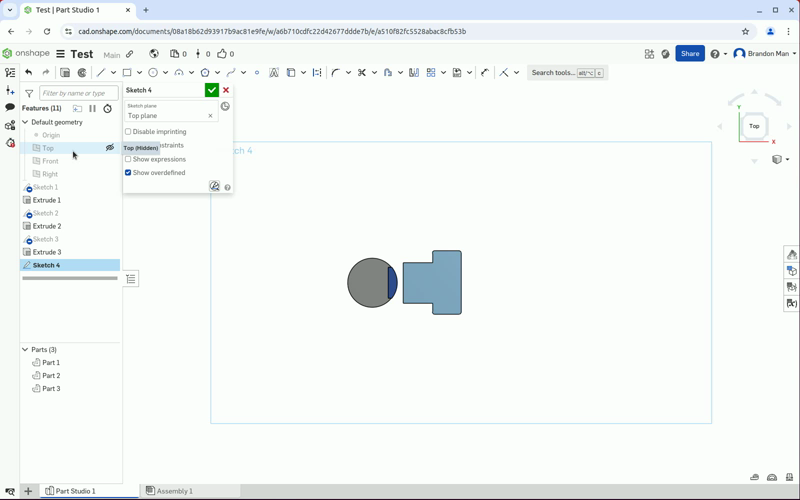
mouse_move(73, 352)
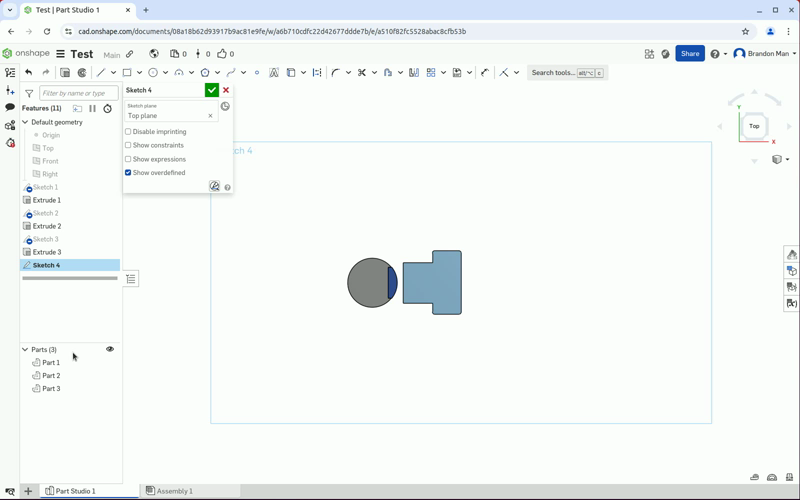
key(y)
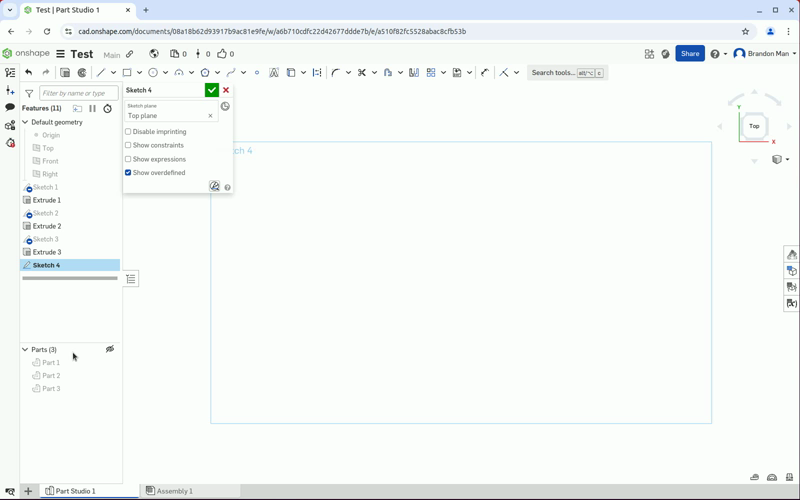
key(l)
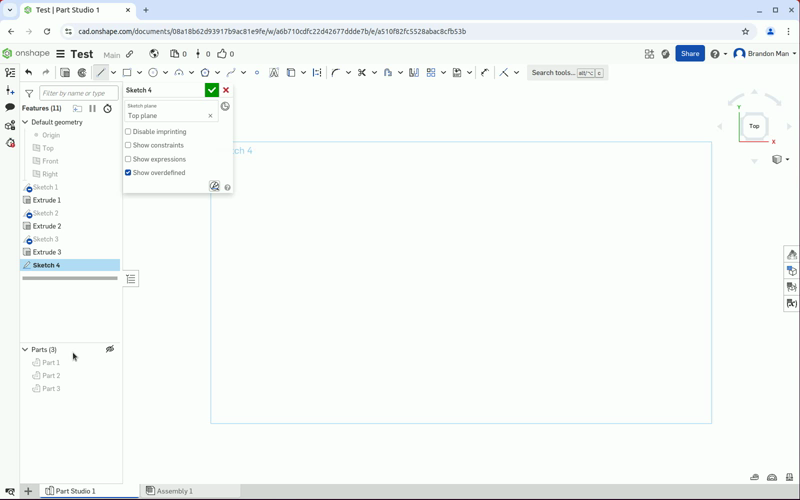
key_down(shift)
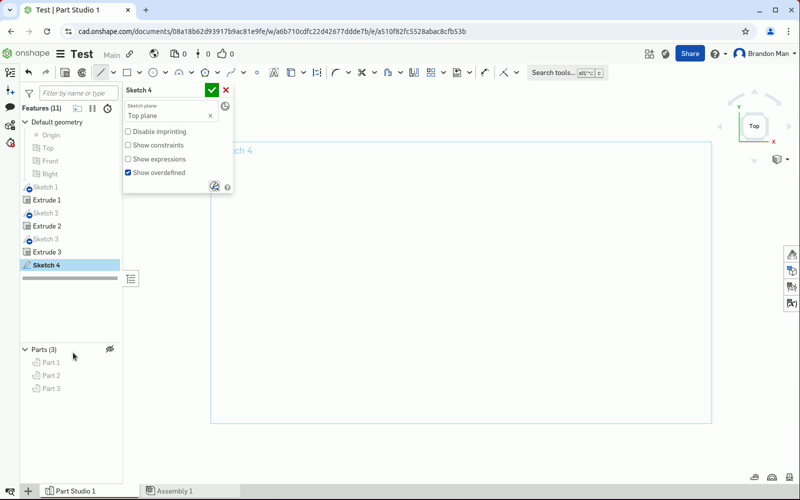
mouse_move(391, 298)
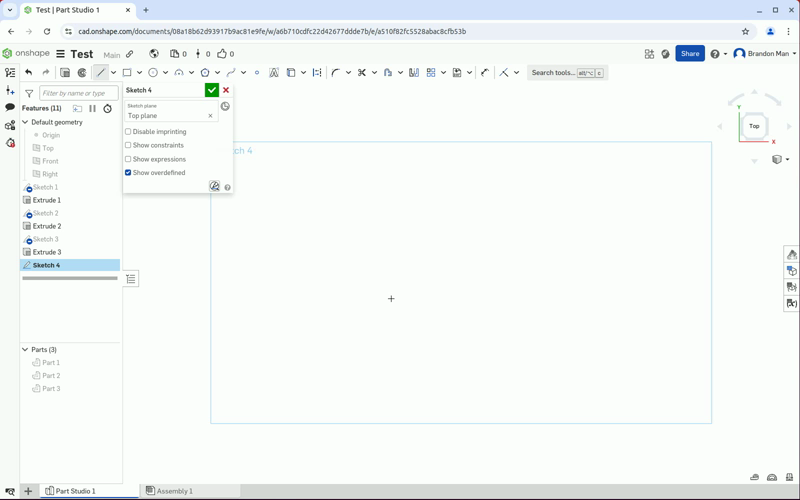
click(391, 298)
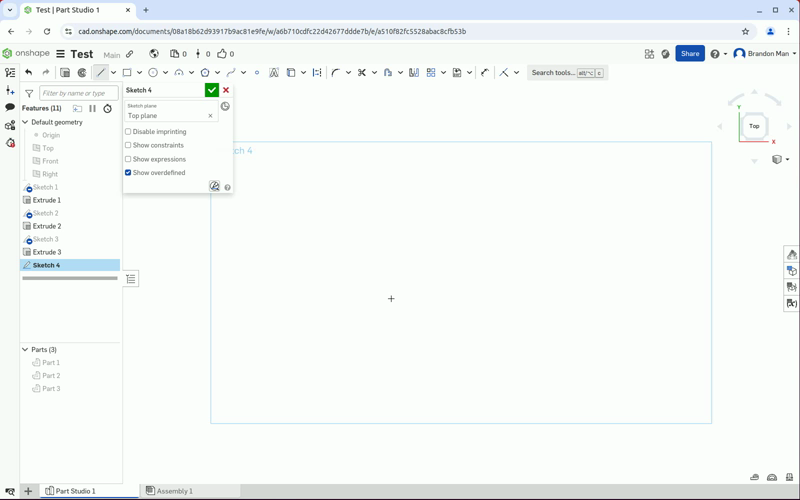
key_up(shift)
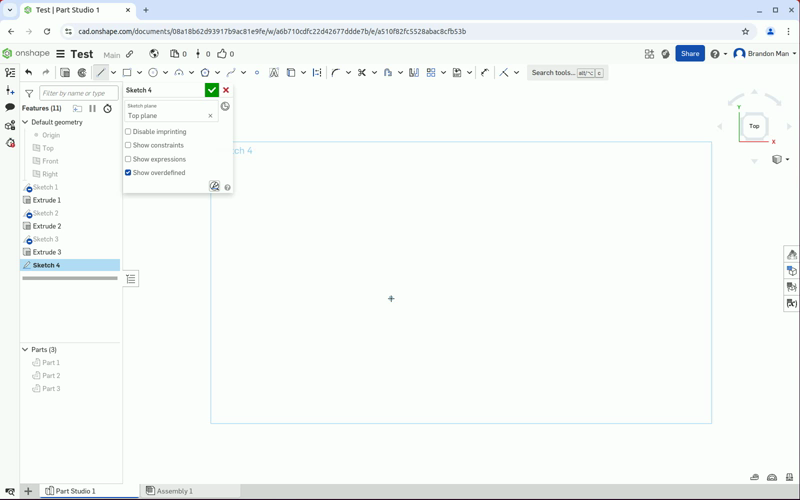
key_down(shift)
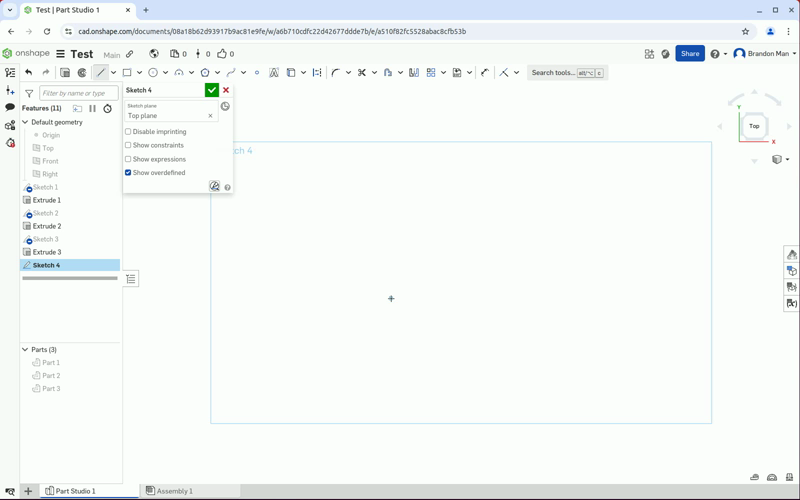
mouse_move(421, 298)
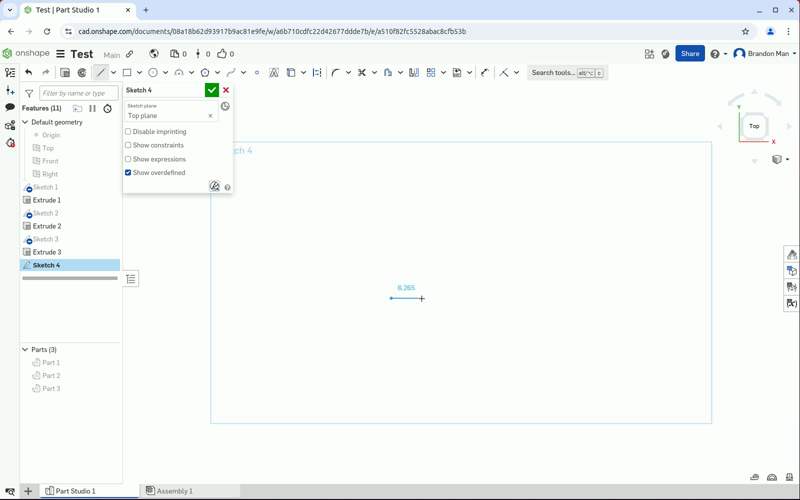
mouse_move(412, 298)
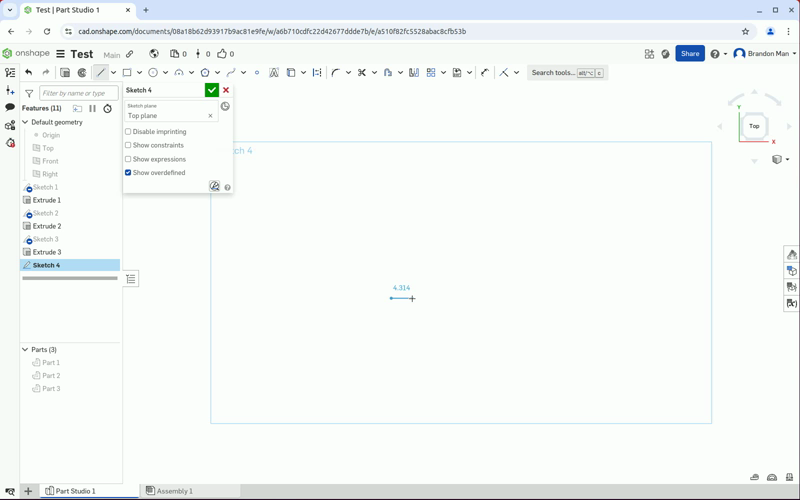
click(412, 298)
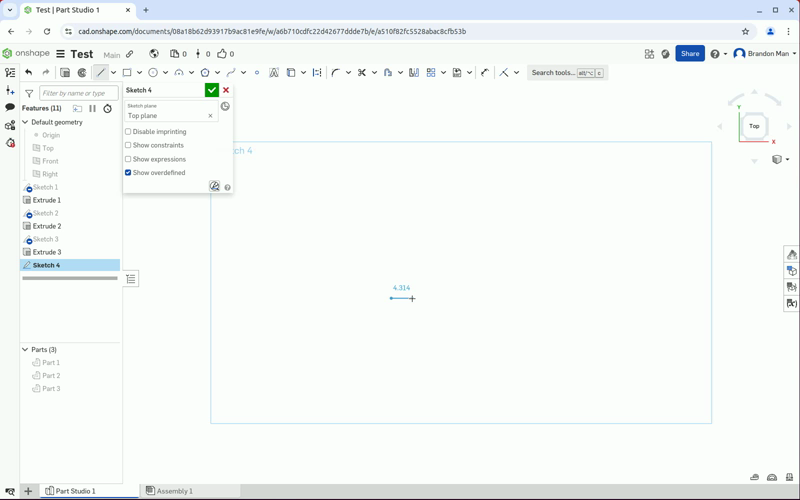
key_up(shift)
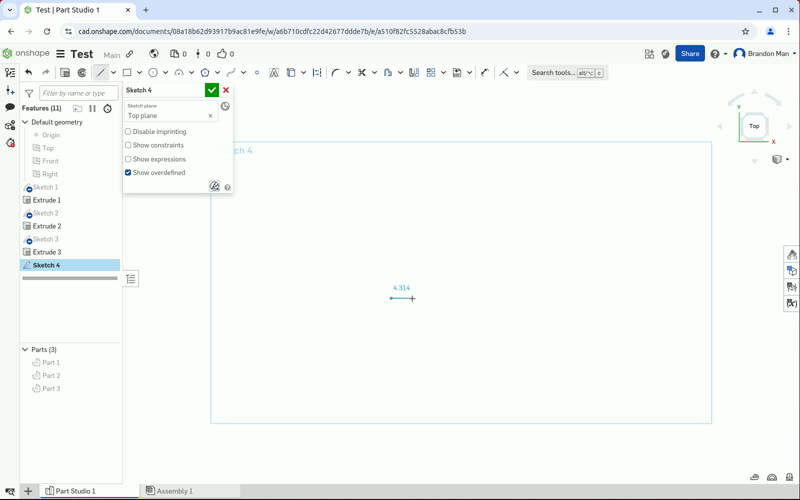
key_down(shift)
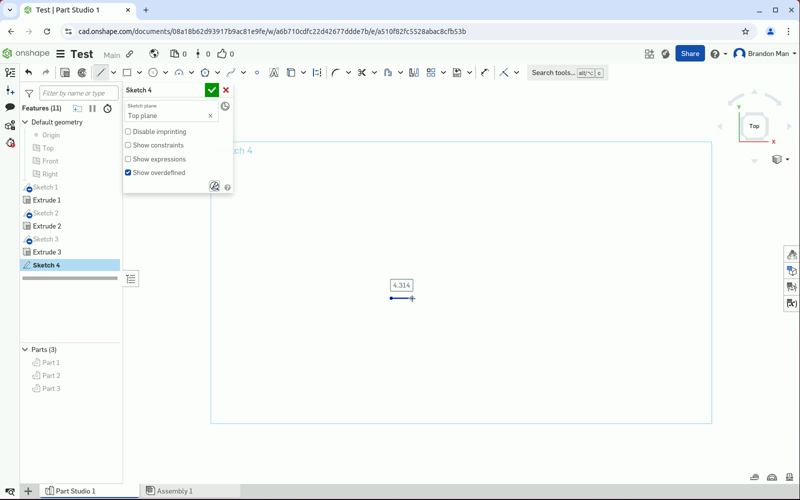
mouse_move(442, 298)
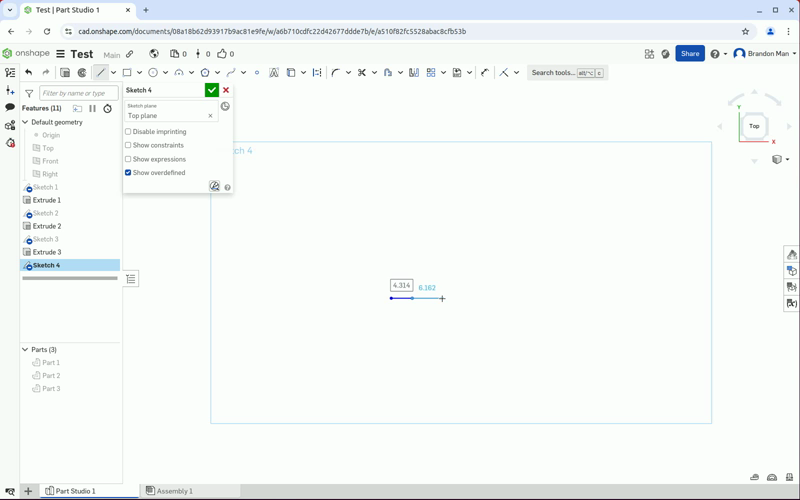
mouse_move(412, 267)
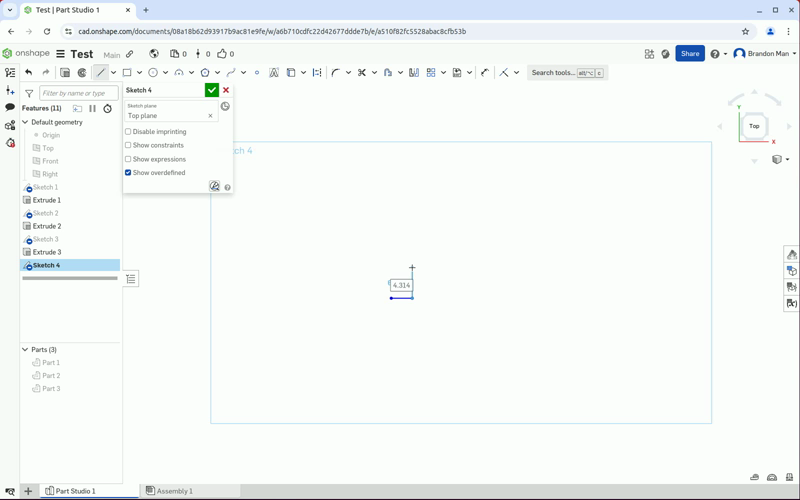
click(412, 267)
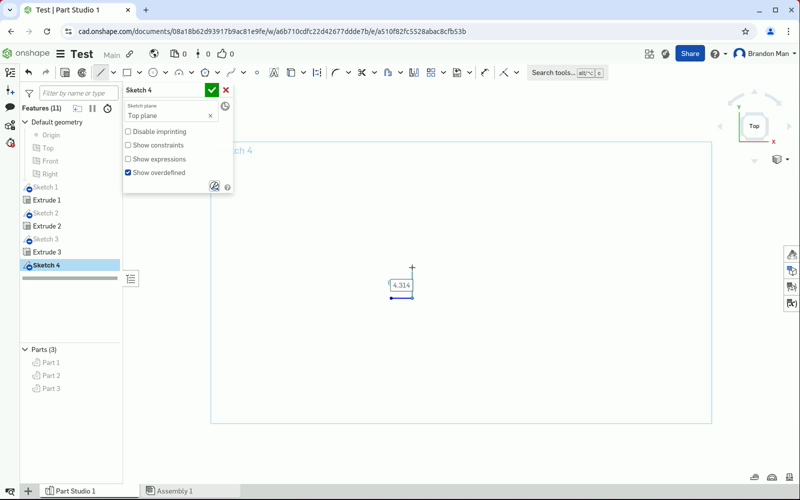
key_up(shift)
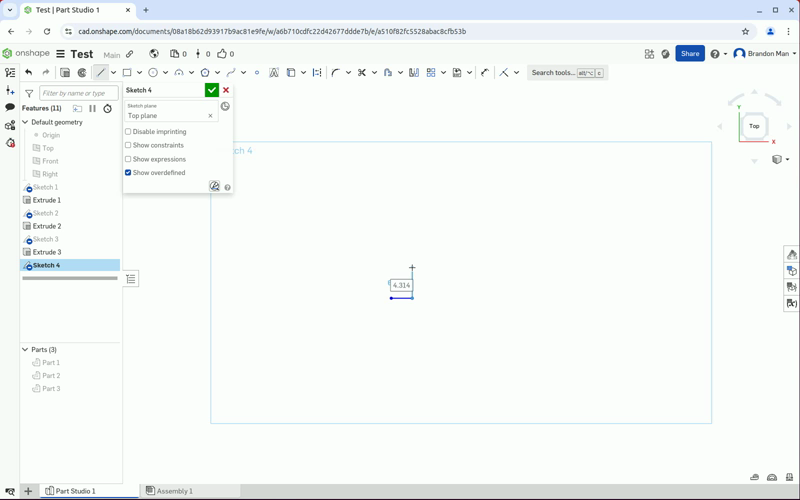
key_down(shift)
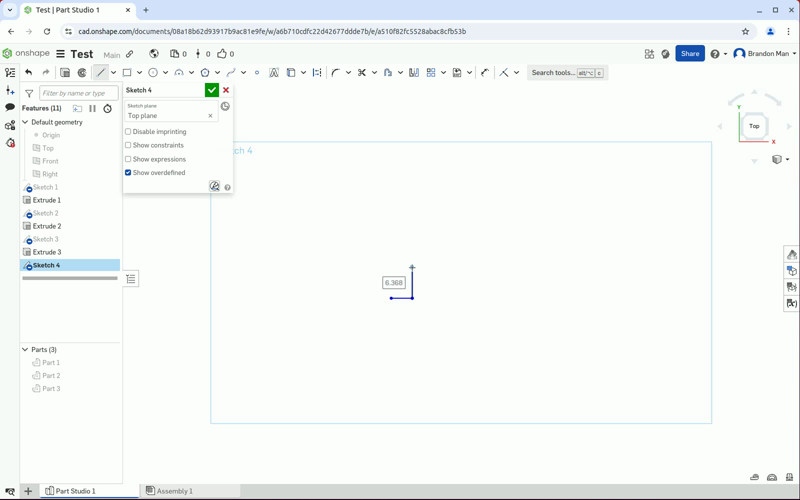
mouse_move(442, 267)
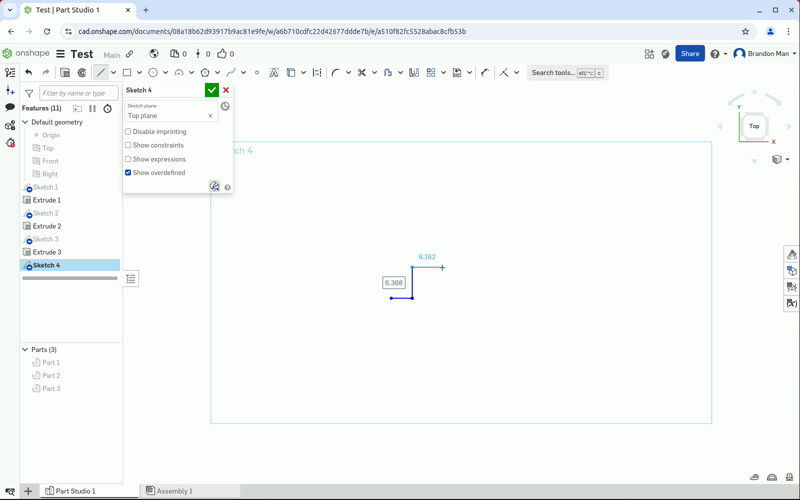
mouse_move(391, 267)
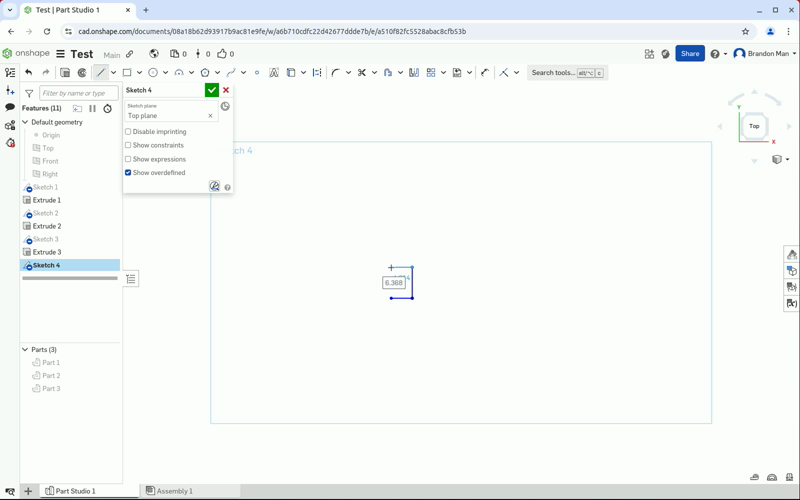
click(391, 267)
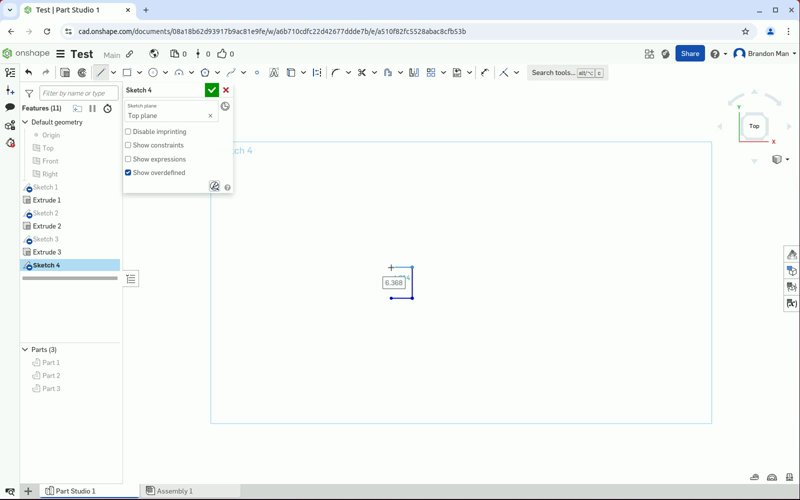
key_up(shift)
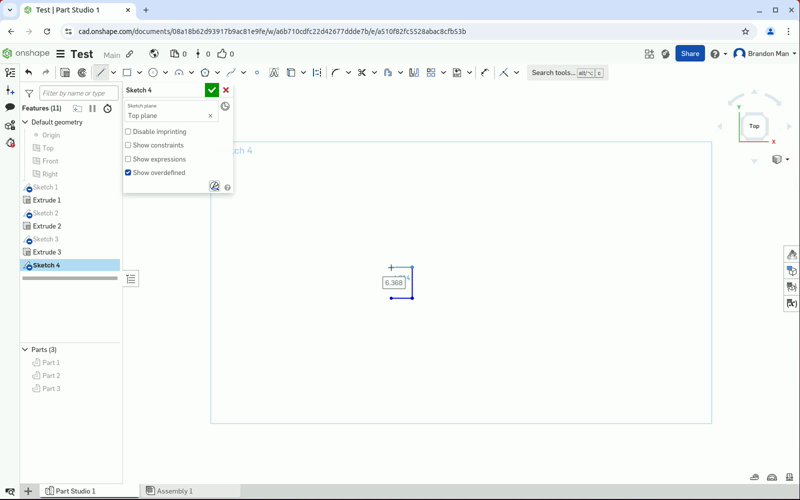
key(esc)
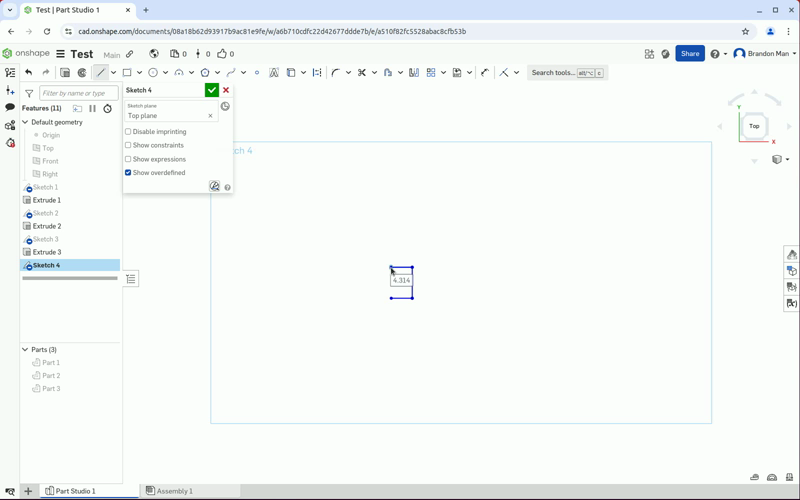
key(a)
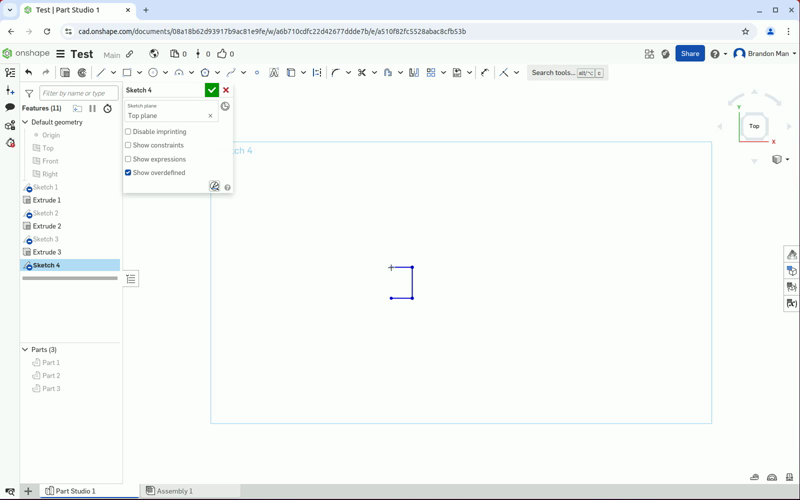
mouse_move(391, 267)
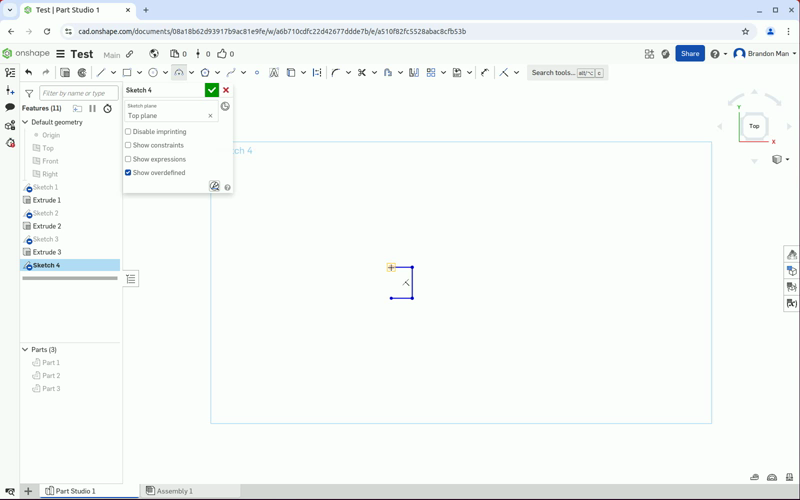
click(391, 267)
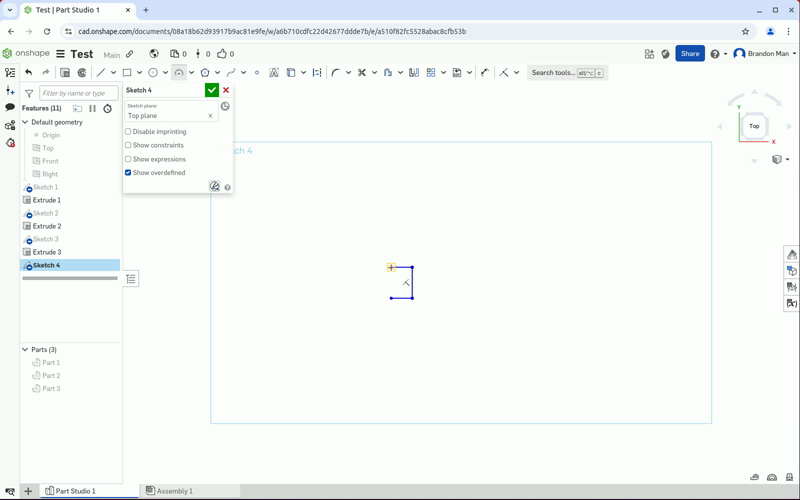
mouse_move(391, 298)
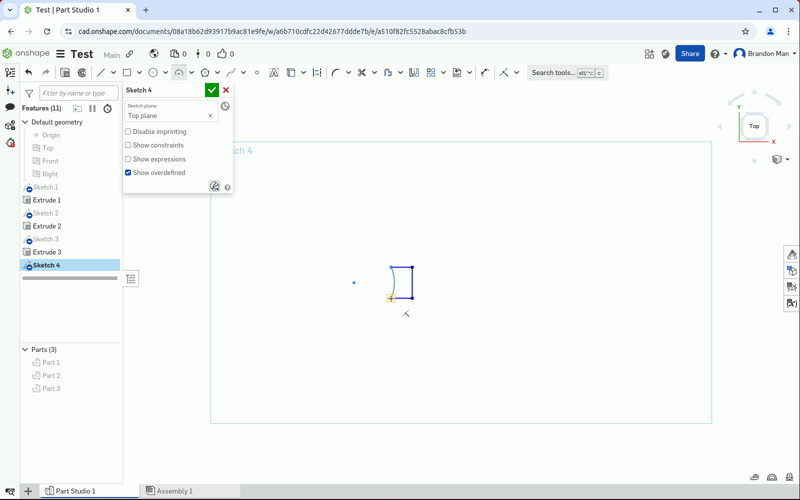
click(391, 298)
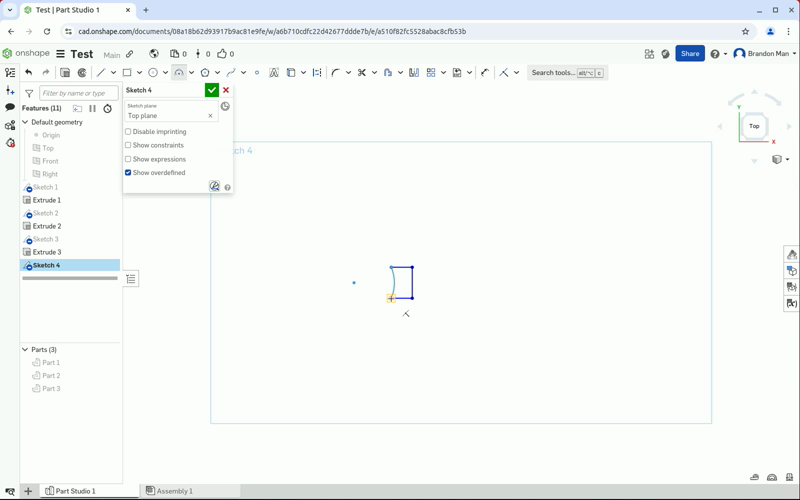
key_down(shift)
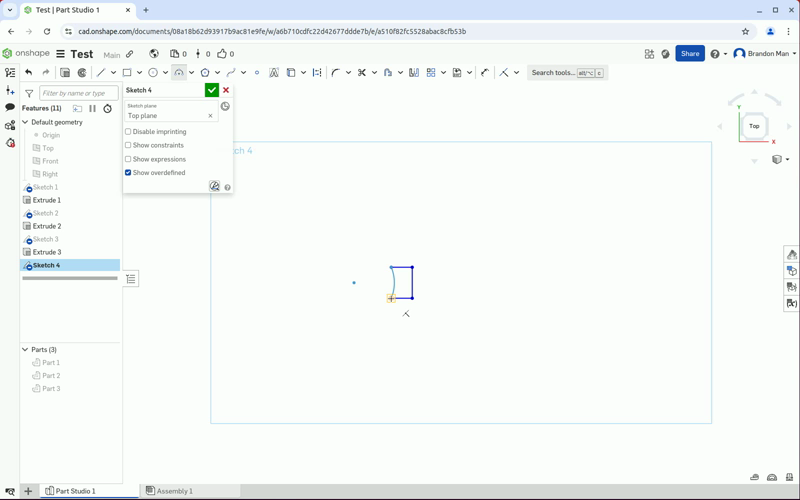
mouse_move(397, 282)
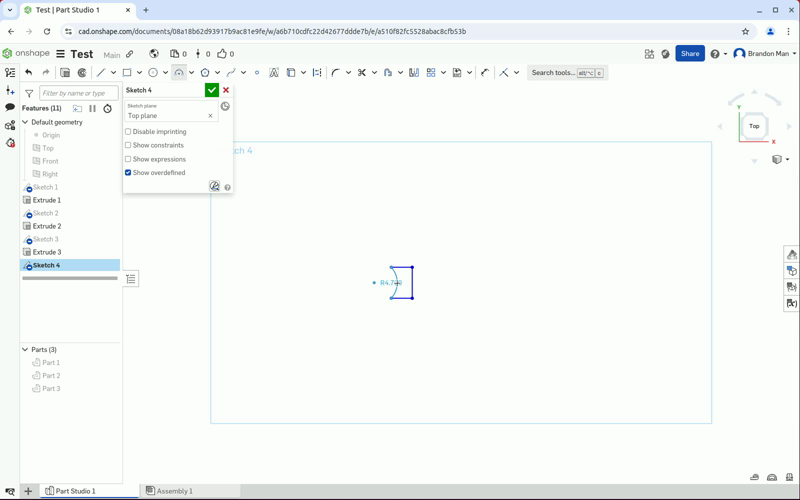
click(397, 282)
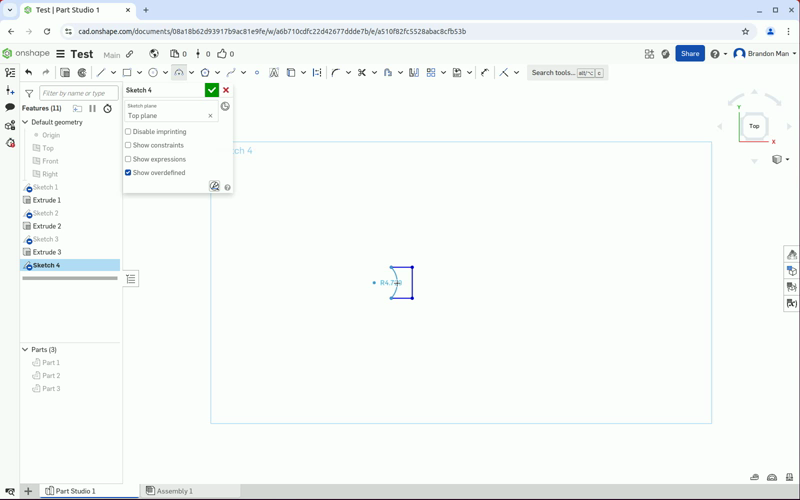
key_up(shift)
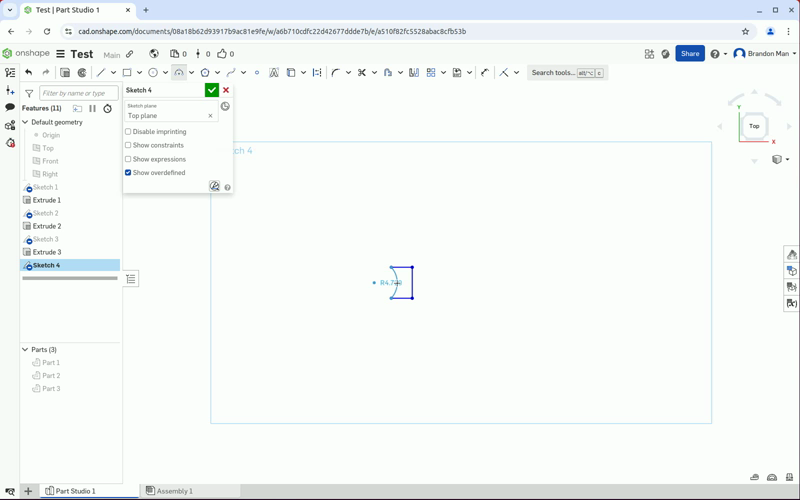
key(esc)
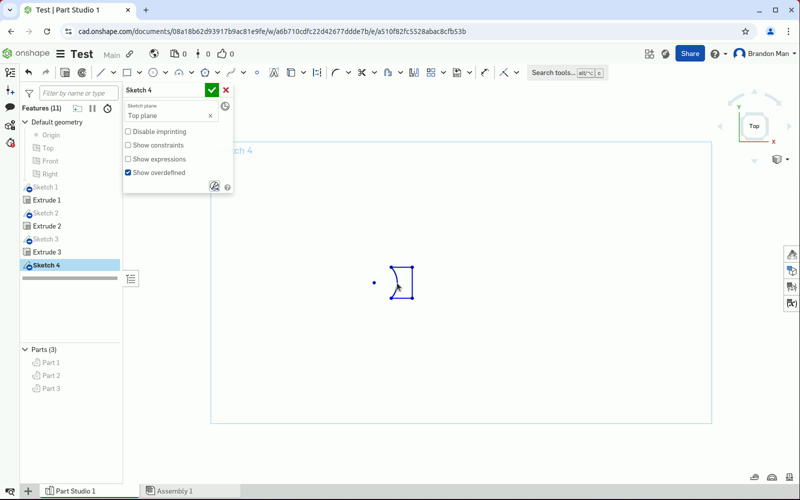
mouse_move(402, 269)
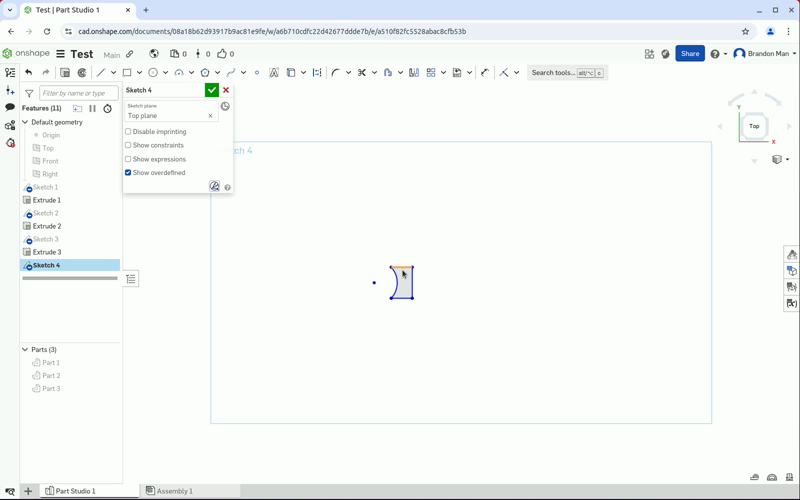
scroll(6)
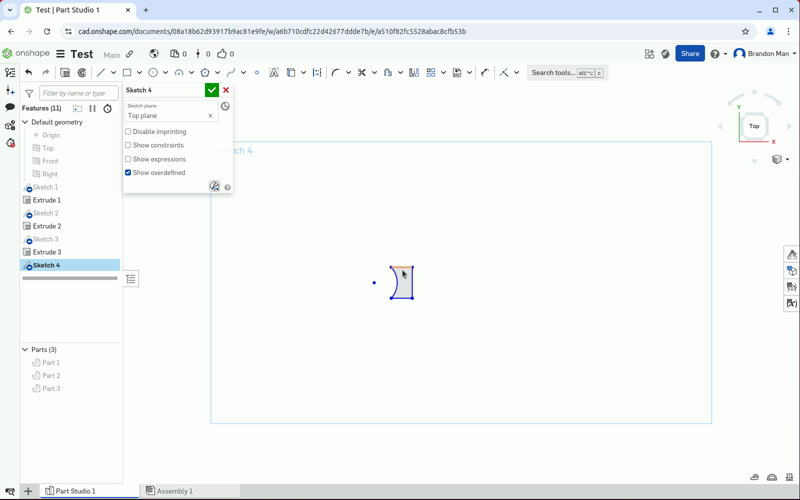
scroll(6)
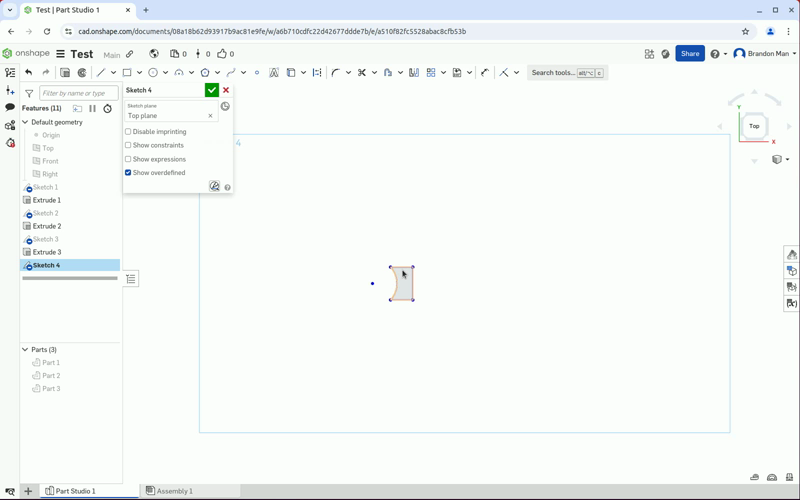
scroll(6)
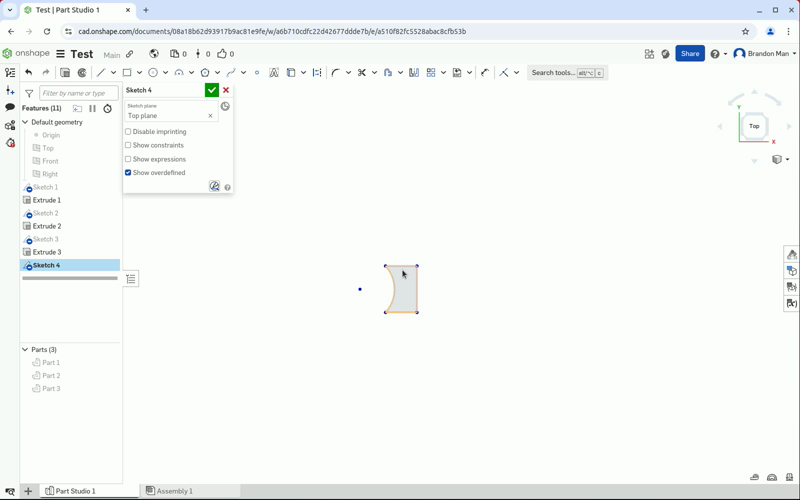
scroll(6)
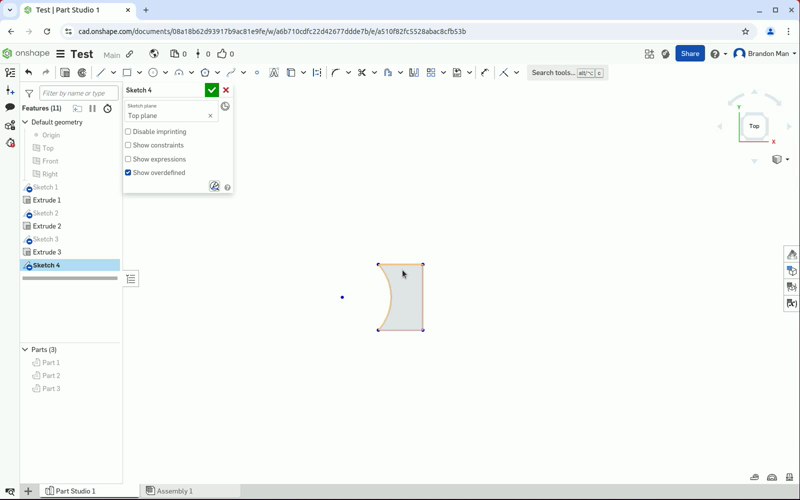
scroll(6)
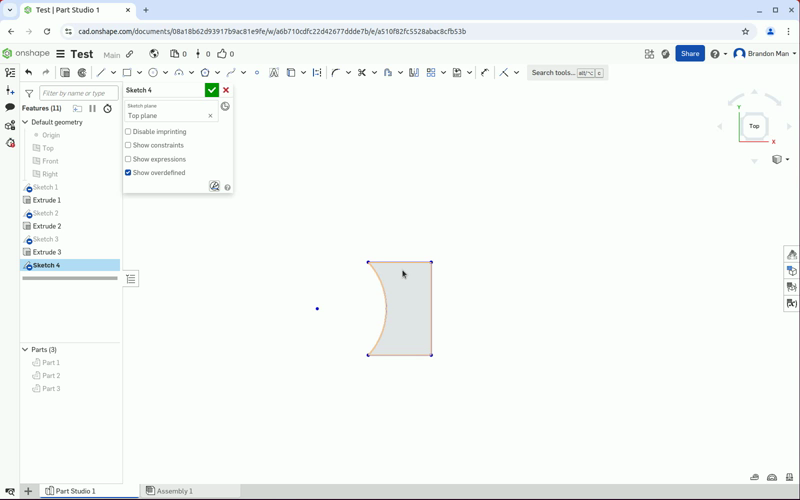
scroll(6)
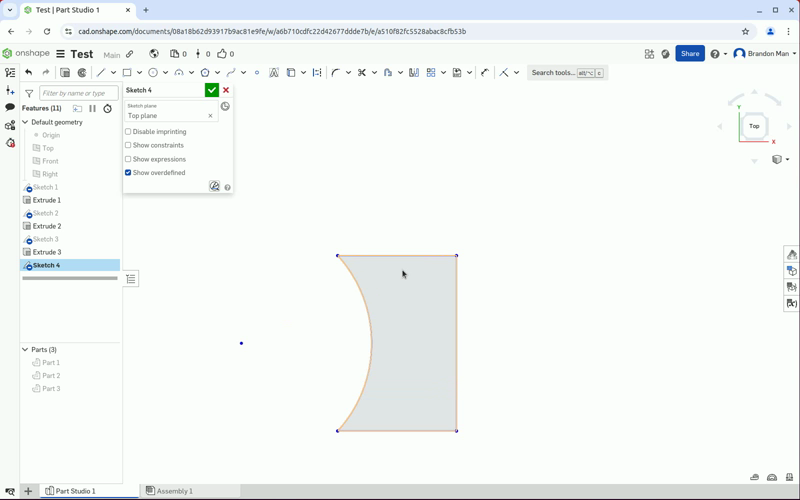
scroll(6)
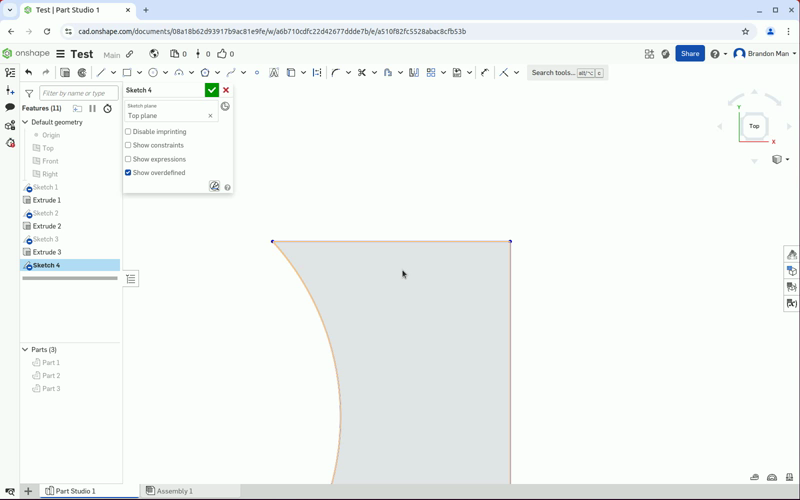
click(402, 269)
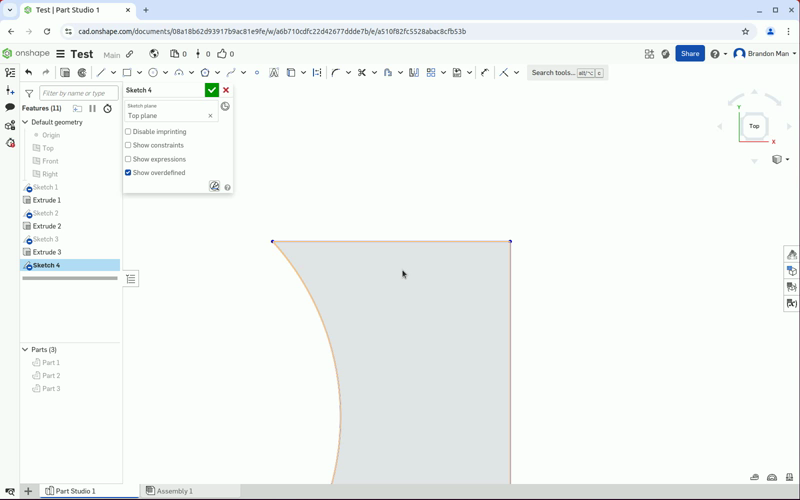
scroll(-6)
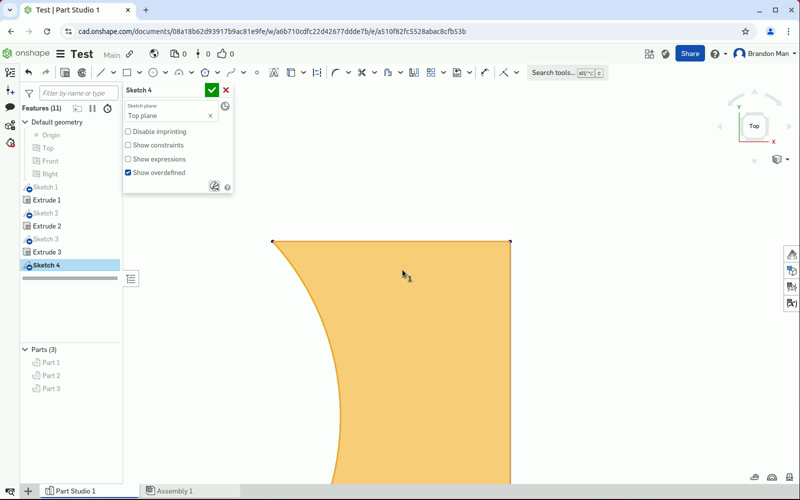
scroll(-6)
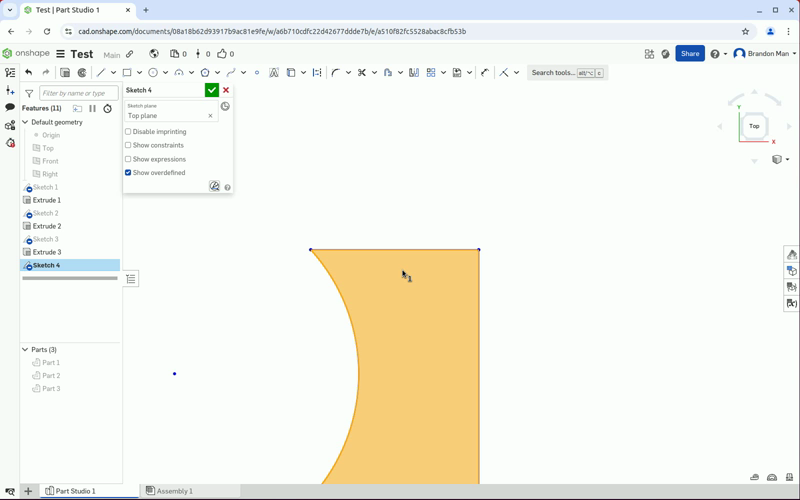
scroll(-6)
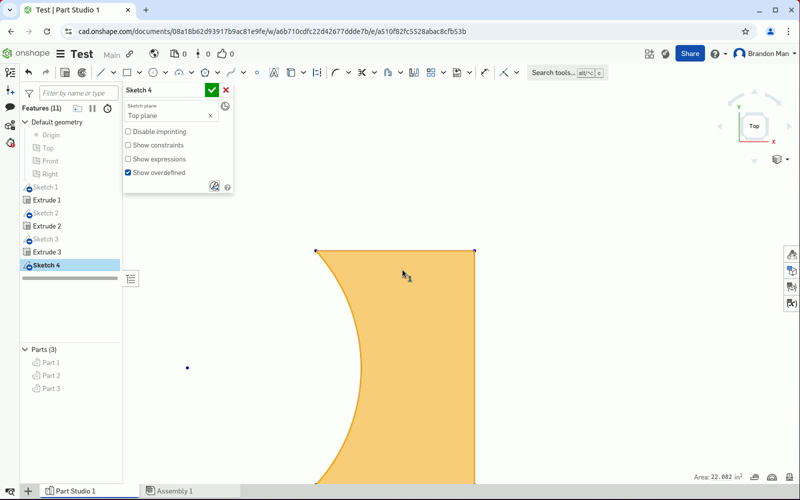
scroll(-6)
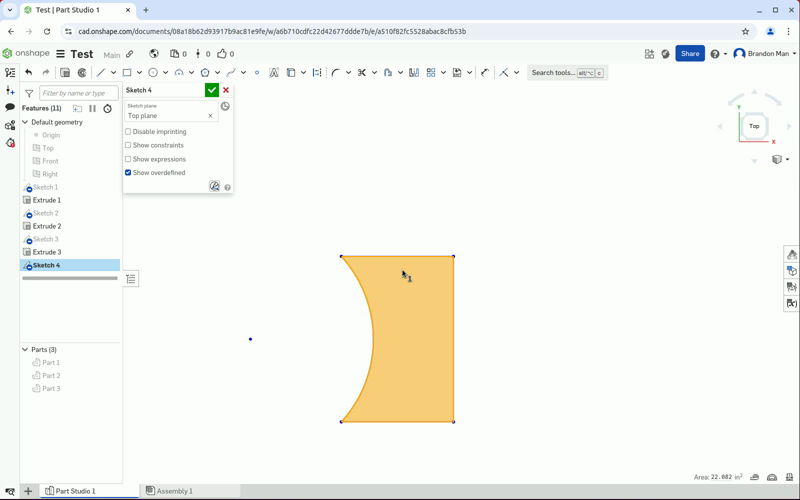
scroll(-6)
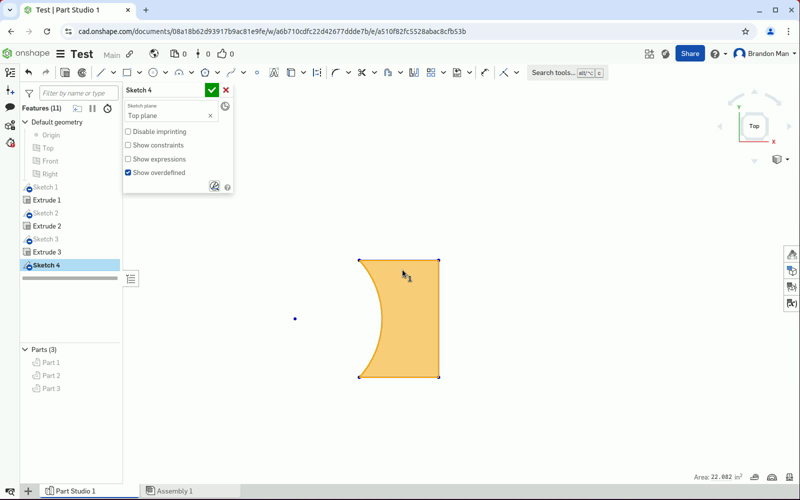
scroll(-6)
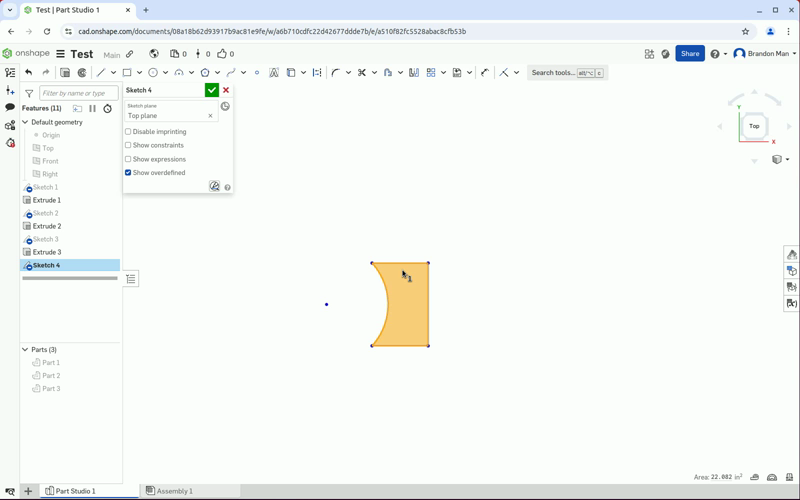
scroll(-6)
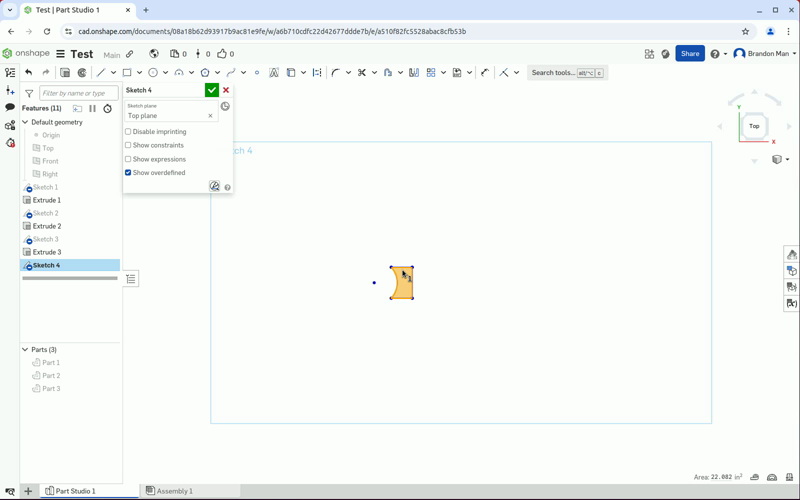
mouse_move(73, 352)
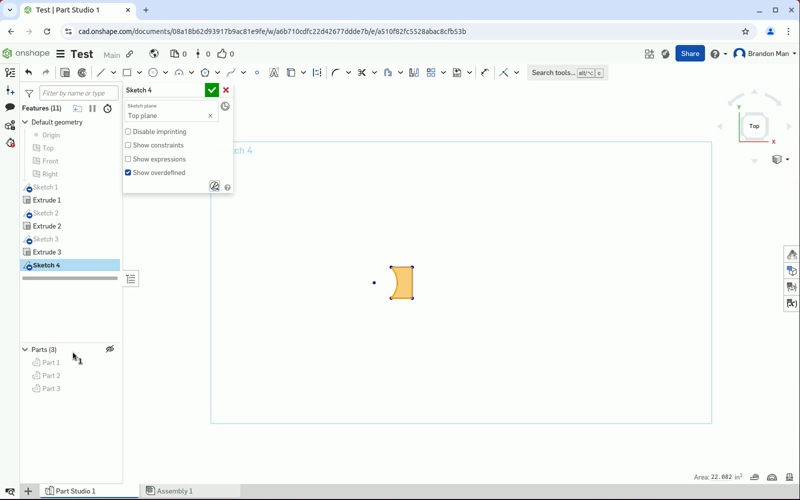
key(shift+y)
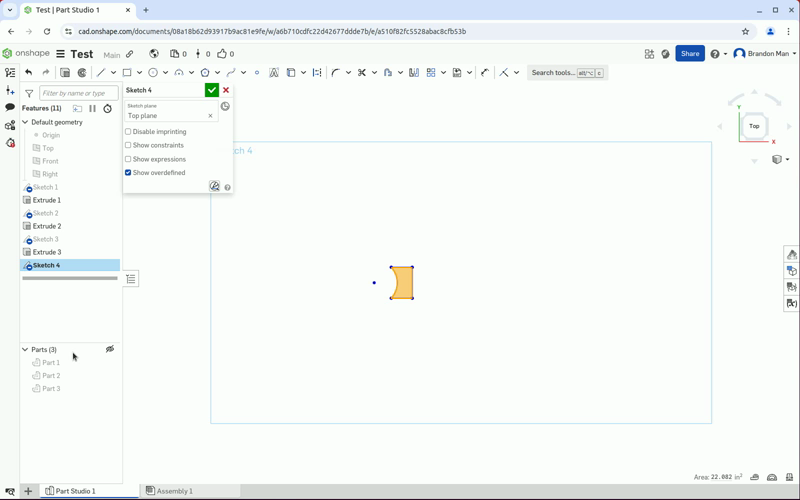
key(shift+e)
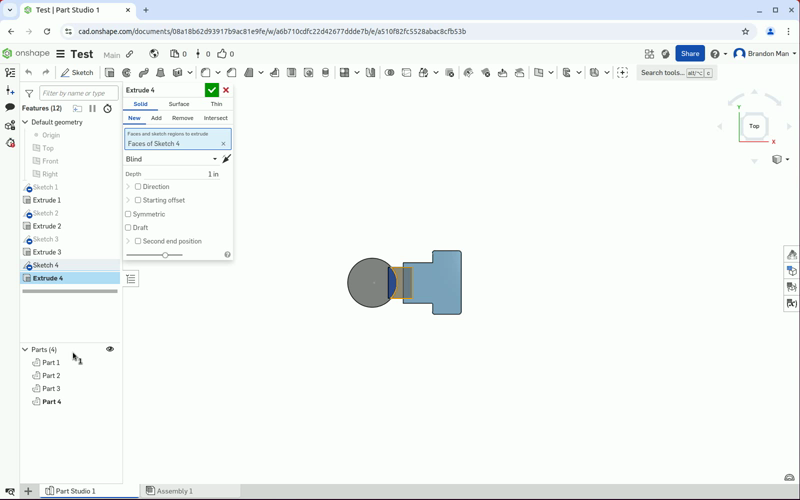
mouse_move(143, 106)
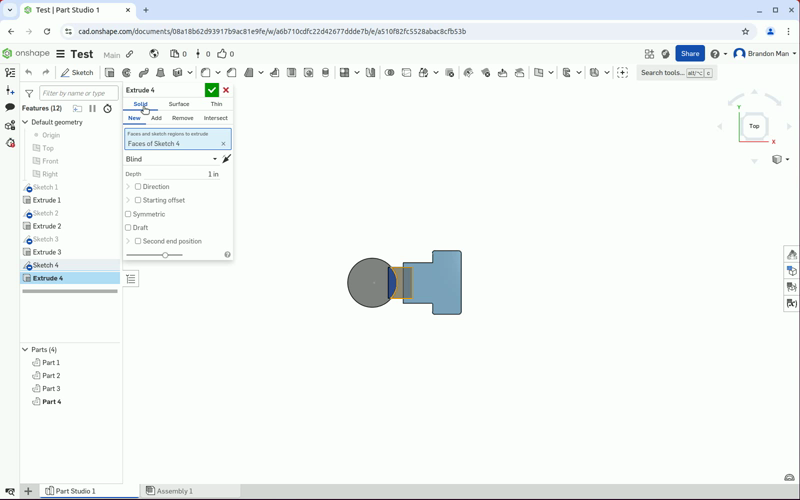
click(143, 106)
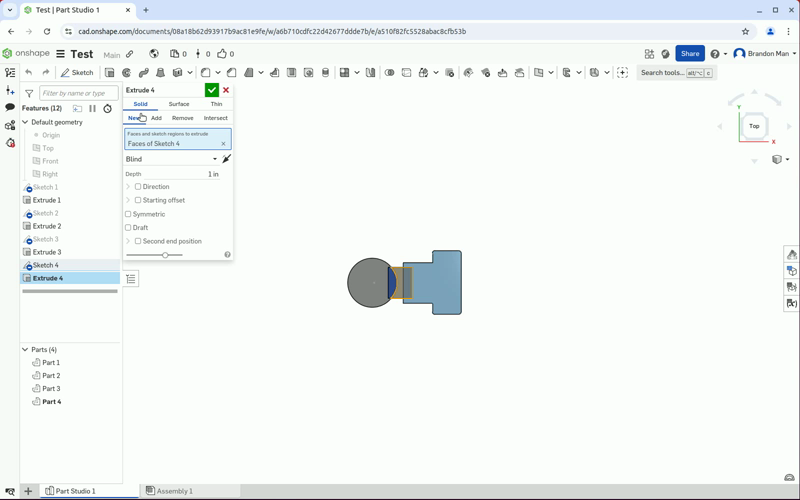
mouse_move(137, 120)
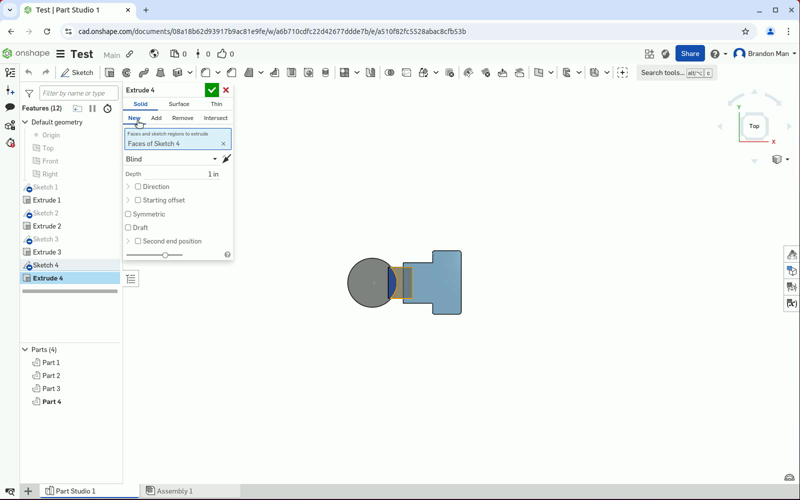
click(137, 120)
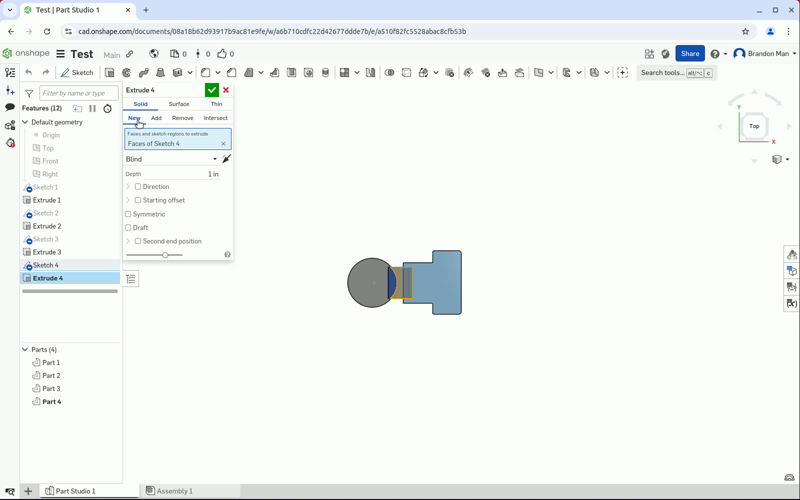
key(tab, 4)
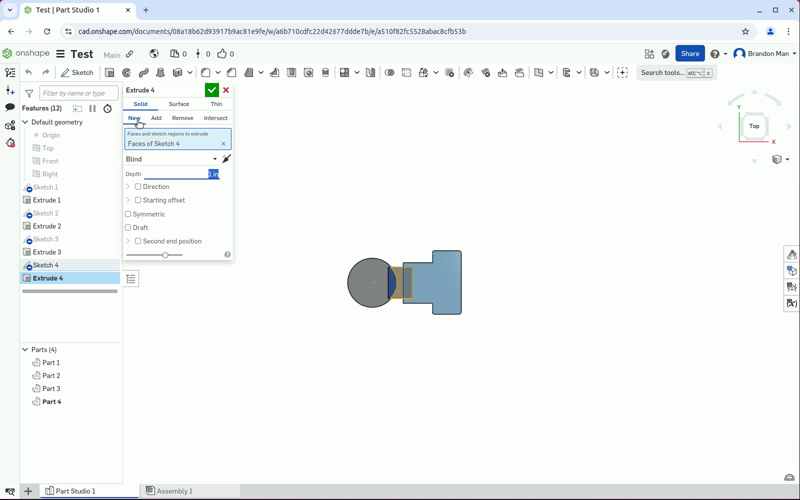
text(11.795)
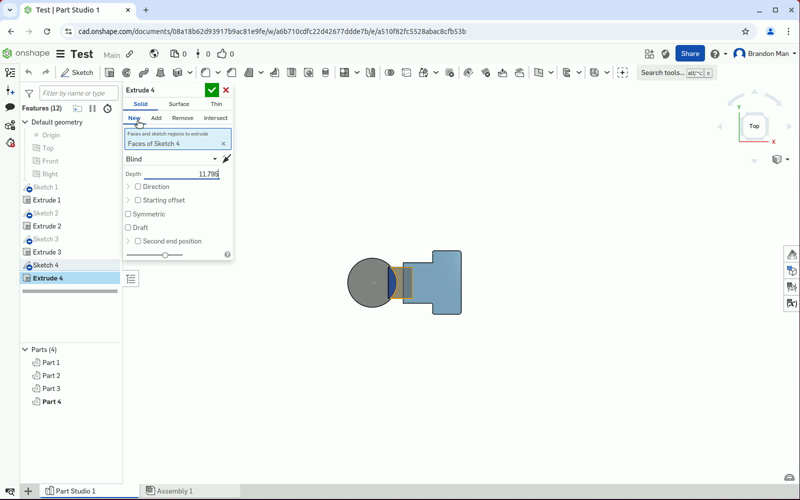
key(enter)
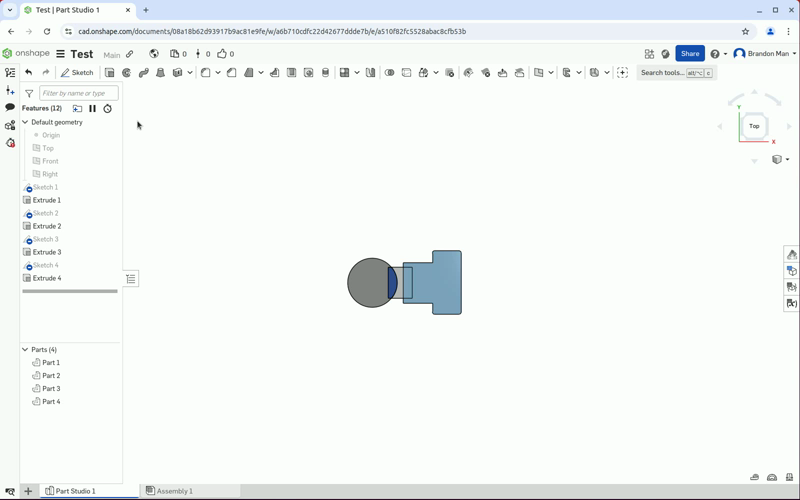
key(shift+h)
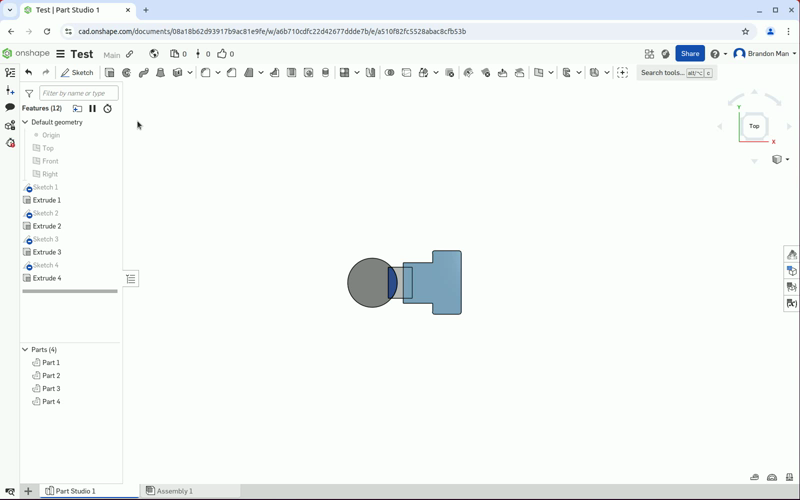
key(shift+h)
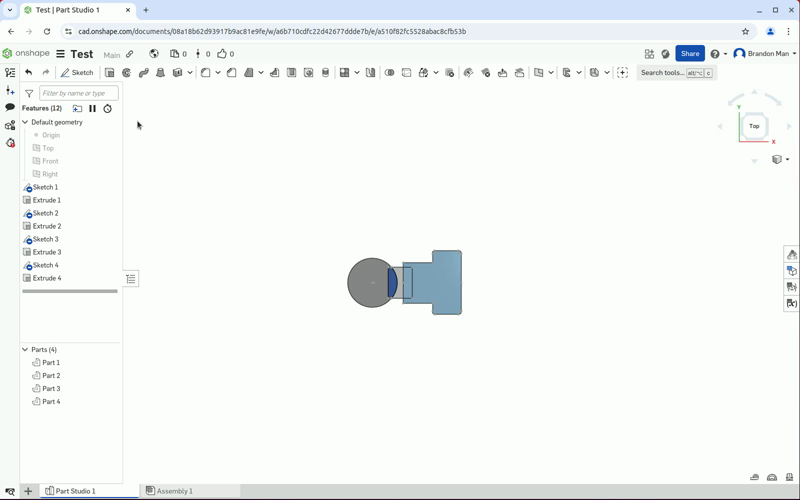
key(shift+7)
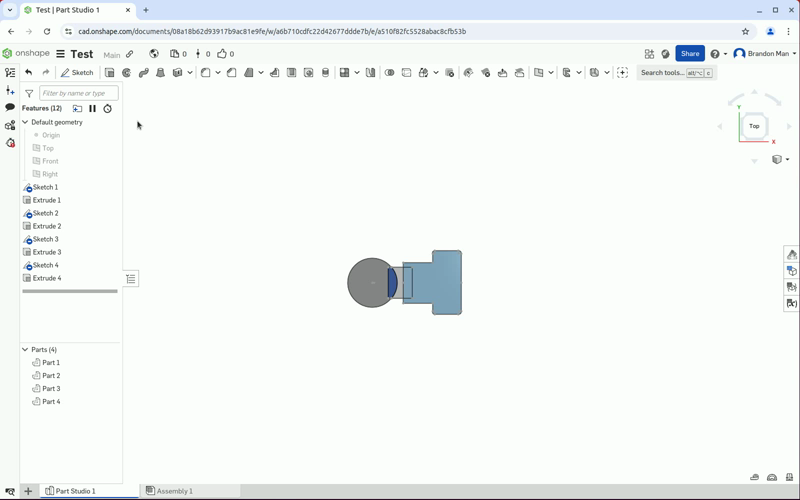
key(up, 3)
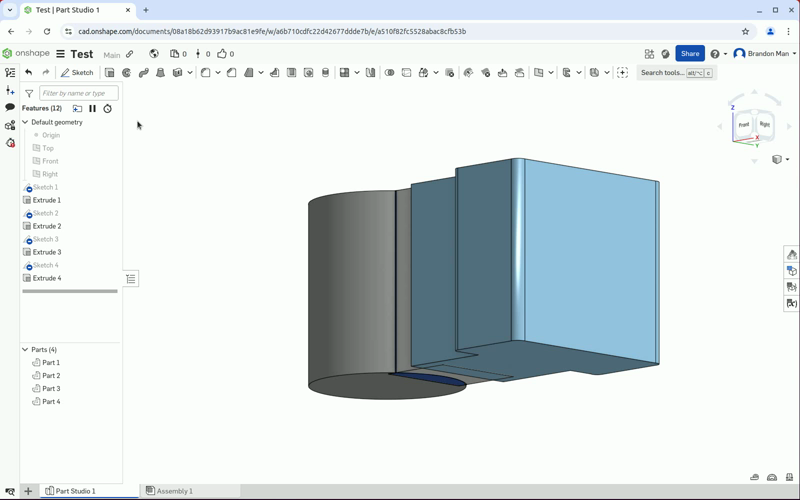
key(left, 3)
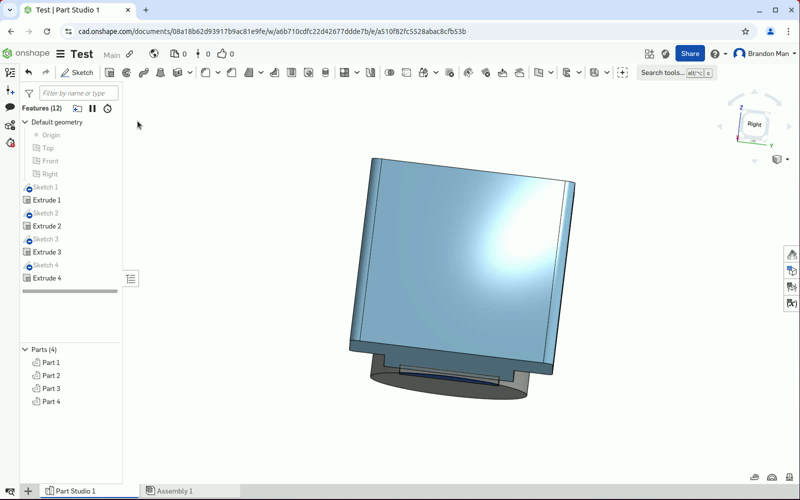
key(right, 3)
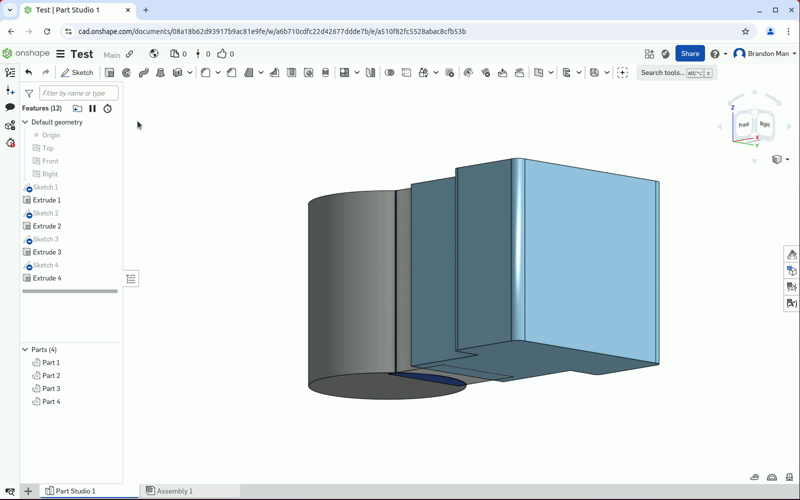
key(down, 3)
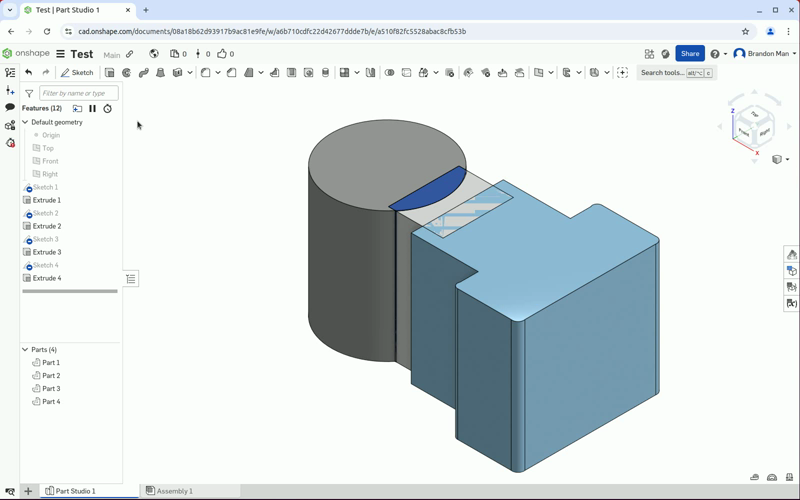
mouse_move(73, 189)
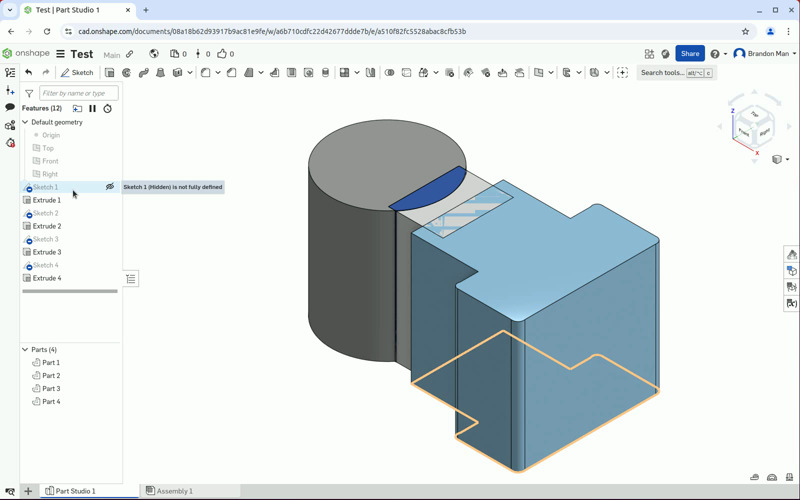
click(73, 189)